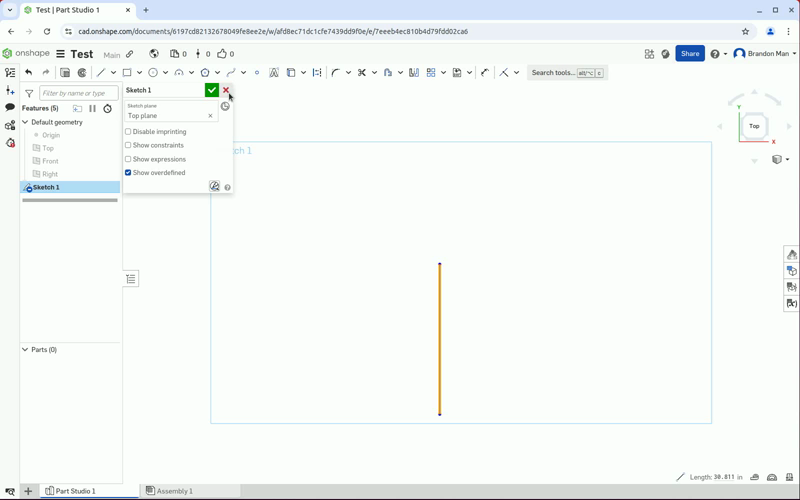
key(shift+h)
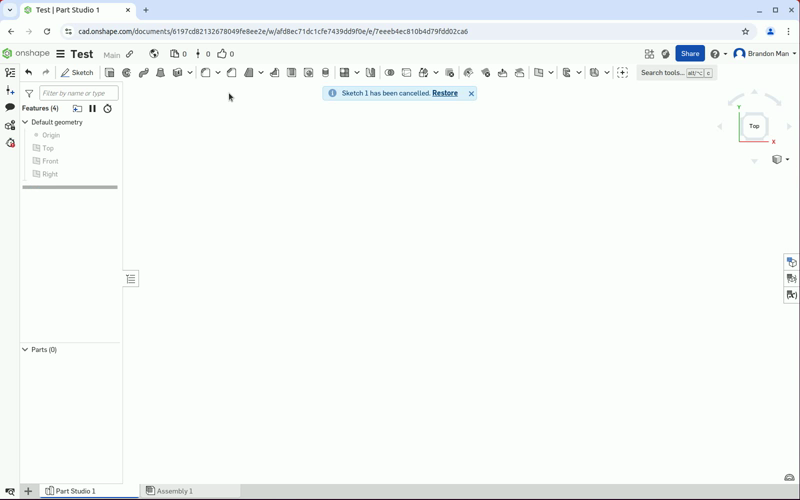
mouse_move(73, 352)
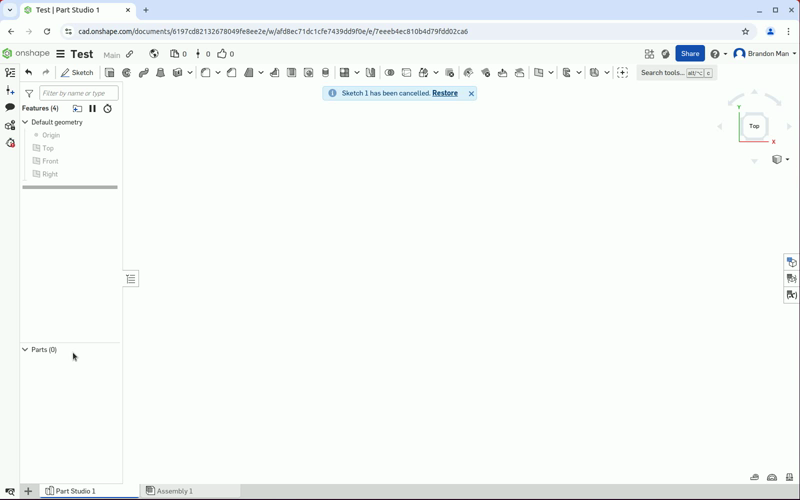
key(y)
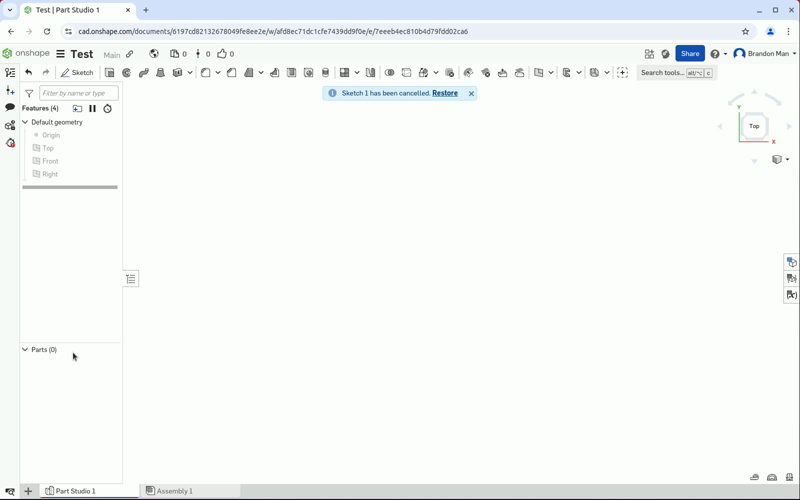
key(shift+p)
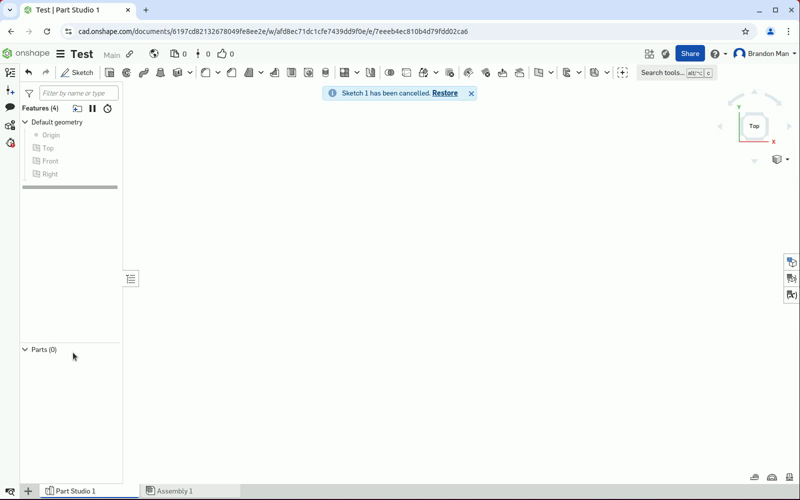
key(space)
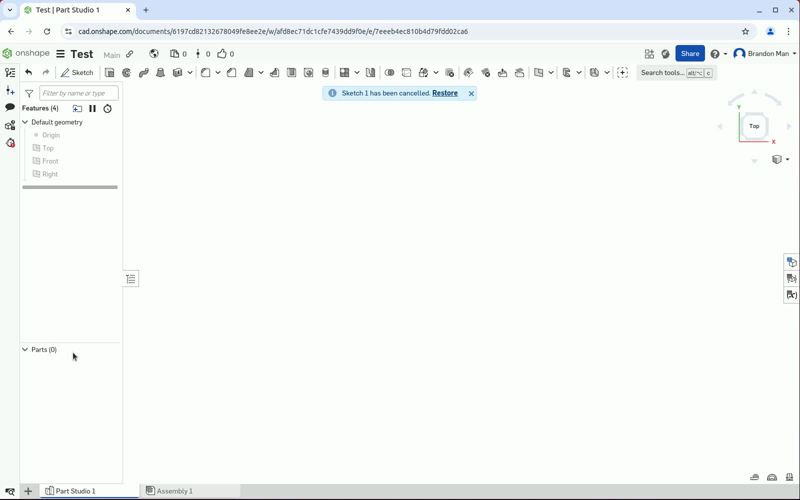
key_down(shift)
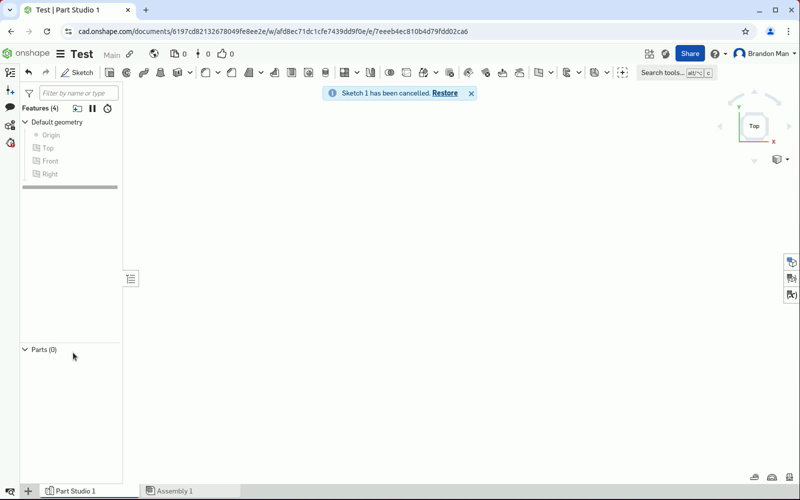
key(up)
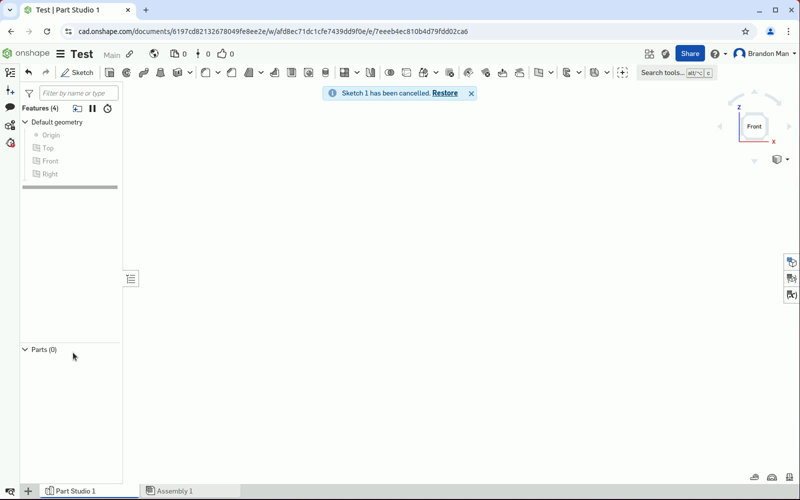
key_up(shift)
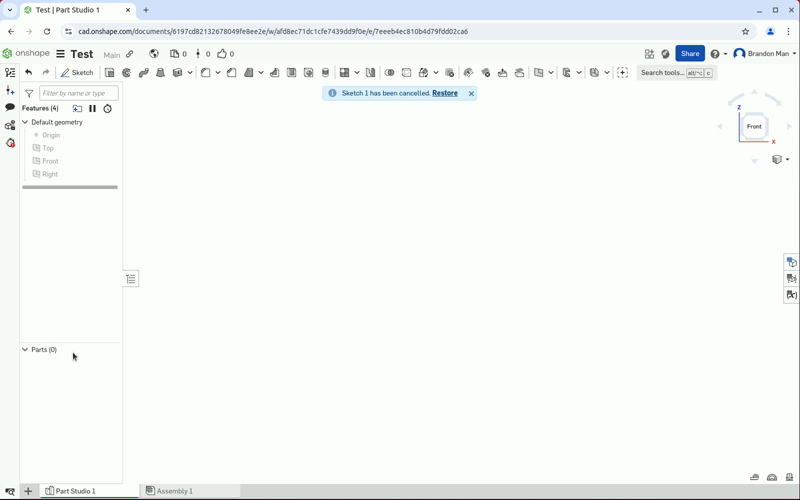
mouse_move(73, 352)
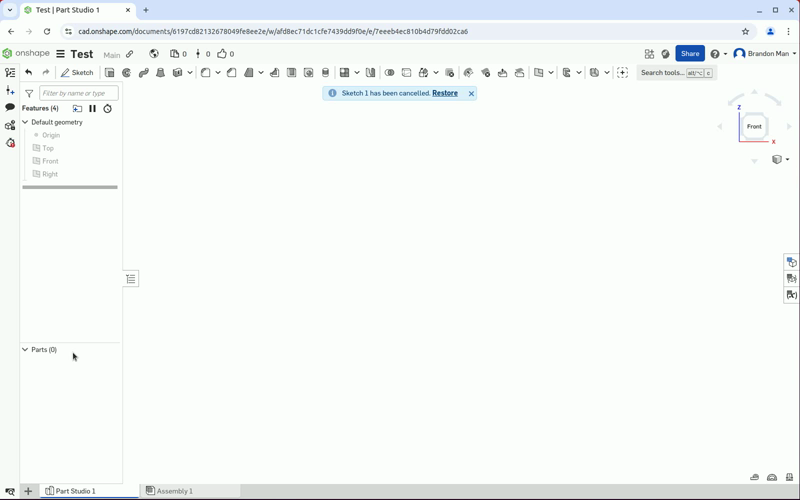
key(shift+y)
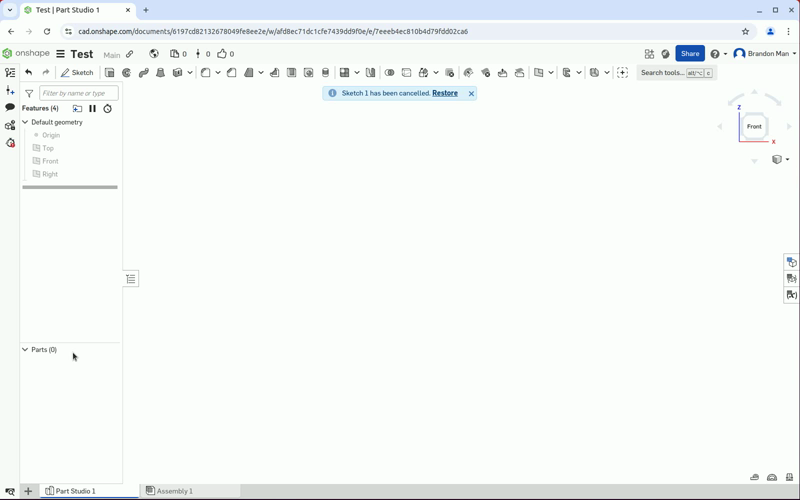
key(shift+s)
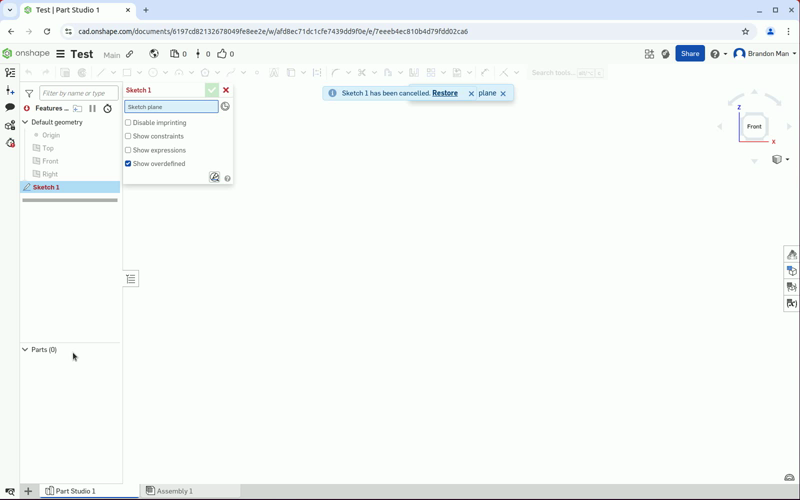
mouse_move(73, 163)
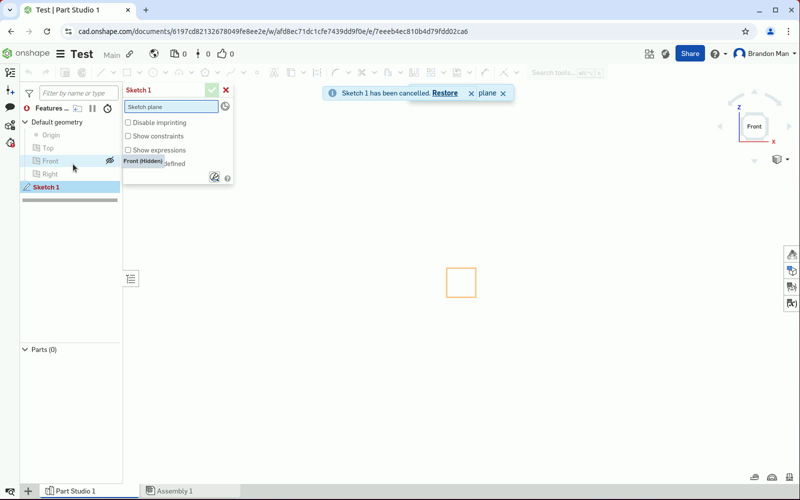
click(73, 163)
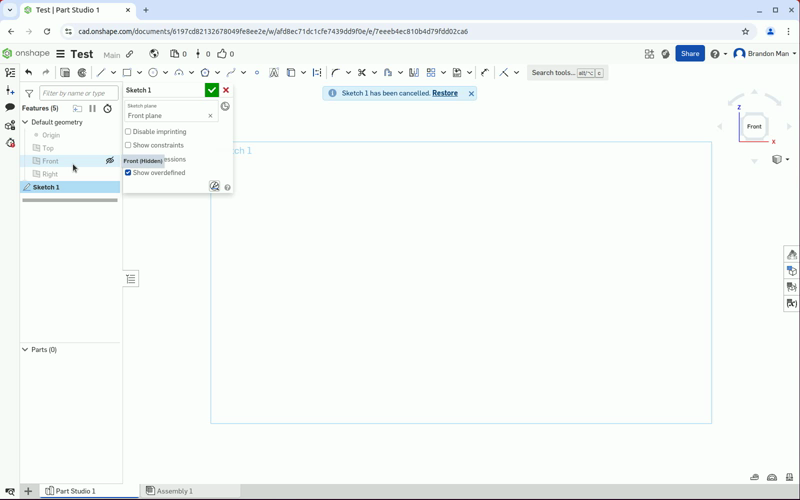
mouse_move(73, 352)
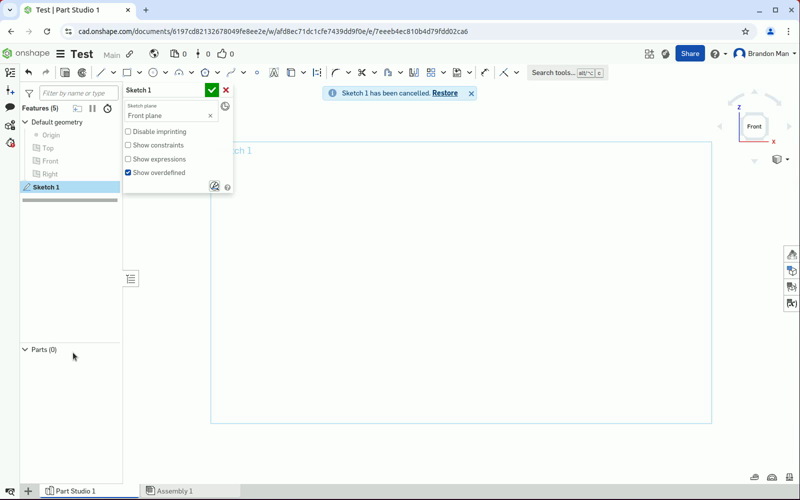
key(y)
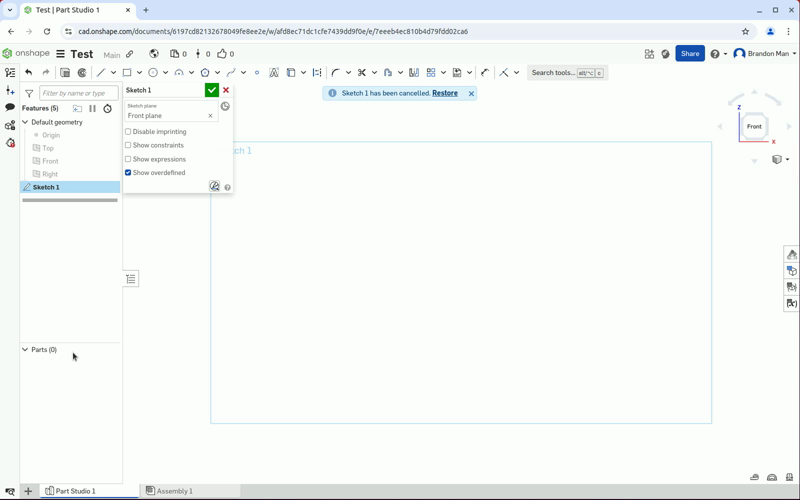
key(l)
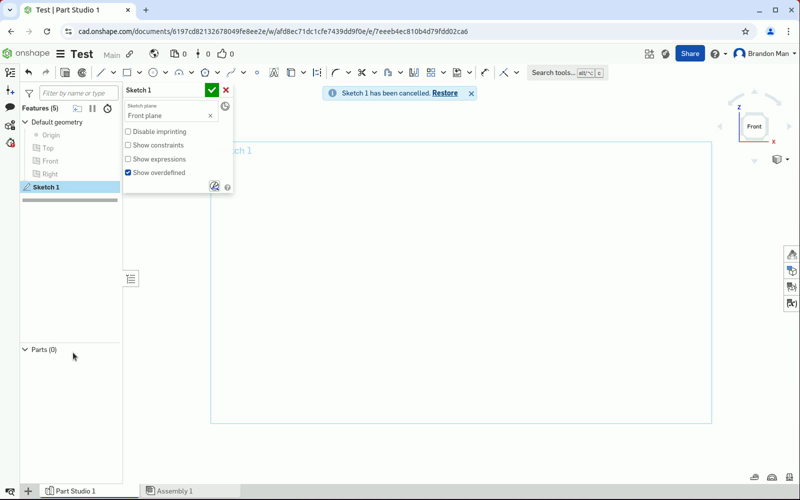
key_down(shift)
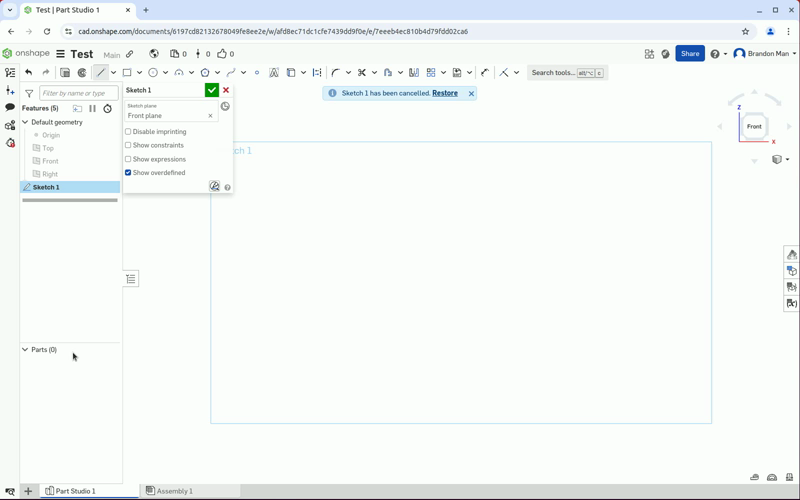
mouse_move(460, 327)
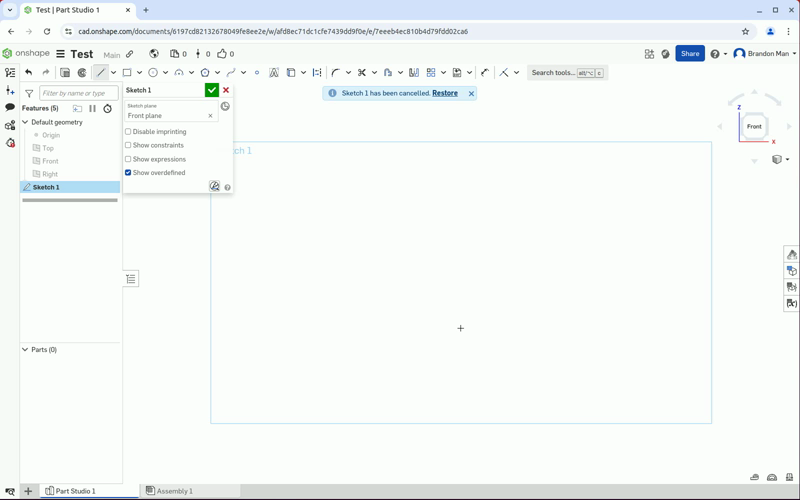
click(460, 327)
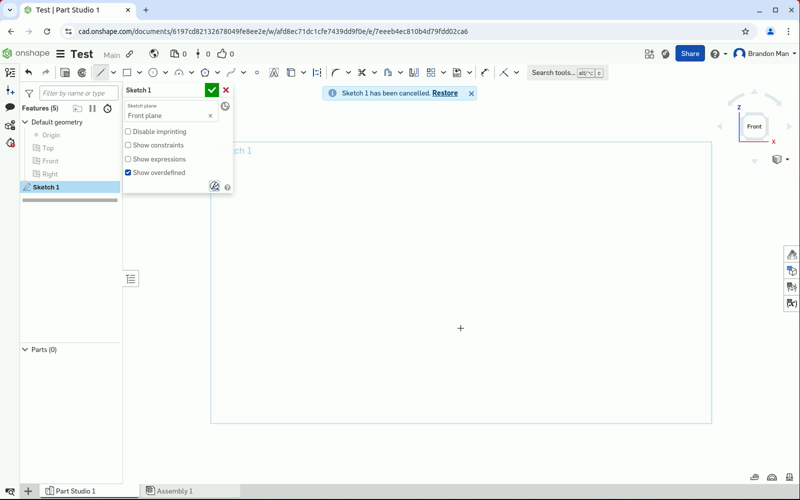
key_up(shift)
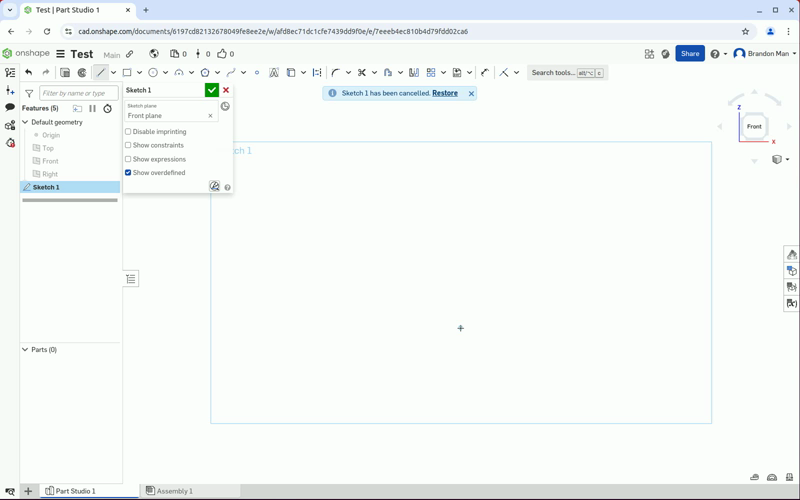
key_down(shift)
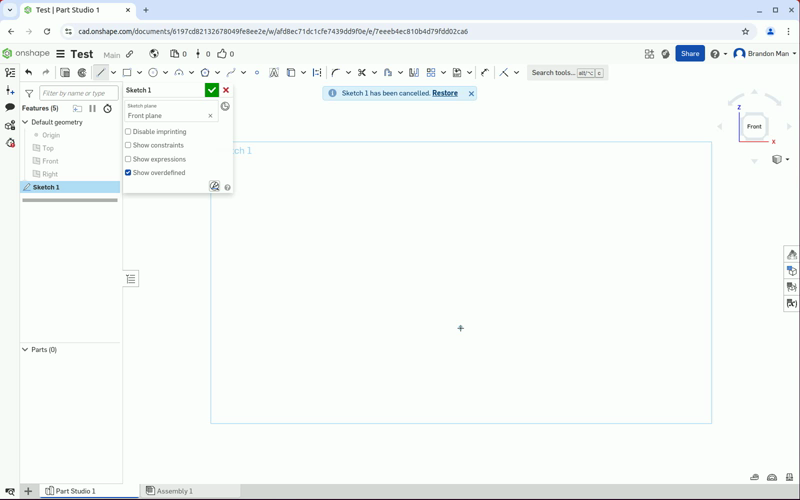
mouse_move(490, 327)
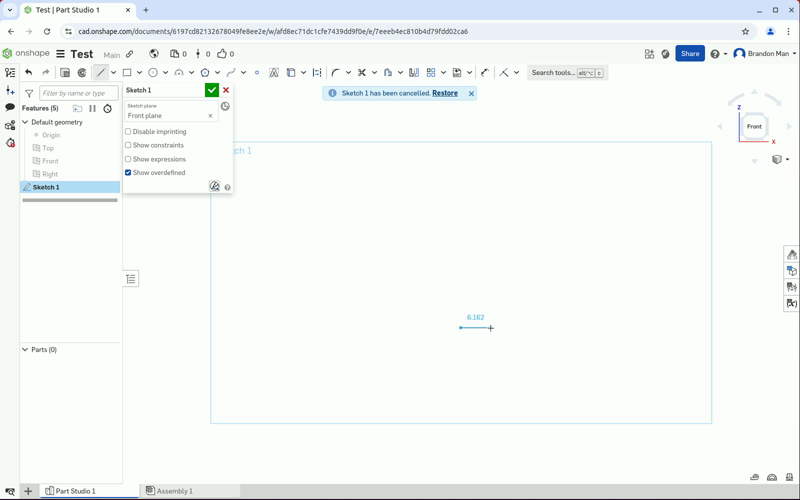
mouse_move(475, 324)
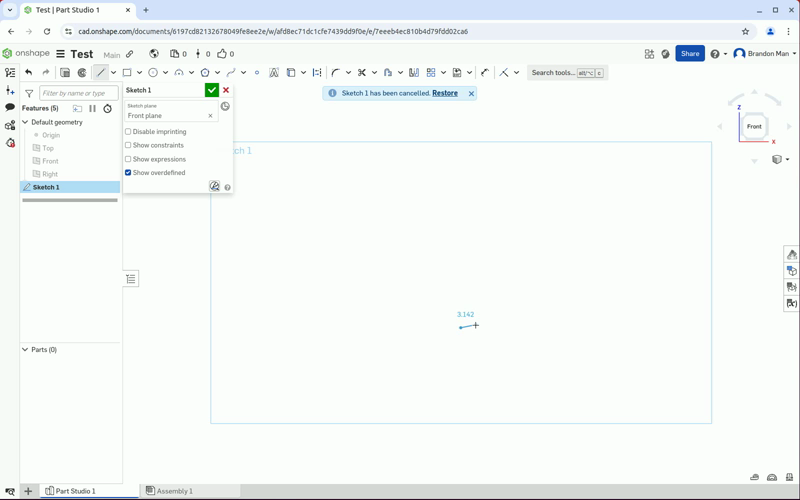
click(475, 324)
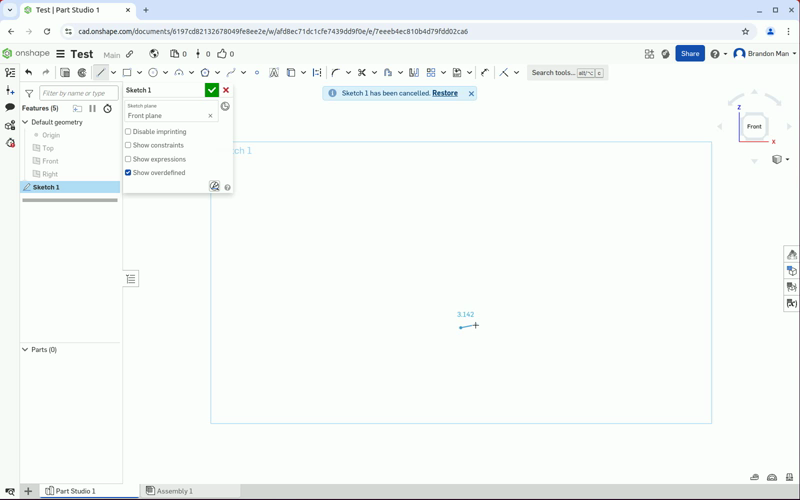
key_up(shift)
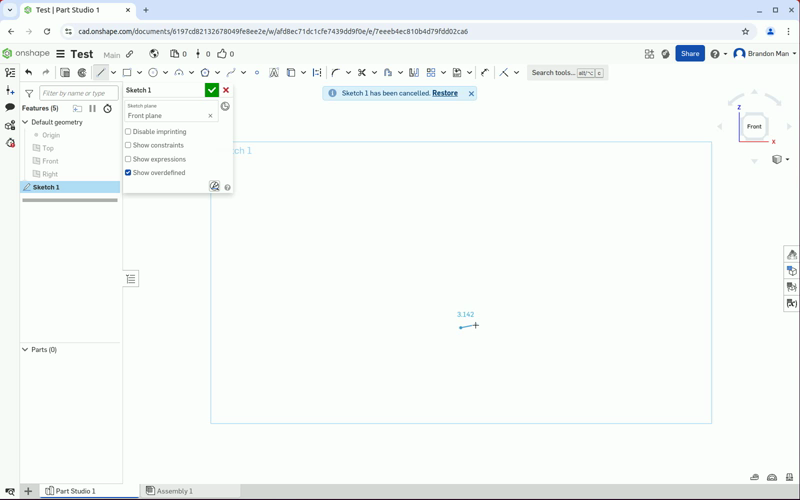
key(esc)
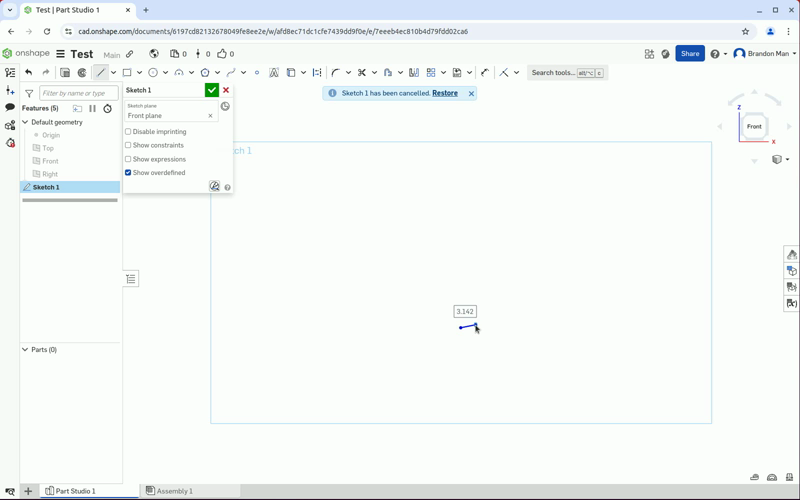
key(a)
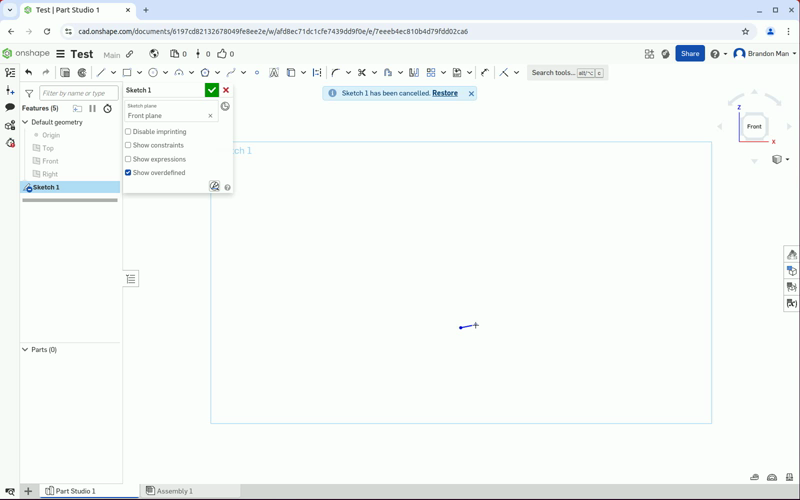
mouse_move(475, 324)
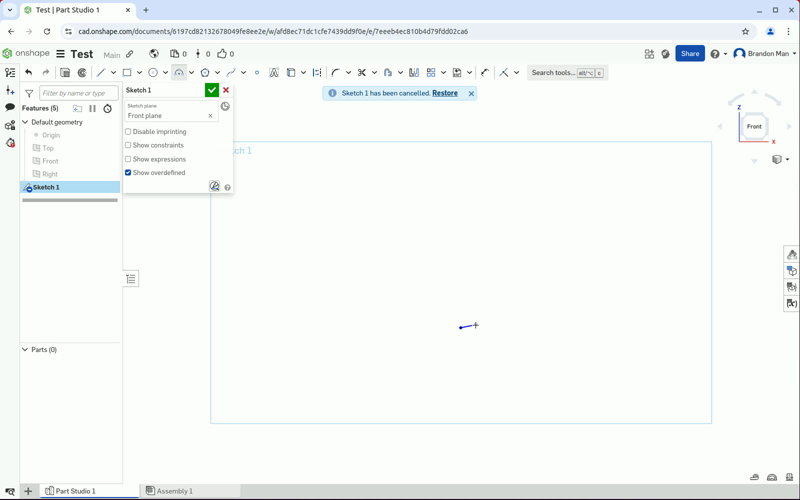
click(475, 324)
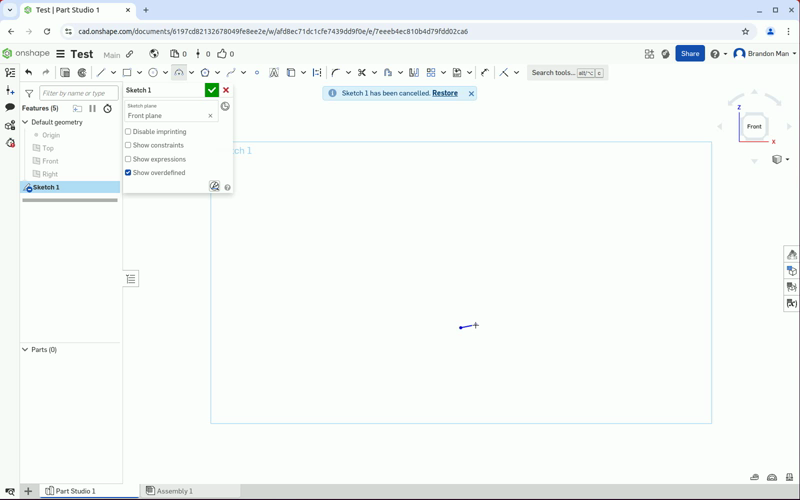
key_down(shift)
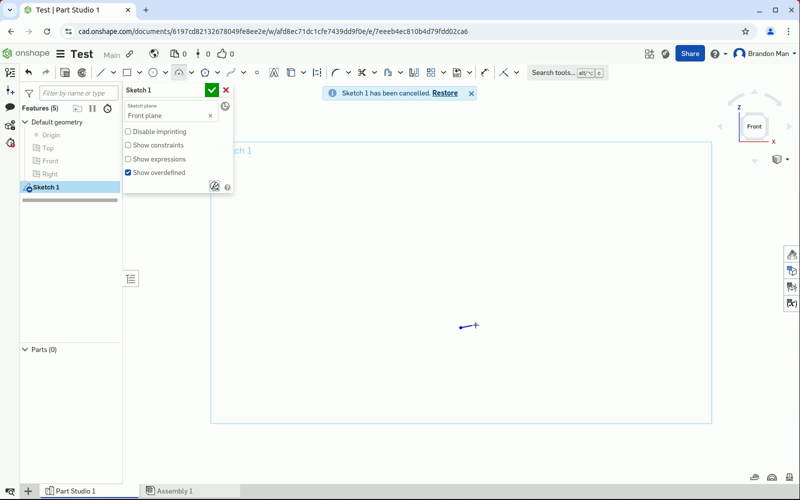
mouse_move(475, 242)
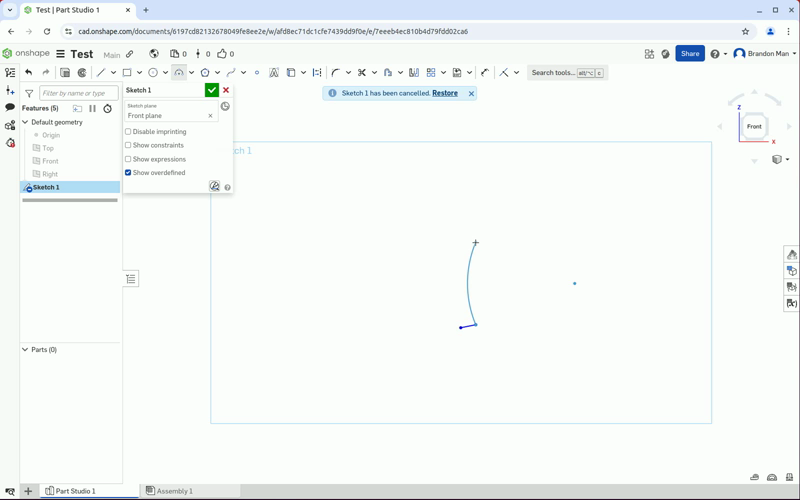
click(475, 242)
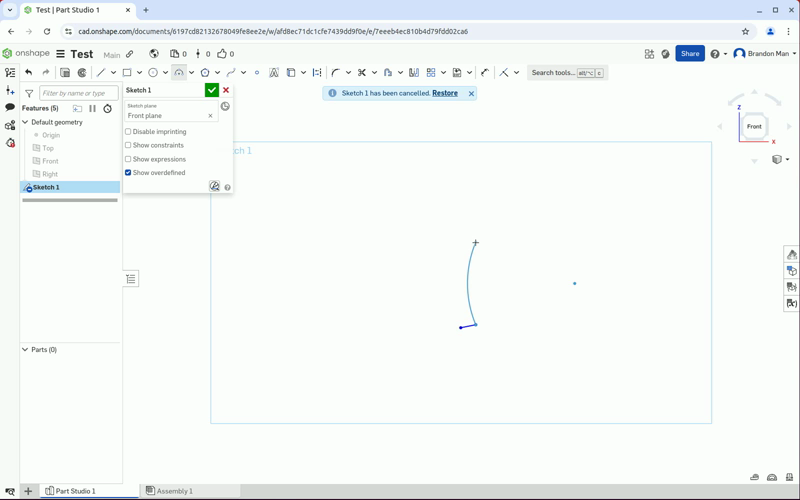
mouse_move(504, 283)
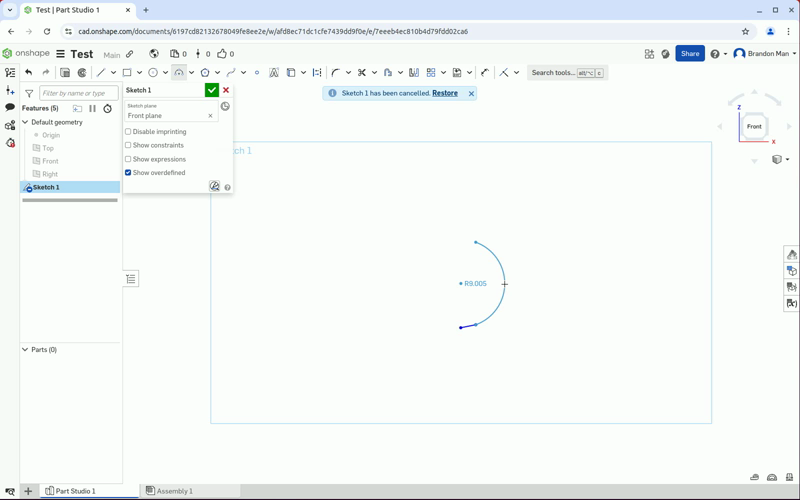
click(504, 283)
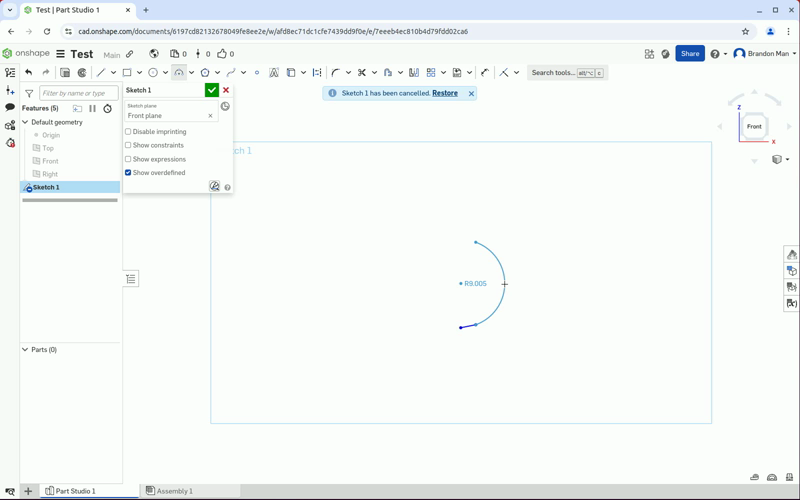
key_up(shift)
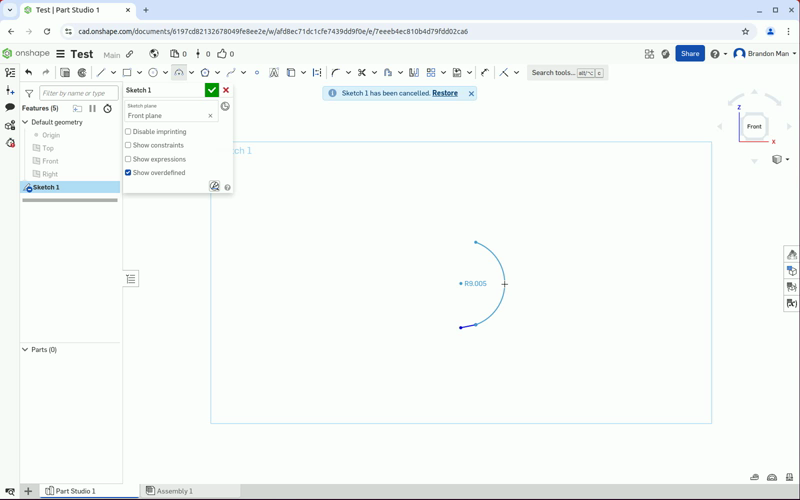
key(esc)
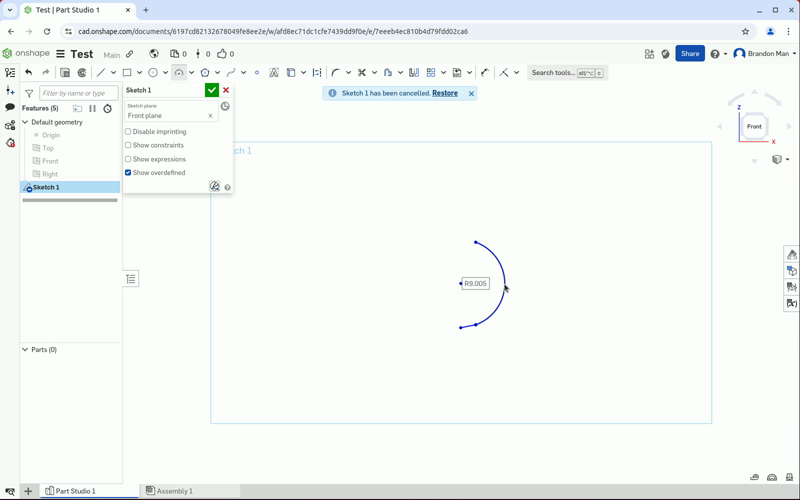
key(l)
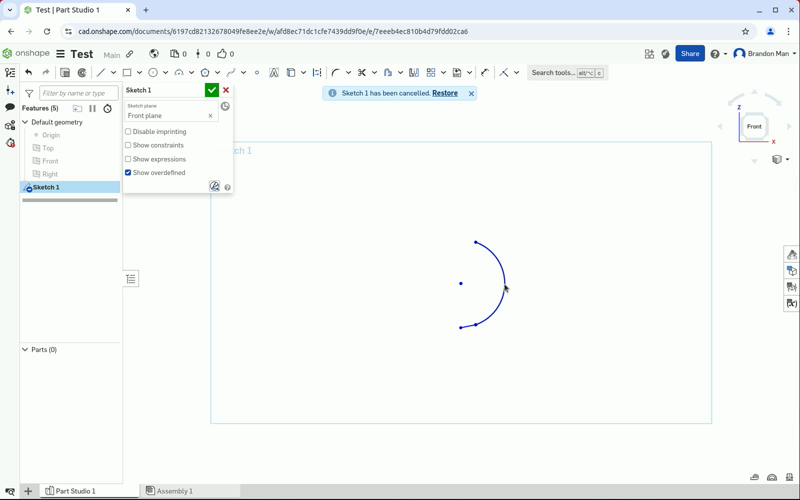
mouse_move(475, 242)
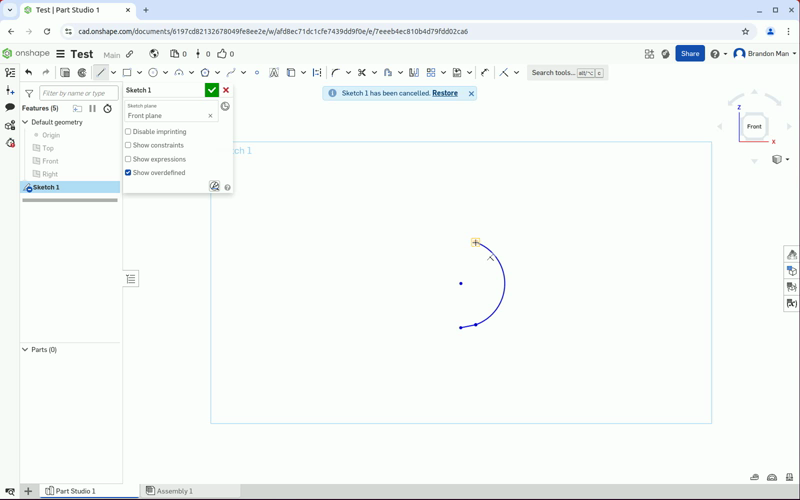
click(475, 242)
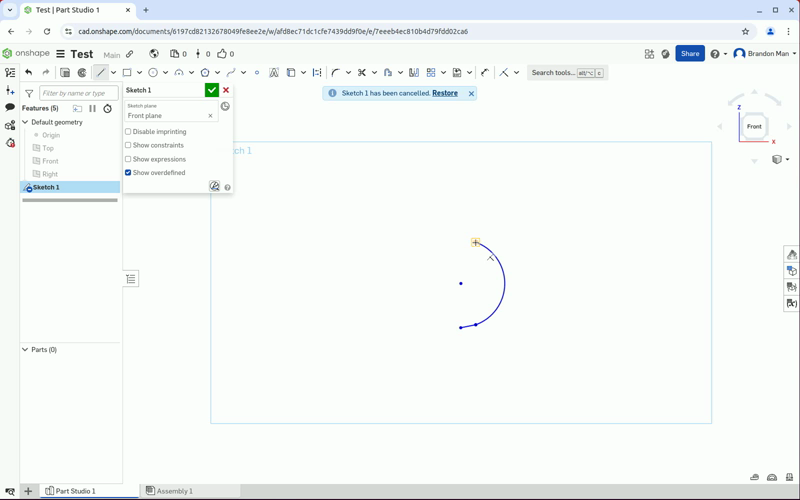
key_down(shift)
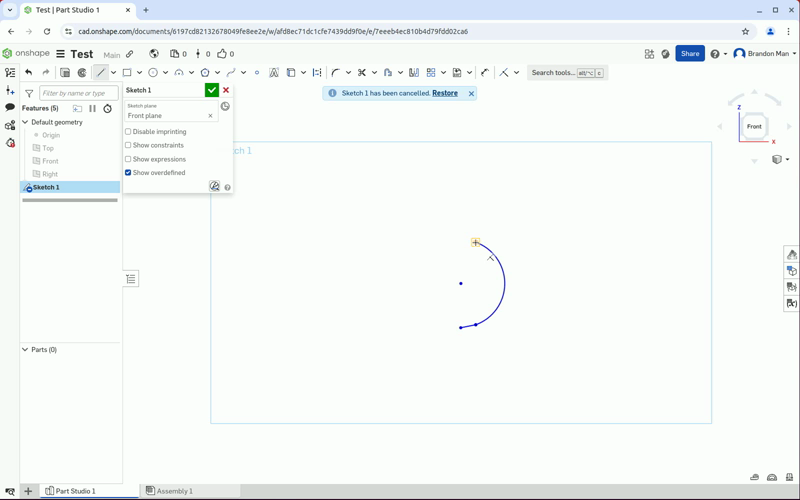
mouse_move(505, 242)
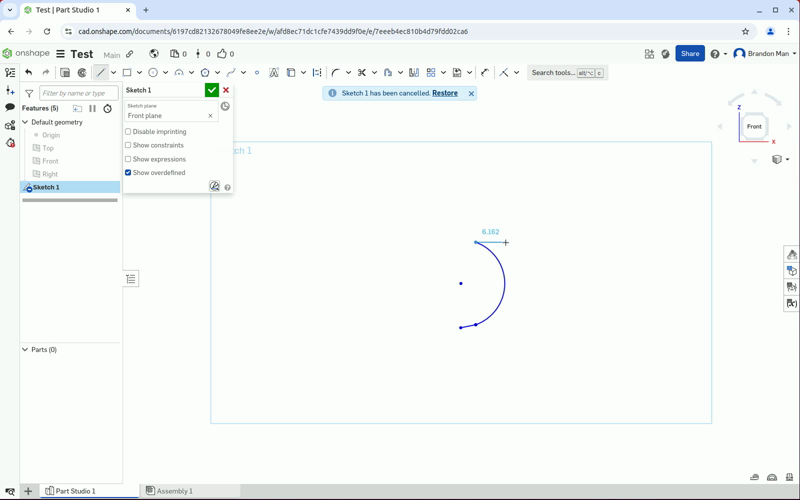
mouse_move(460, 239)
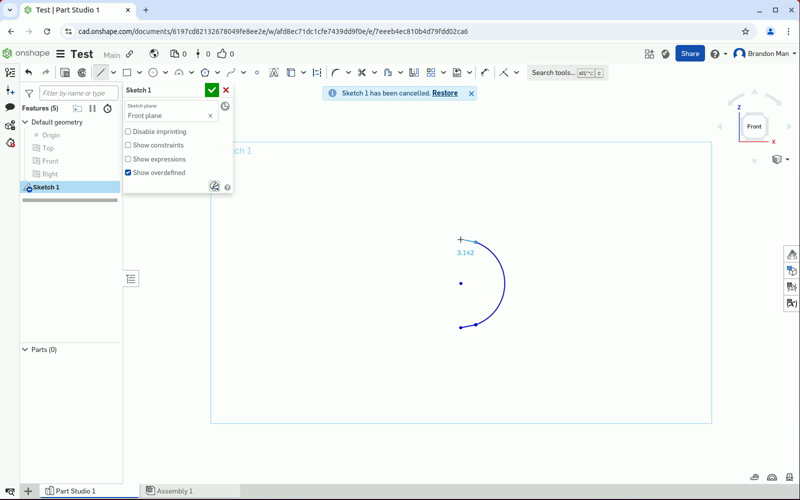
click(460, 239)
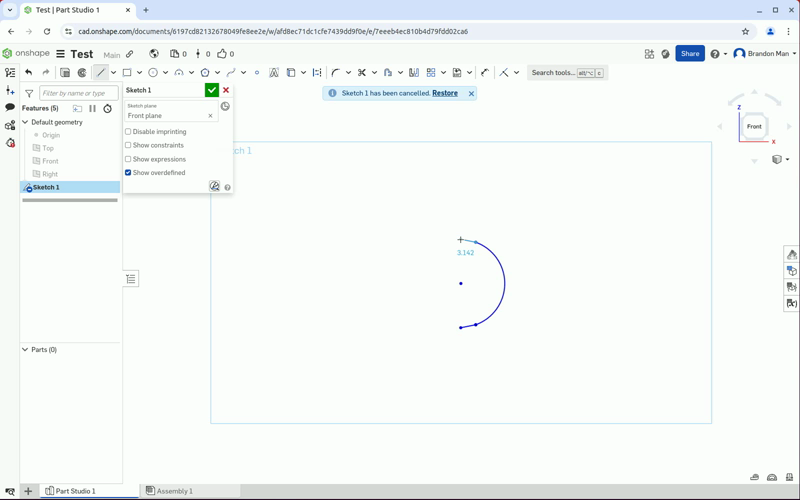
key_up(shift)
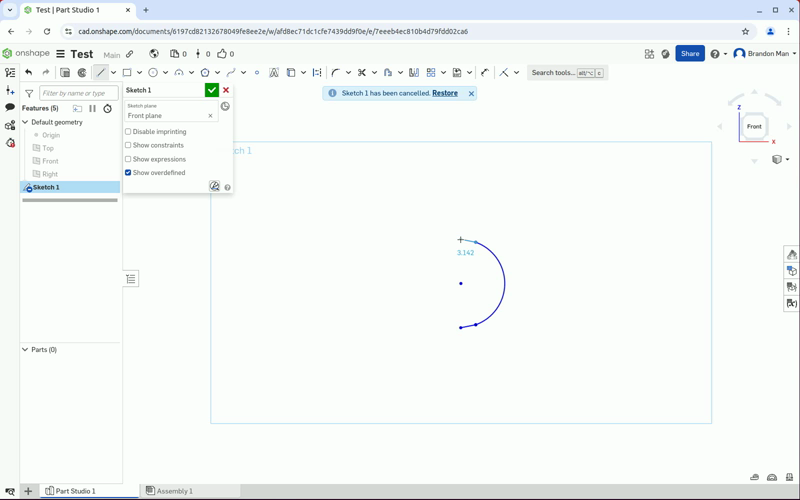
key(esc)
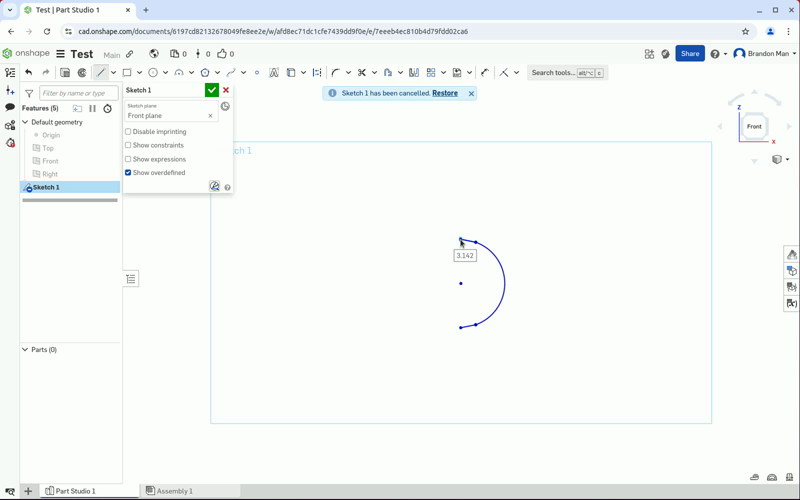
key(a)
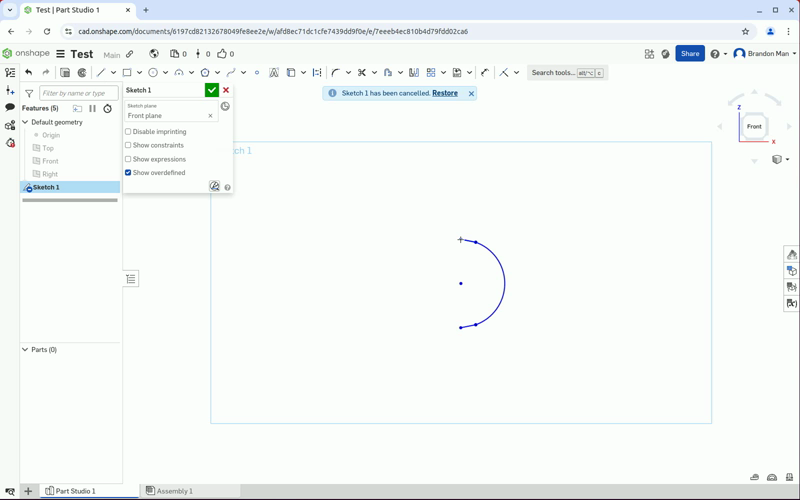
mouse_move(460, 239)
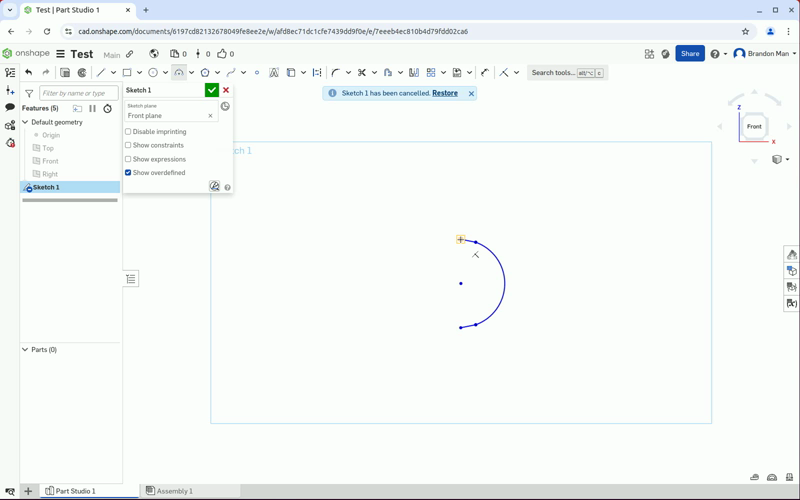
click(460, 239)
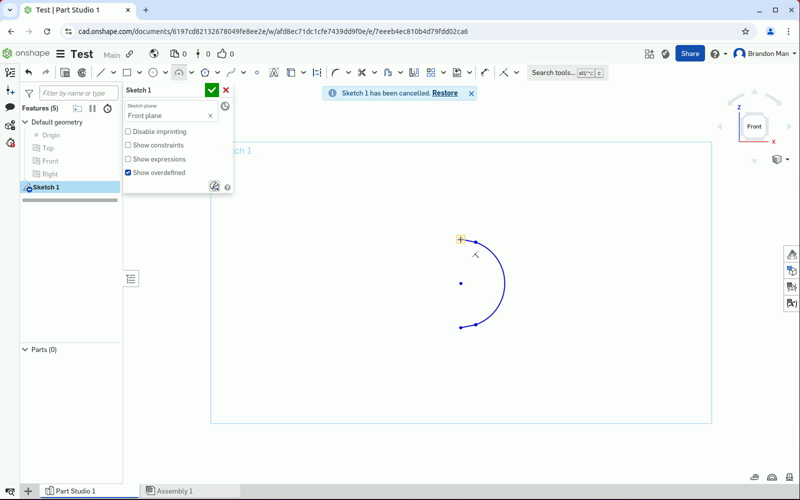
mouse_move(460, 327)
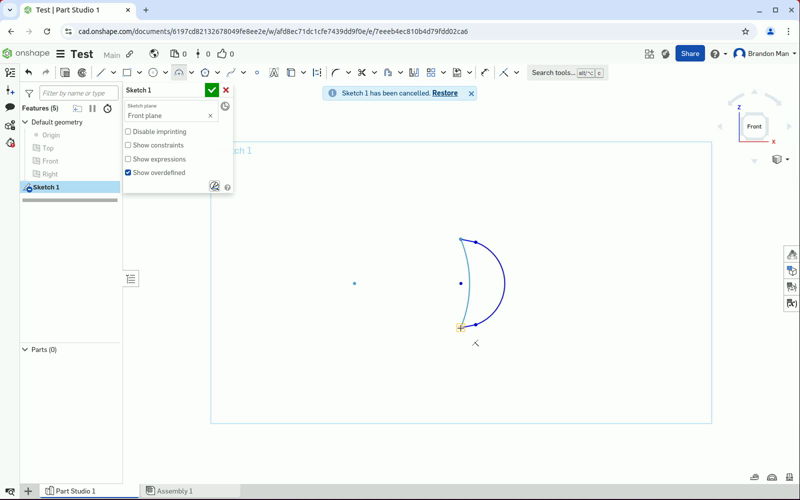
click(460, 327)
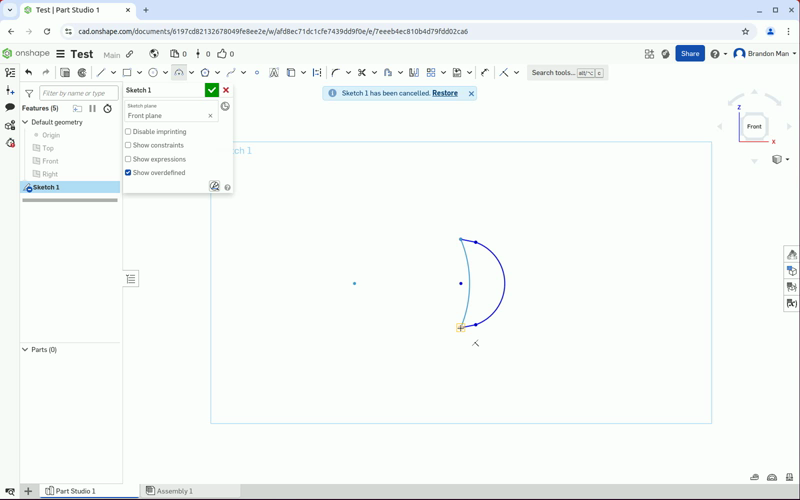
key_down(shift)
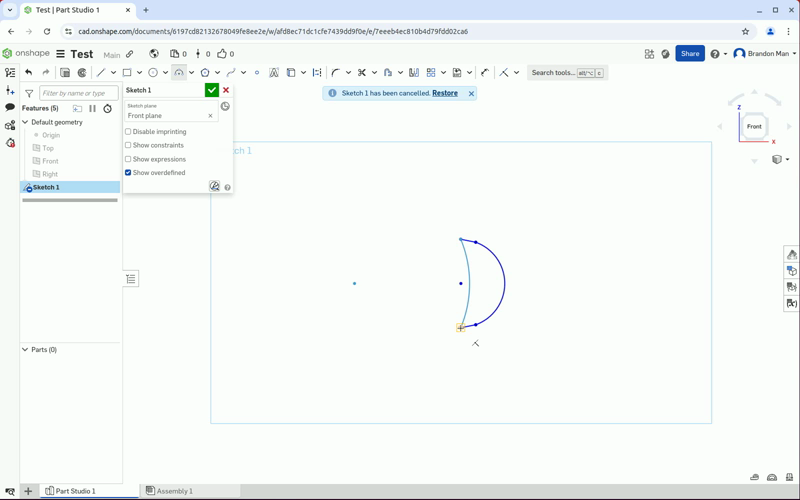
mouse_move(416, 283)
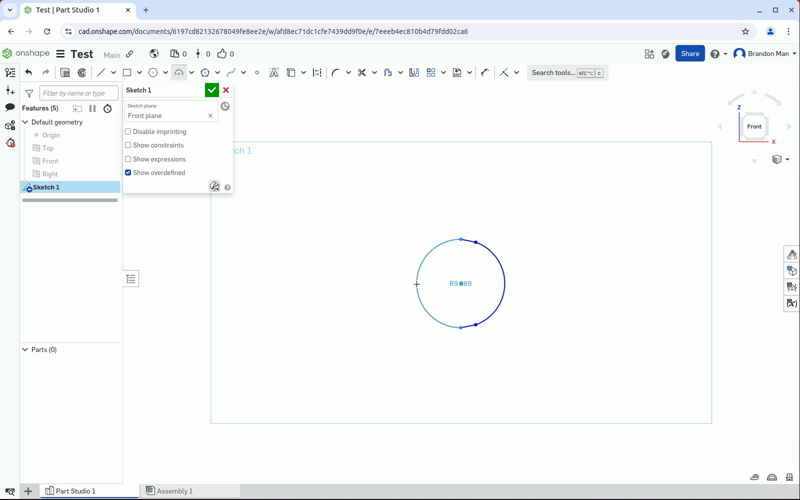
click(416, 283)
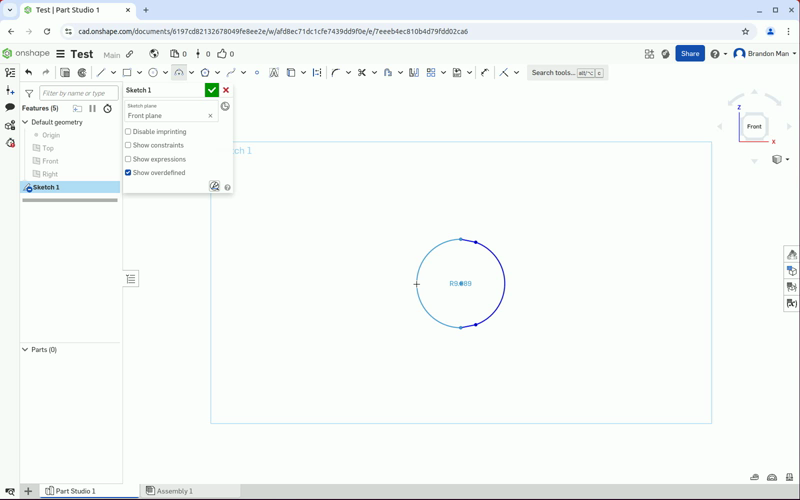
key_up(shift)
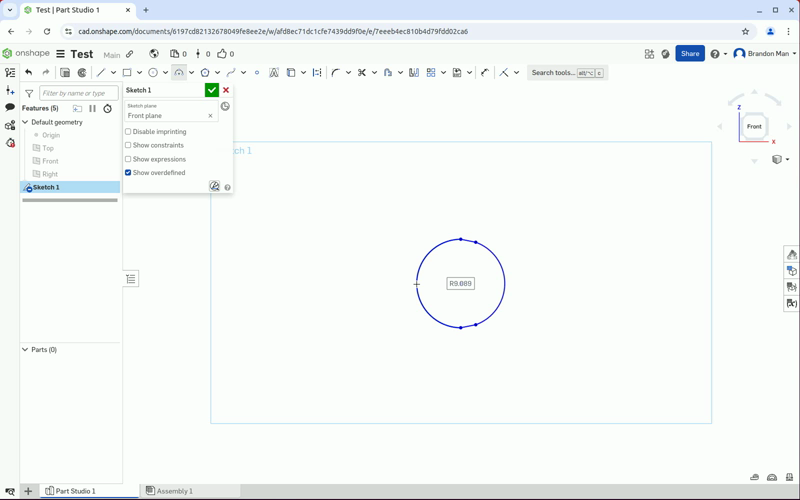
key(esc)
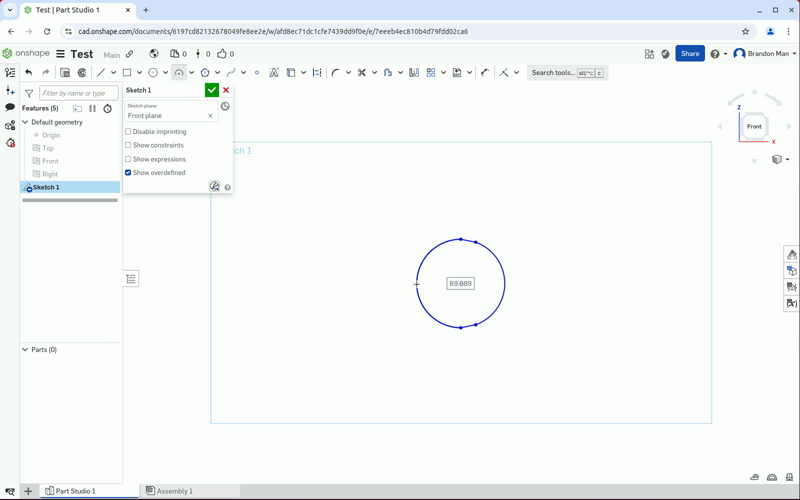
key(l)
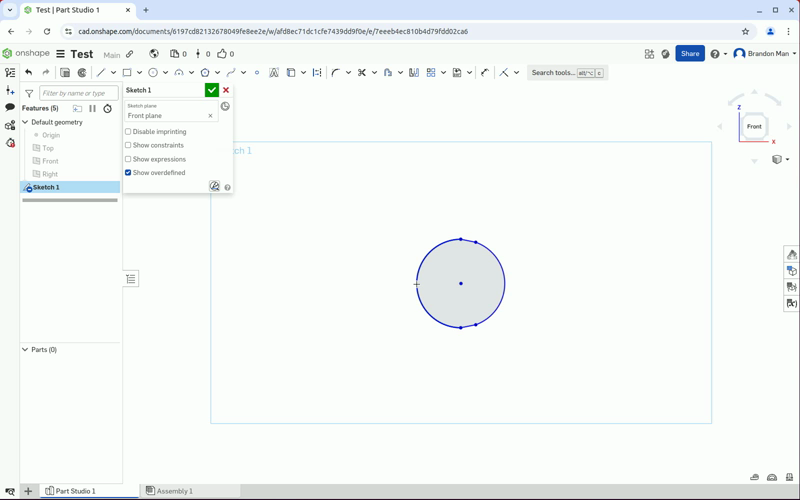
key_down(shift)
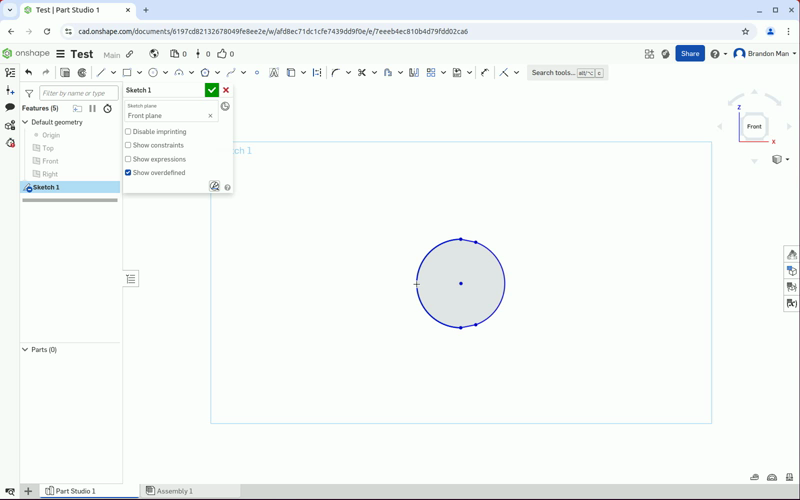
mouse_move(433, 290)
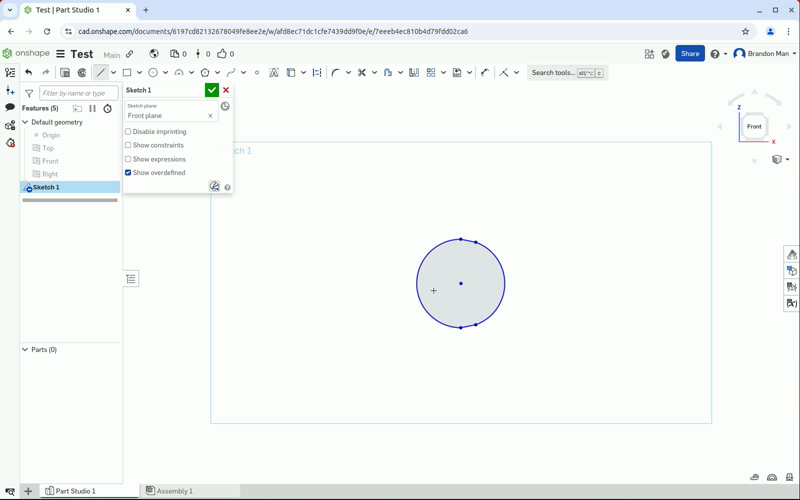
click(433, 290)
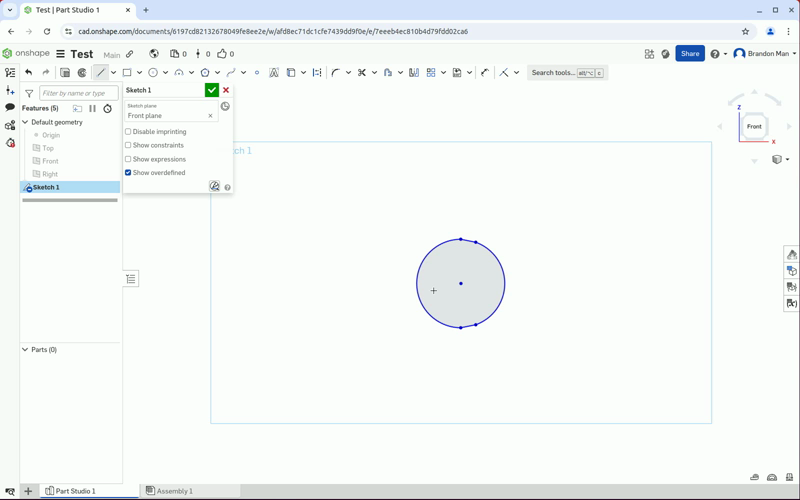
key_up(shift)
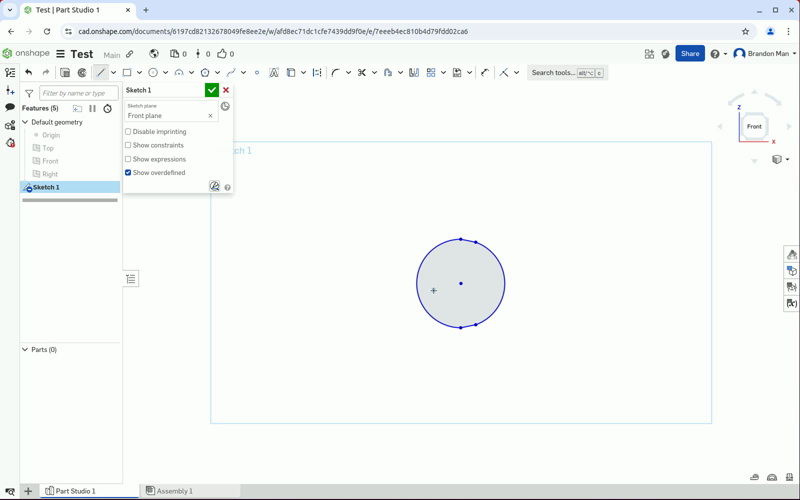
key_down(shift)
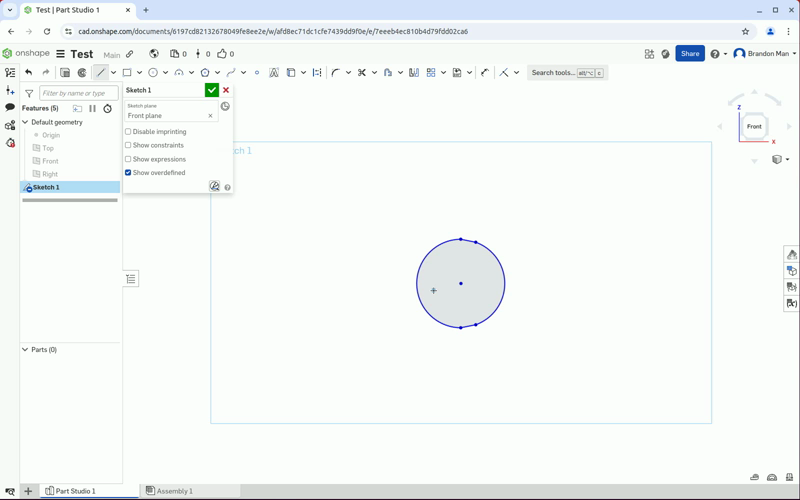
mouse_move(463, 290)
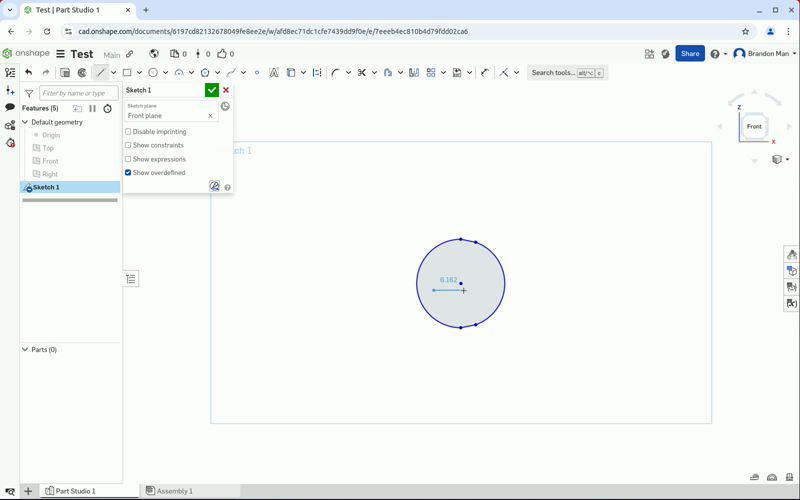
mouse_move(440, 290)
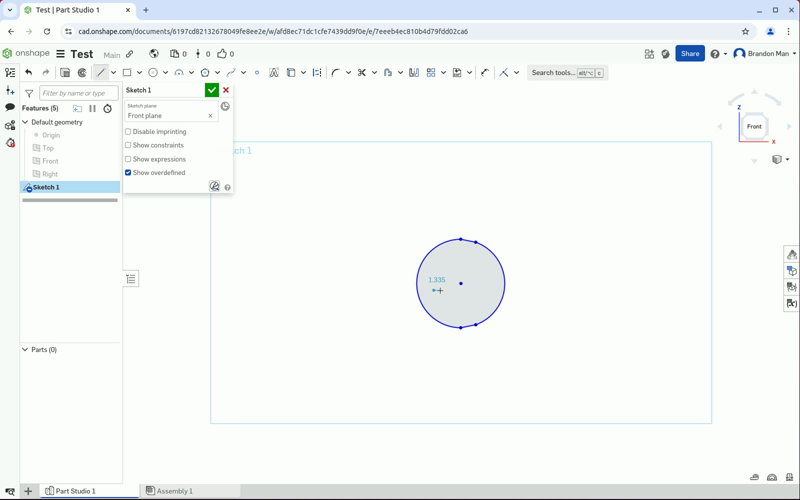
scroll(6)
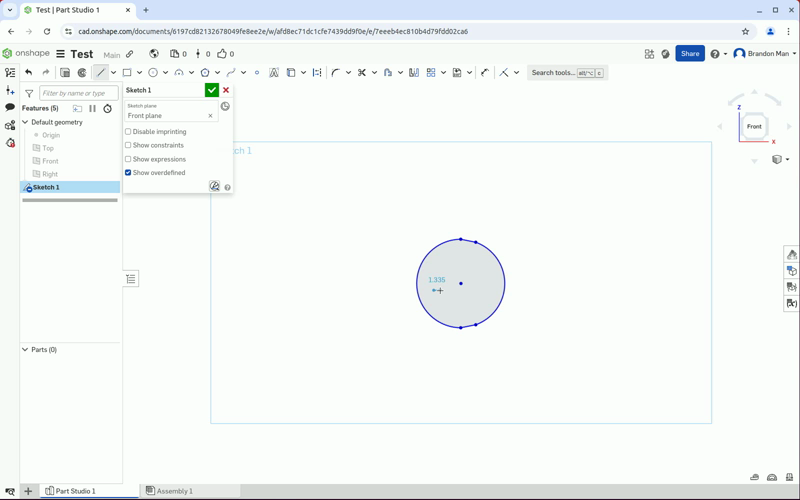
scroll(6)
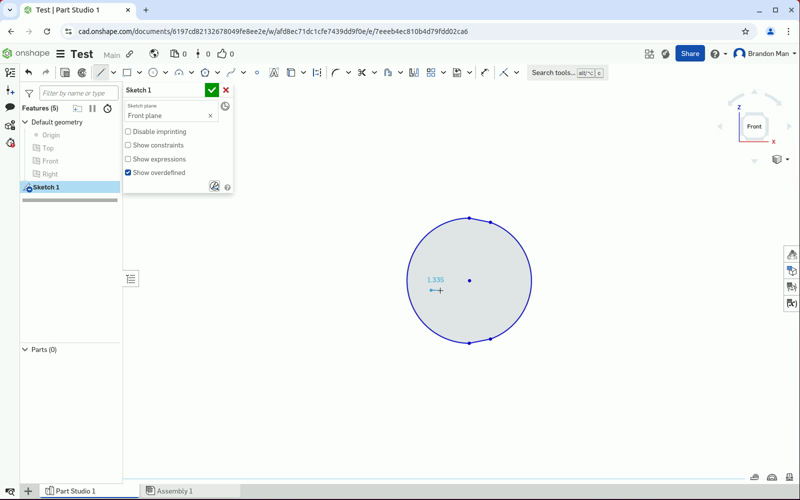
scroll(6)
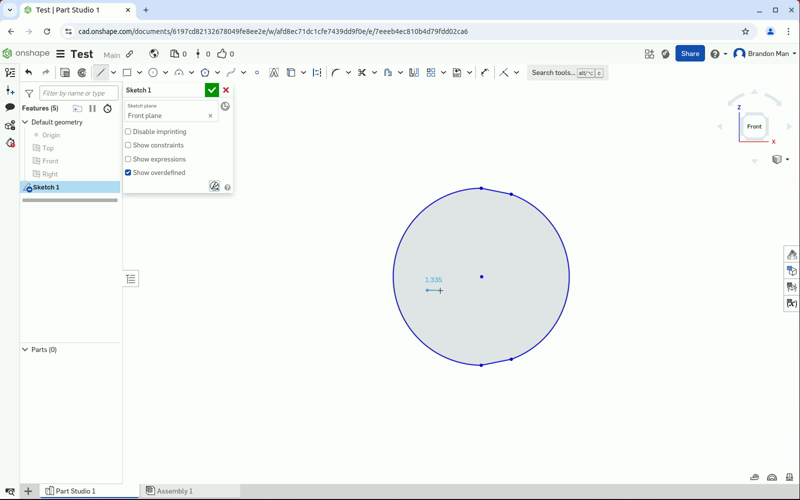
scroll(6)
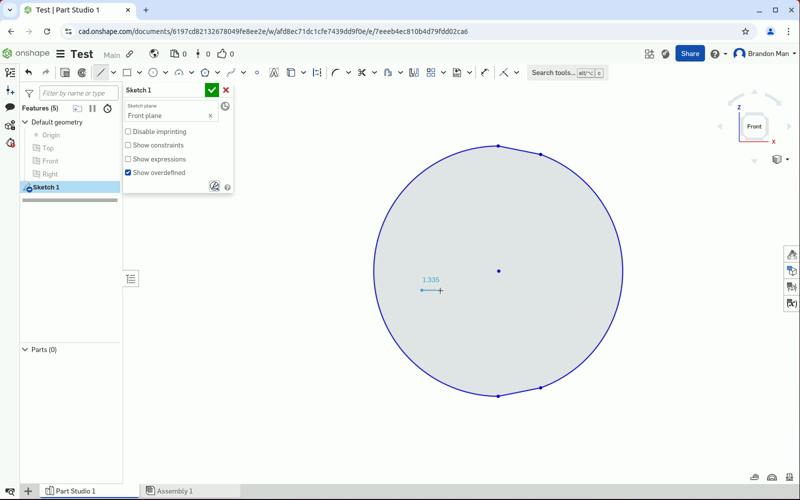
scroll(6)
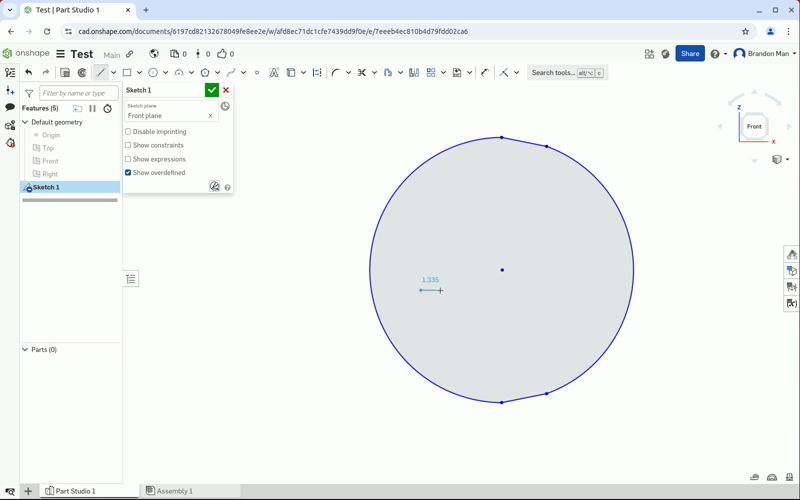
scroll(6)
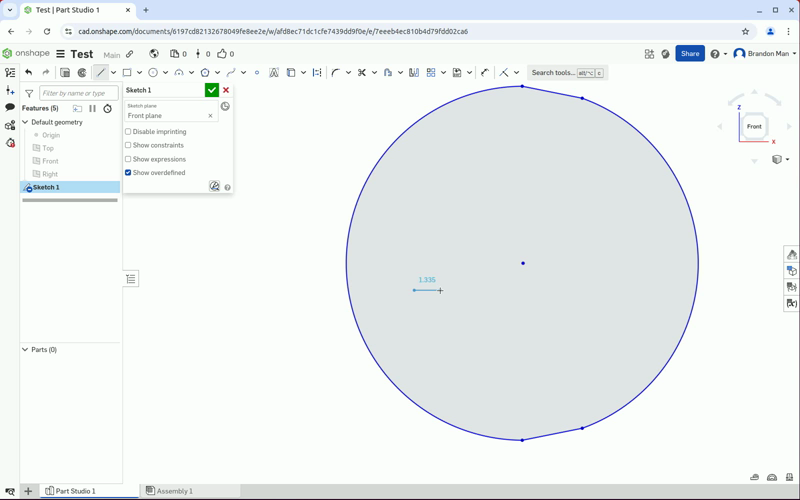
scroll(6)
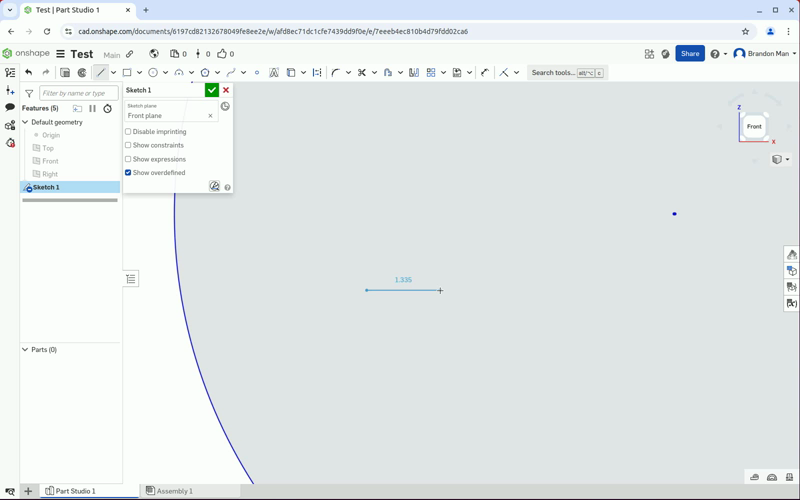
click(440, 290)
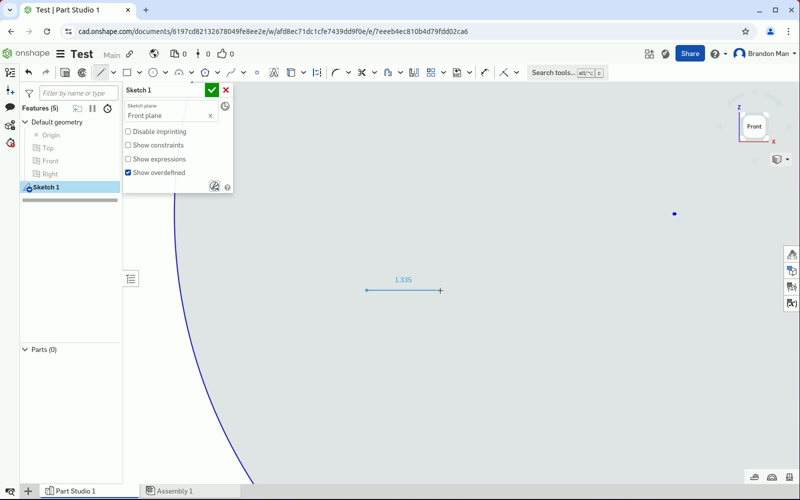
scroll(-6)
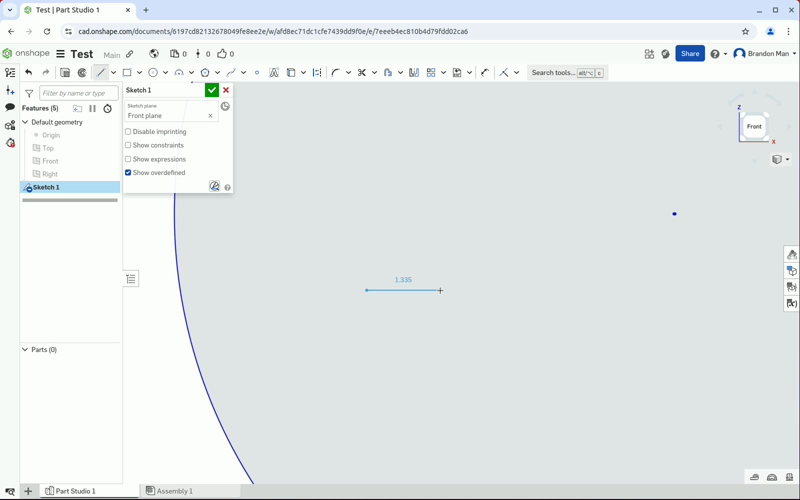
scroll(-6)
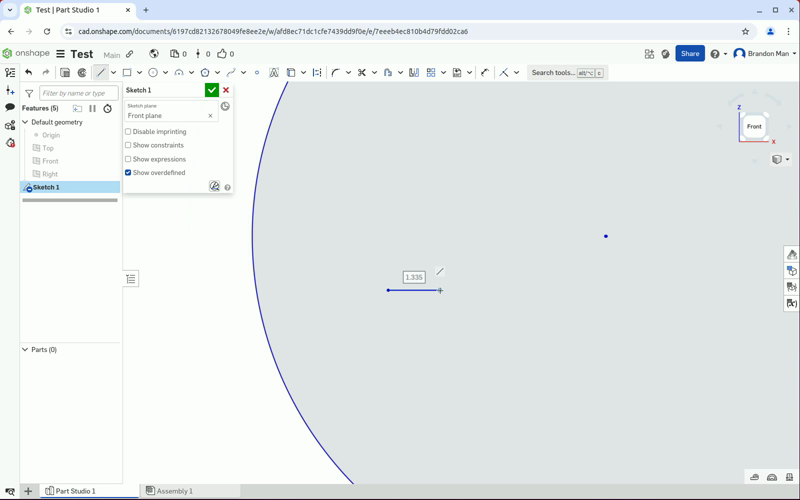
scroll(-6)
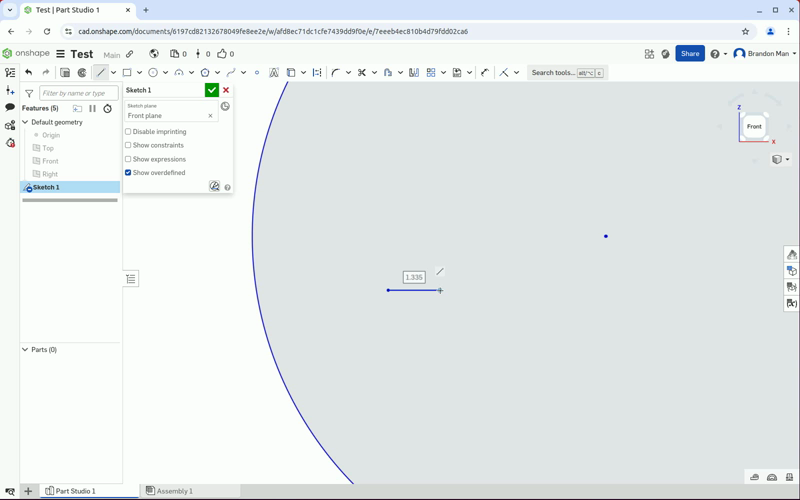
scroll(-6)
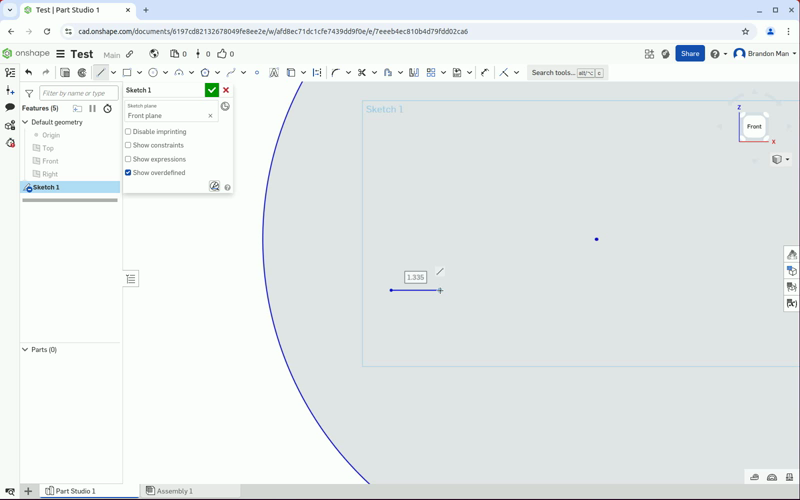
scroll(-6)
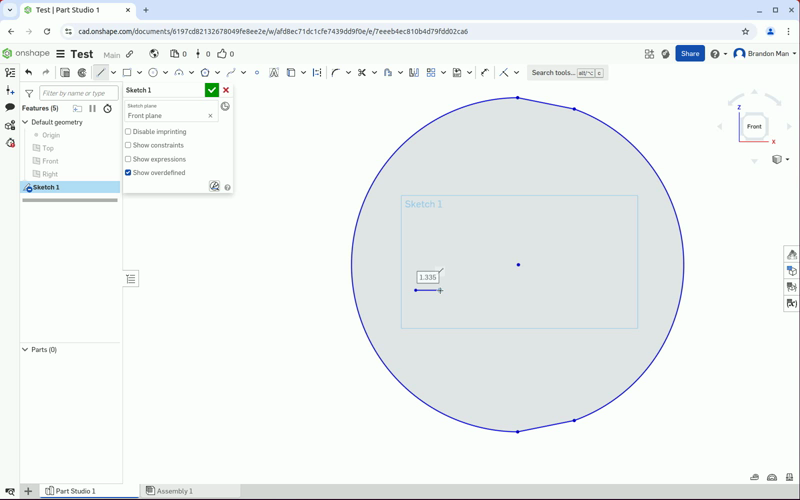
scroll(-6)
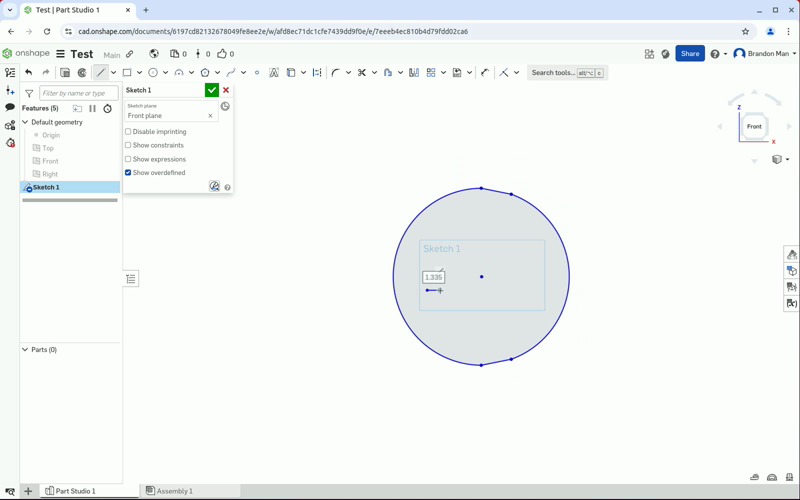
scroll(-6)
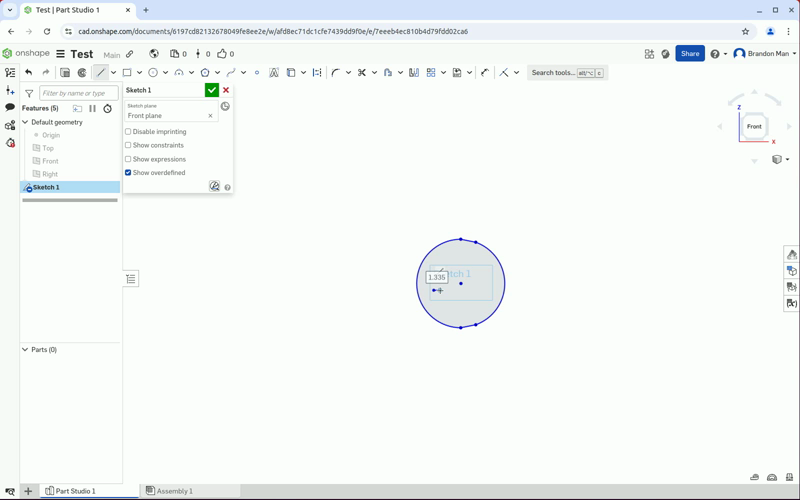
key_up(shift)
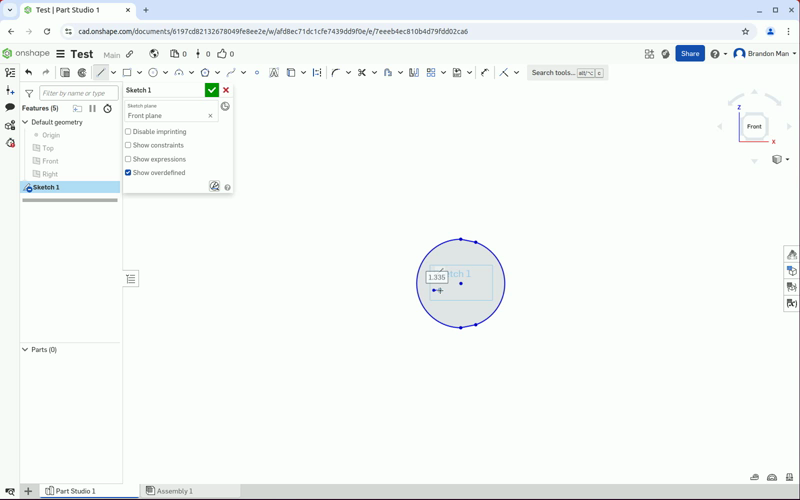
key(esc)
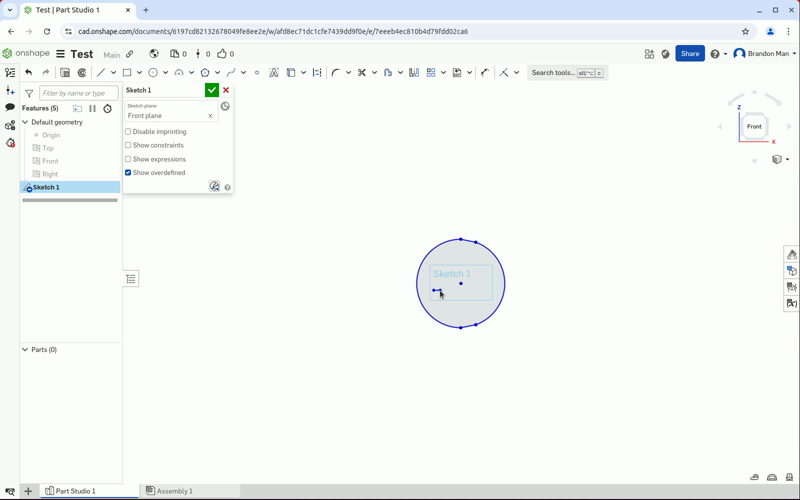
key(a)
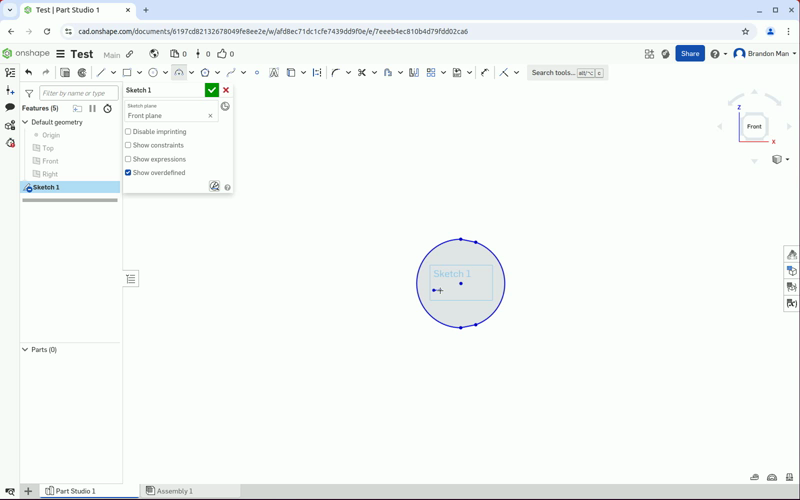
mouse_move(440, 290)
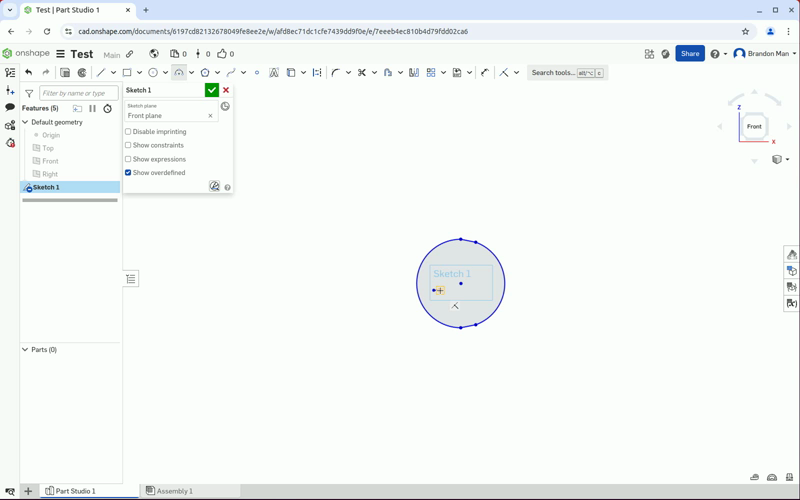
click(440, 290)
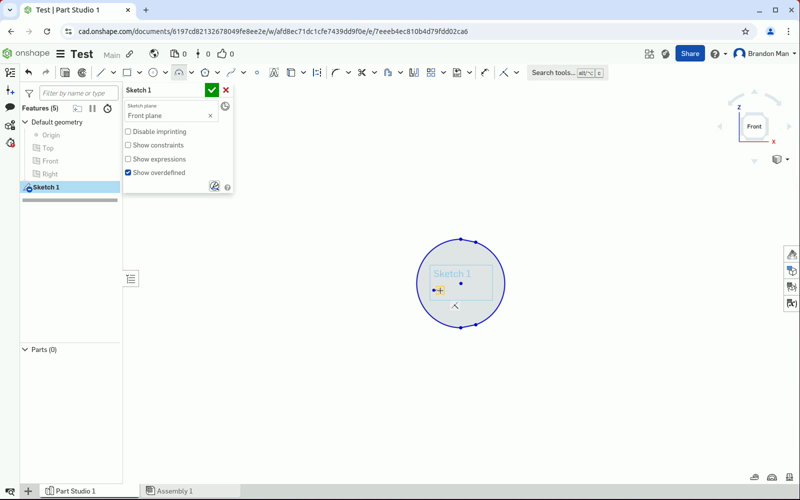
key_down(shift)
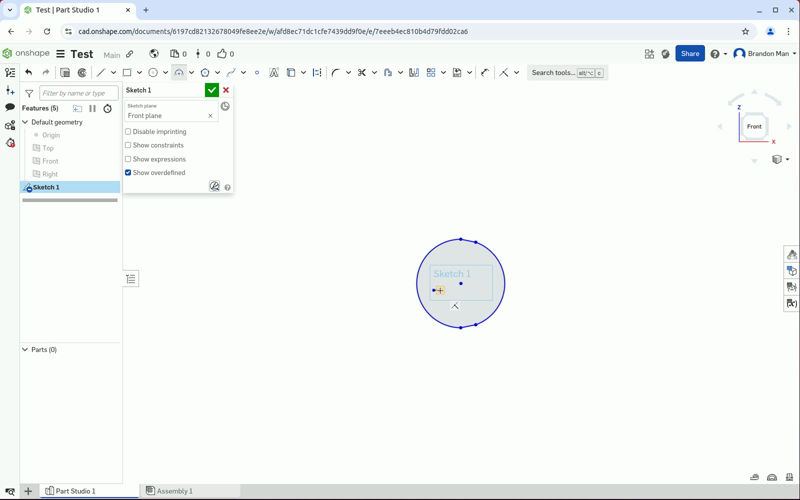
mouse_move(481, 290)
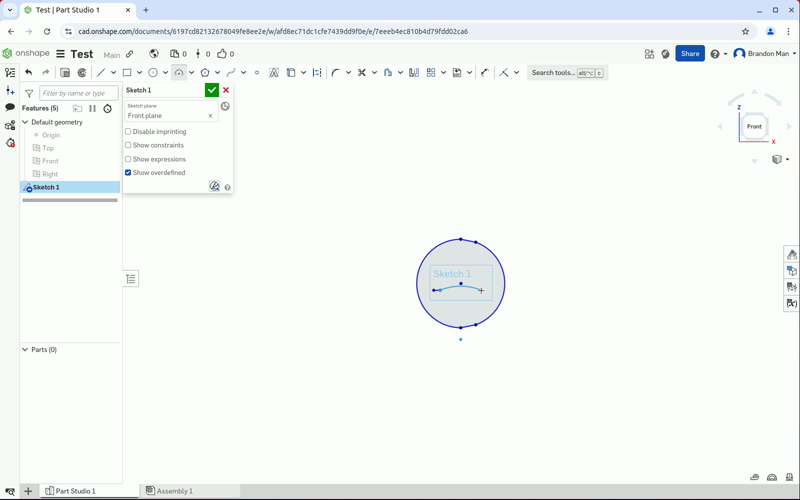
click(481, 290)
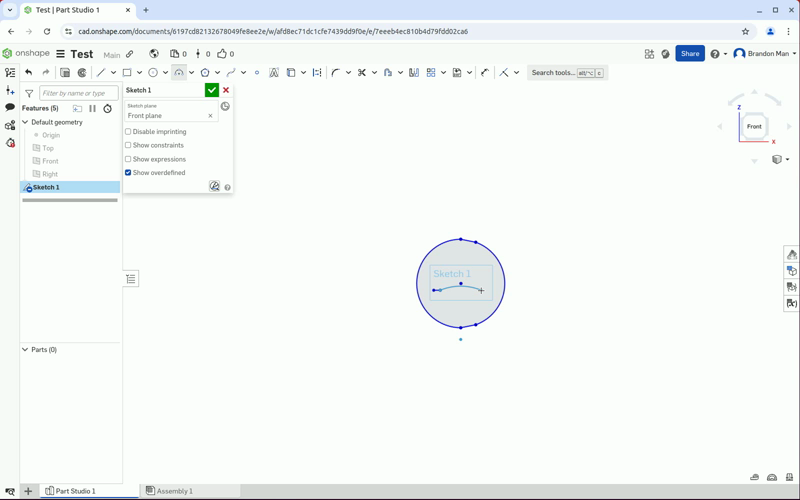
mouse_move(460, 304)
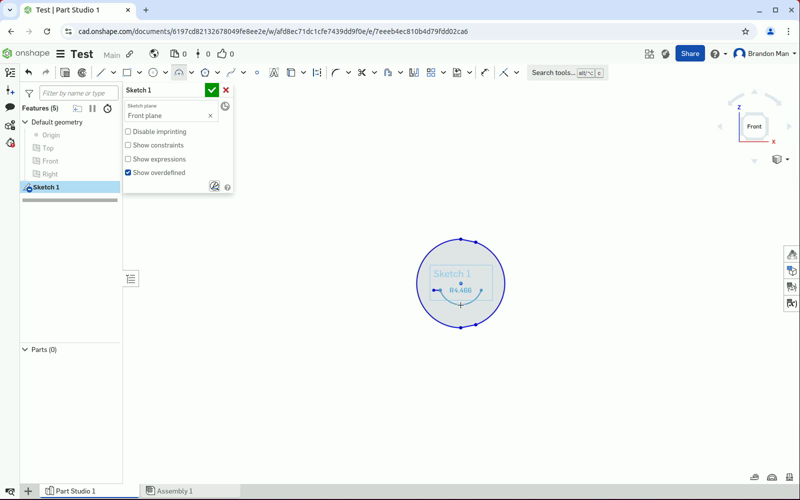
click(460, 304)
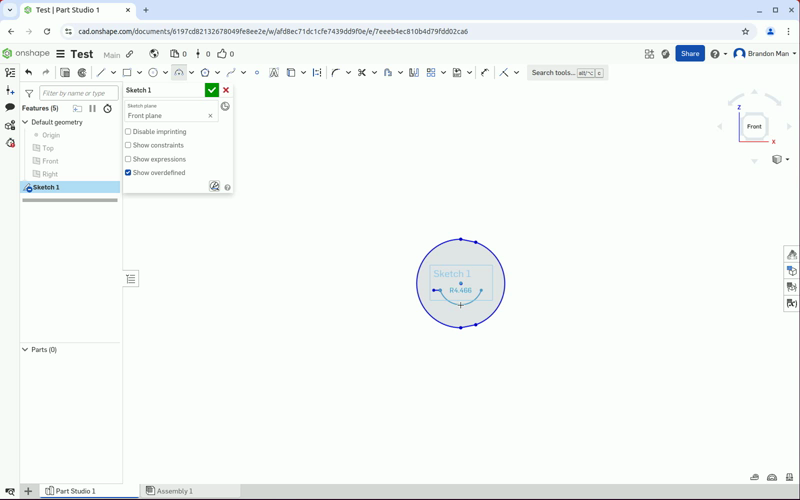
key_up(shift)
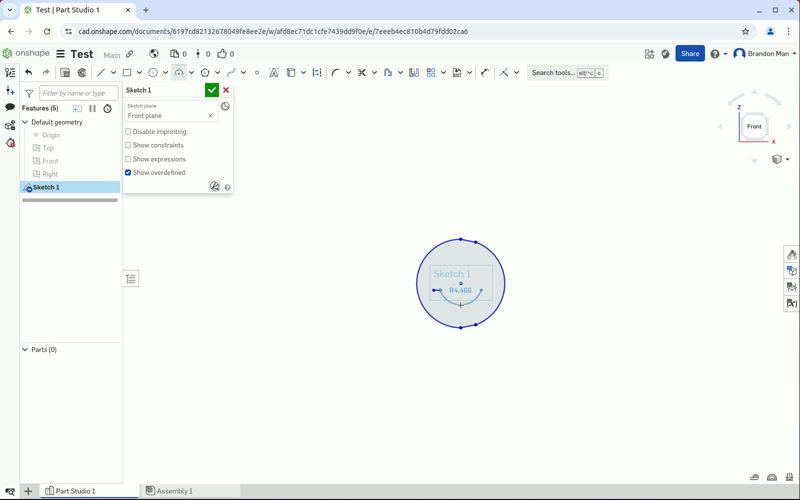
key(esc)
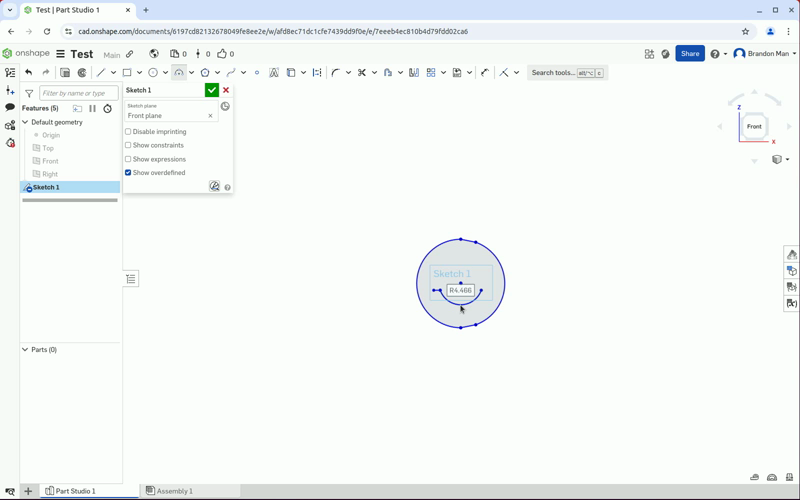
key(l)
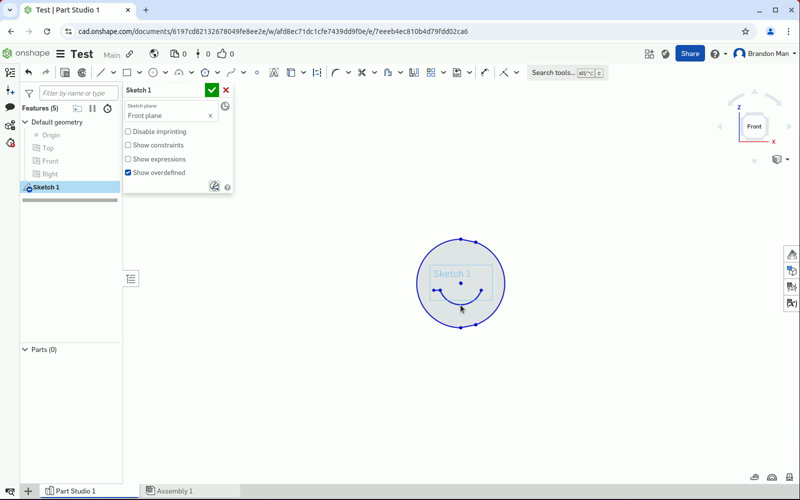
mouse_move(481, 290)
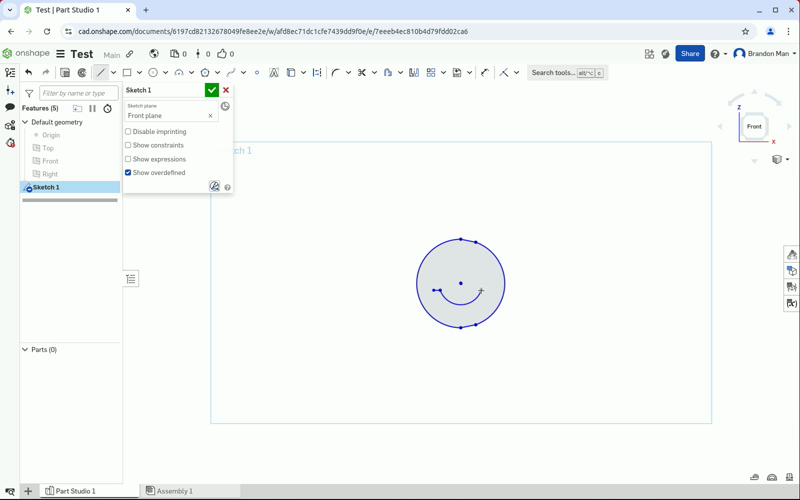
click(481, 290)
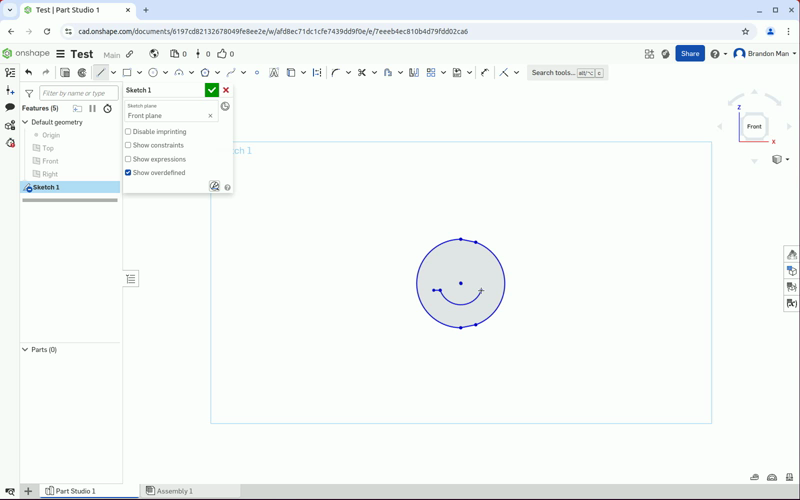
key_down(shift)
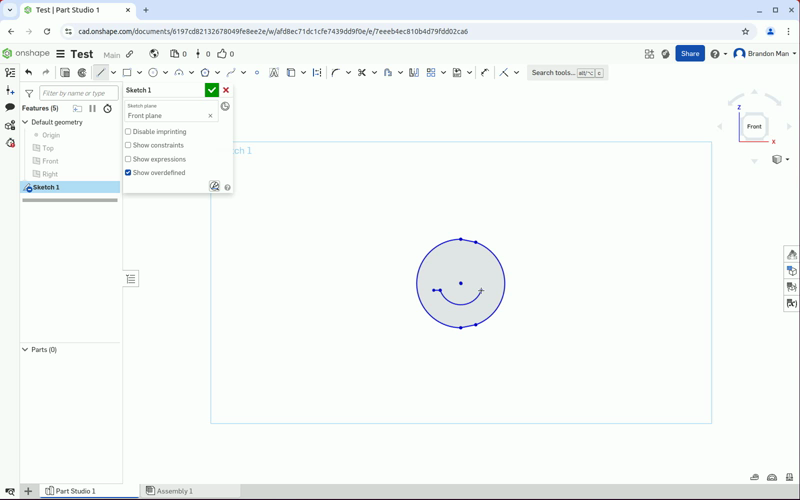
mouse_move(511, 290)
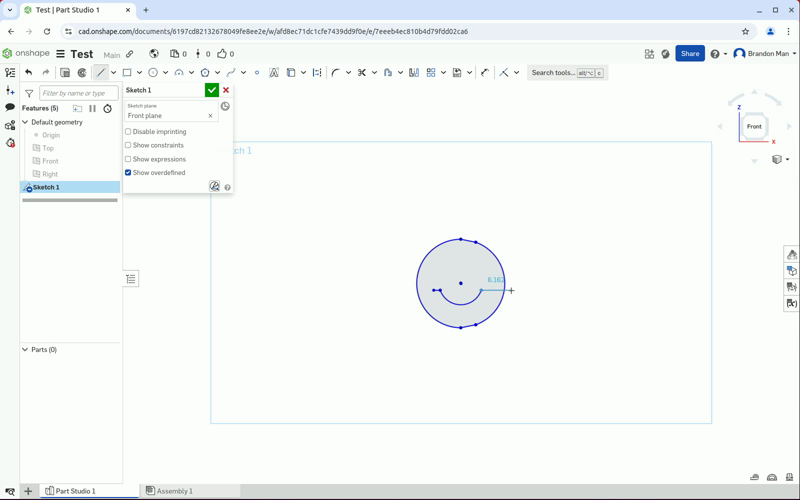
mouse_move(487, 290)
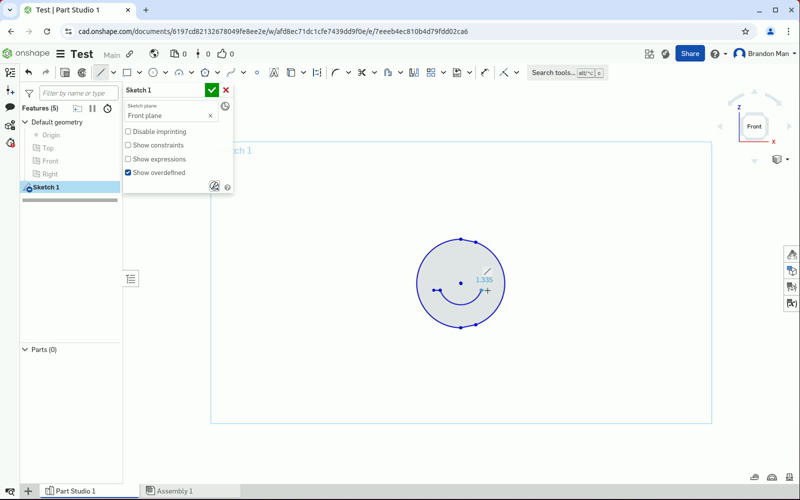
scroll(6)
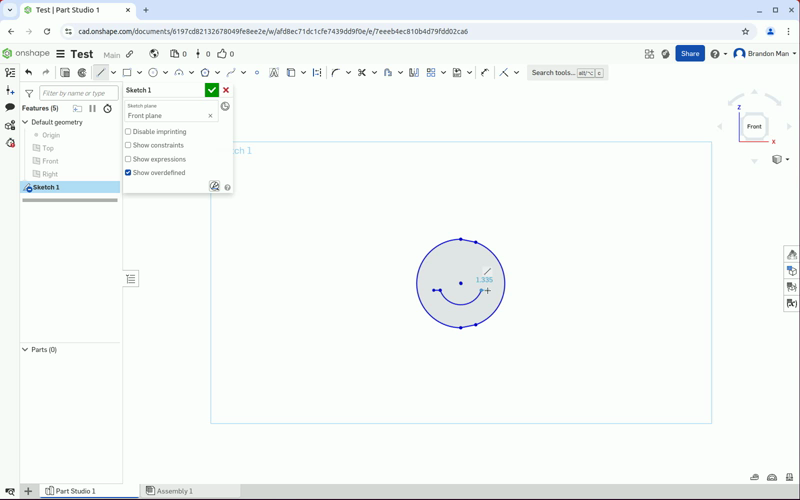
scroll(6)
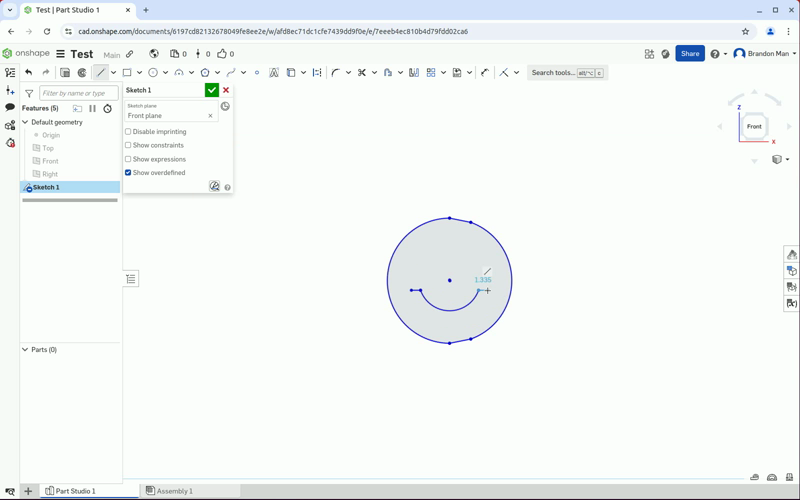
scroll(6)
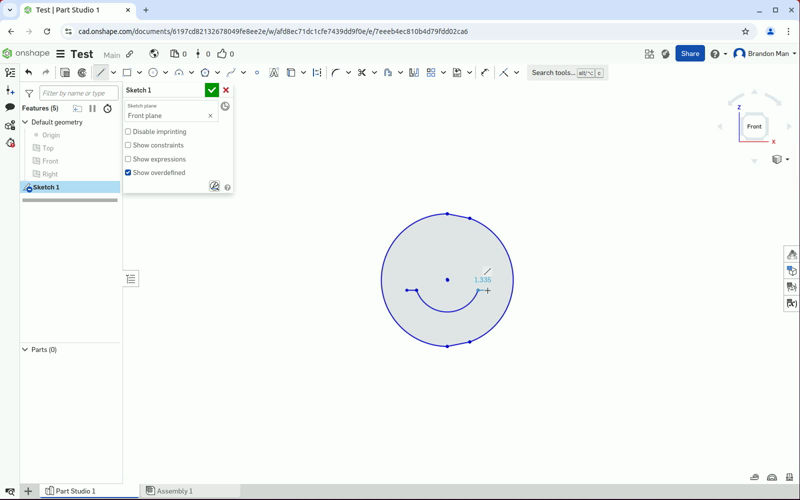
scroll(6)
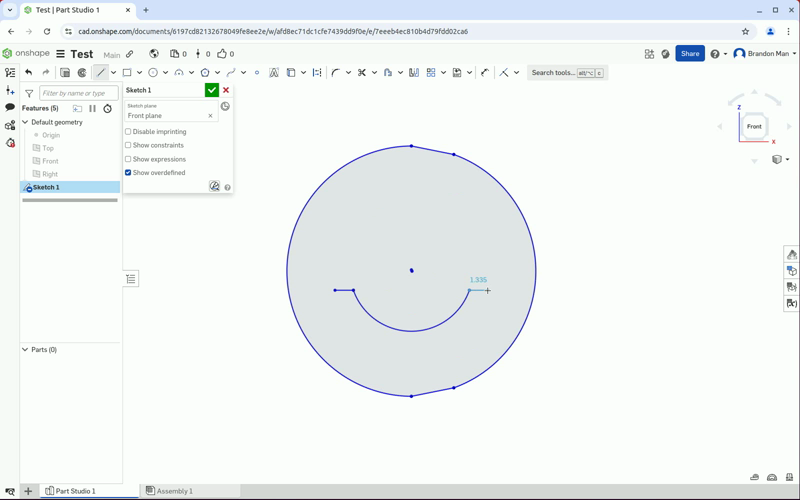
scroll(6)
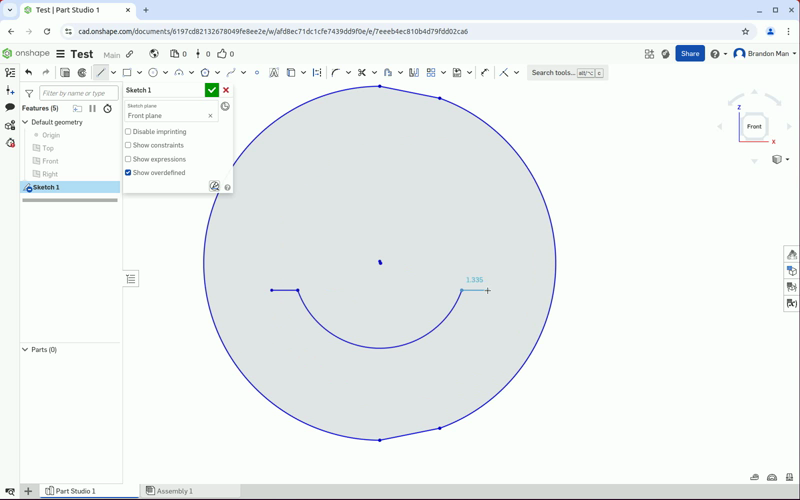
scroll(6)
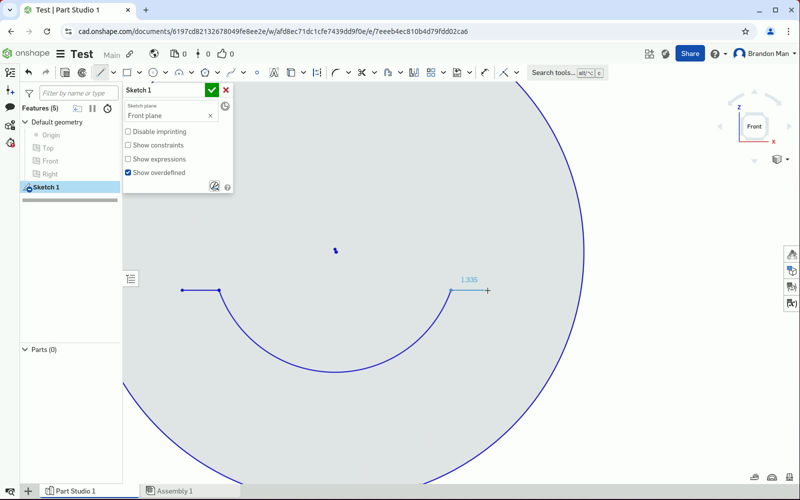
scroll(6)
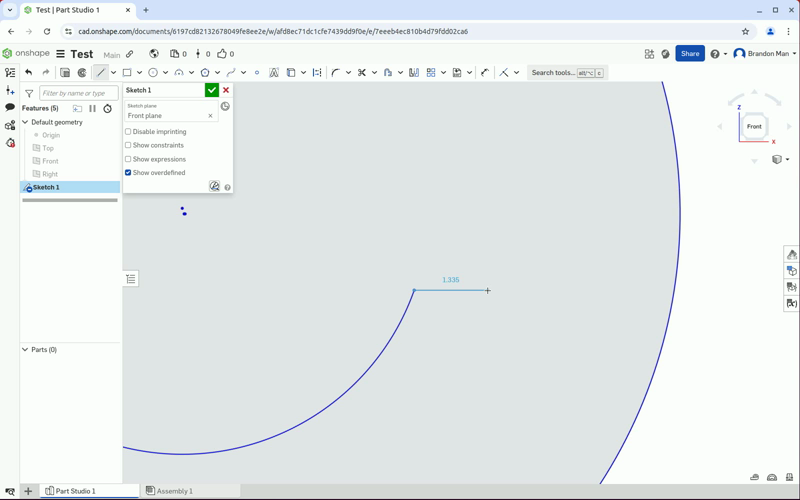
click(487, 290)
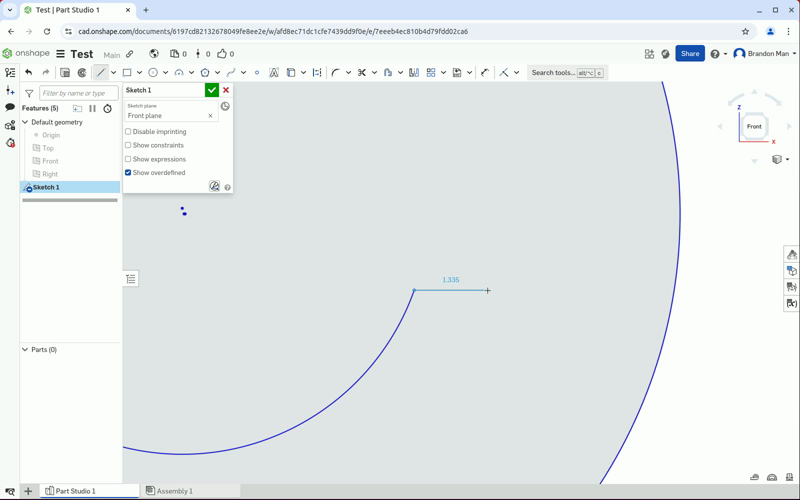
scroll(-6)
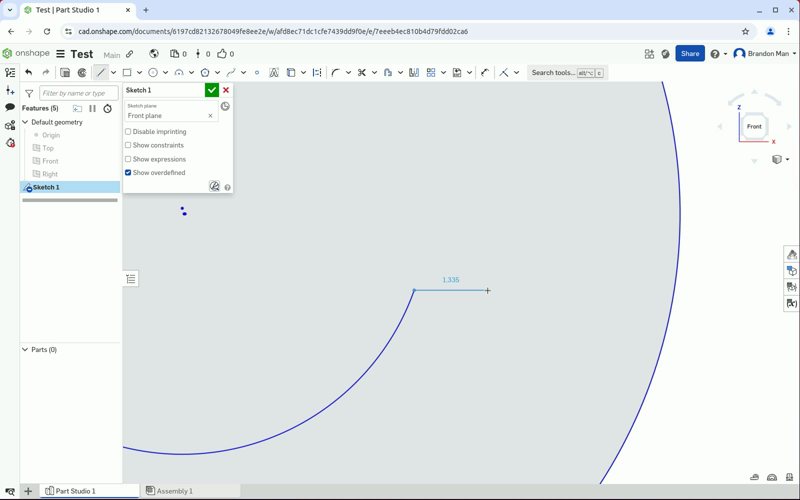
scroll(-6)
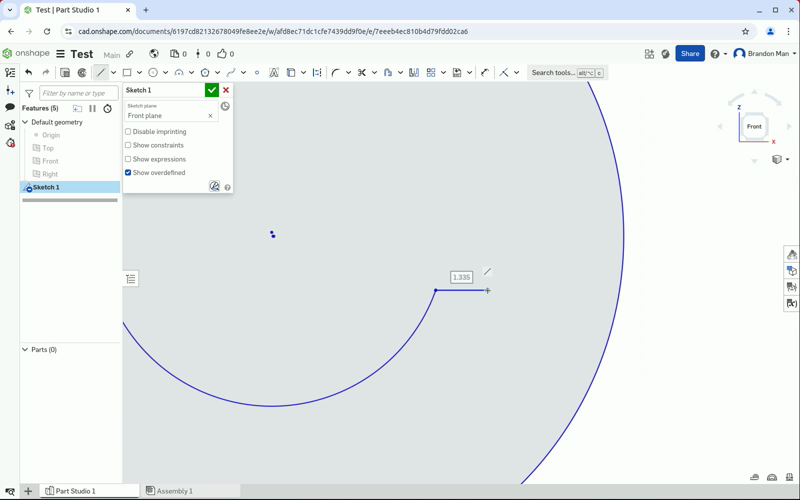
scroll(-6)
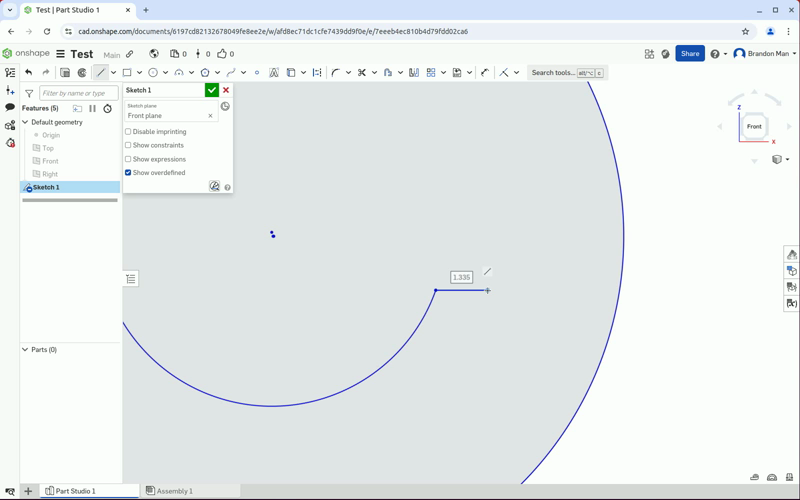
scroll(-6)
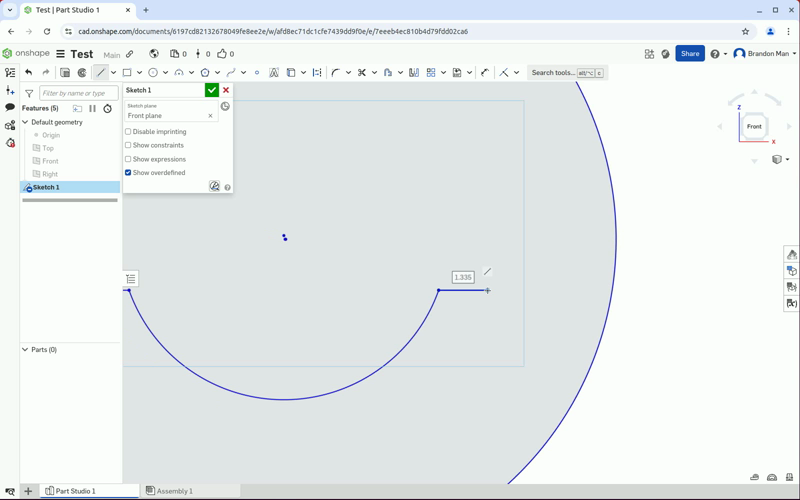
scroll(-6)
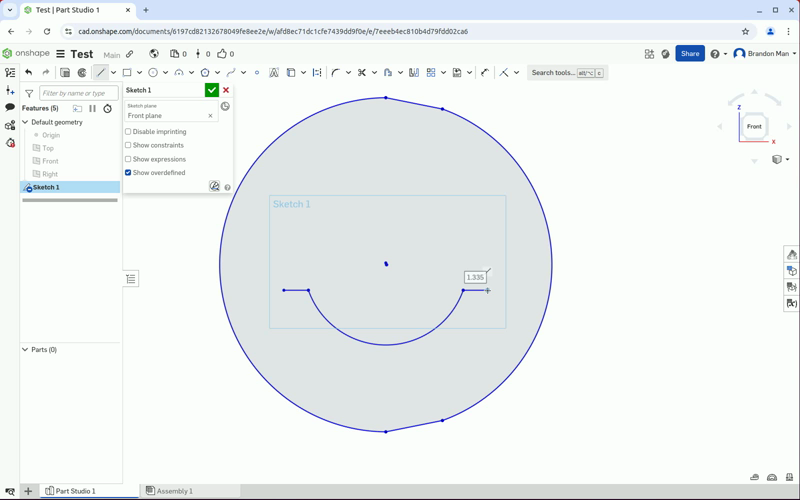
scroll(-6)
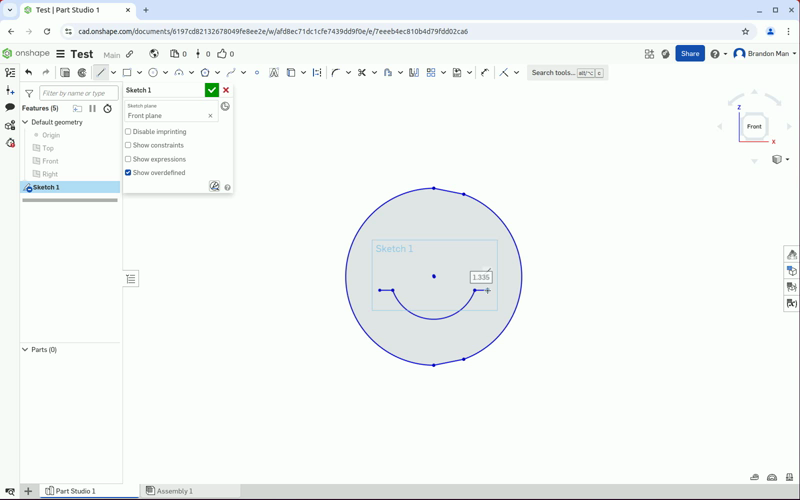
scroll(-6)
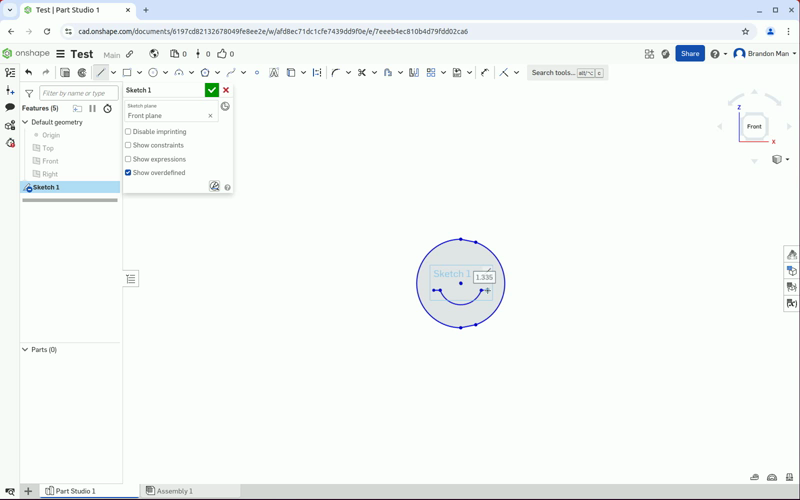
key_up(shift)
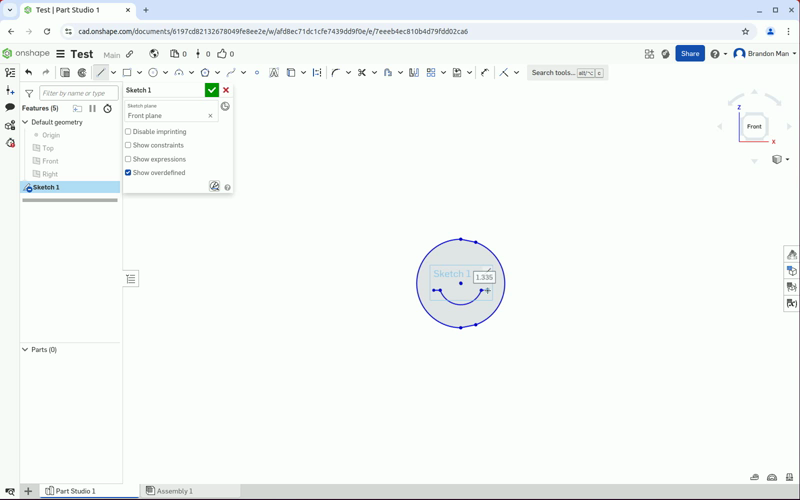
key_down(shift)
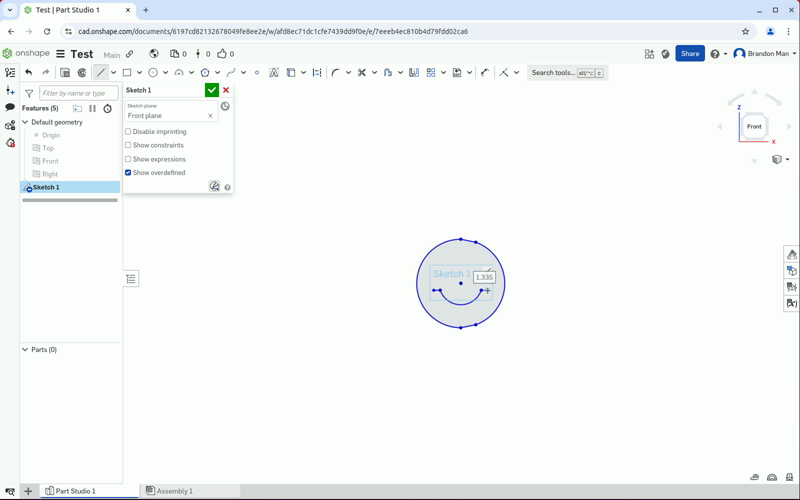
mouse_move(517, 290)
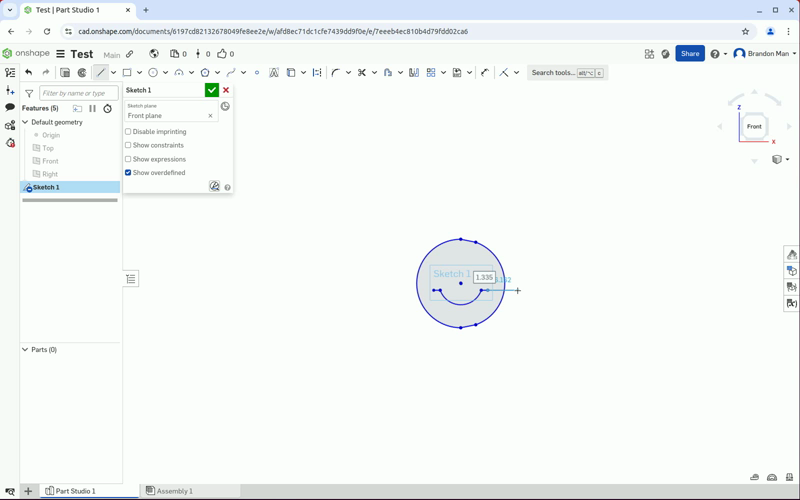
mouse_move(487, 276)
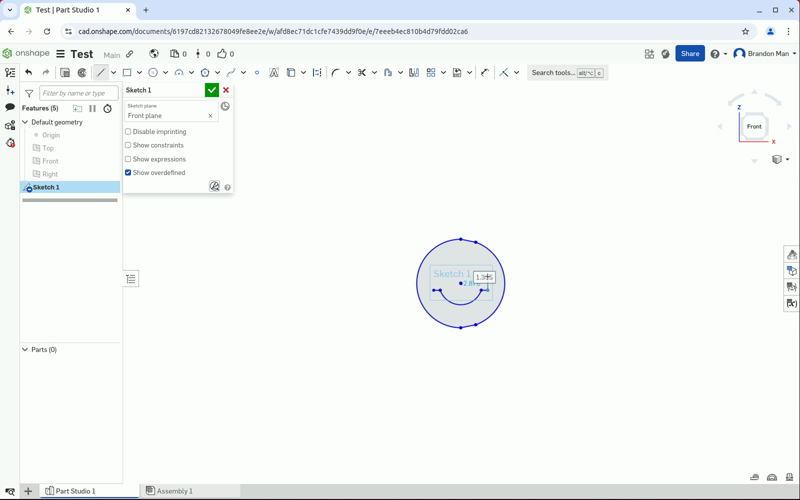
click(487, 276)
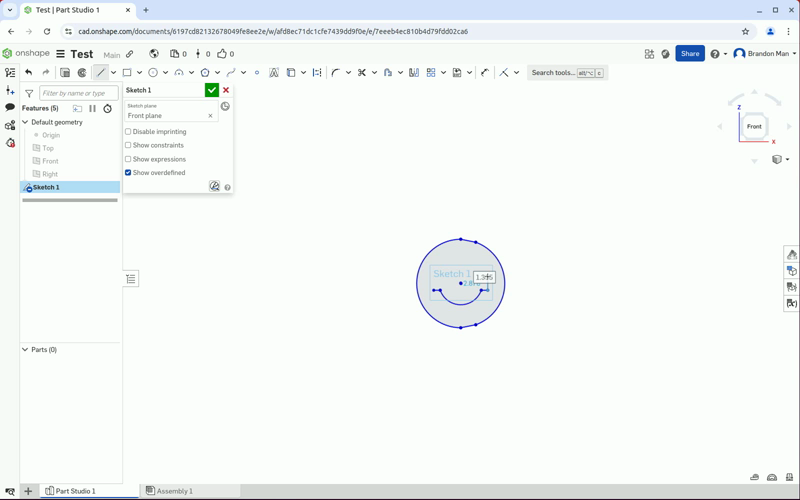
key_up(shift)
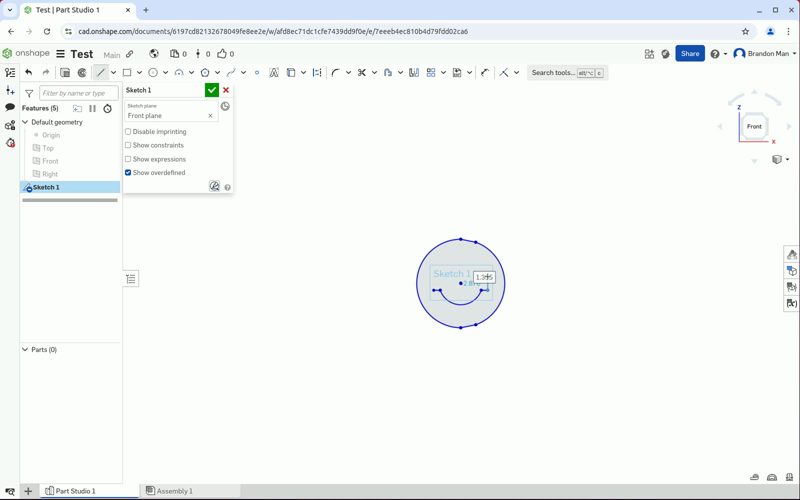
key_down(shift)
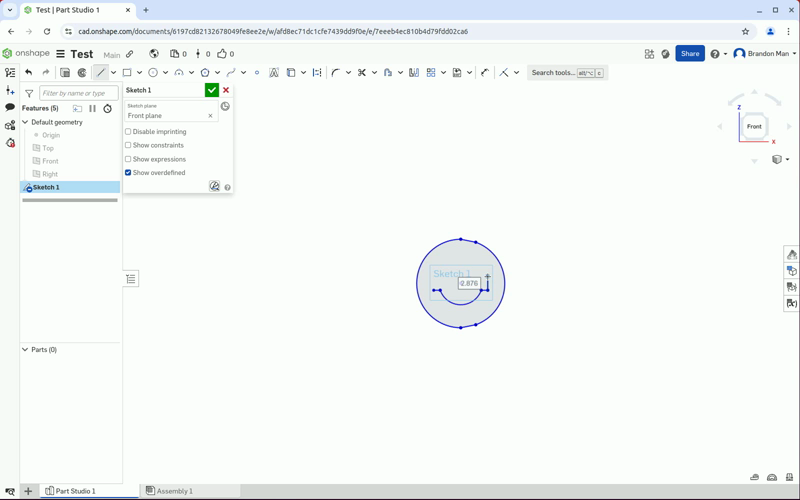
mouse_move(517, 276)
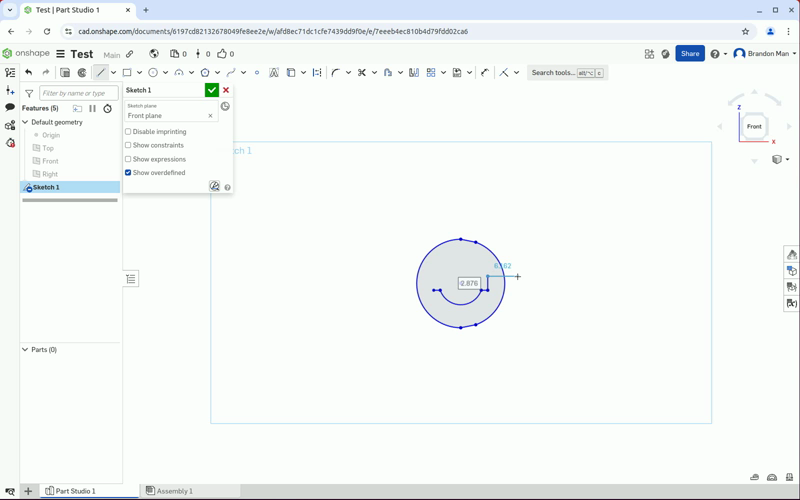
mouse_move(481, 276)
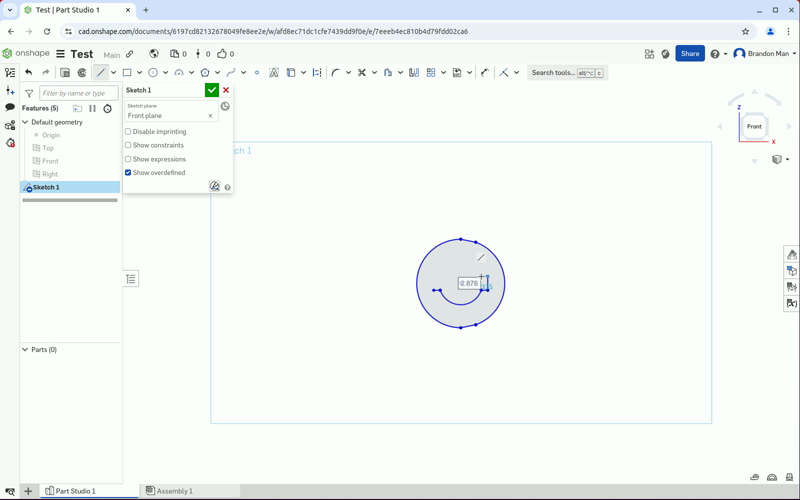
scroll(6)
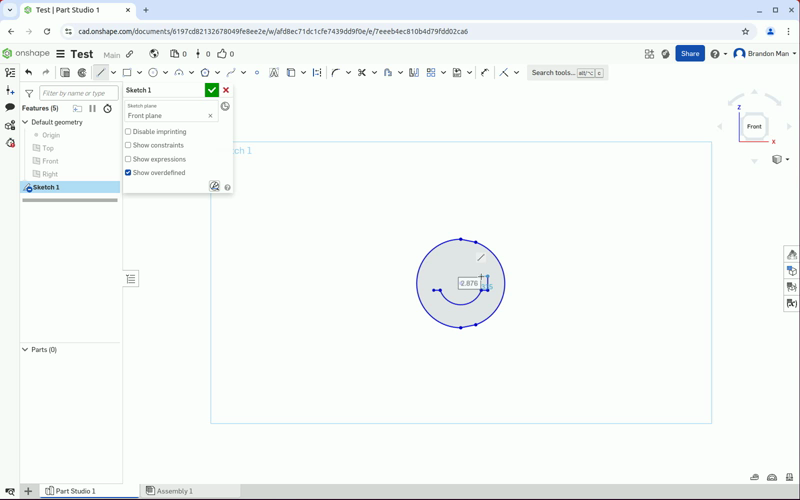
scroll(6)
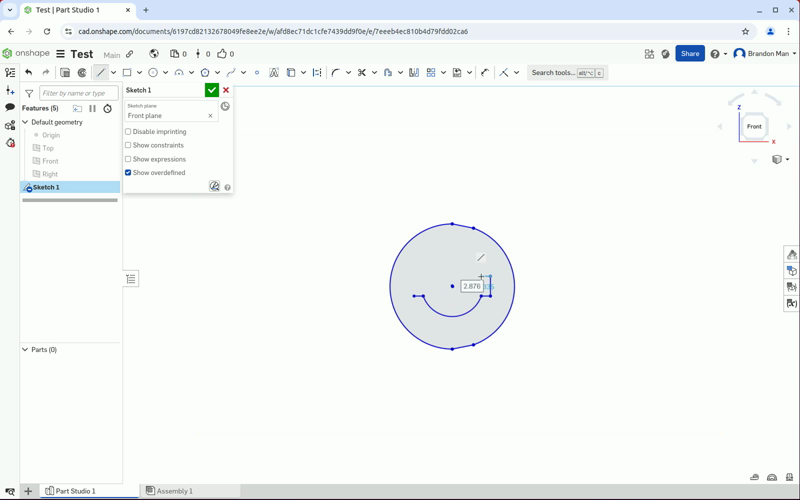
scroll(6)
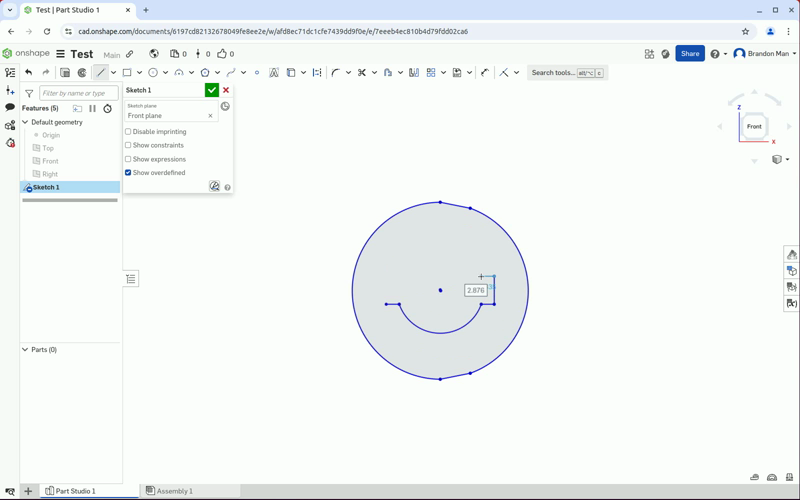
scroll(6)
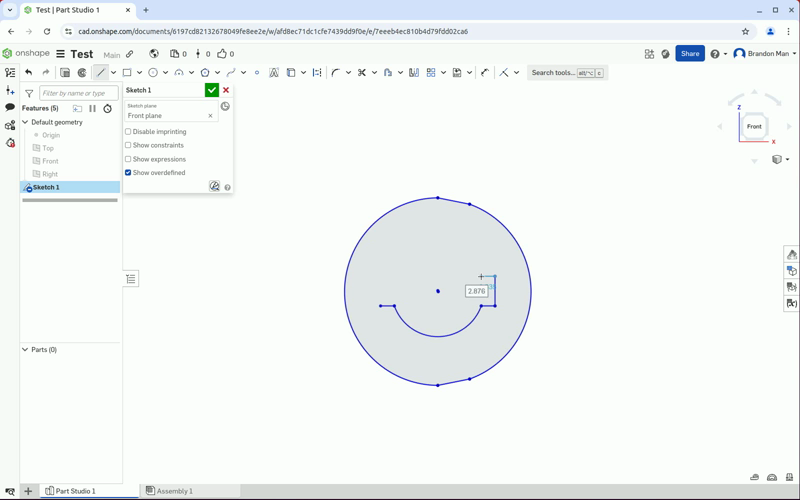
scroll(6)
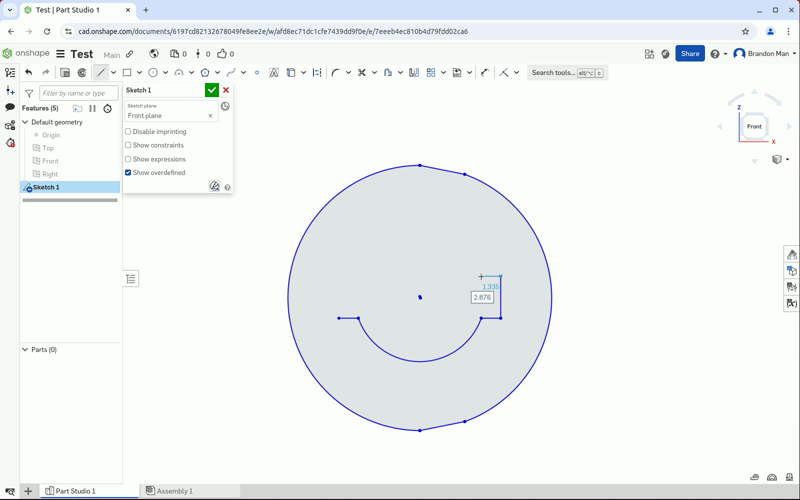
scroll(6)
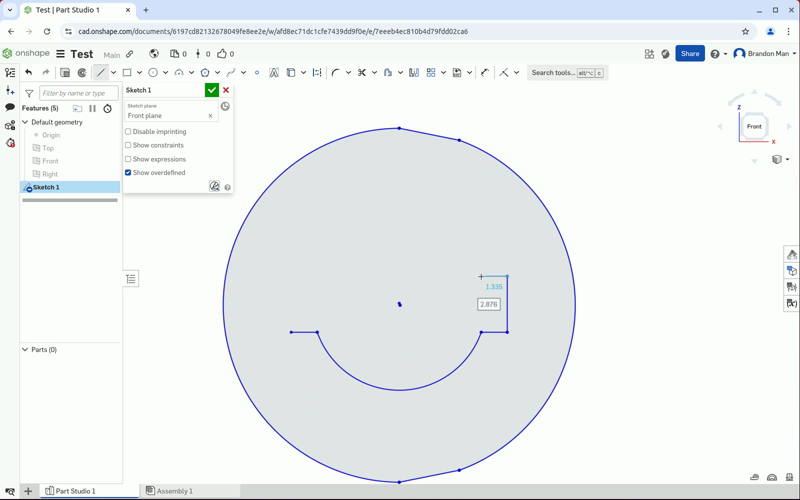
scroll(6)
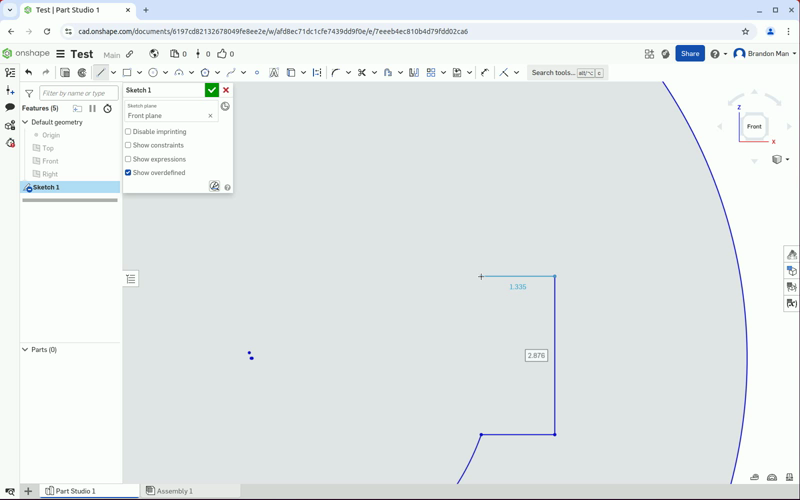
click(481, 276)
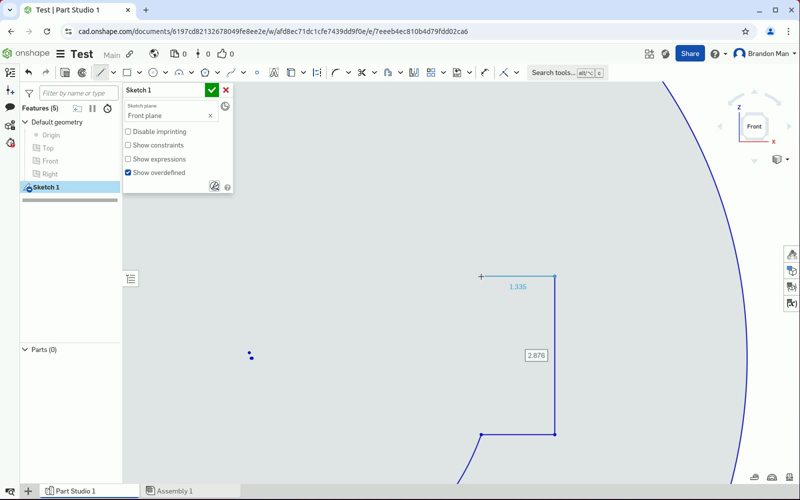
scroll(-6)
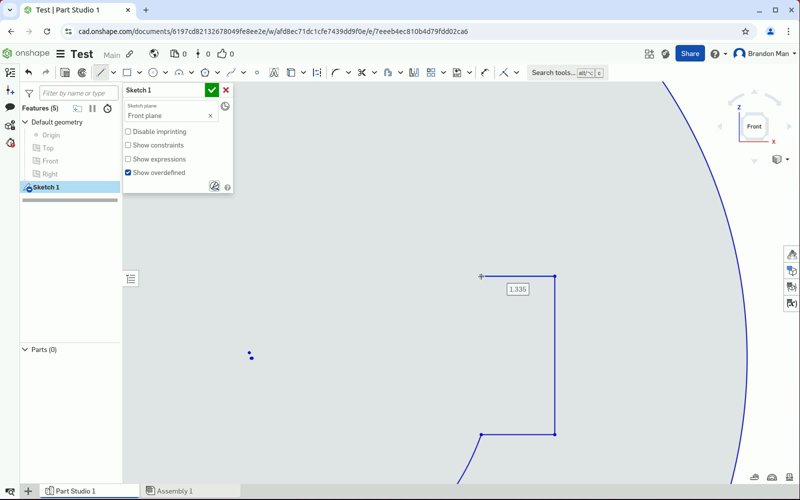
scroll(-6)
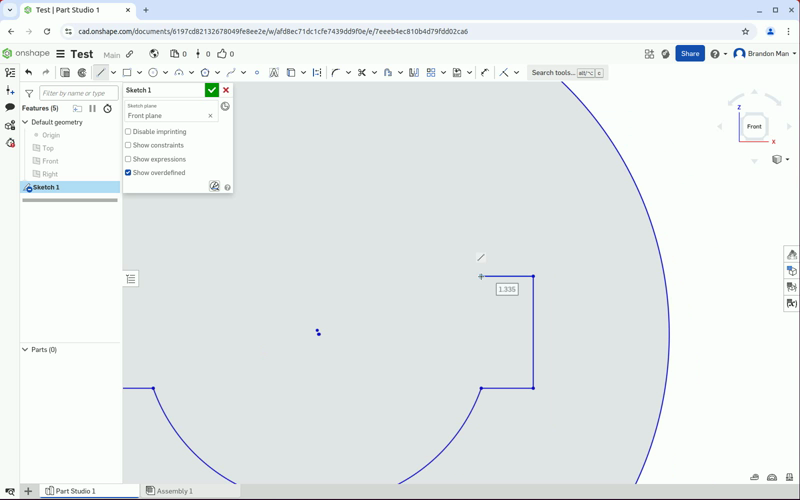
scroll(-6)
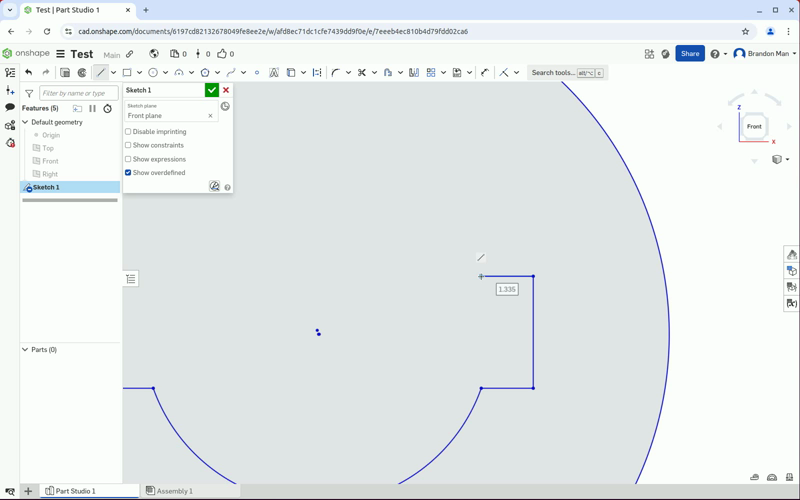
scroll(-6)
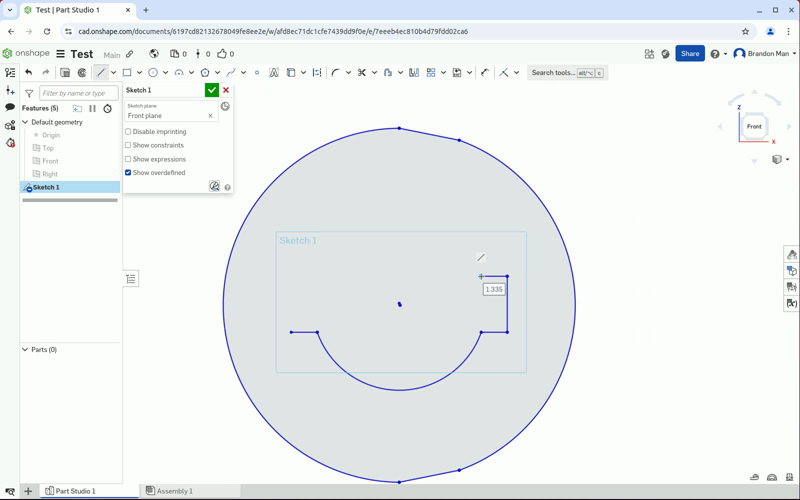
scroll(-6)
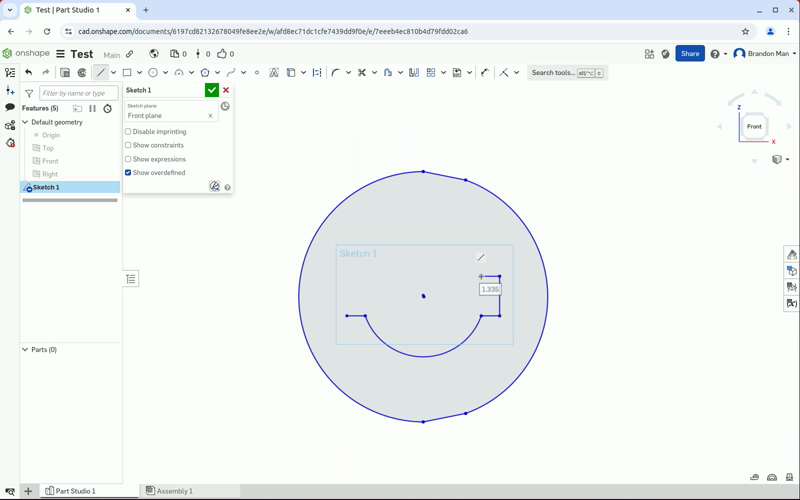
scroll(-6)
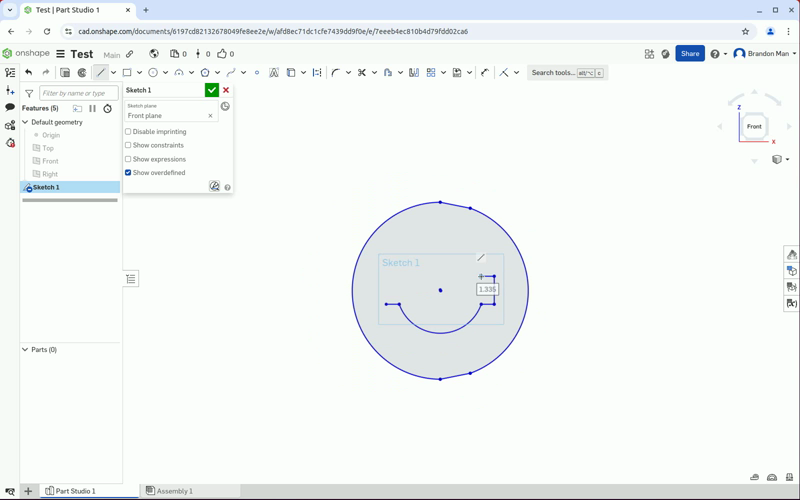
scroll(-6)
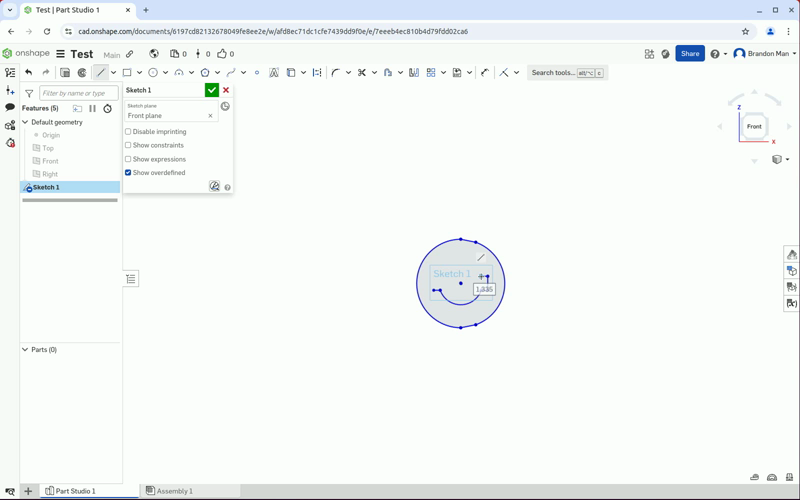
key_up(shift)
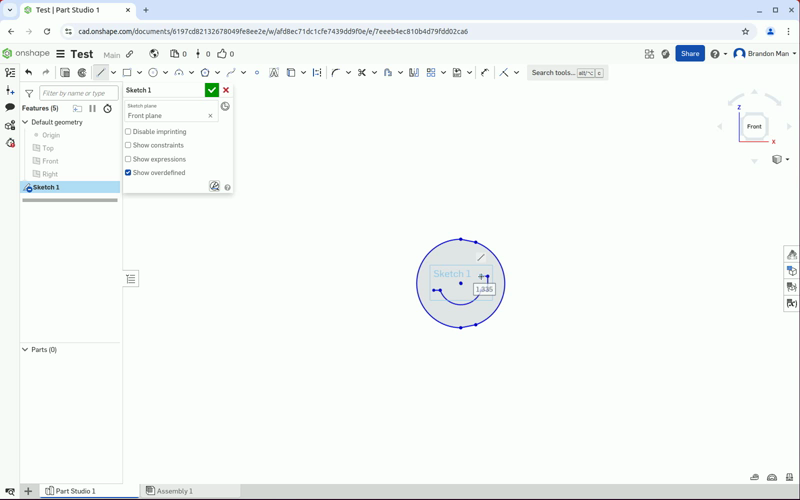
key(esc)
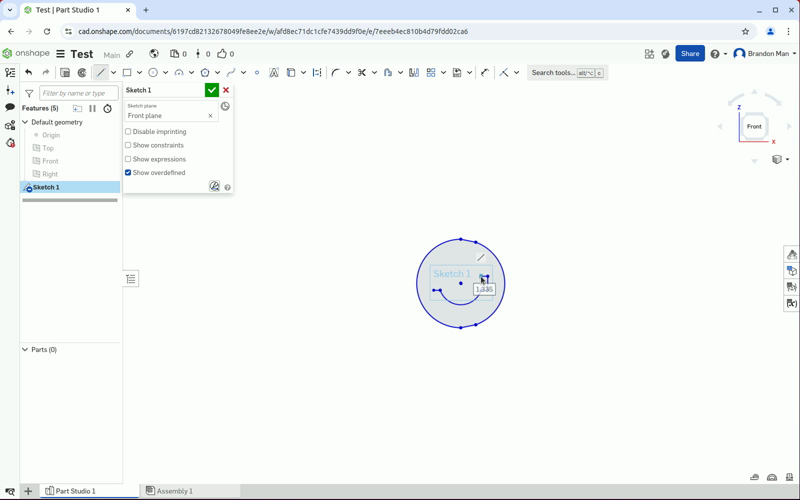
key(a)
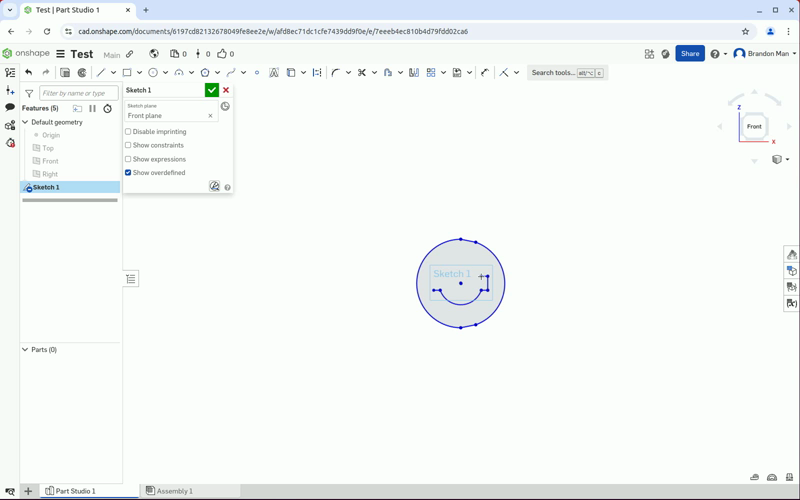
mouse_move(481, 276)
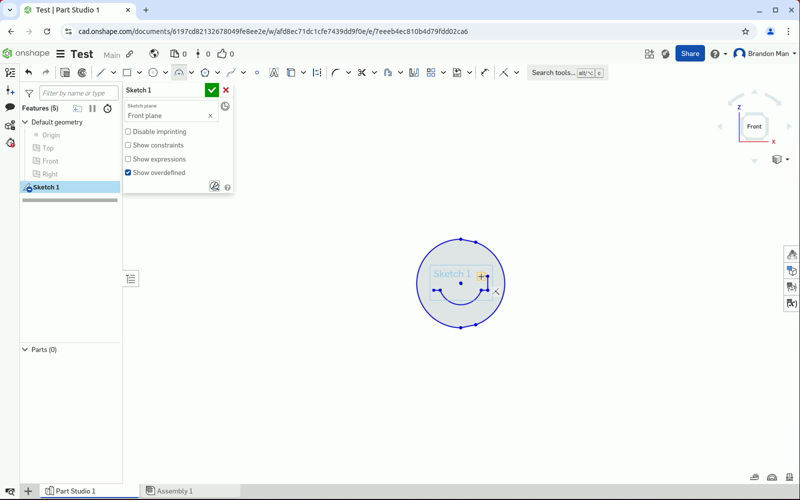
click(481, 276)
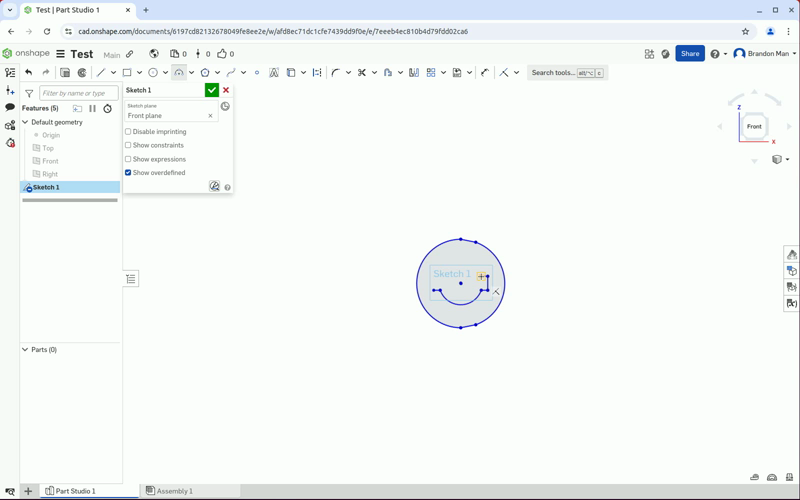
key_down(shift)
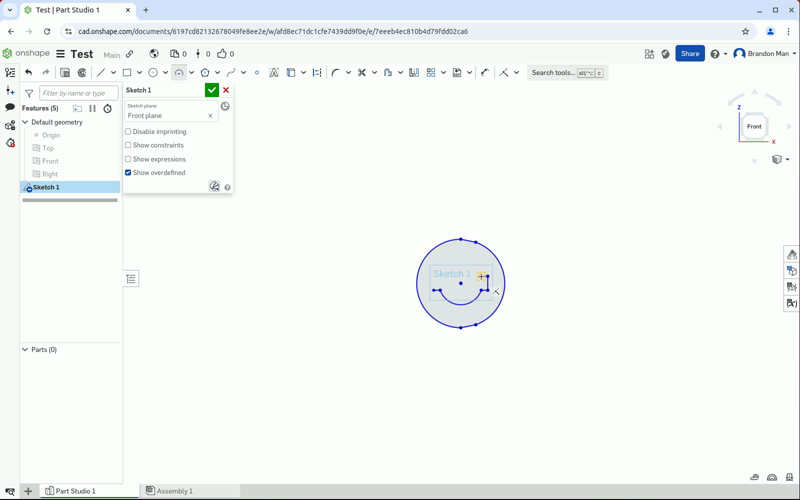
mouse_move(440, 276)
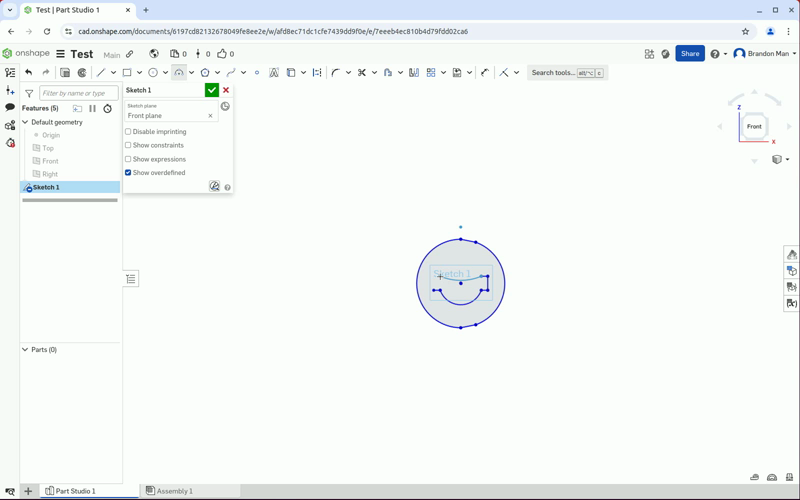
click(440, 276)
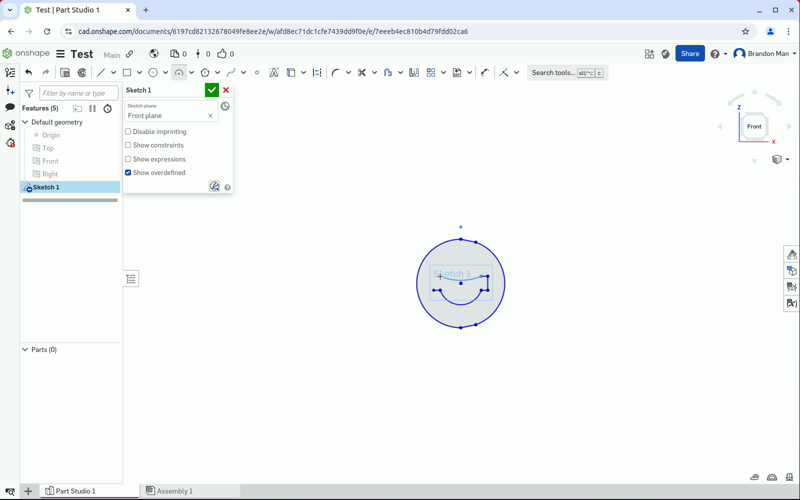
mouse_move(460, 262)
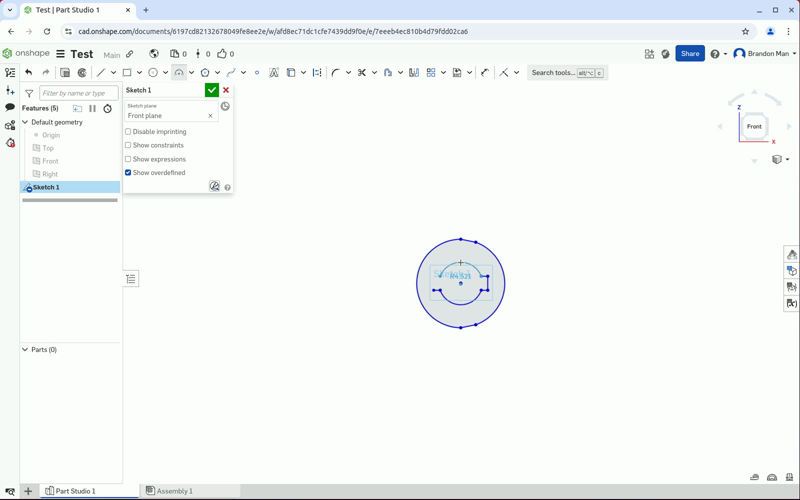
click(460, 262)
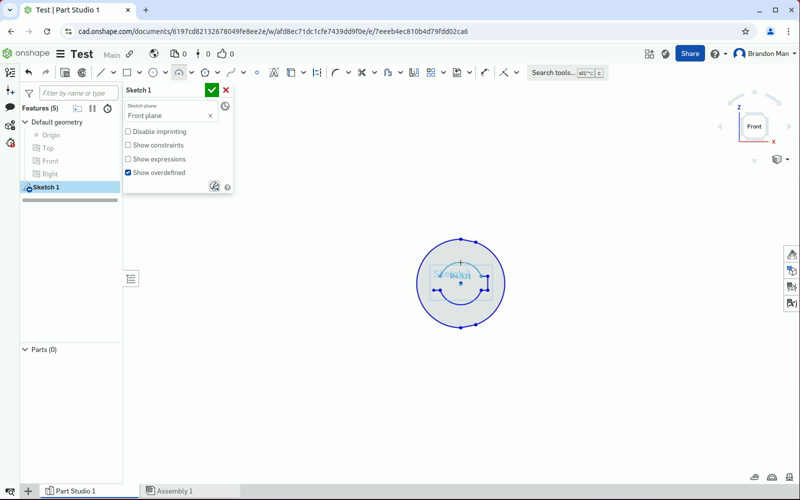
key_up(shift)
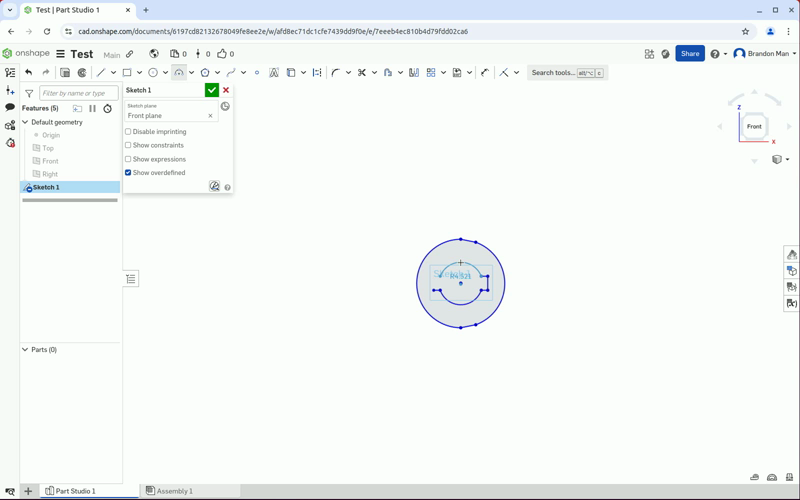
key(esc)
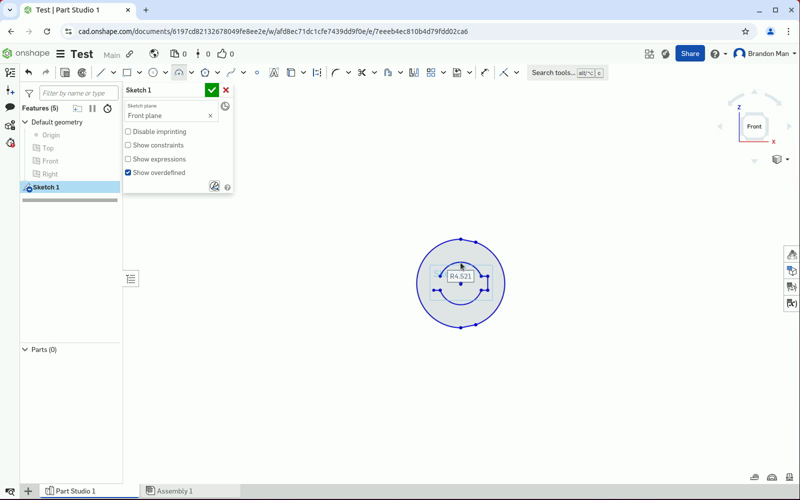
key(l)
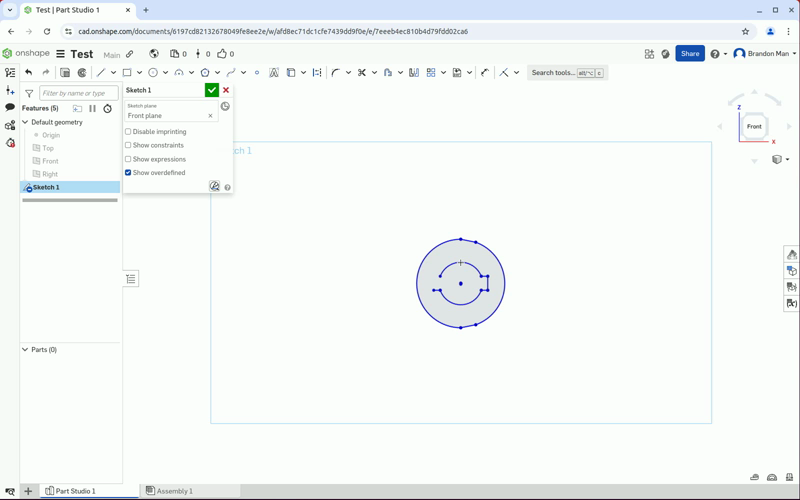
mouse_move(440, 276)
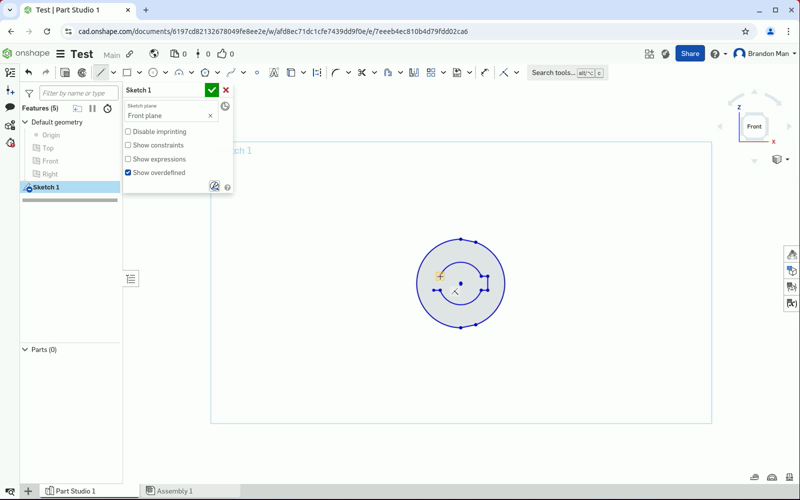
click(440, 276)
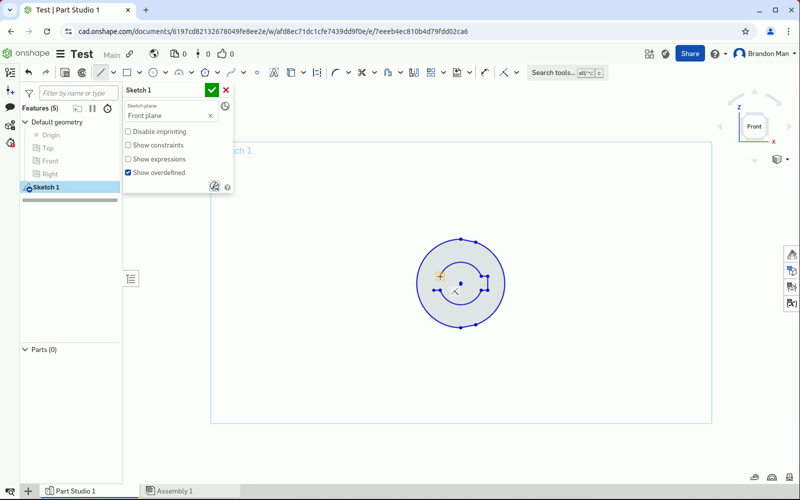
key_down(shift)
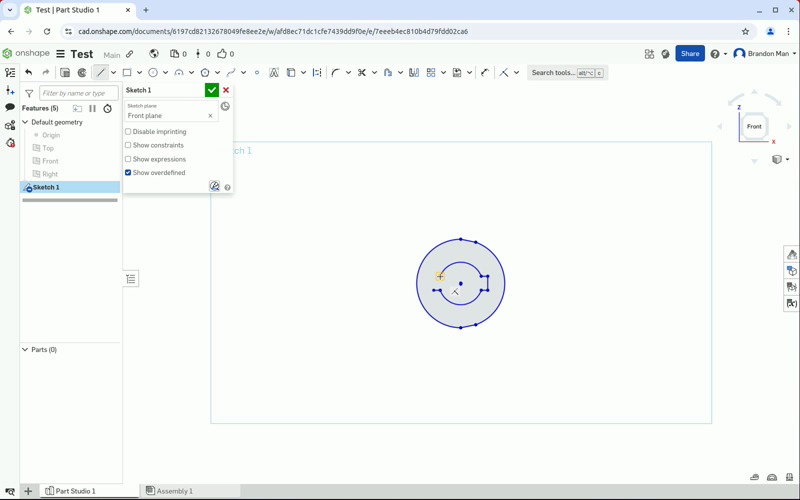
mouse_move(470, 276)
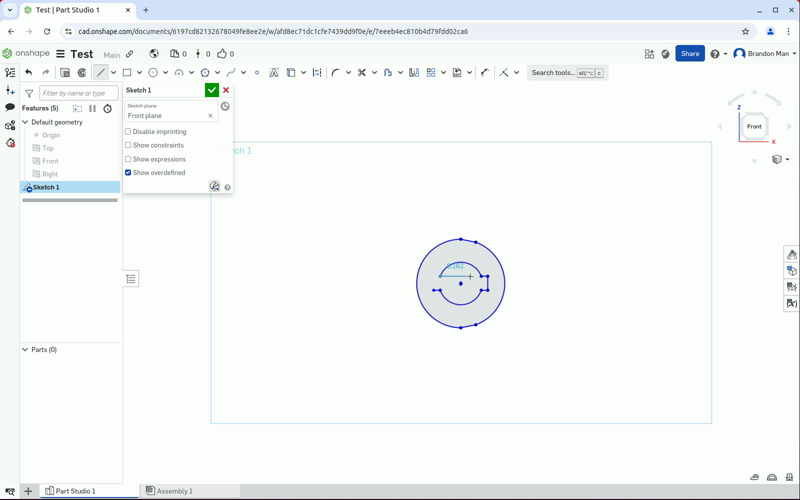
mouse_move(433, 276)
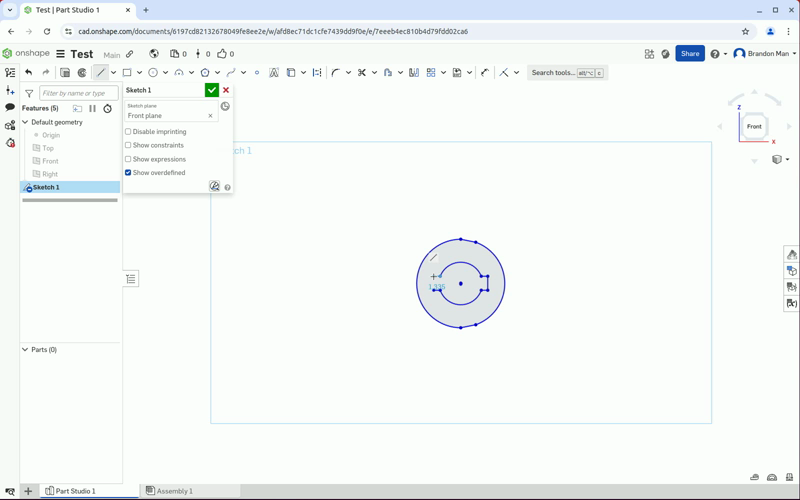
scroll(6)
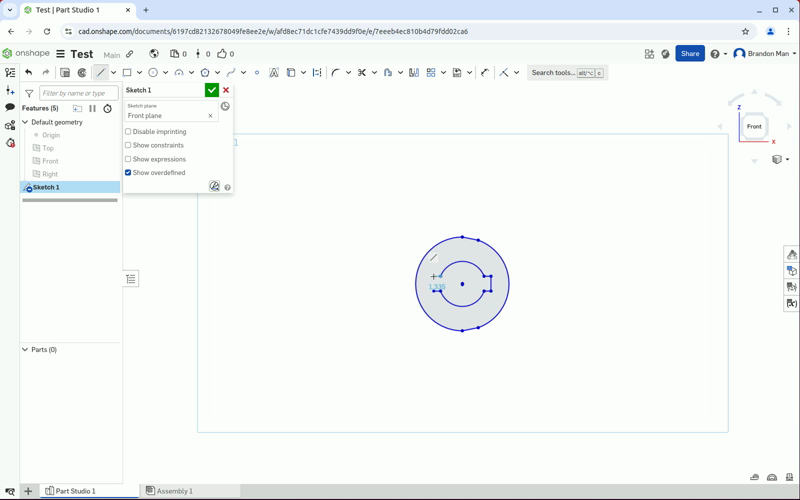
scroll(6)
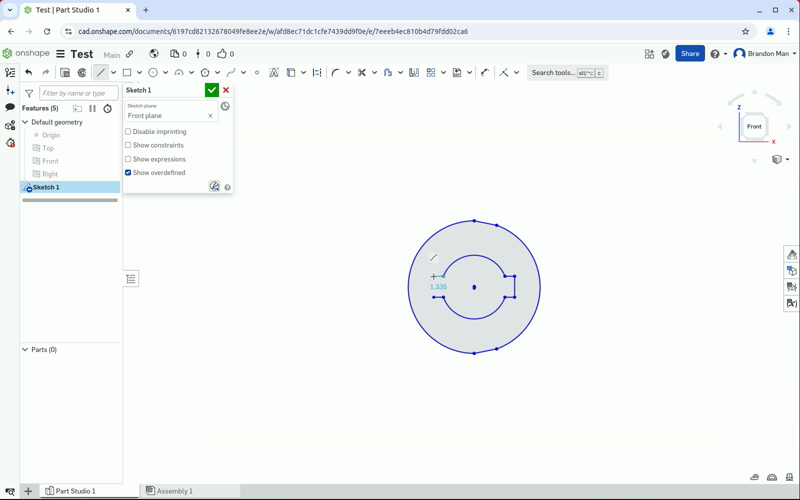
scroll(6)
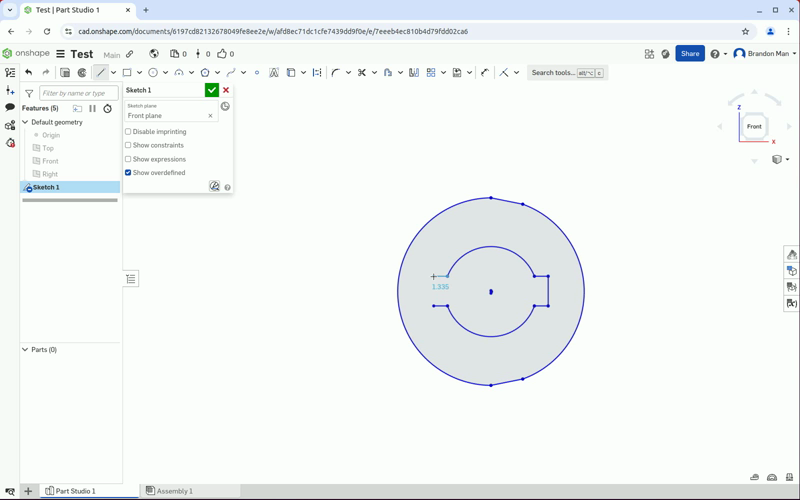
scroll(6)
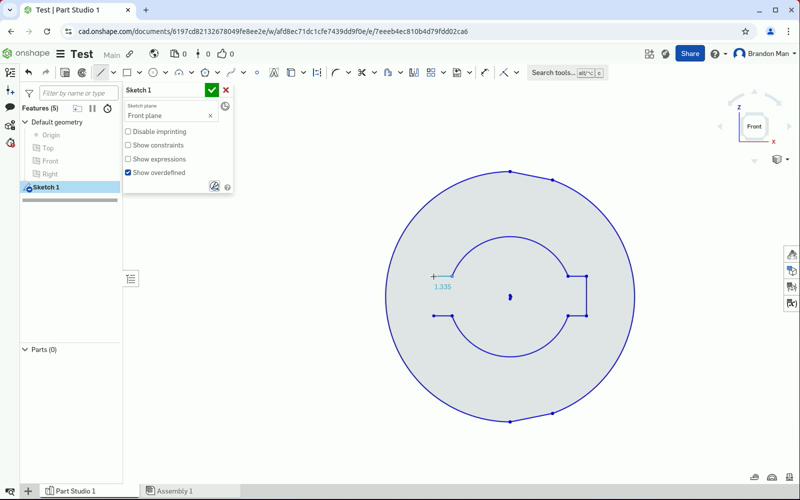
scroll(6)
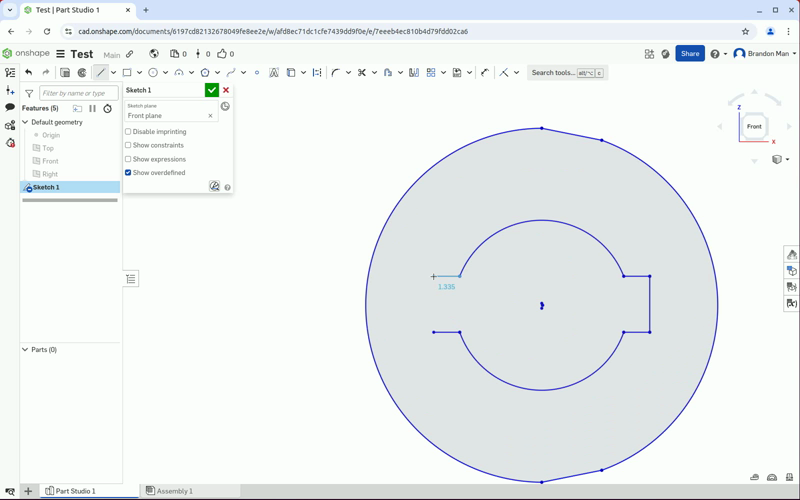
scroll(6)
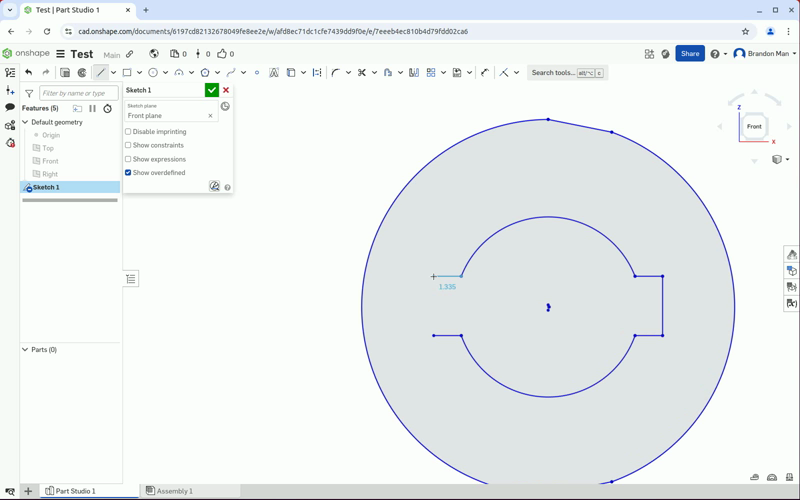
scroll(6)
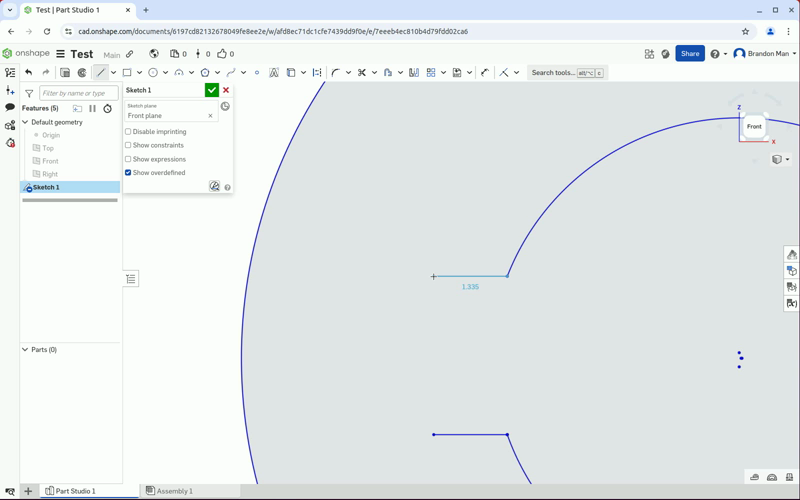
click(433, 276)
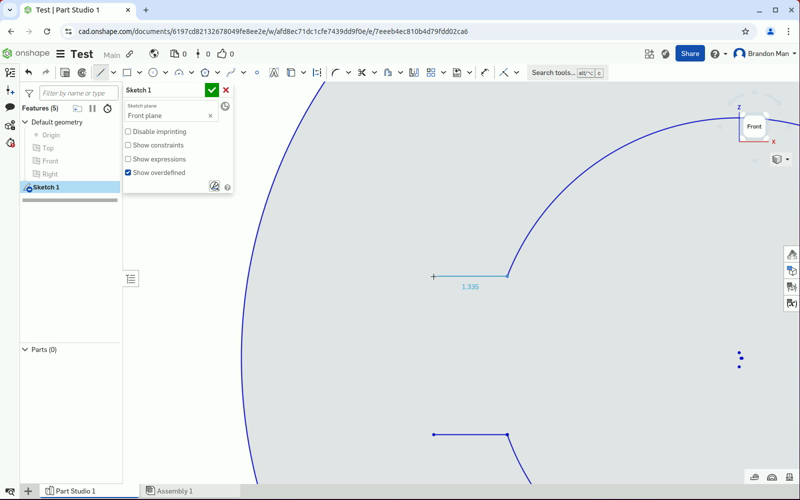
scroll(-6)
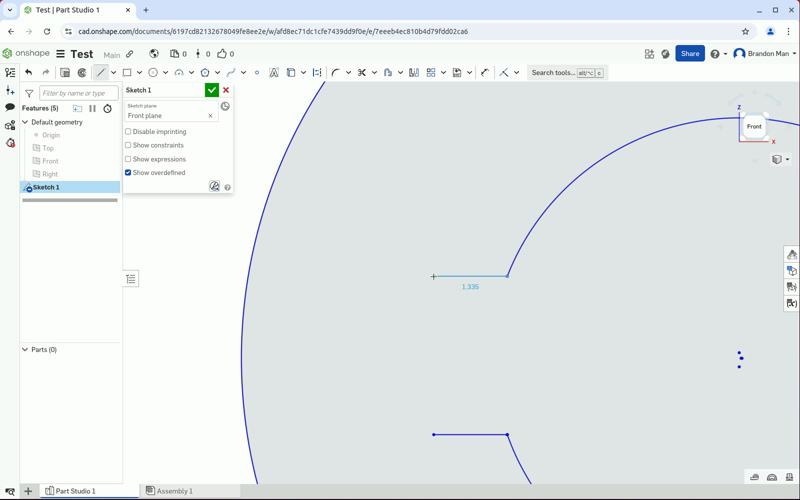
scroll(-6)
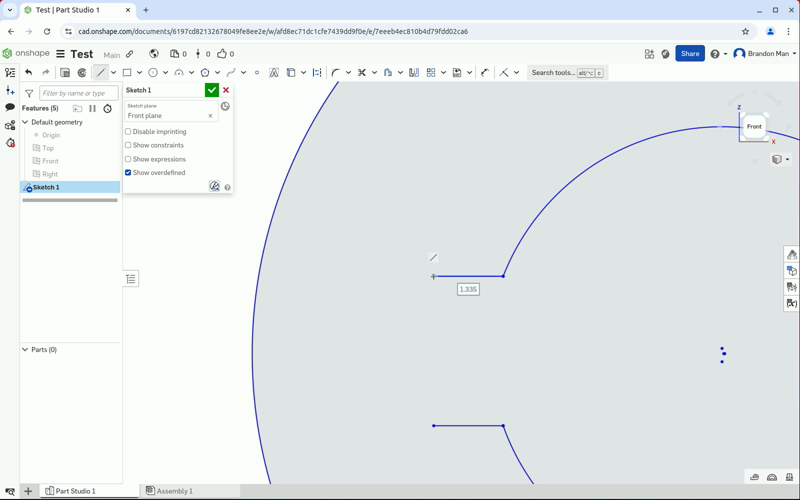
scroll(-6)
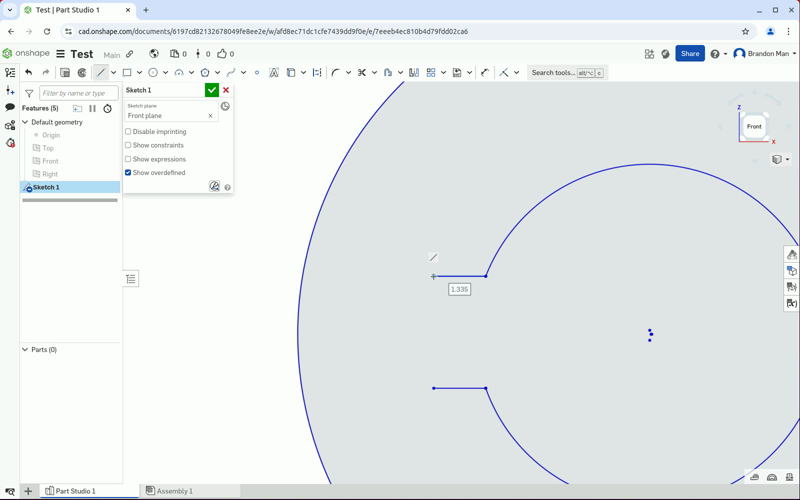
scroll(-6)
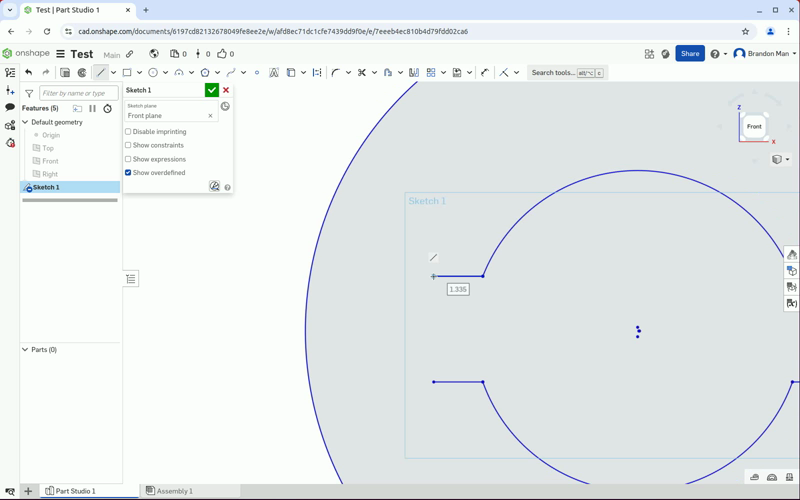
scroll(-6)
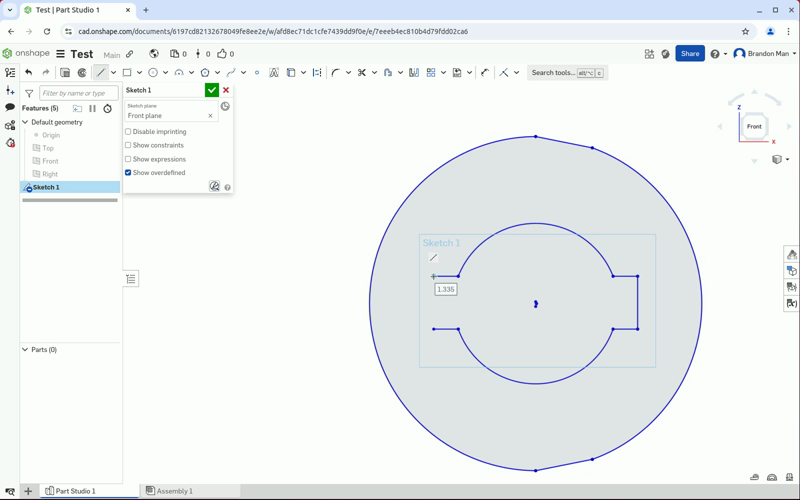
scroll(-6)
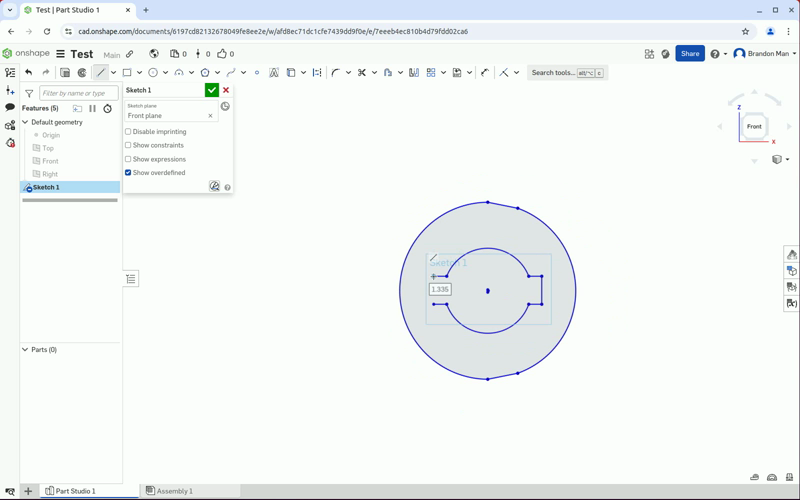
scroll(-6)
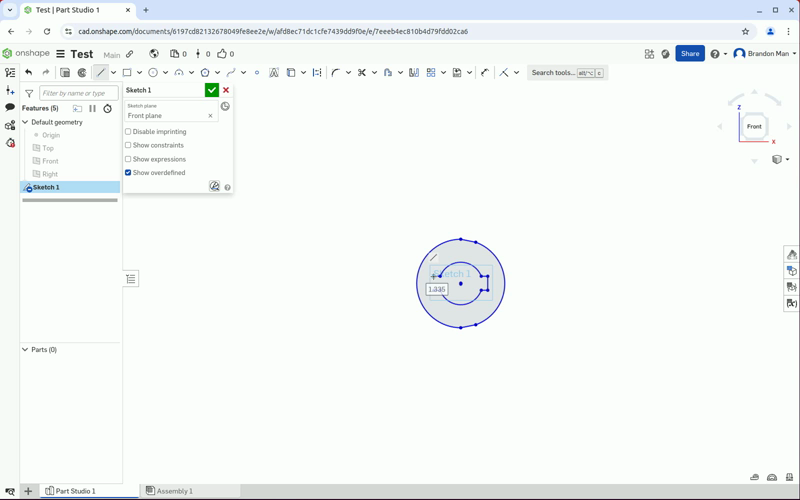
key_up(shift)
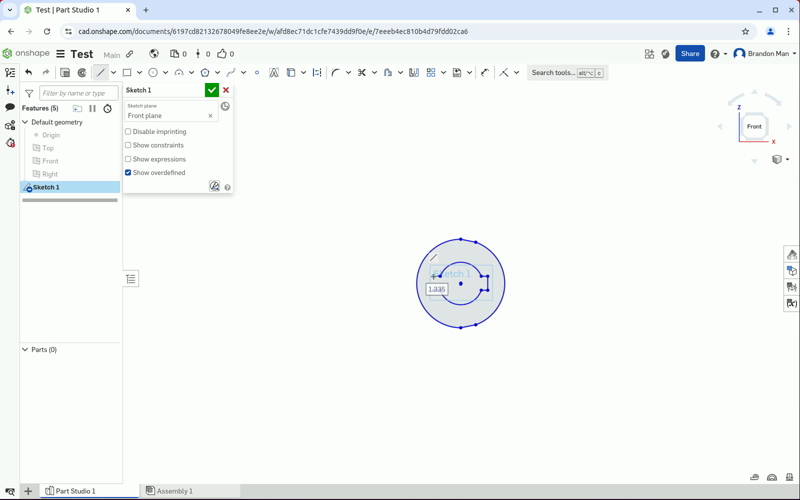
mouse_move(463, 276)
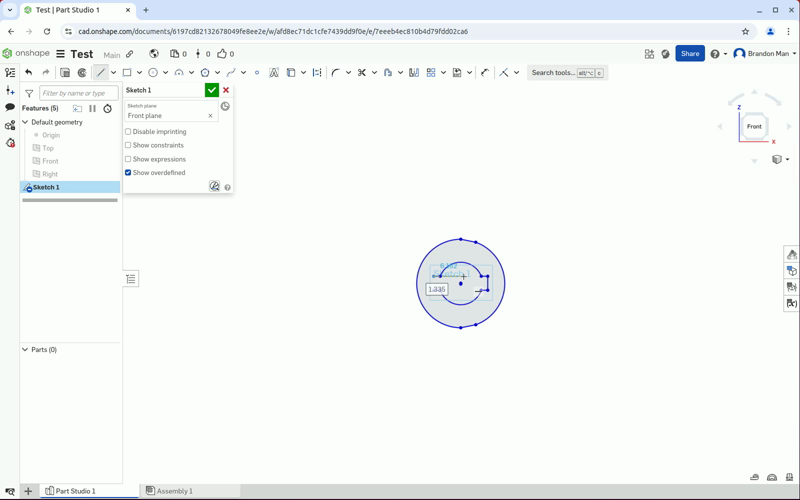
key_down(shift)
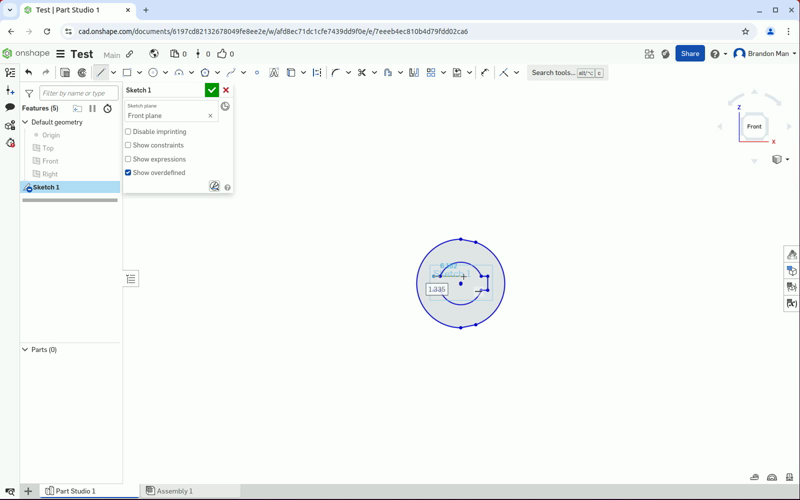
mouse_move(433, 290)
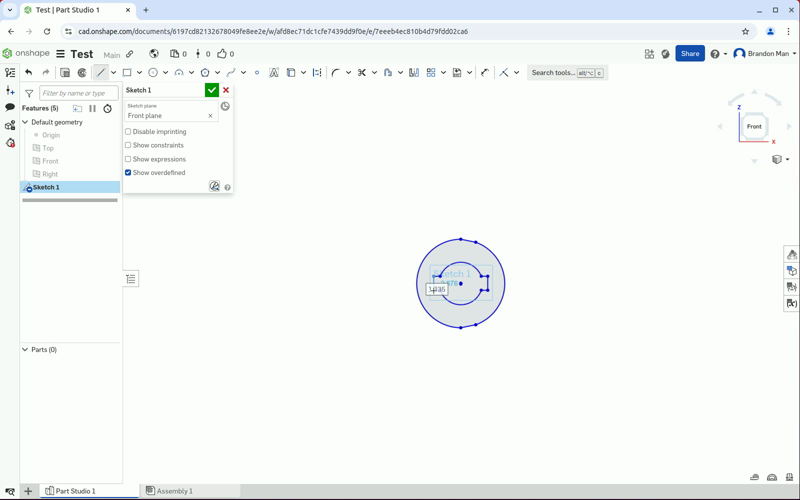
key_up(shift)
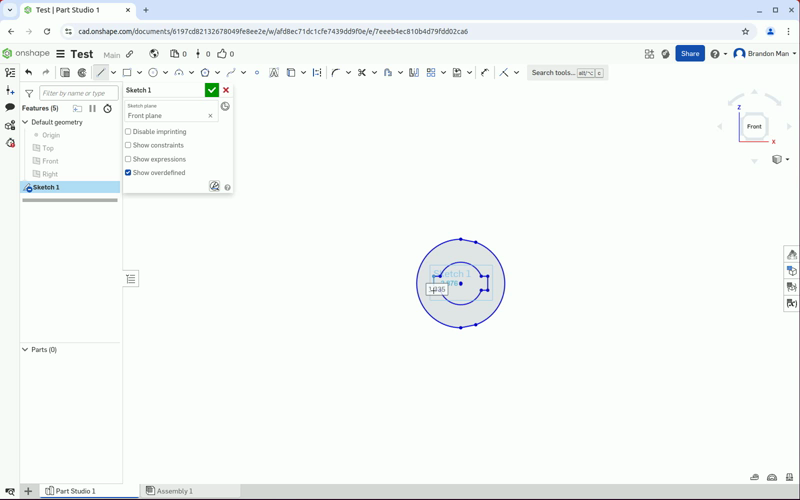
click(433, 290)
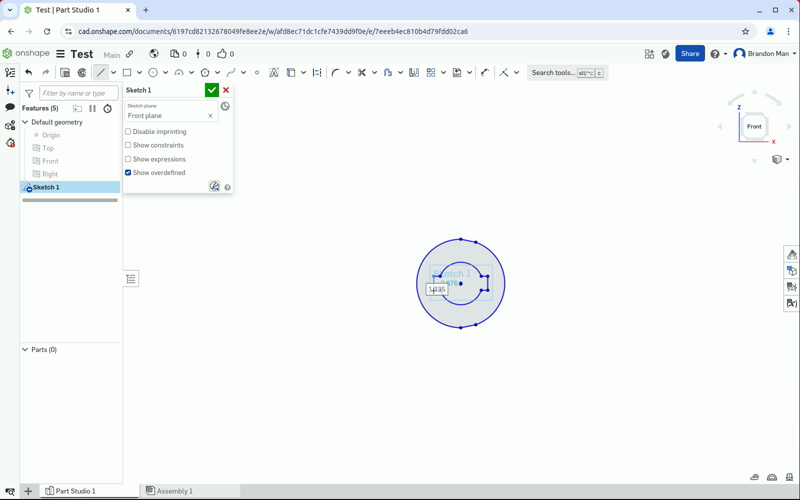
key(esc)
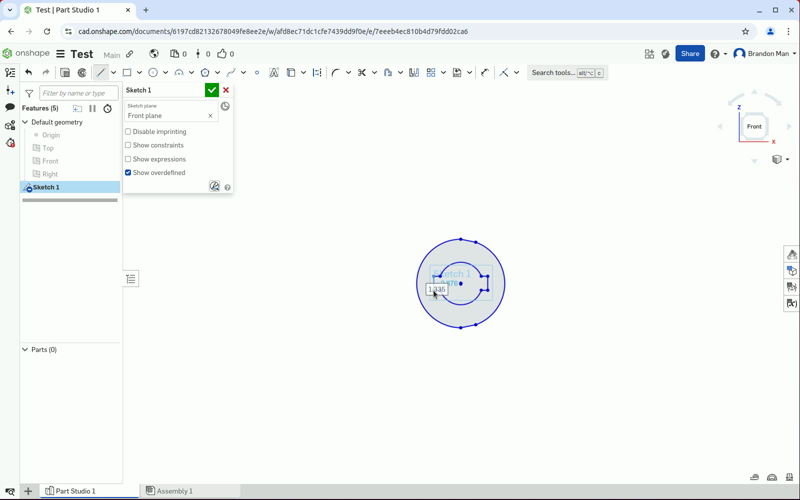
mouse_move(443, 253)
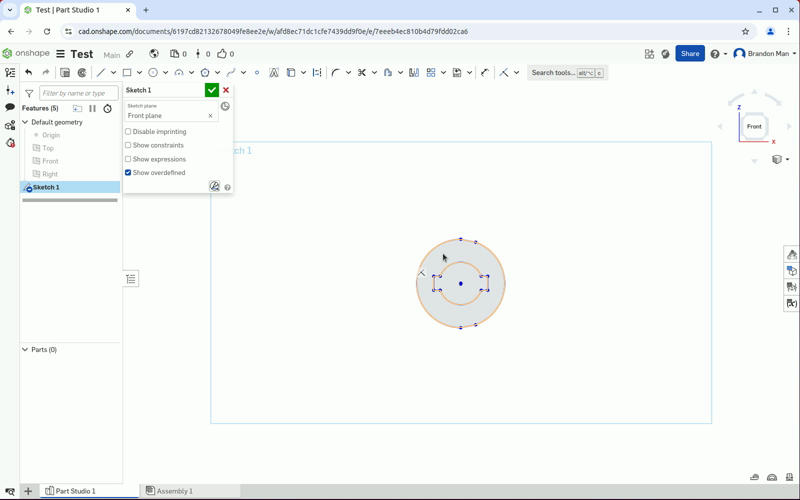
click(443, 253)
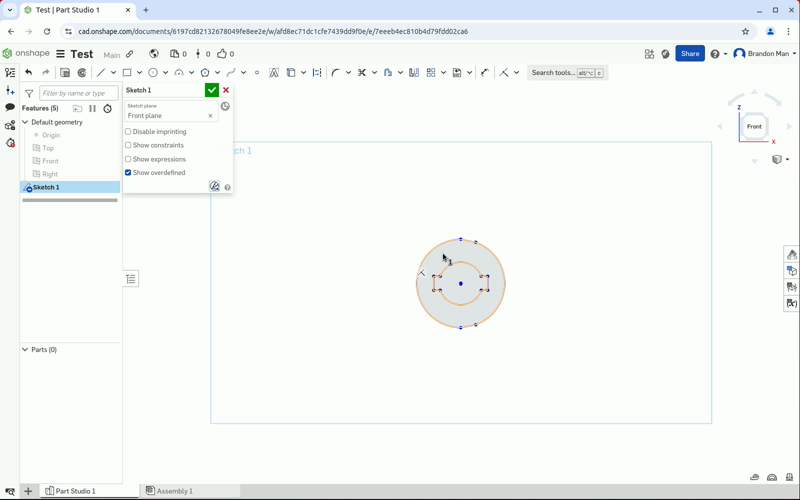
mouse_move(73, 352)
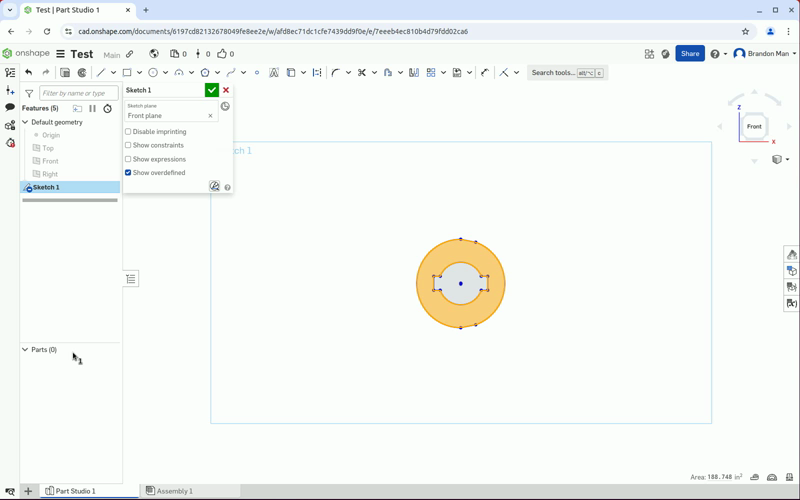
key(shift+y)
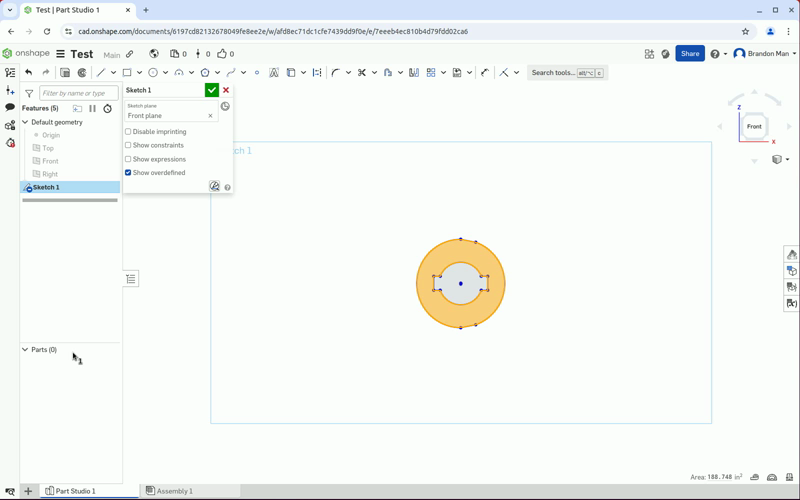
key(shift+e)
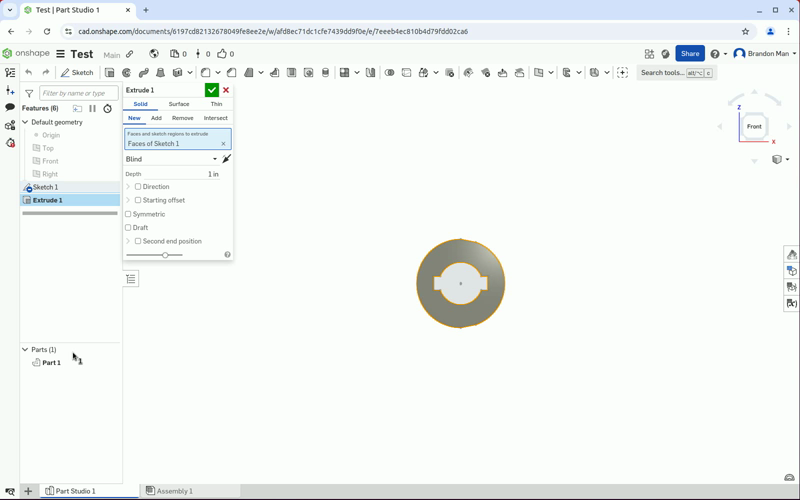
mouse_move(143, 106)
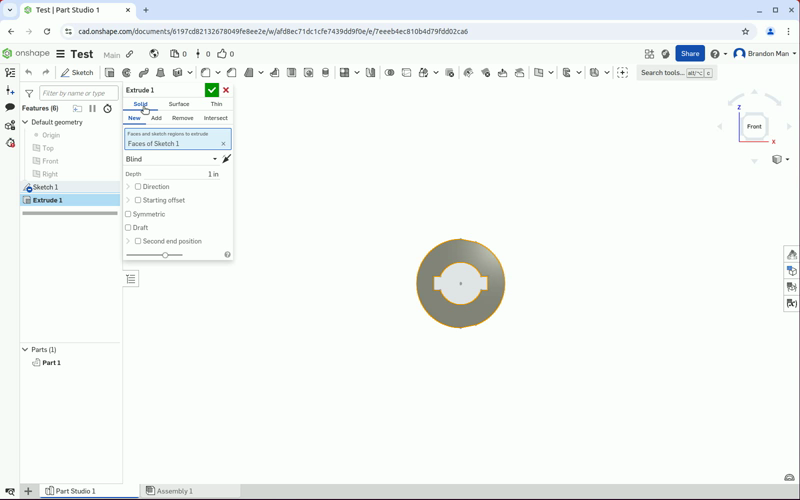
click(143, 106)
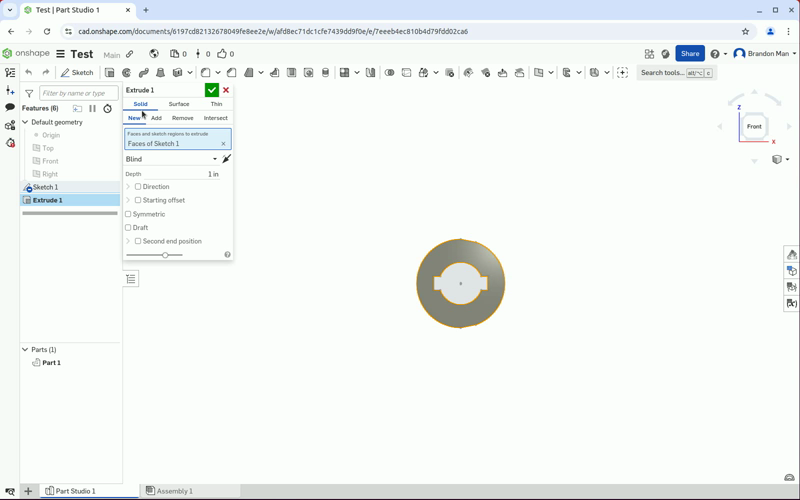
mouse_move(137, 120)
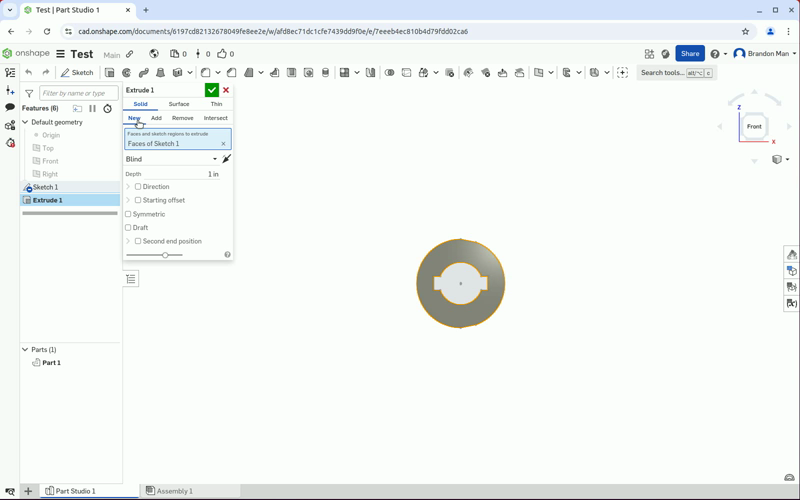
click(137, 120)
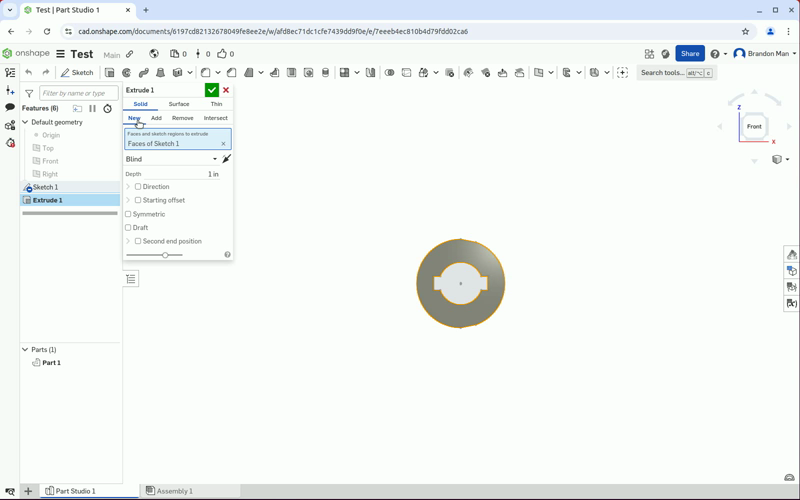
key(tab, 4)
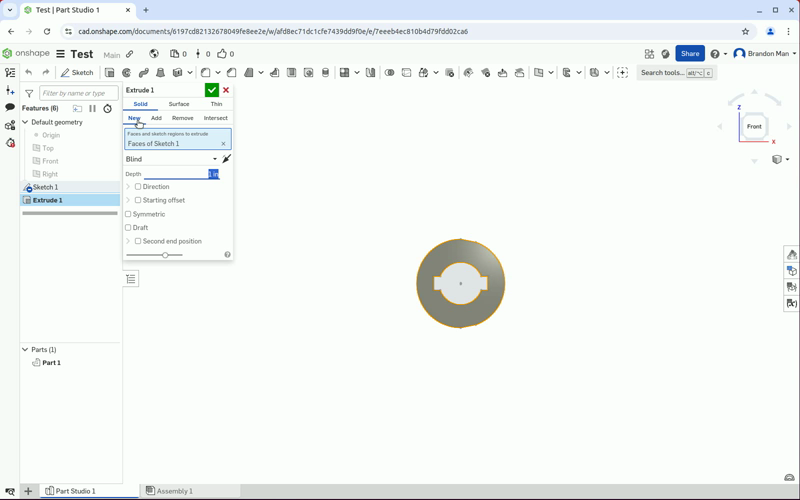
text(7.943)
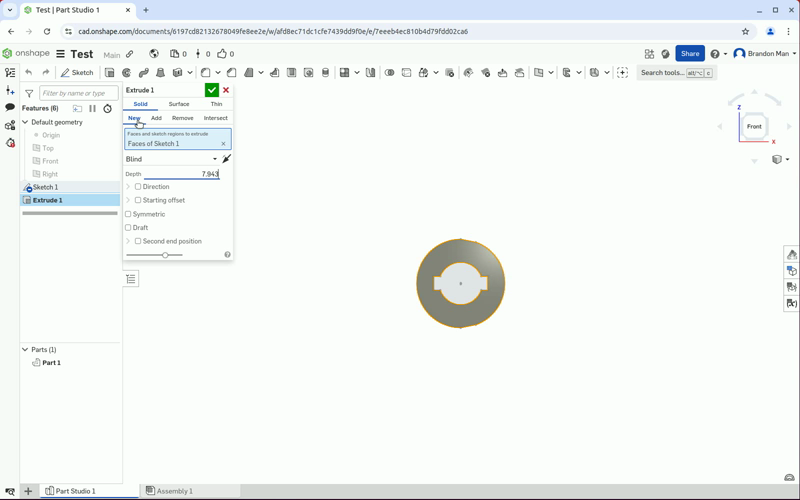
key(enter)
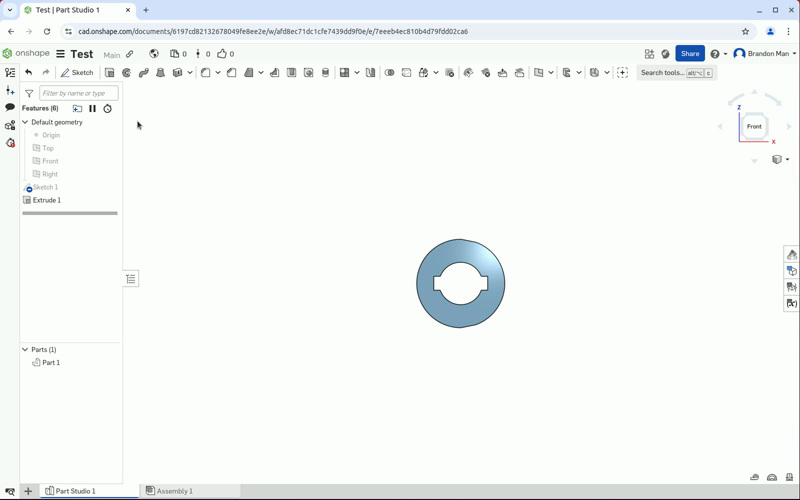
key(shift+h)
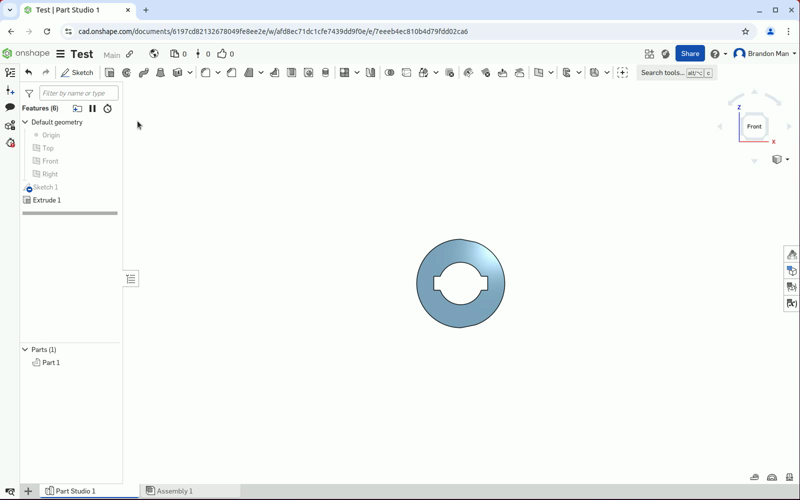
key(shift+h)
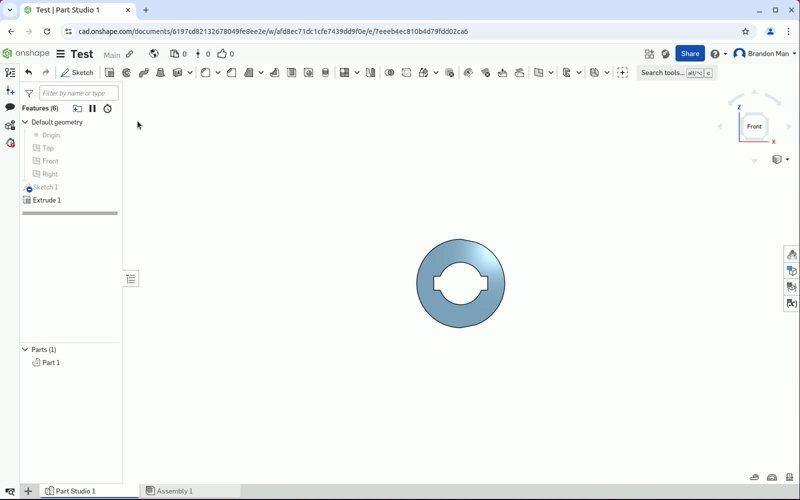
mouse_move(73, 189)
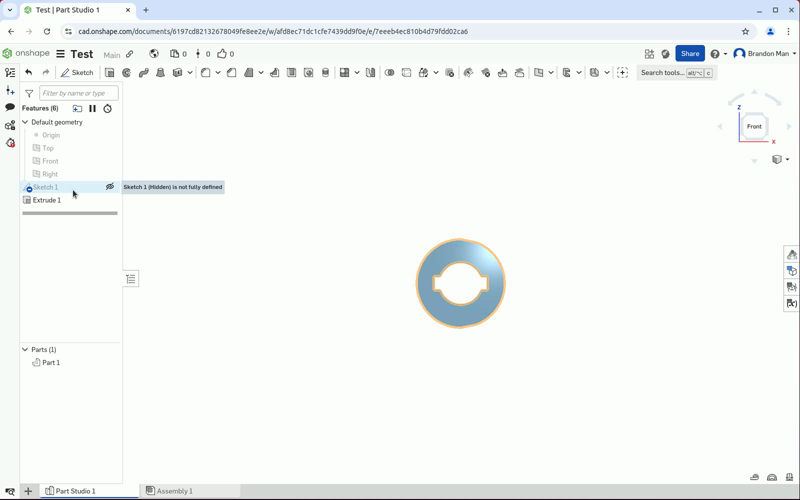
click(73, 189)
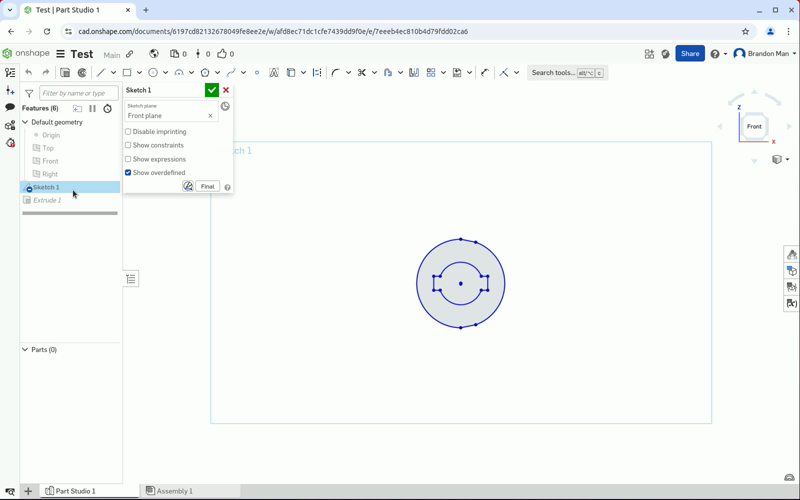
mouse_move(229, 92)
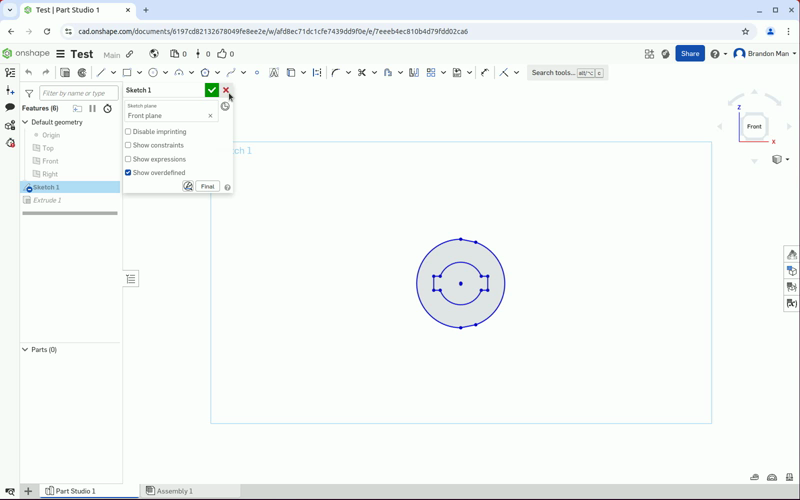
click(229, 92)
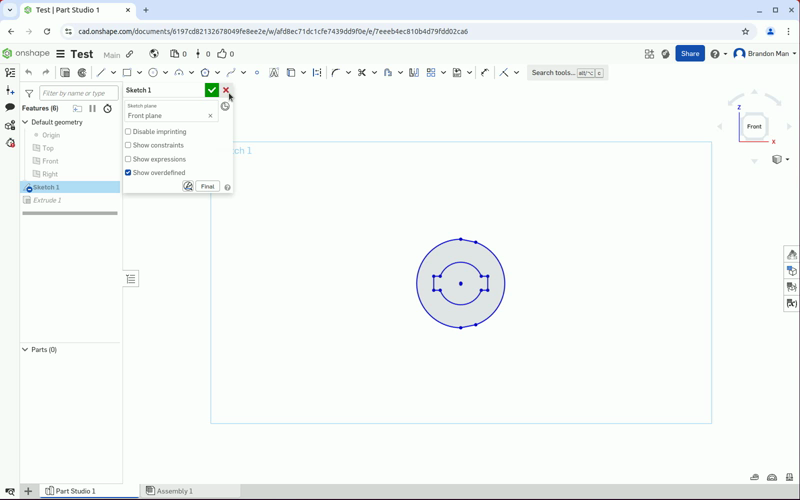
key(shift+s)
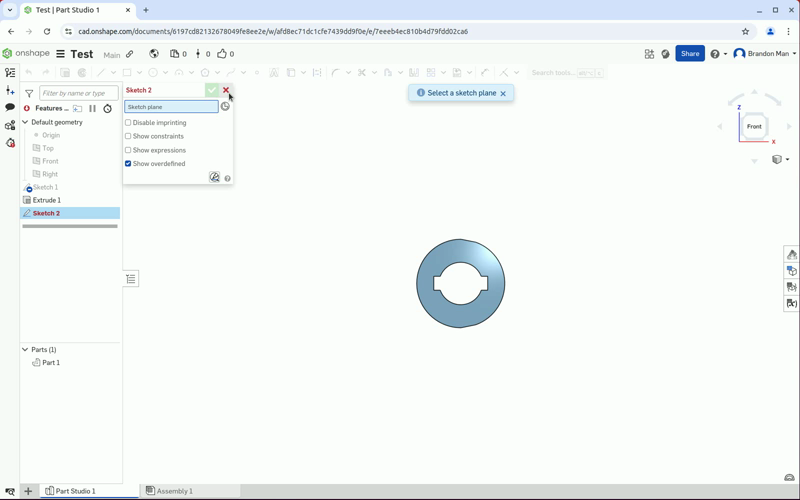
mouse_move(73, 163)
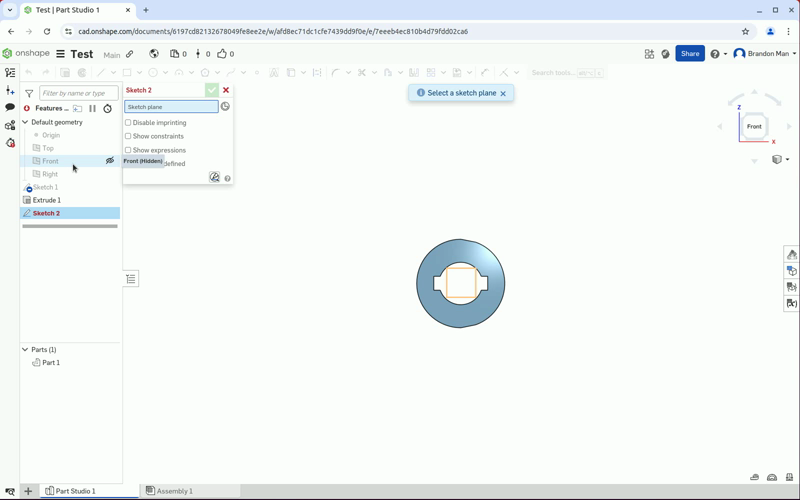
click(73, 163)
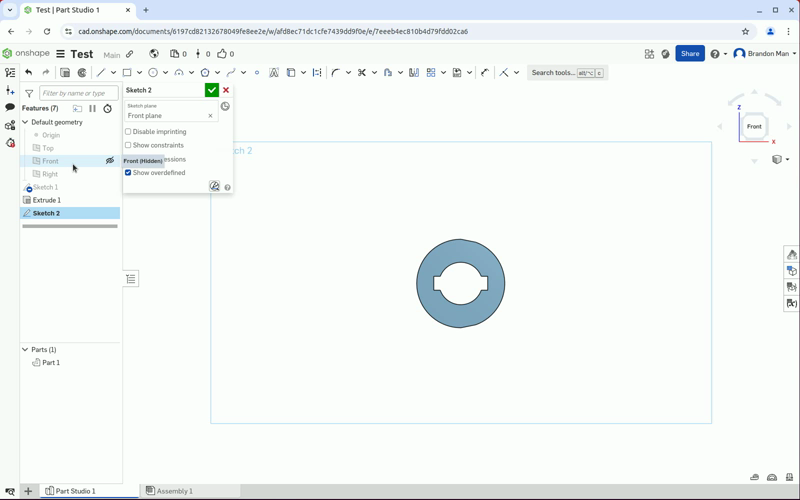
mouse_move(73, 352)
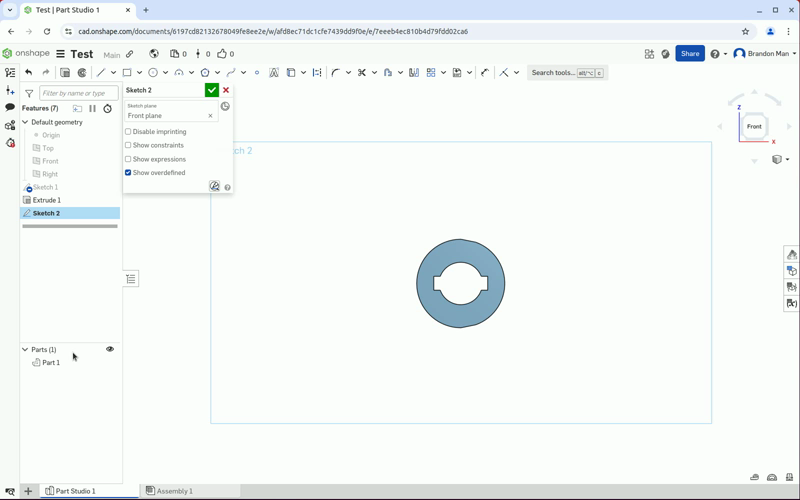
key(y)
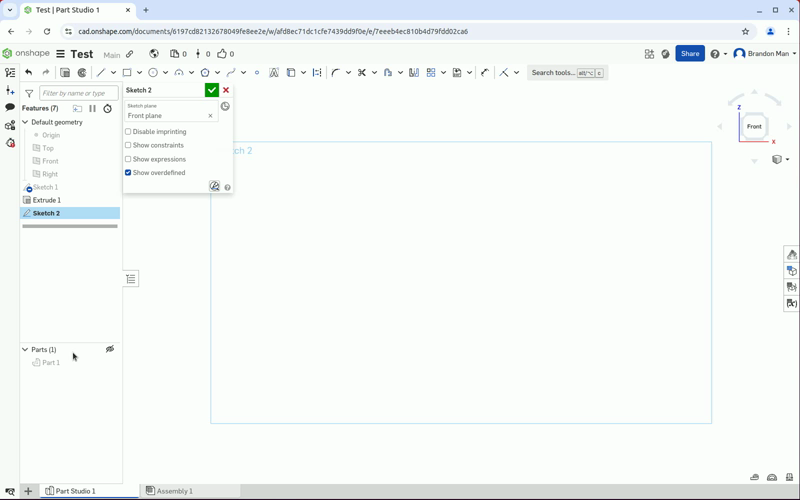
key(l)
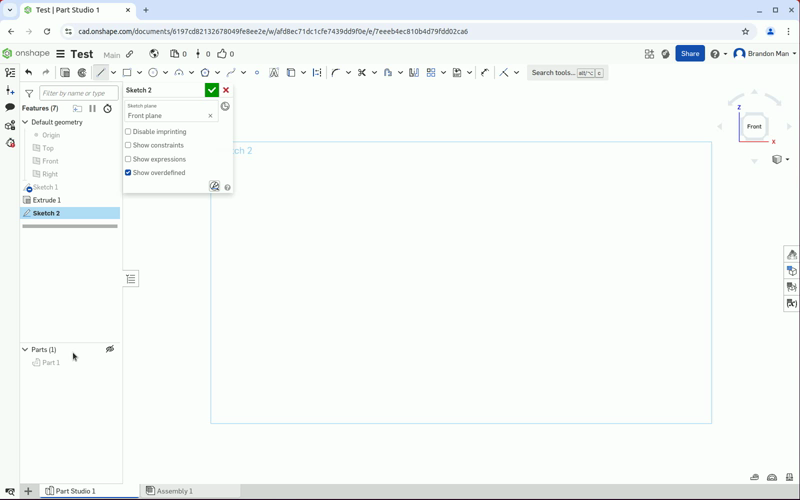
key_down(shift)
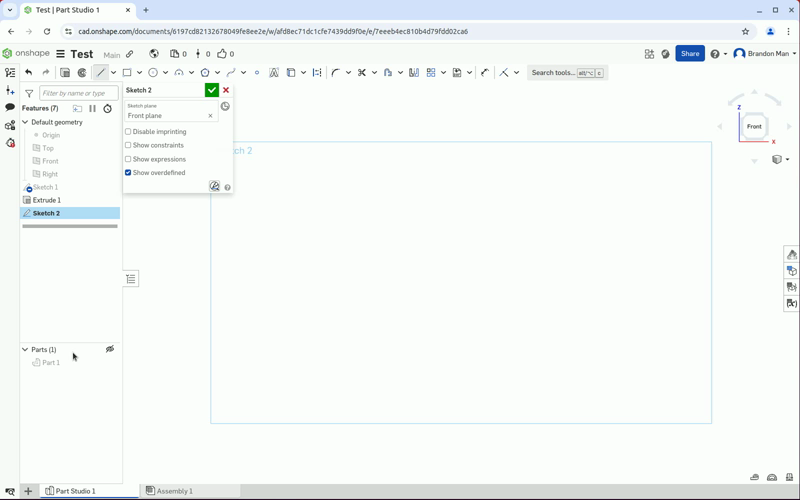
mouse_move(433, 290)
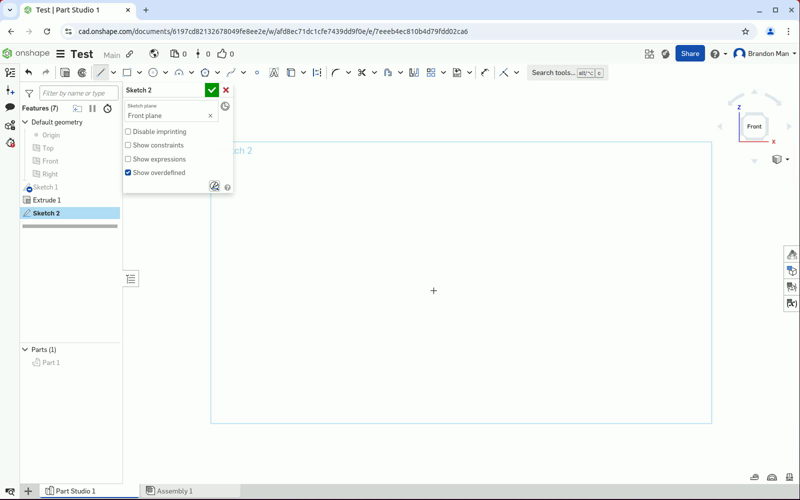
click(433, 290)
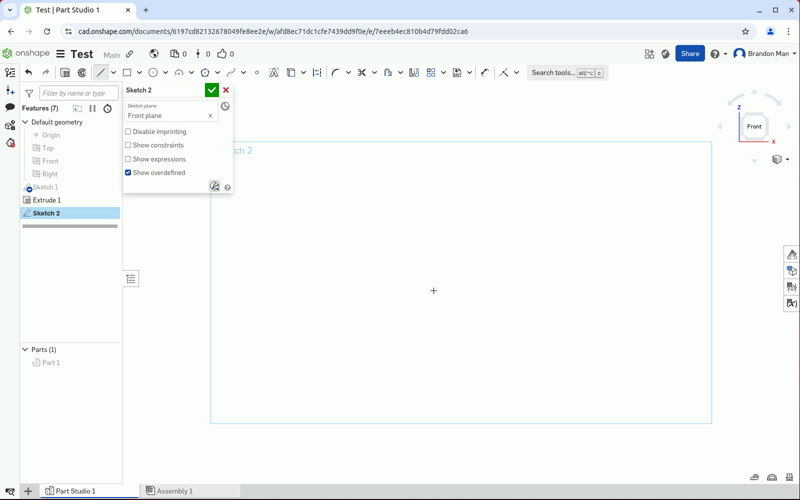
key_up(shift)
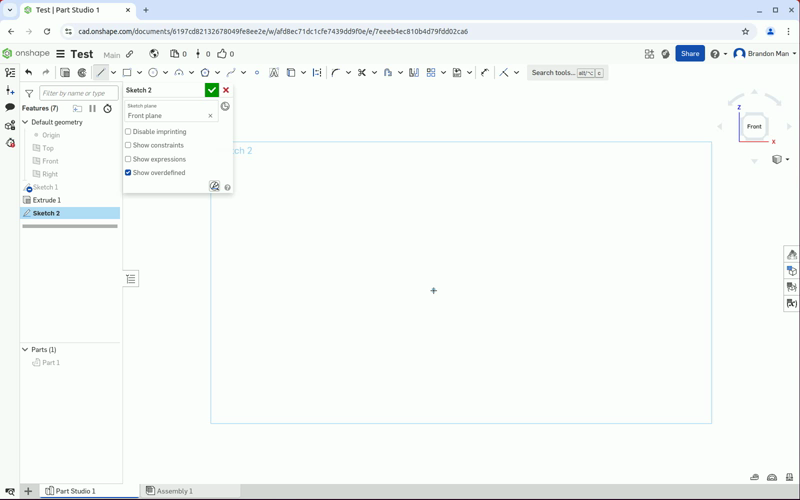
key_down(shift)
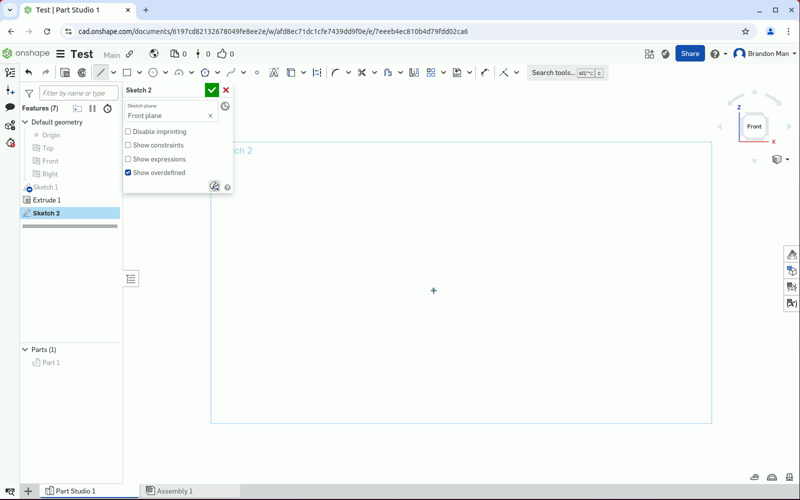
mouse_move(463, 290)
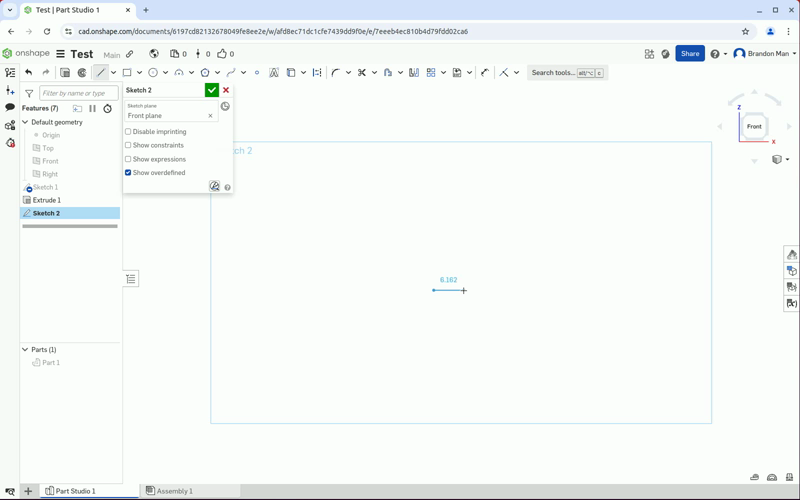
mouse_move(440, 290)
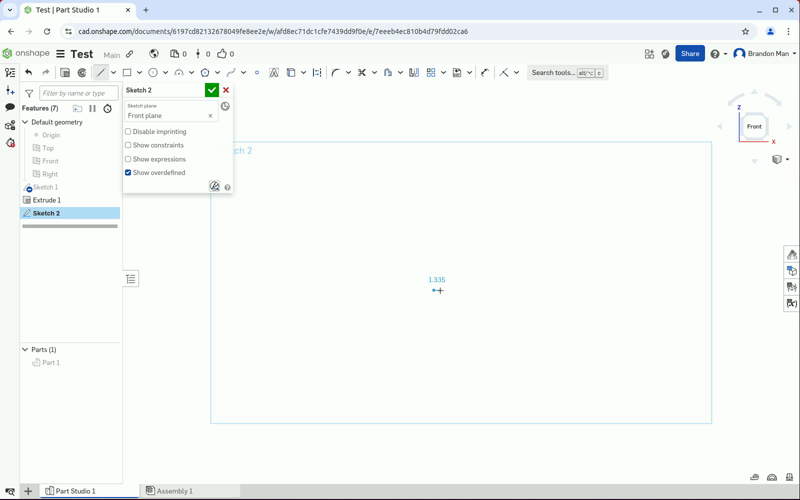
scroll(6)
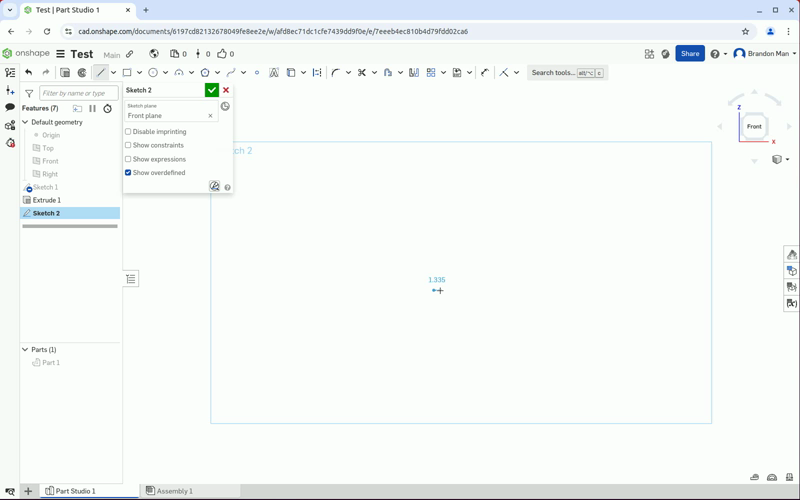
scroll(6)
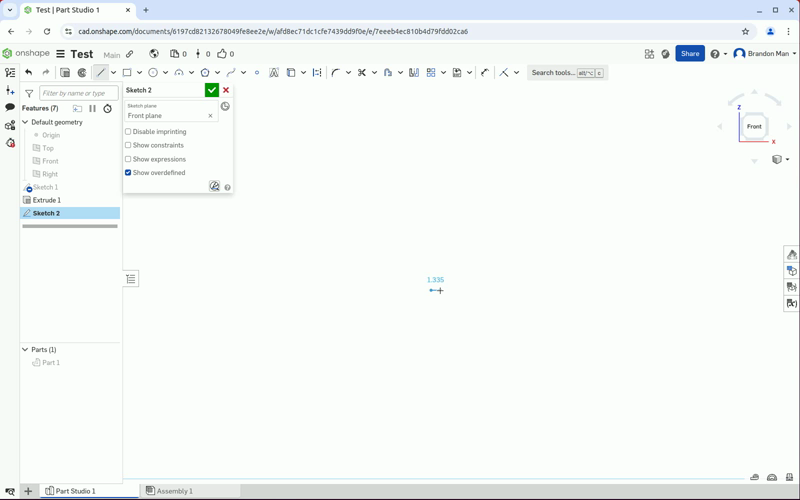
scroll(6)
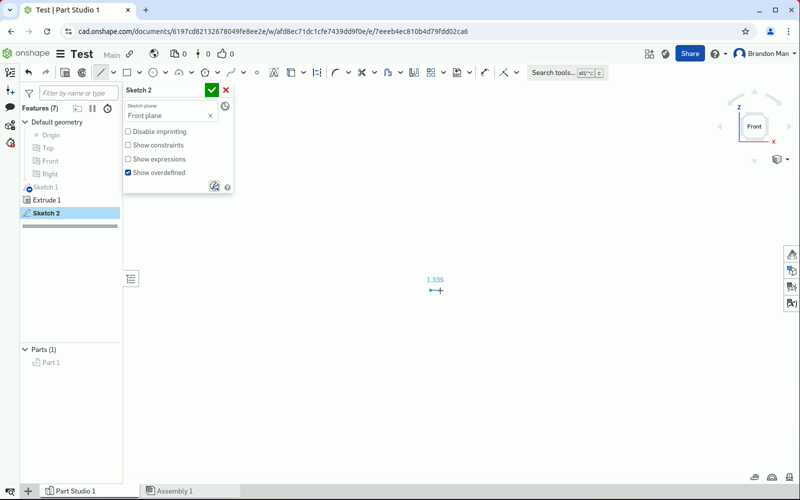
scroll(6)
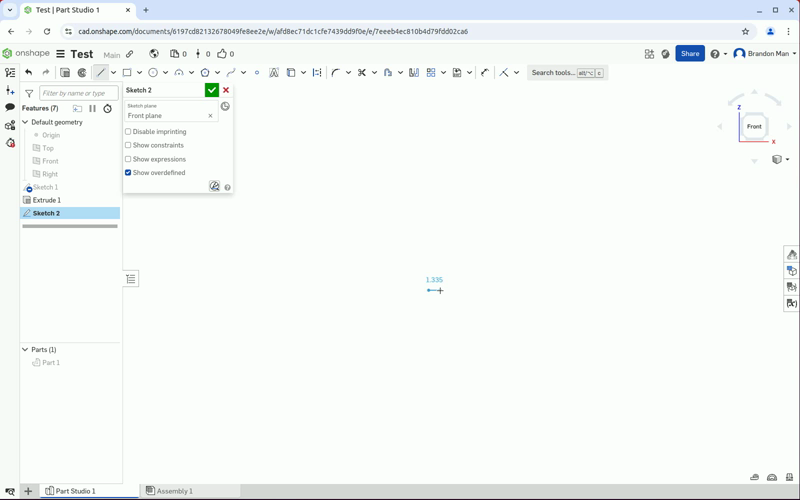
scroll(6)
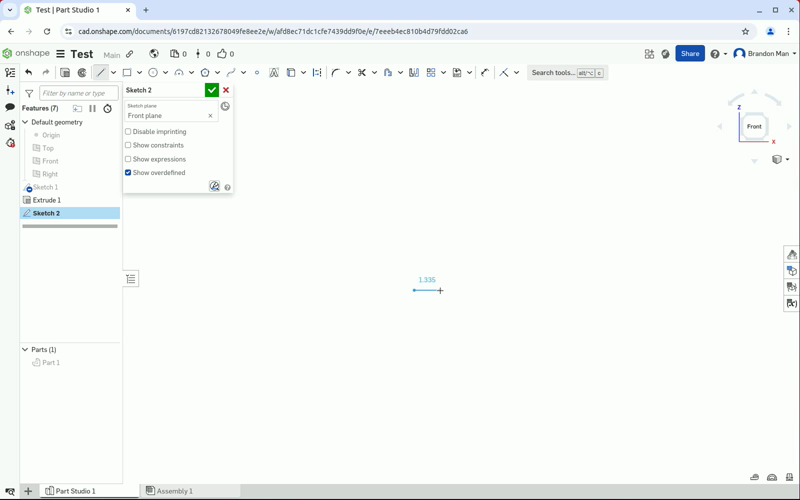
scroll(6)
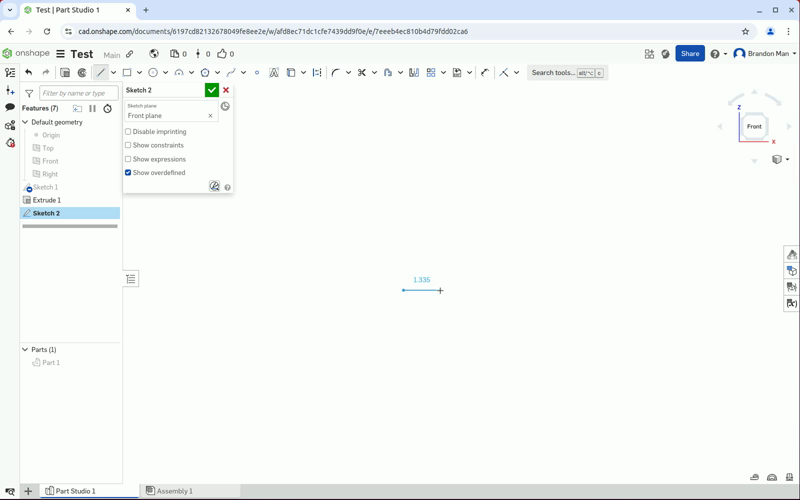
scroll(6)
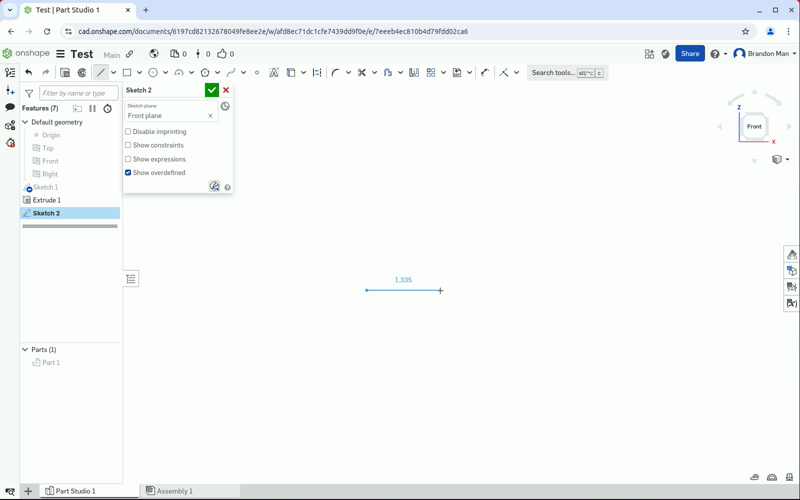
click(440, 290)
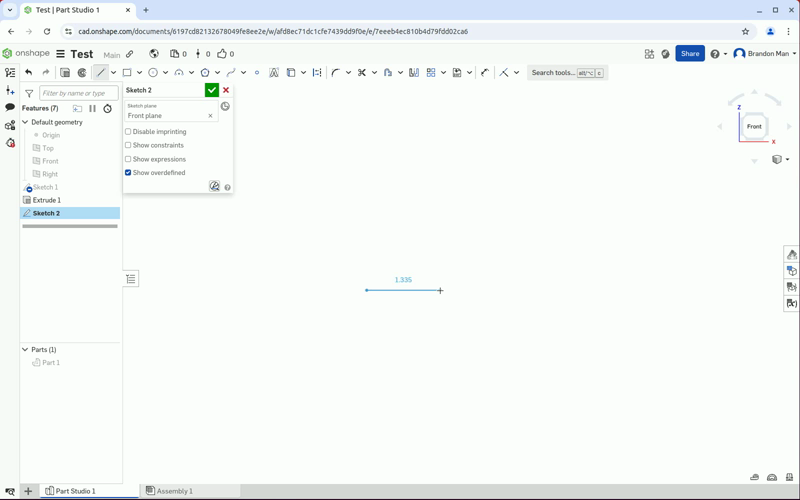
scroll(-6)
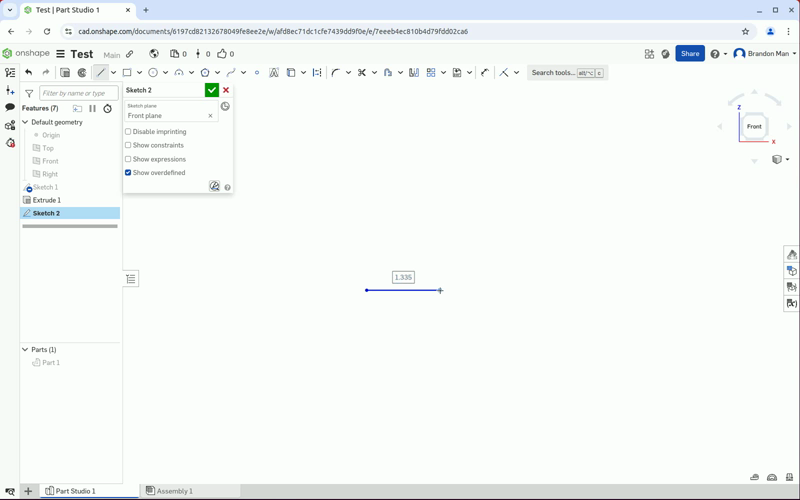
scroll(-6)
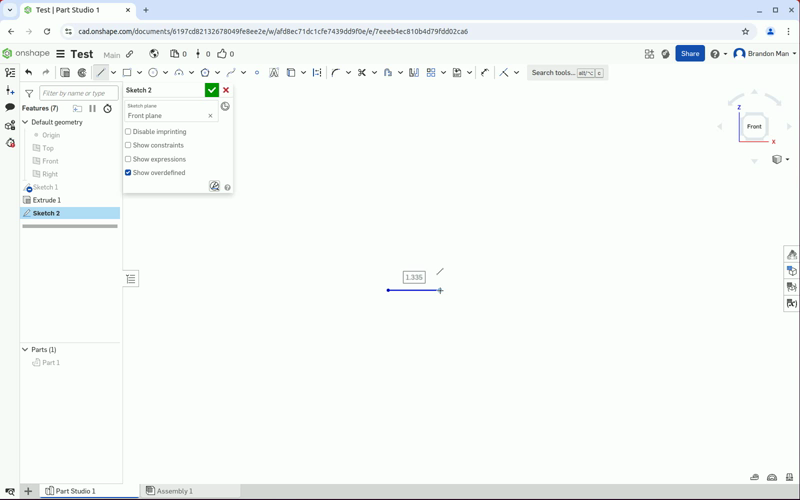
scroll(-6)
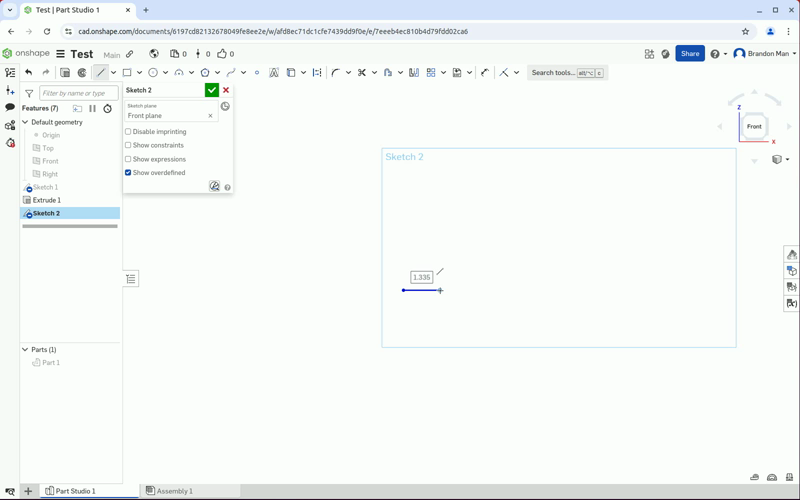
scroll(-6)
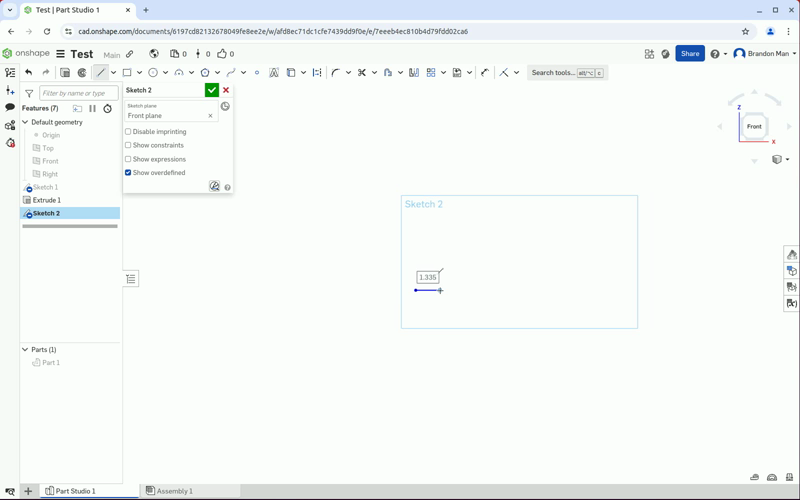
scroll(-6)
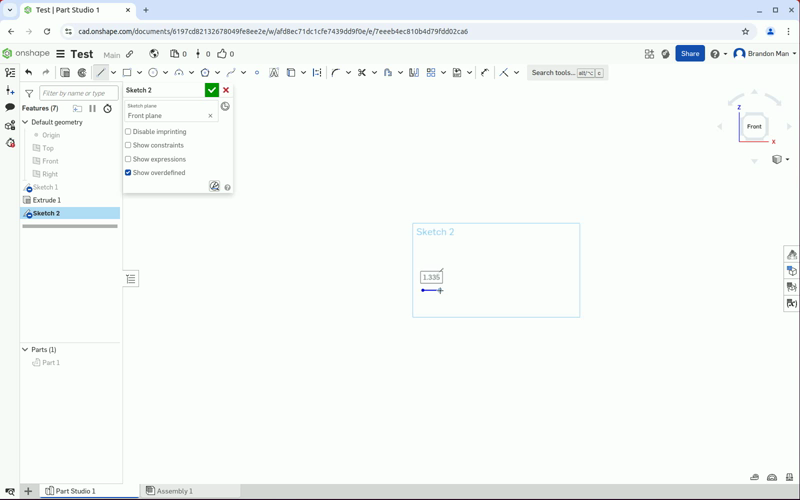
scroll(-6)
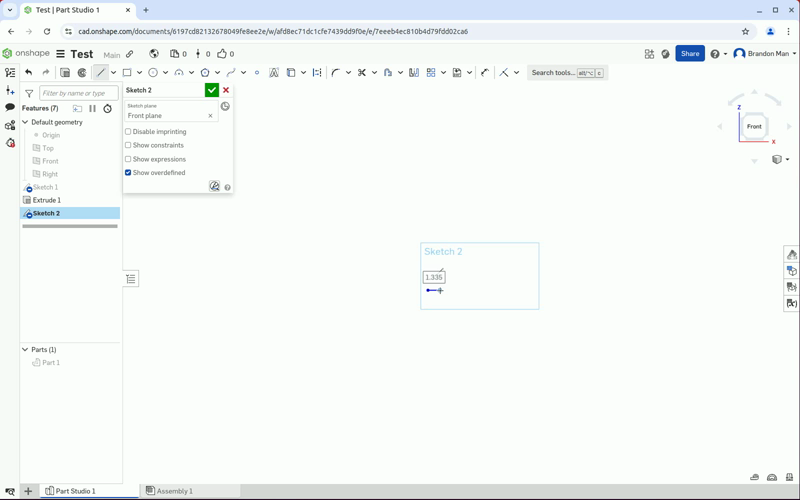
scroll(-6)
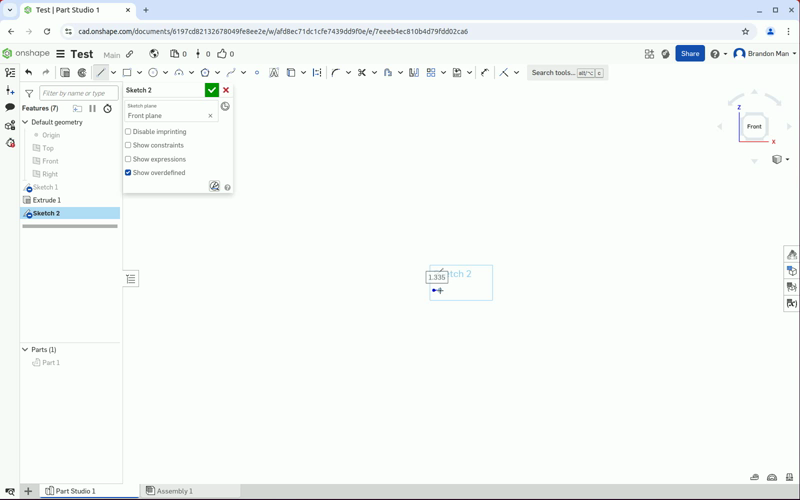
key_up(shift)
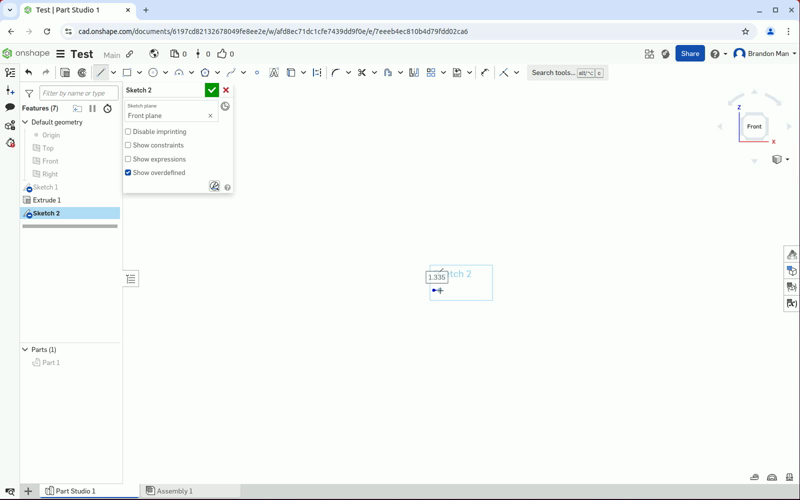
key(esc)
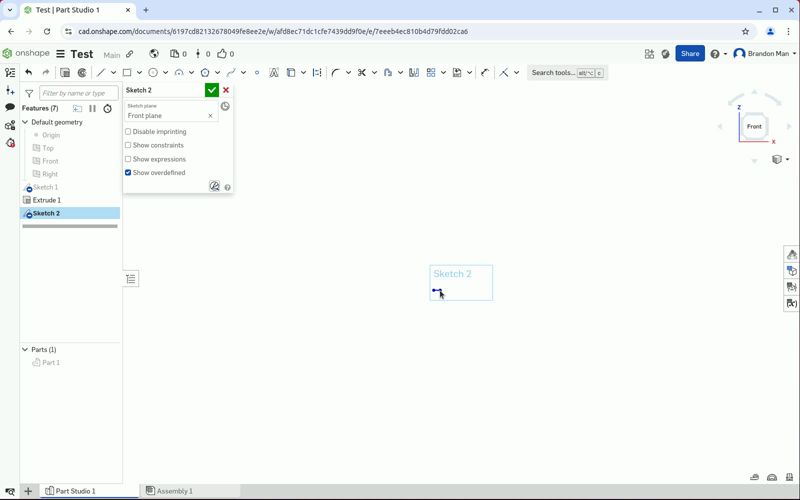
key(a)
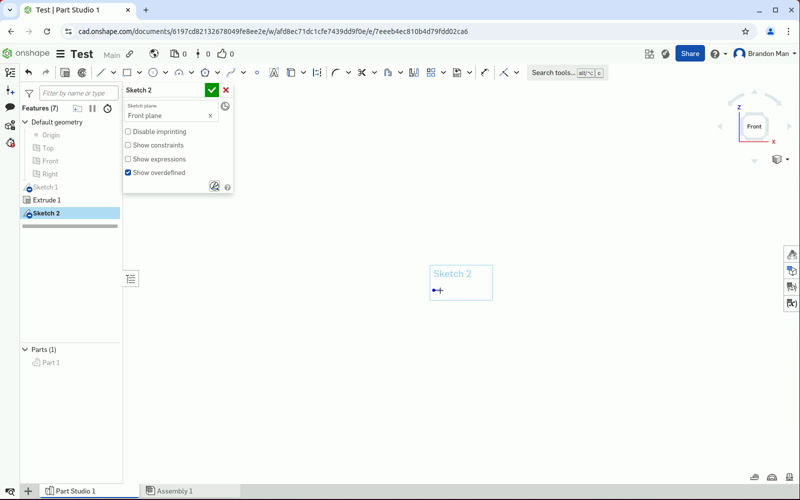
mouse_move(440, 290)
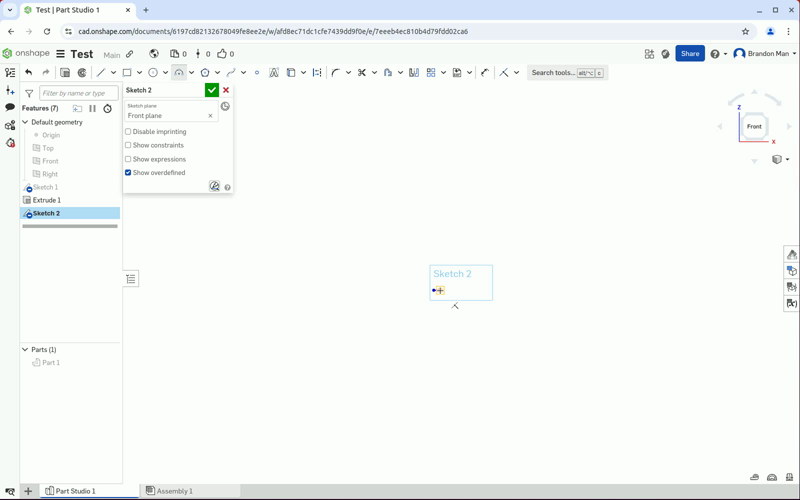
click(440, 290)
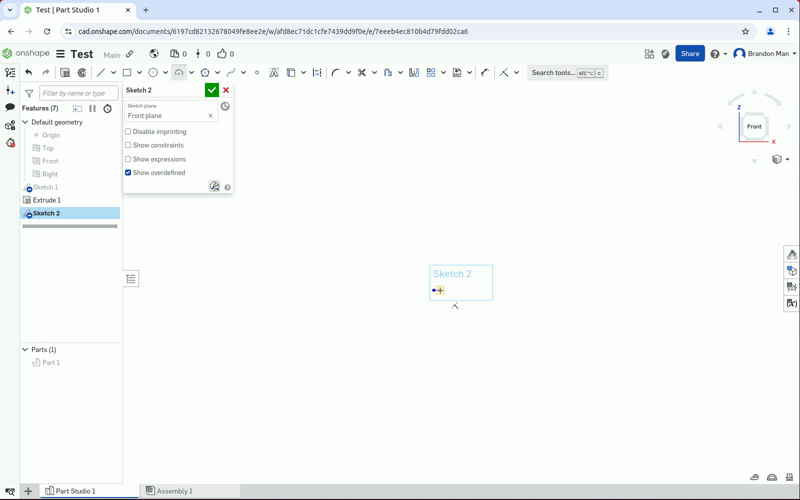
key_down(shift)
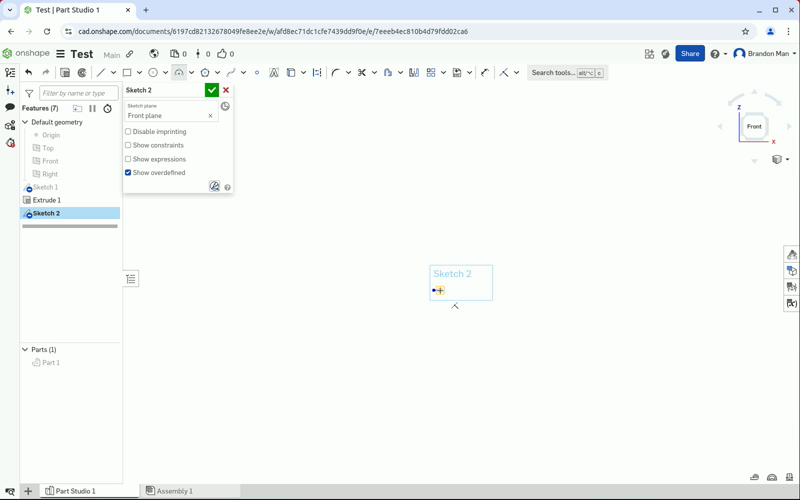
mouse_move(440, 273)
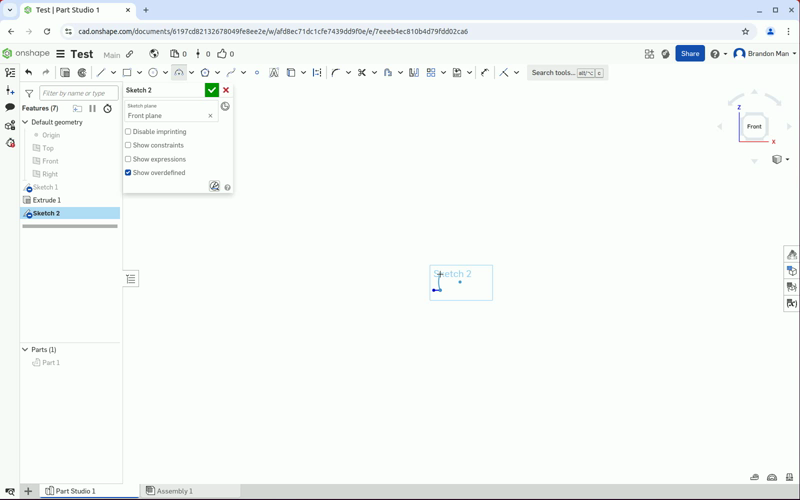
click(440, 273)
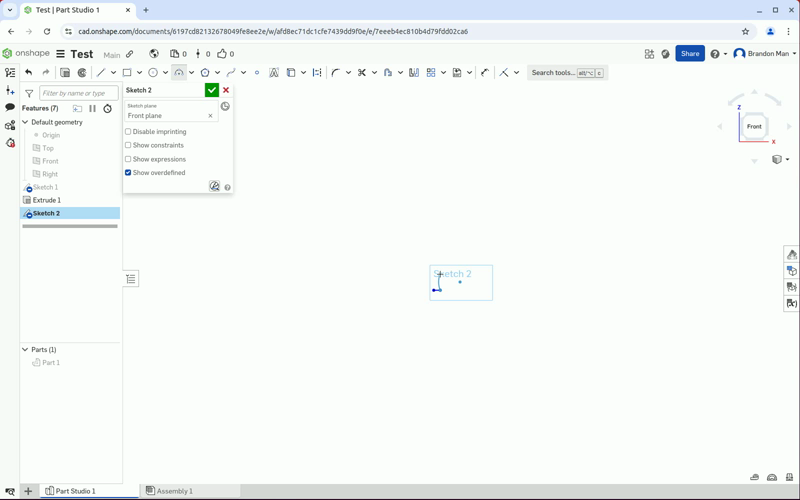
mouse_move(439, 281)
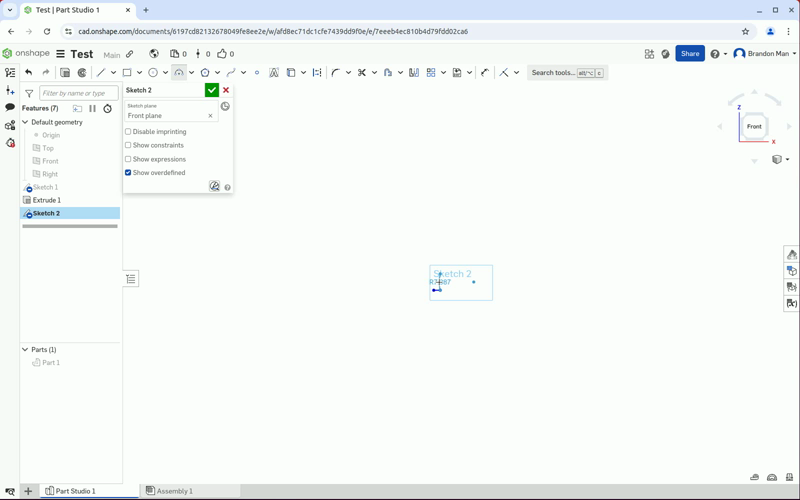
click(439, 281)
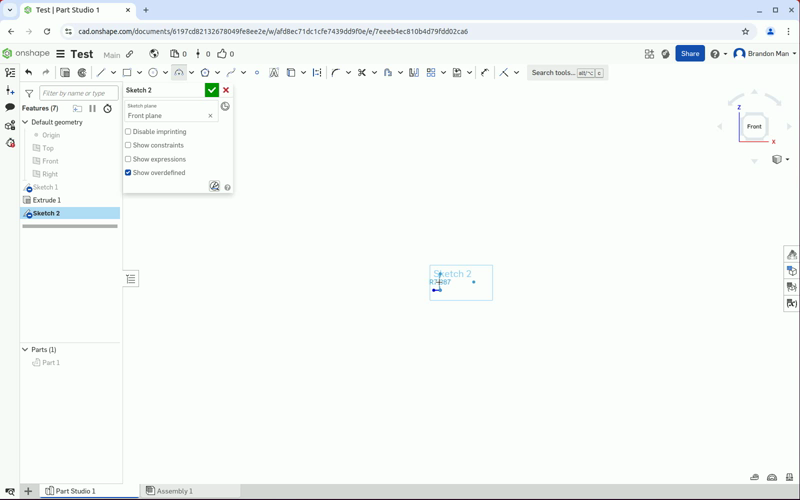
key_up(shift)
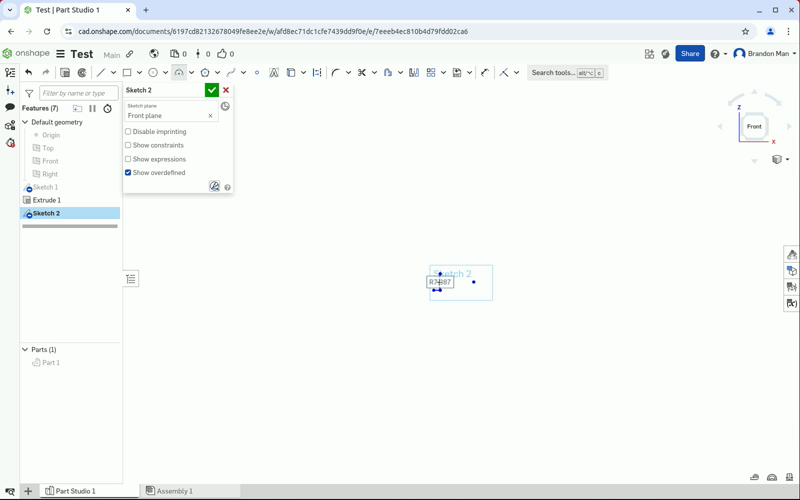
key(esc)
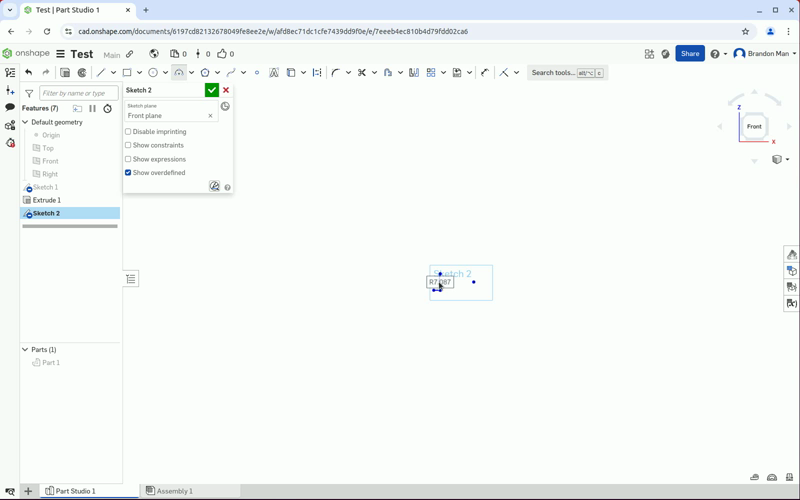
key(l)
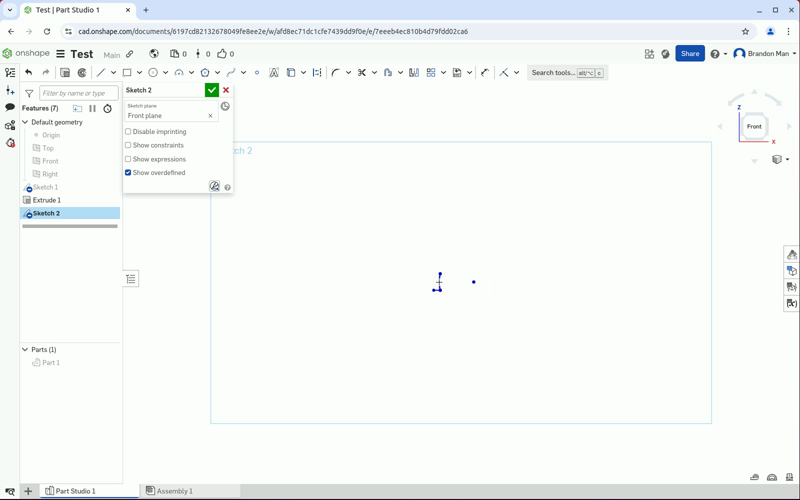
mouse_move(440, 273)
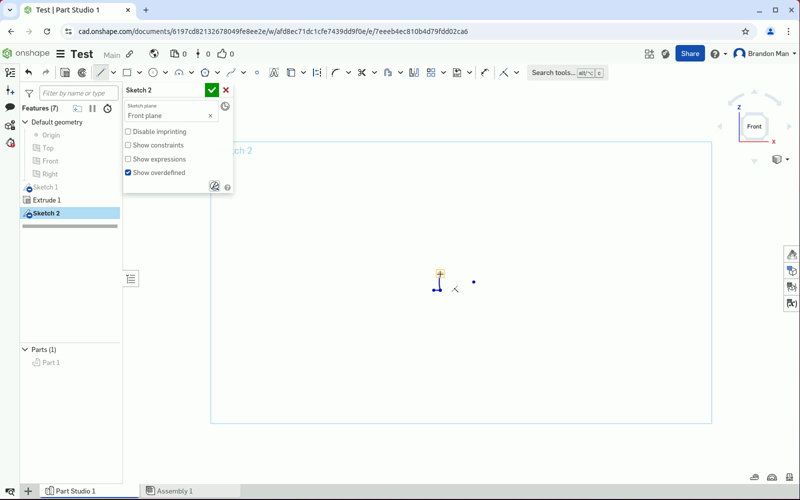
click(440, 273)
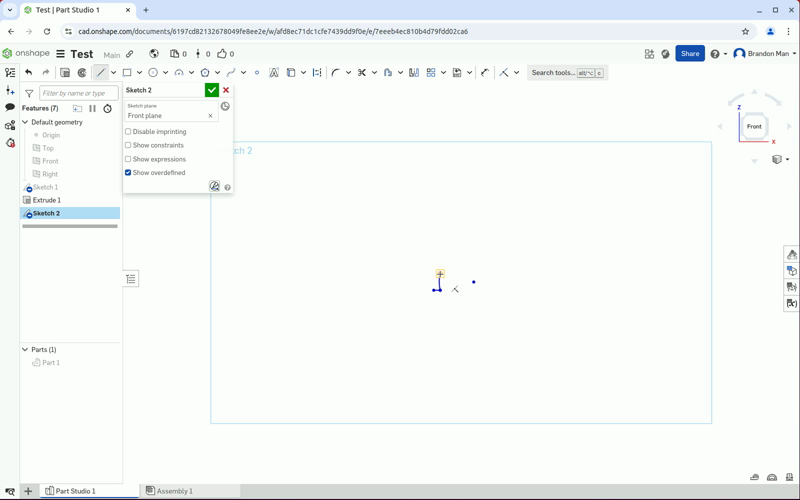
key_down(shift)
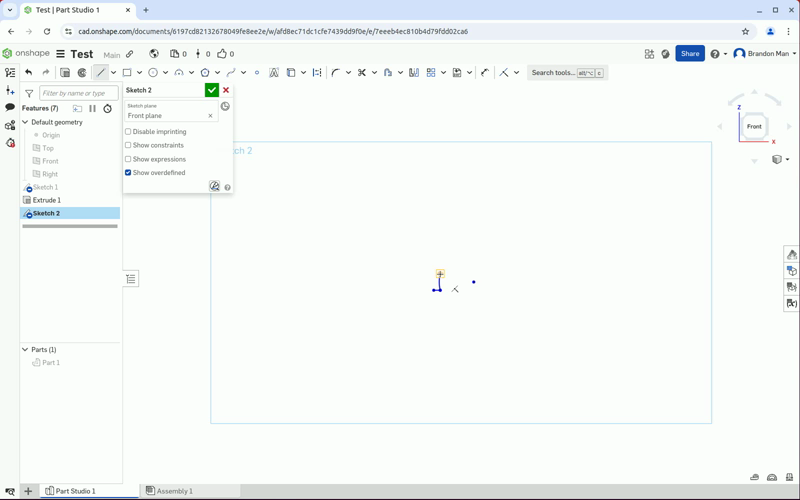
mouse_move(470, 273)
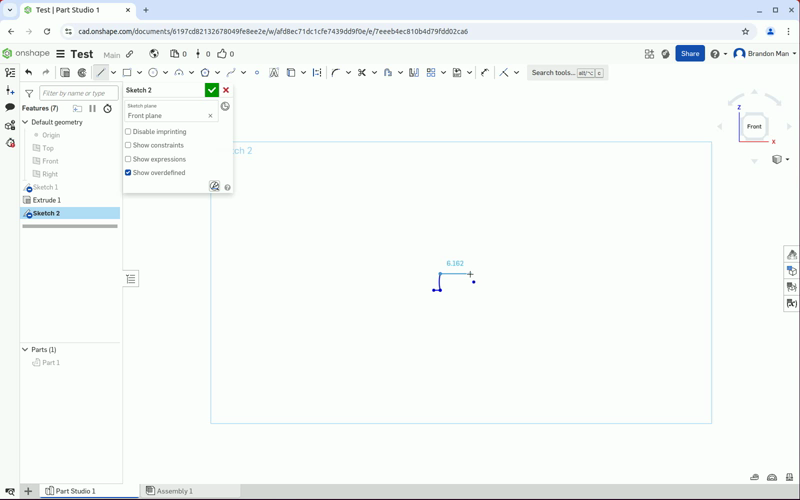
mouse_move(433, 273)
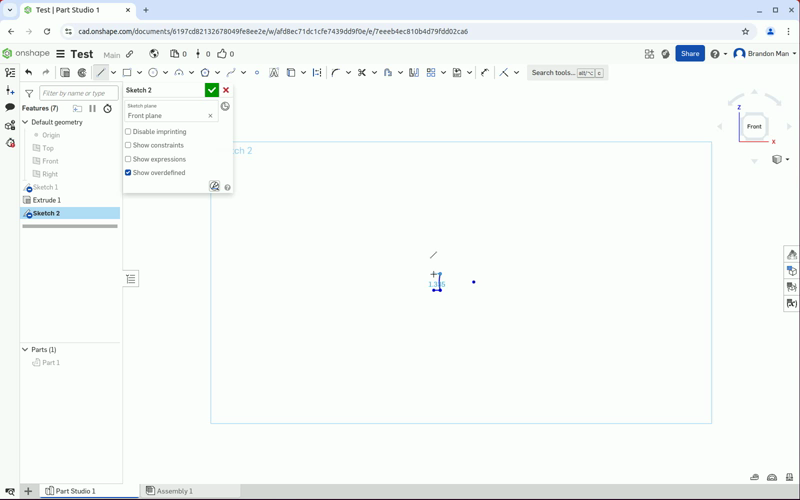
scroll(6)
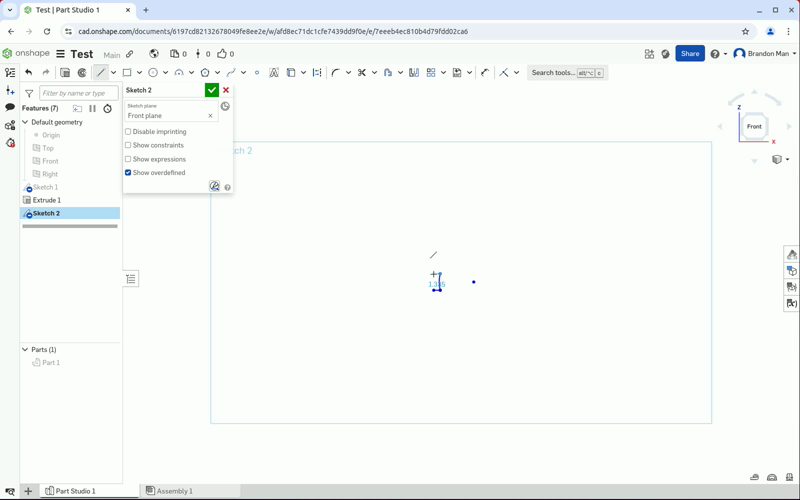
scroll(6)
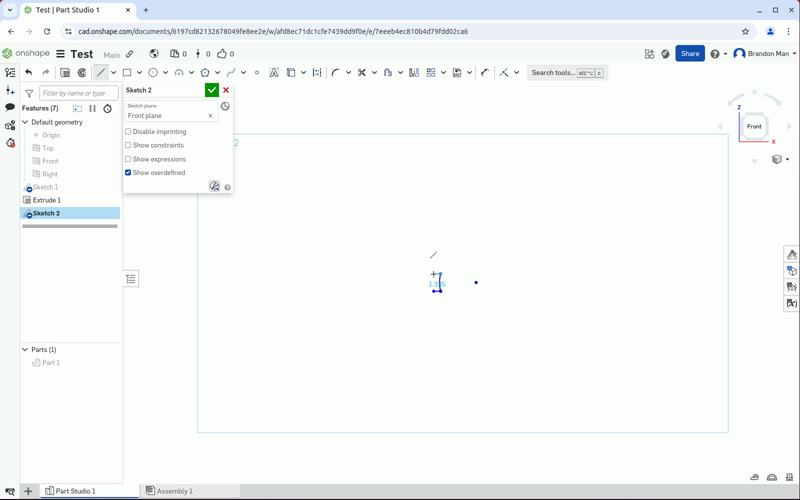
scroll(6)
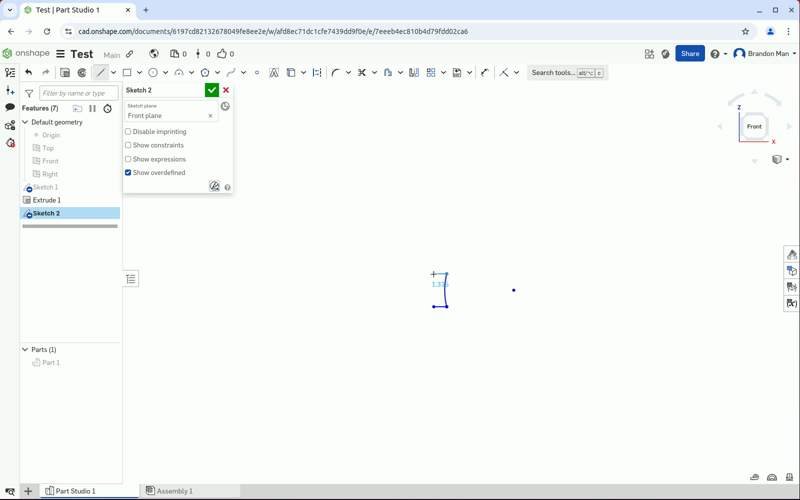
scroll(6)
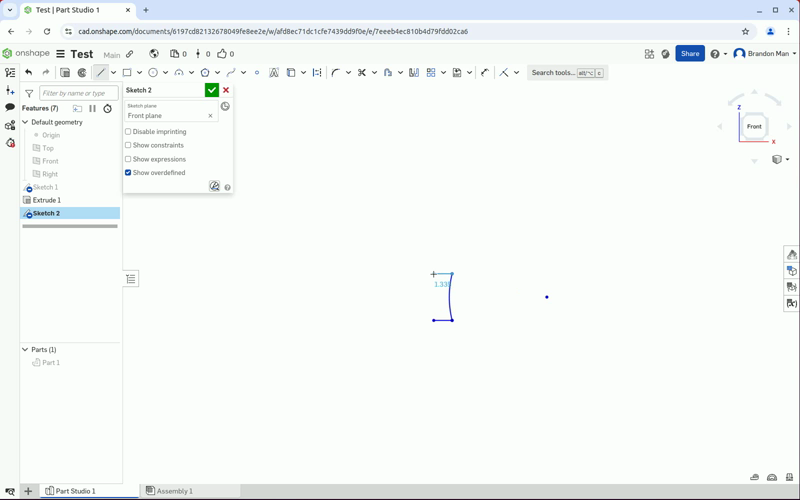
scroll(6)
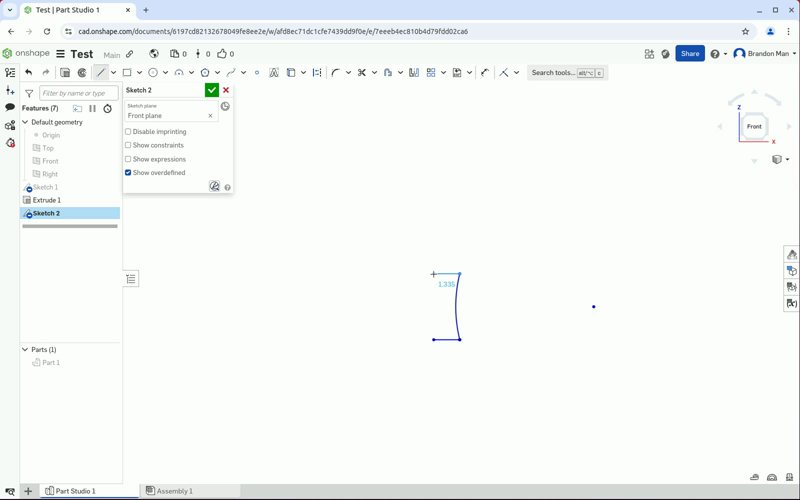
scroll(6)
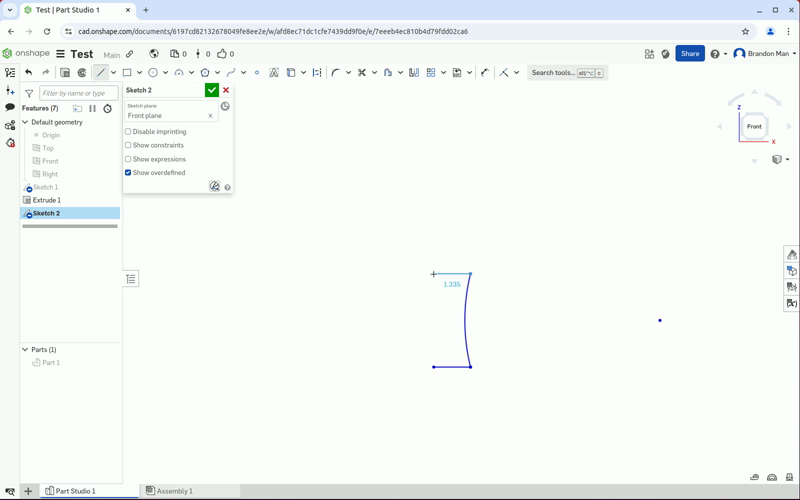
scroll(6)
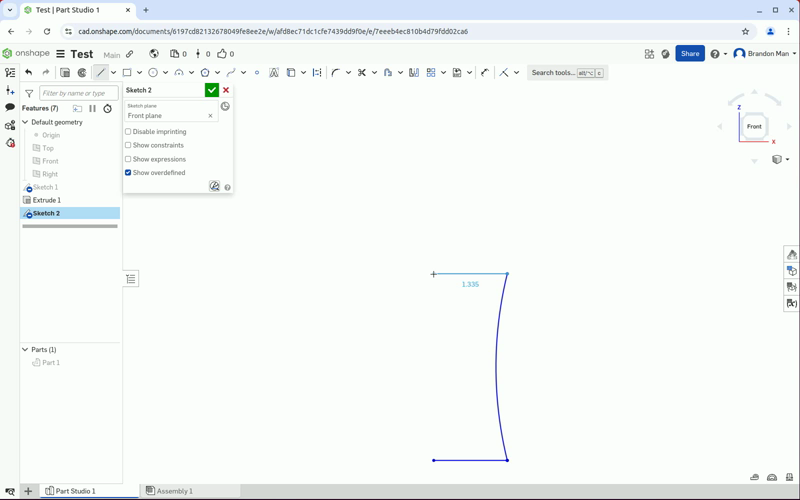
click(433, 273)
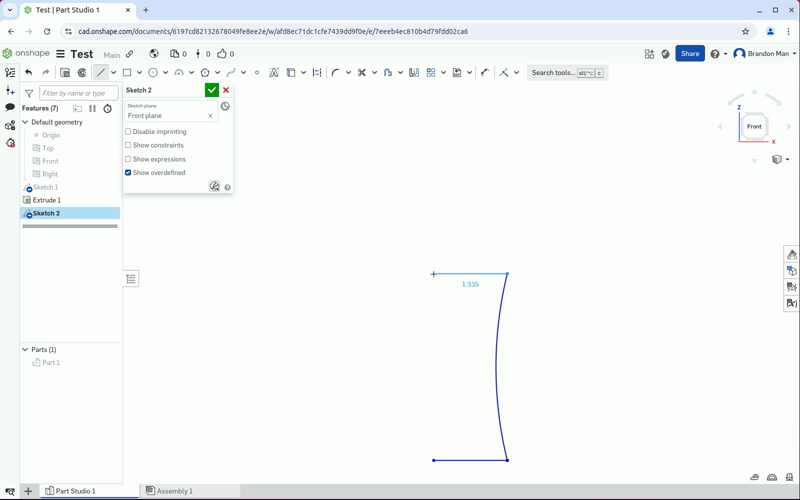
scroll(-6)
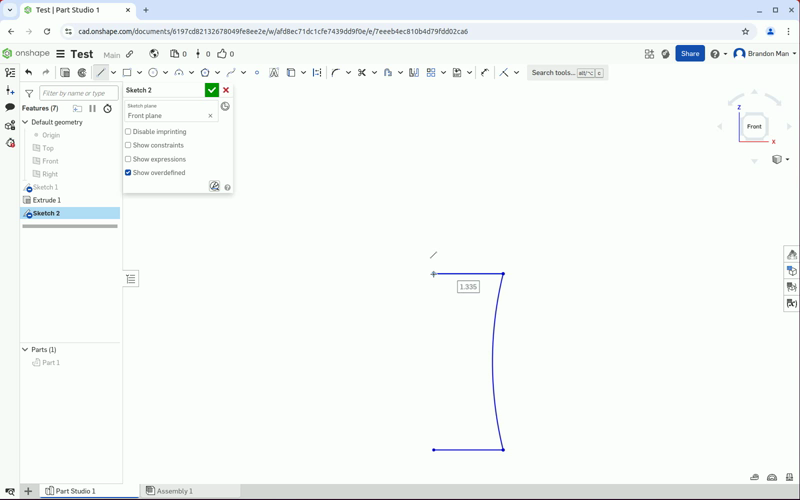
scroll(-6)
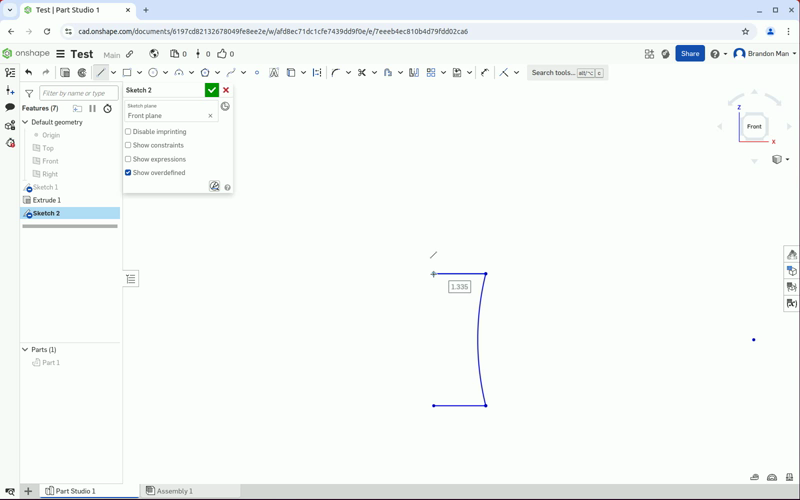
scroll(-6)
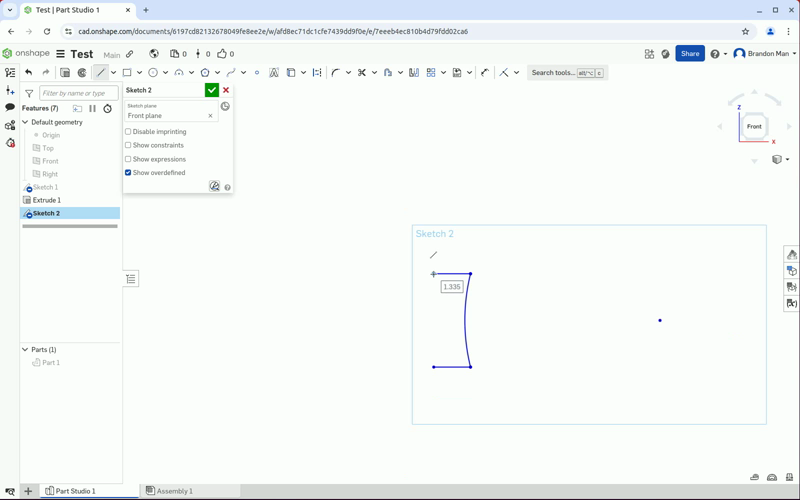
scroll(-6)
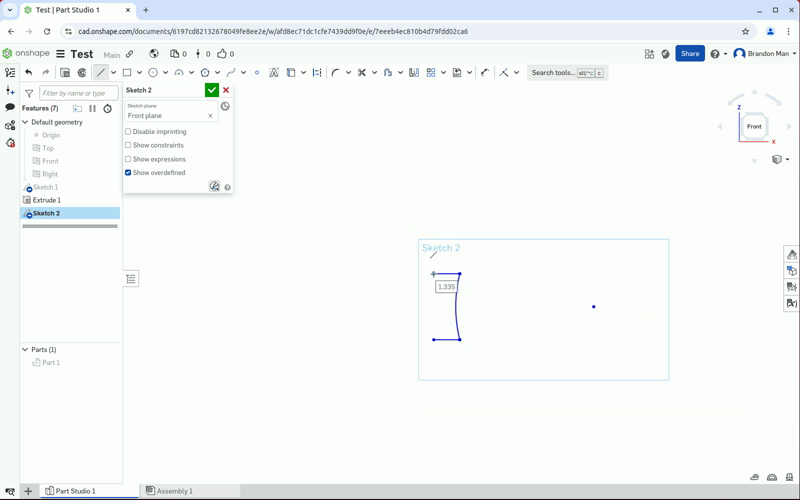
scroll(-6)
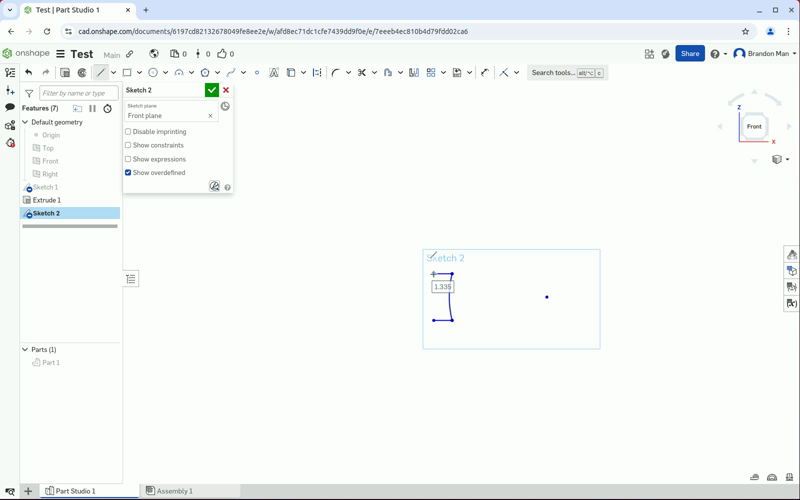
scroll(-6)
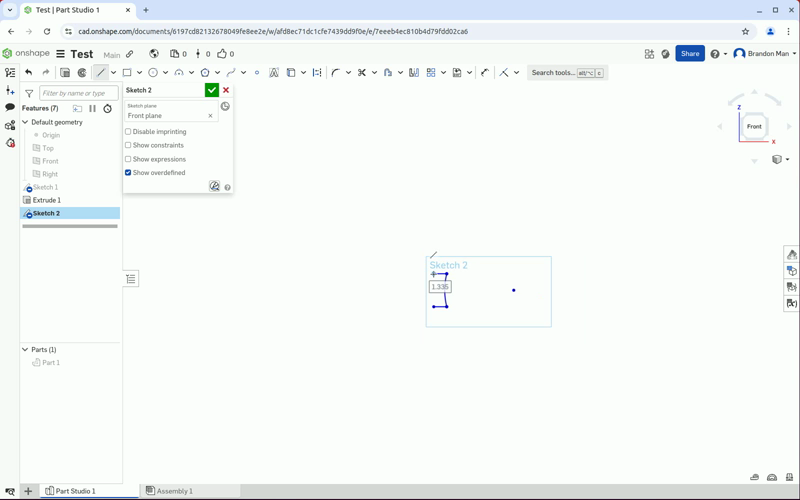
scroll(-6)
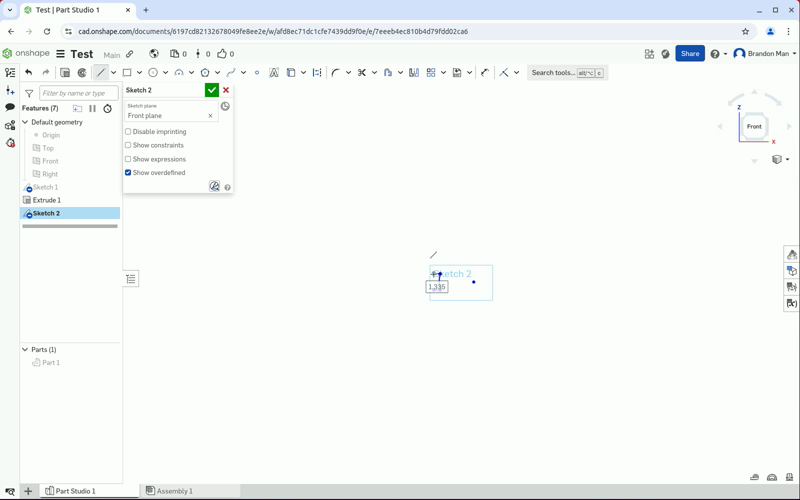
key_up(shift)
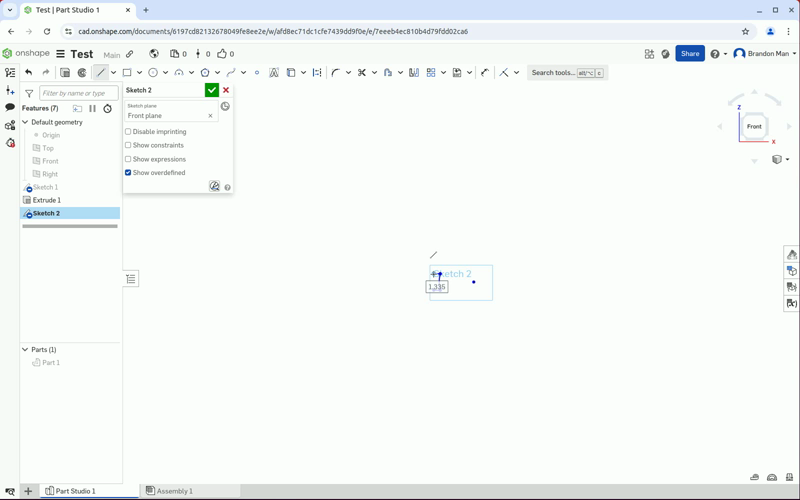
mouse_move(463, 273)
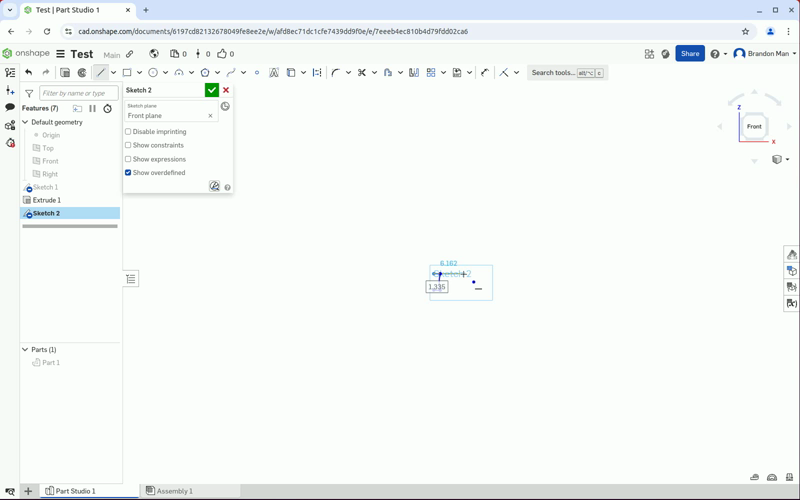
key_down(shift)
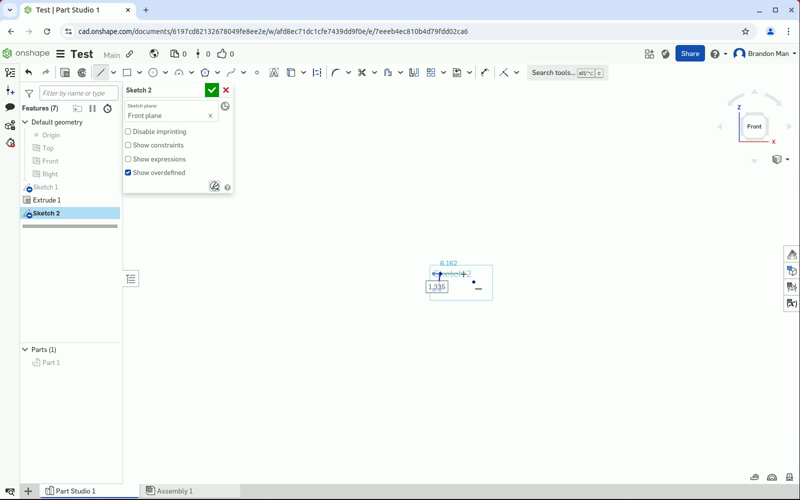
mouse_move(433, 290)
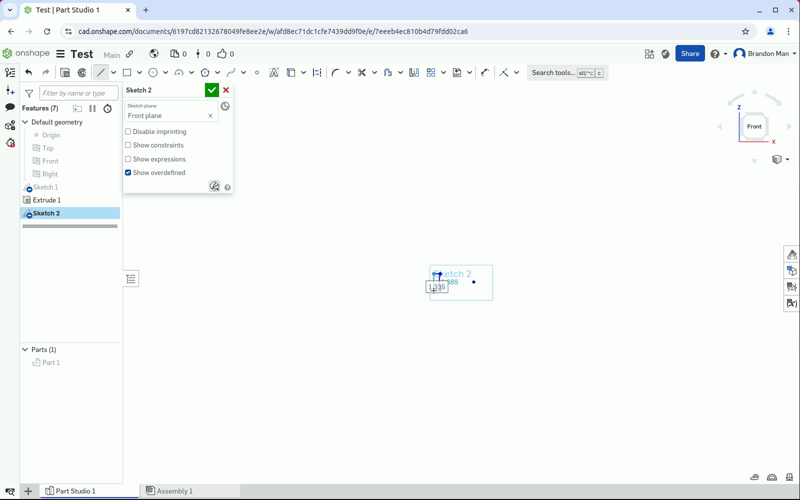
key_up(shift)
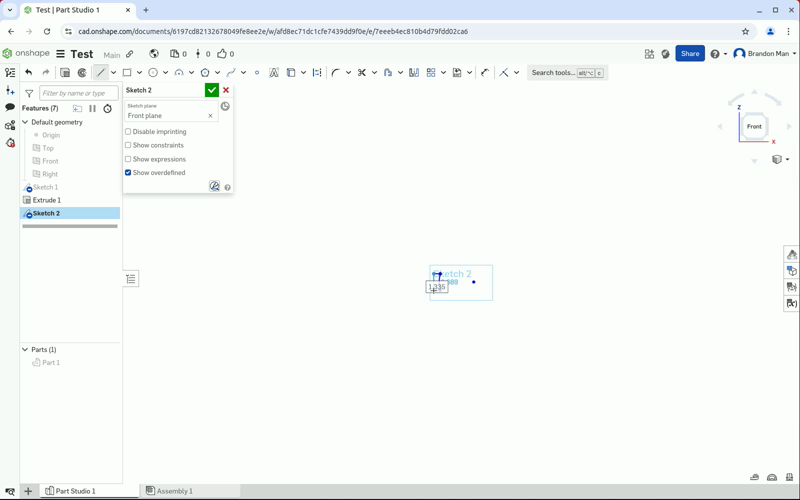
click(433, 290)
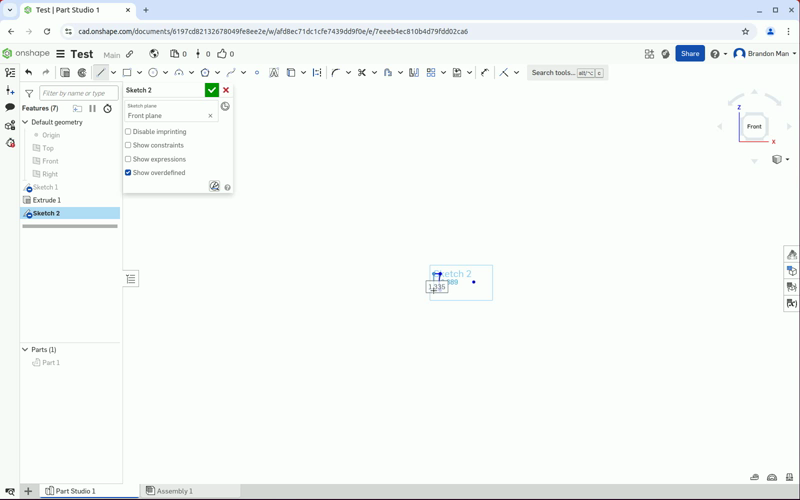
key(esc)
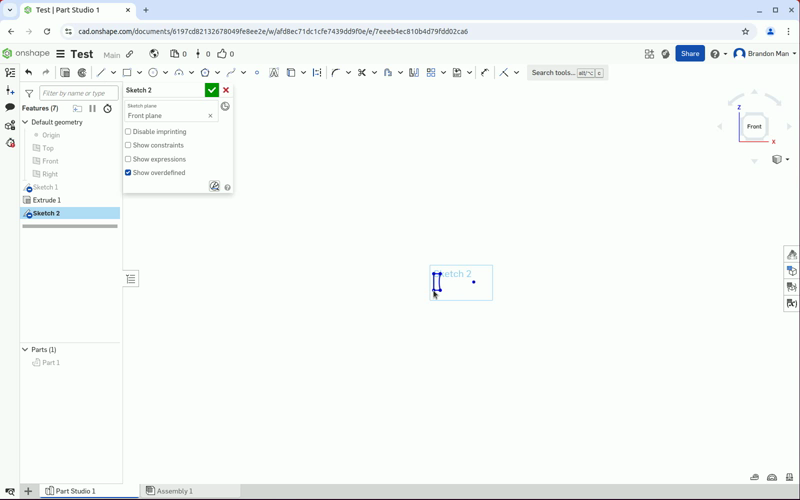
mouse_move(439, 273)
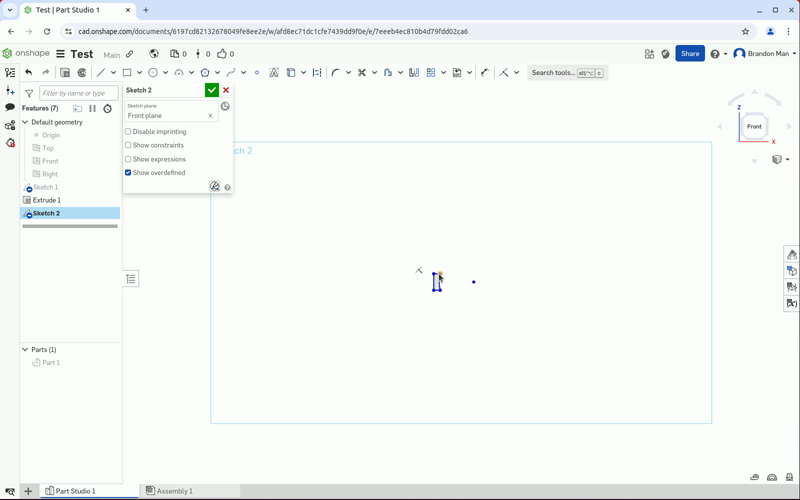
scroll(6)
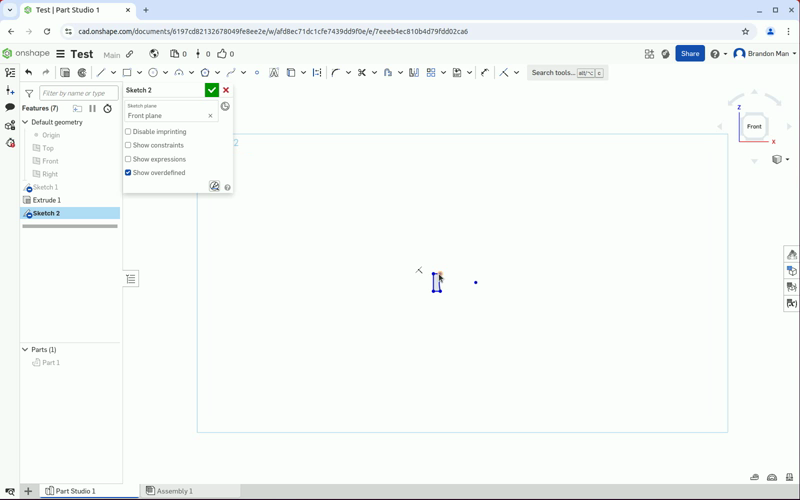
scroll(6)
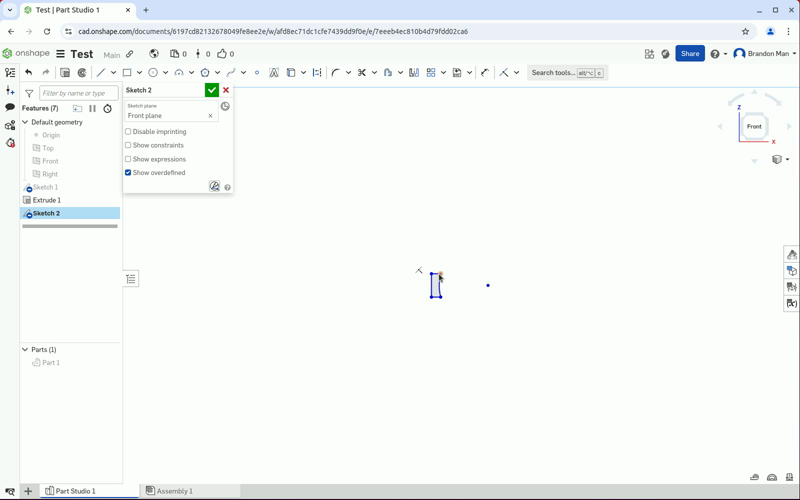
scroll(6)
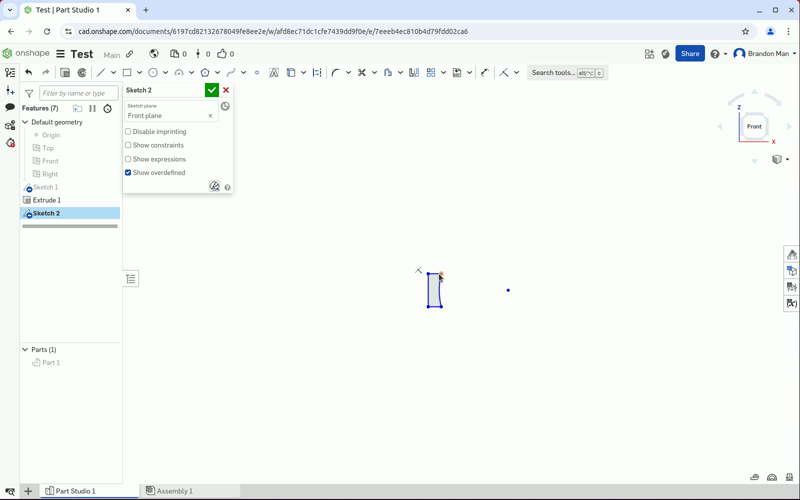
scroll(6)
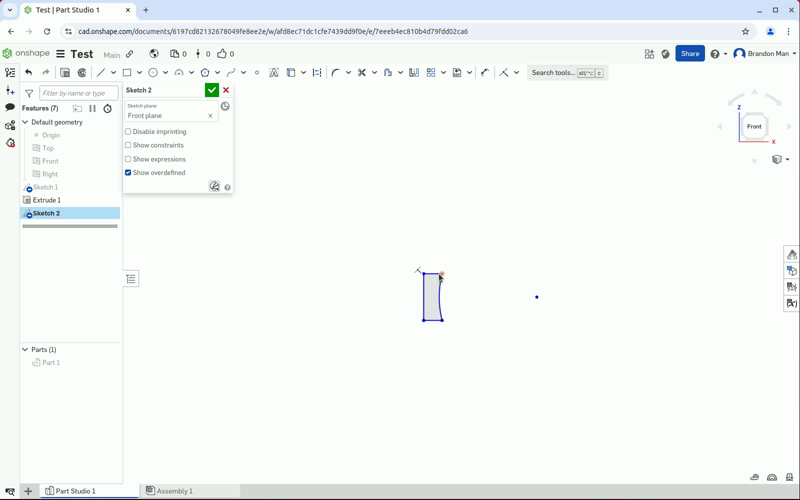
scroll(6)
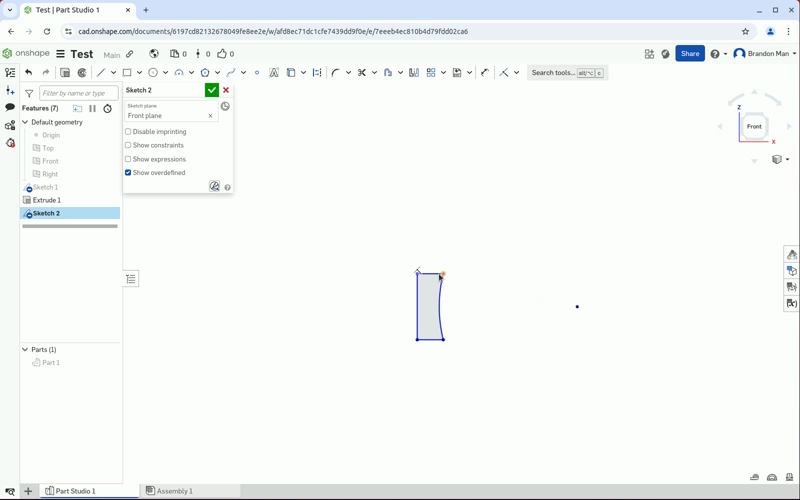
scroll(6)
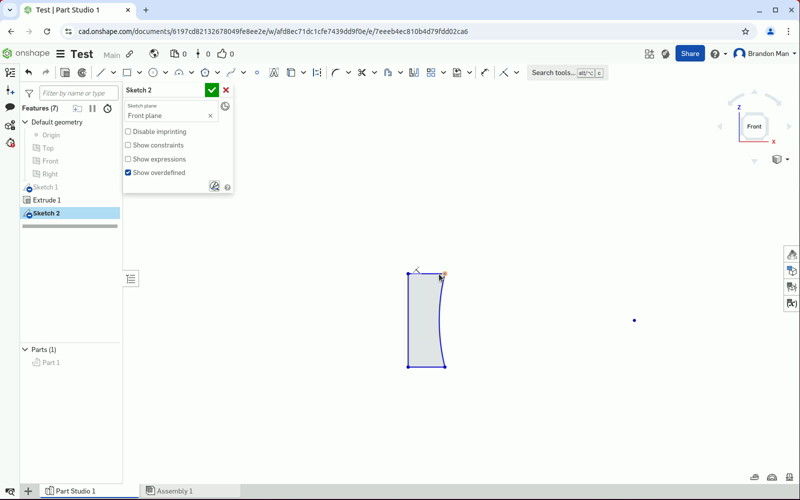
scroll(6)
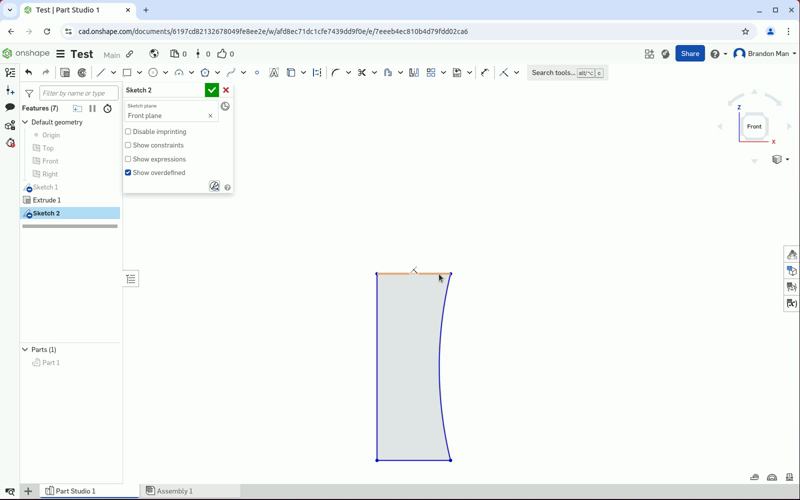
click(439, 273)
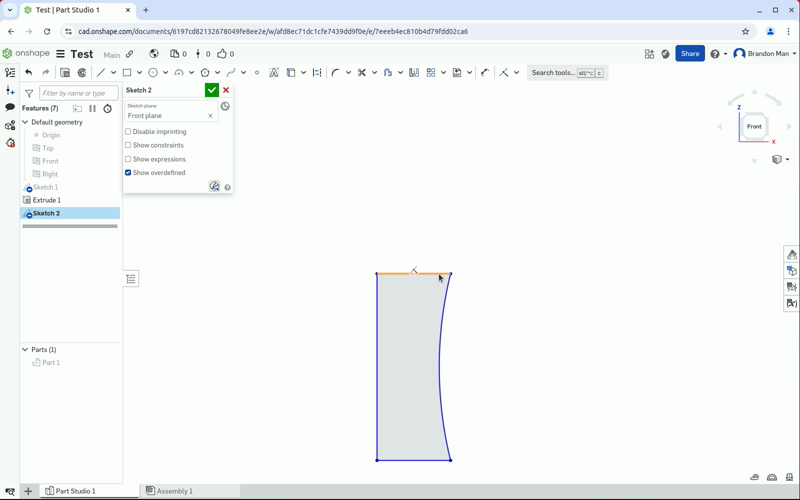
scroll(-6)
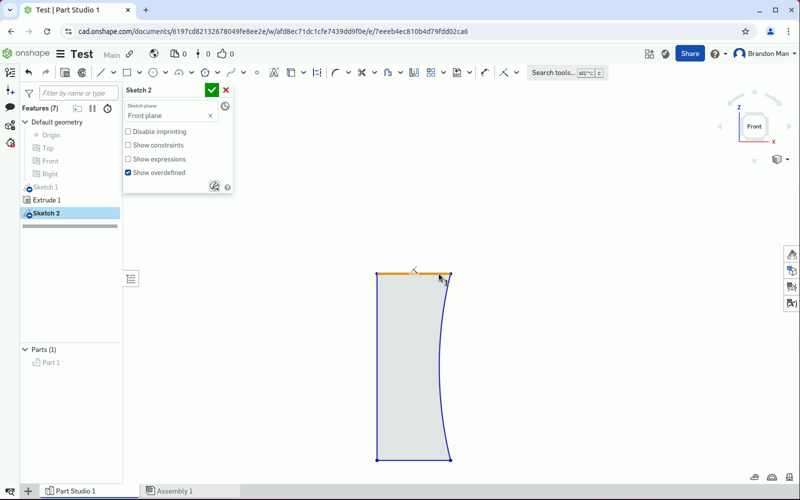
scroll(-6)
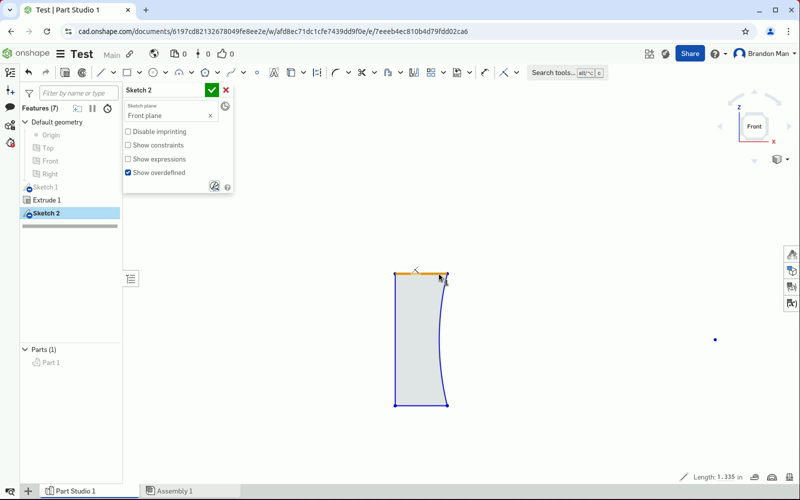
scroll(-6)
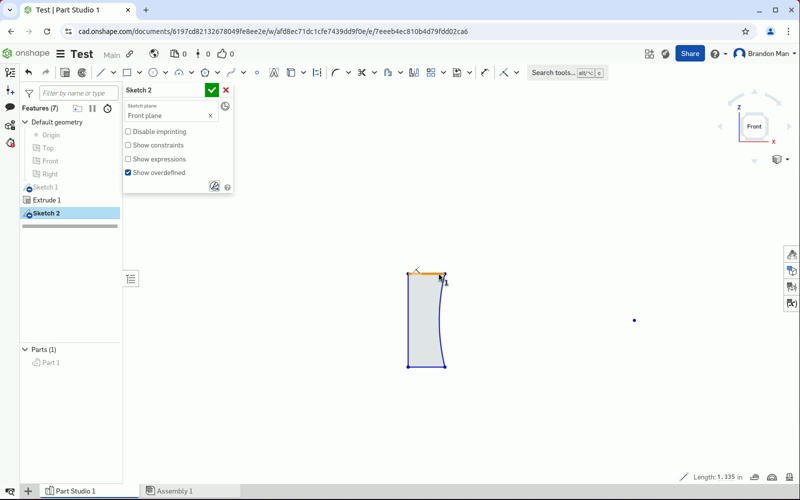
scroll(-6)
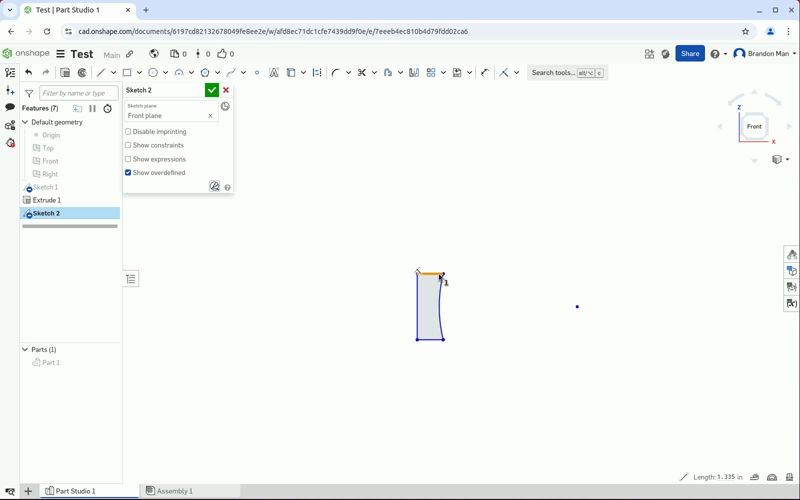
scroll(-6)
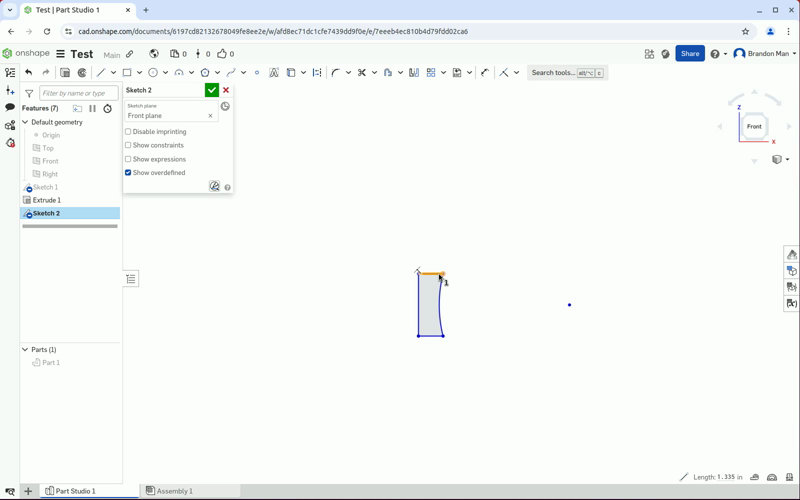
scroll(-6)
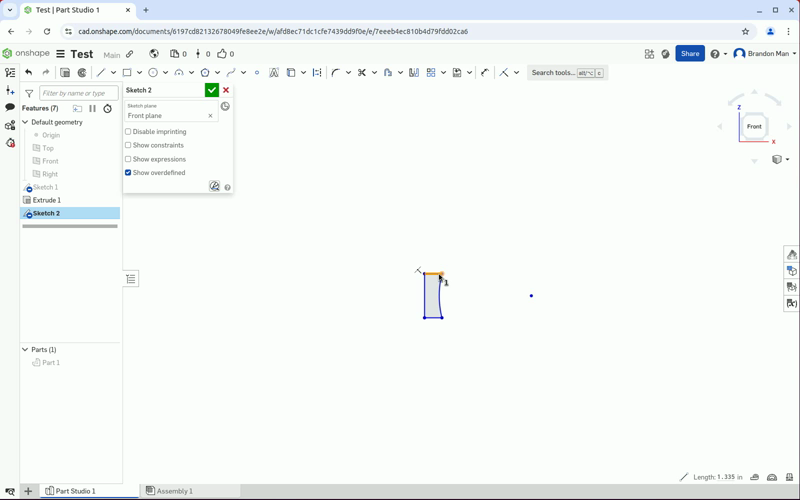
scroll(-6)
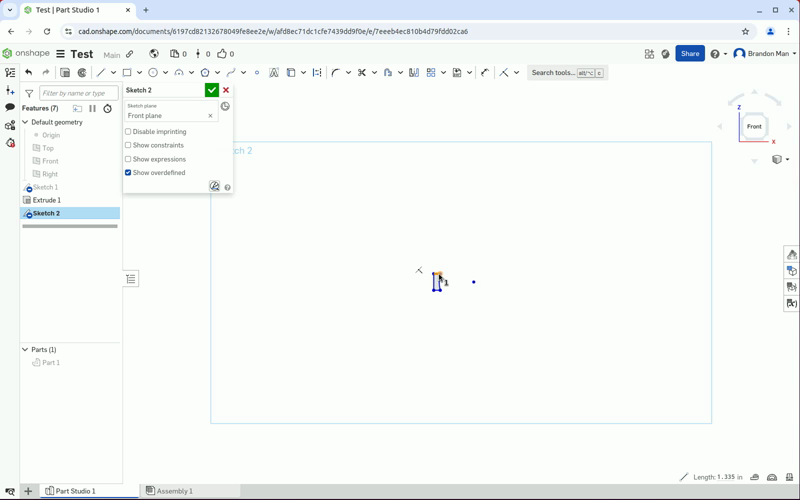
mouse_move(73, 352)
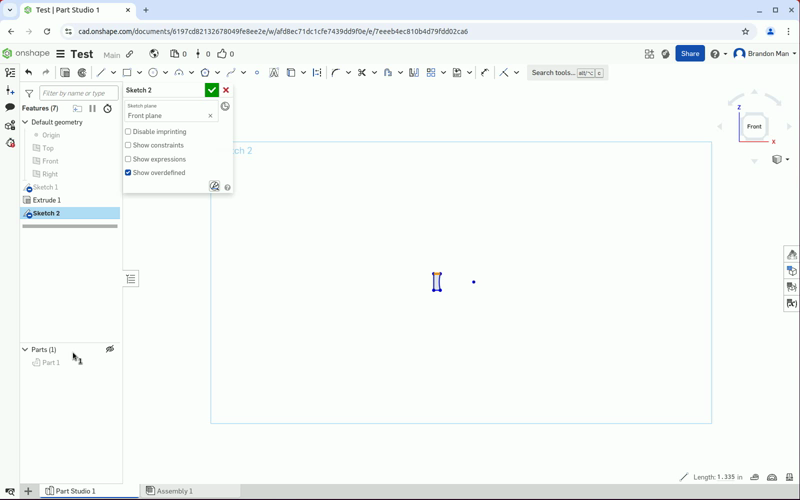
key(shift+y)
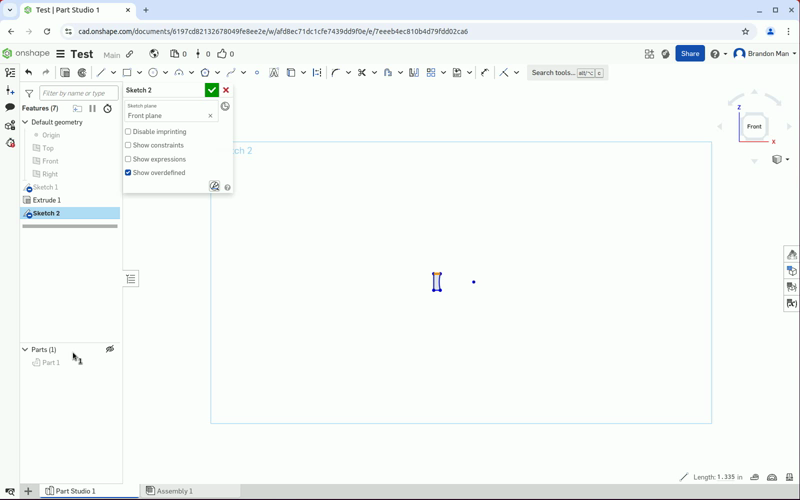
key(shift+e)
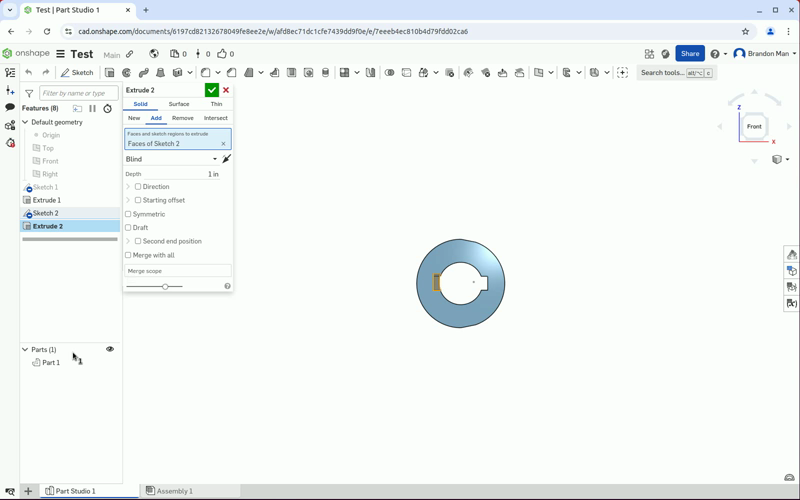
mouse_move(143, 106)
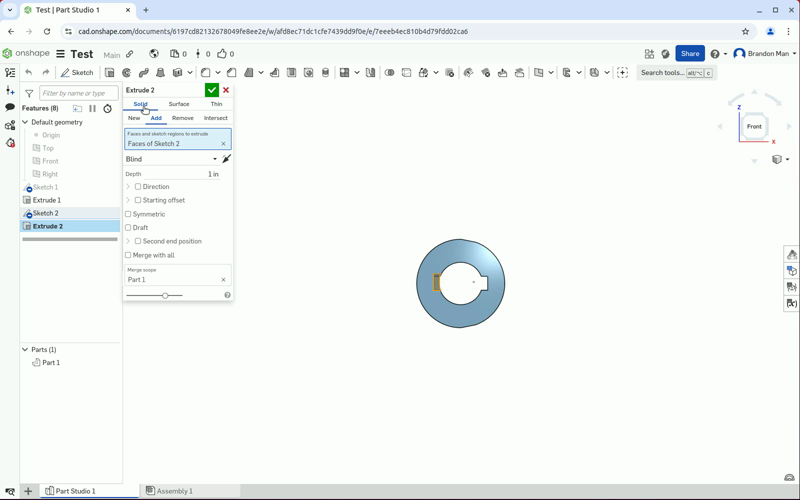
click(143, 106)
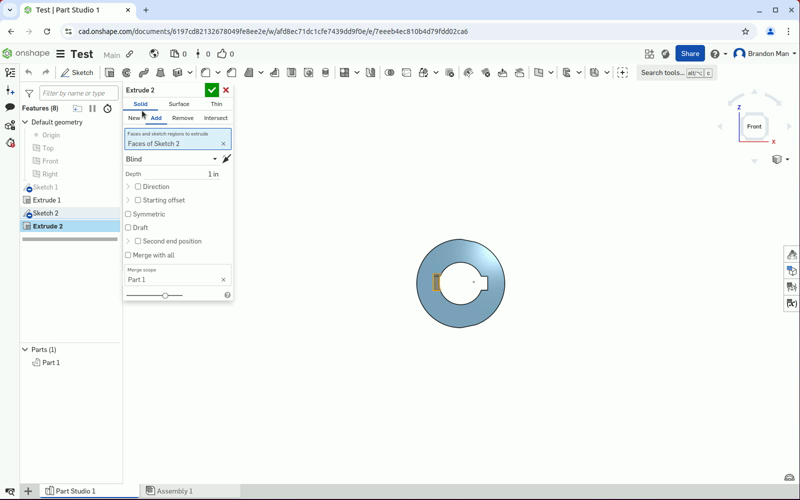
mouse_move(137, 120)
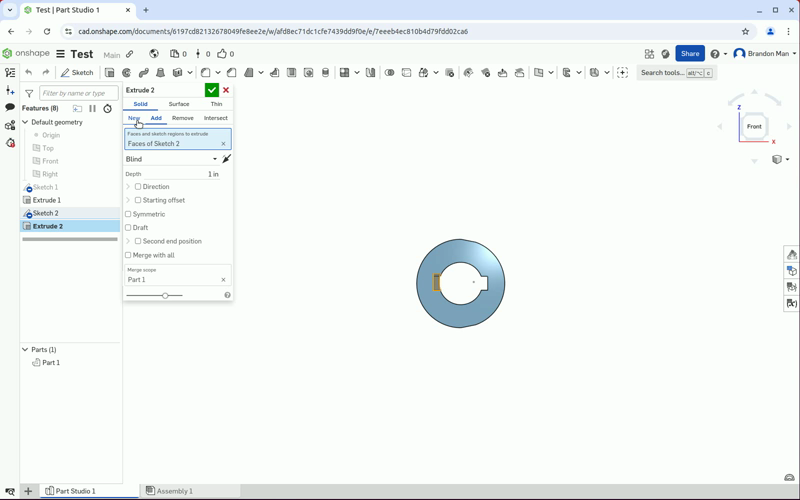
click(137, 120)
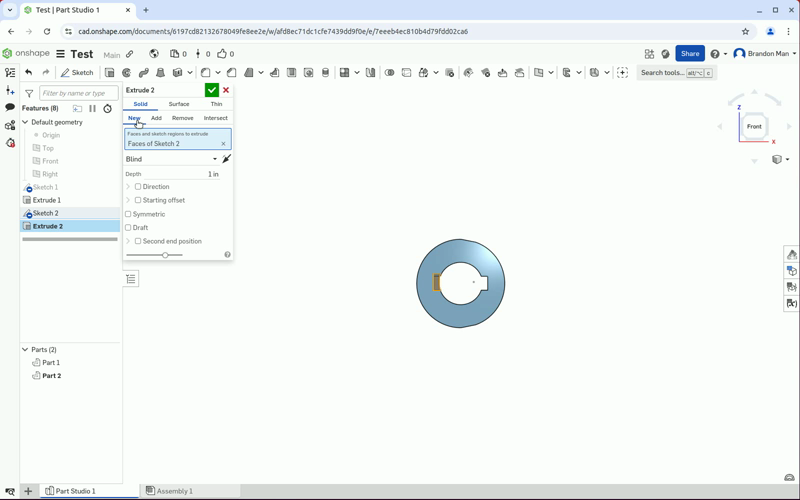
key(tab, 4)
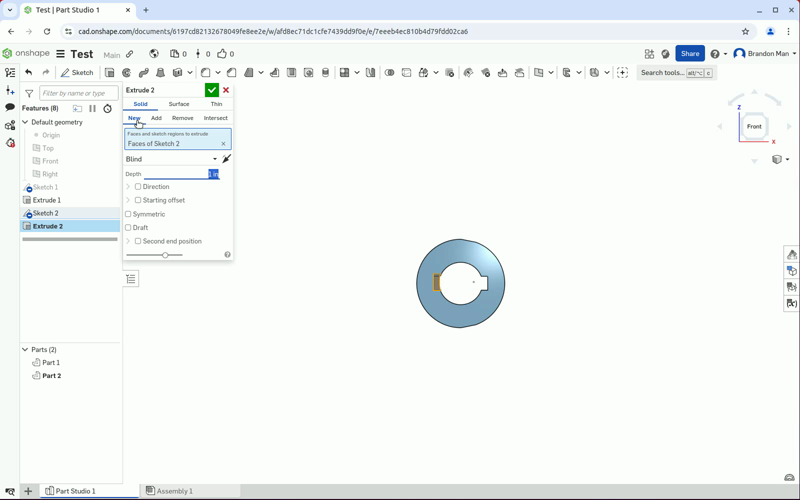
text(7.943)
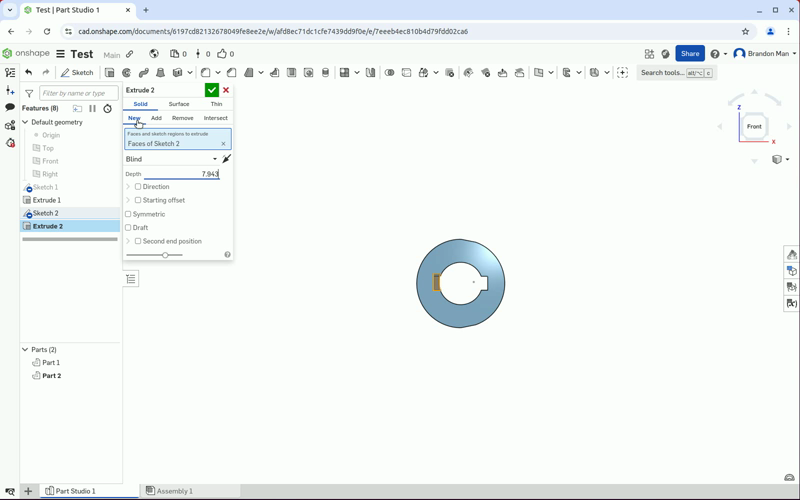
key(enter)
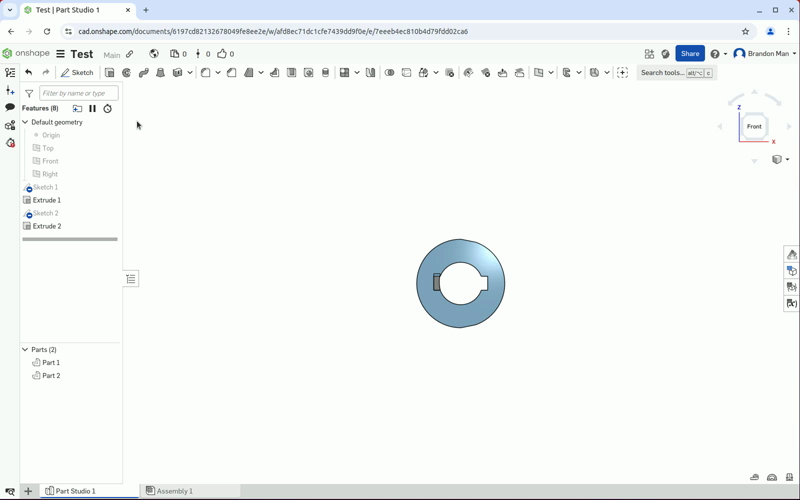
key(shift+h)
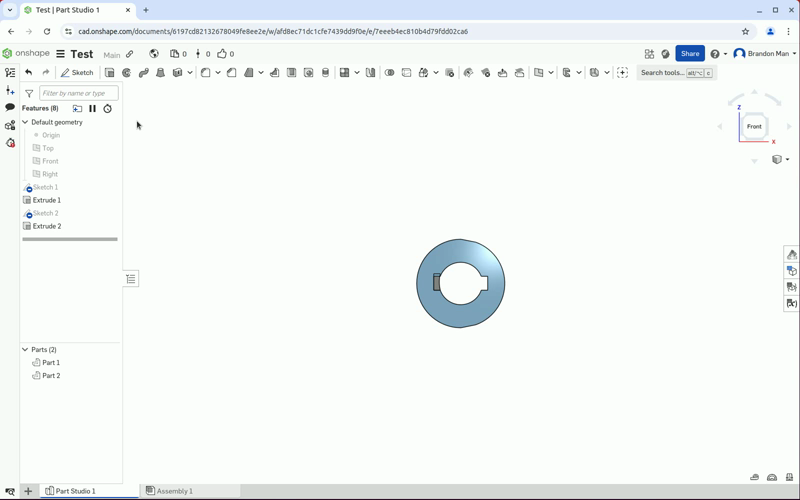
key(shift+h)
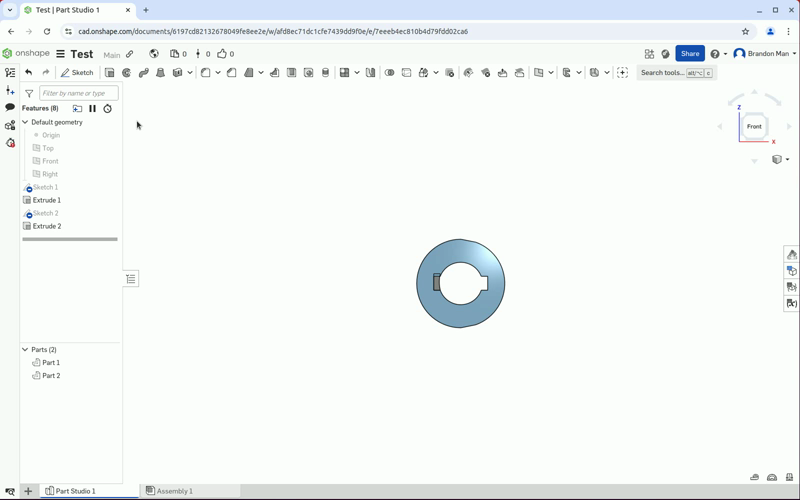
mouse_move(73, 189)
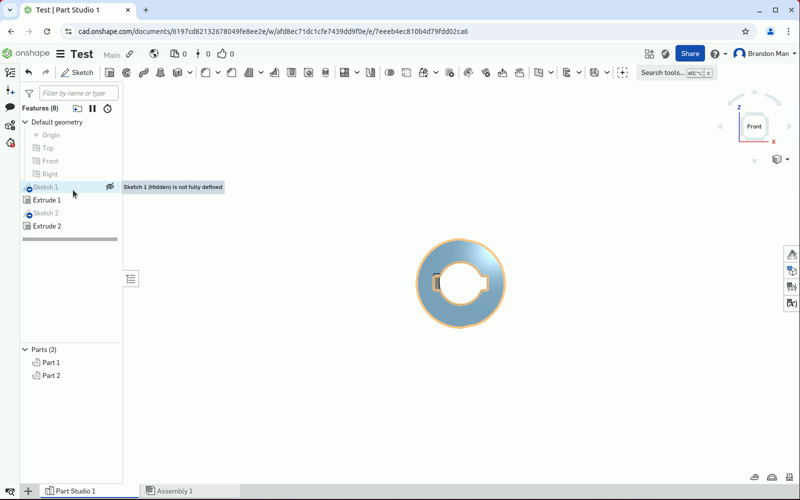
click(73, 189)
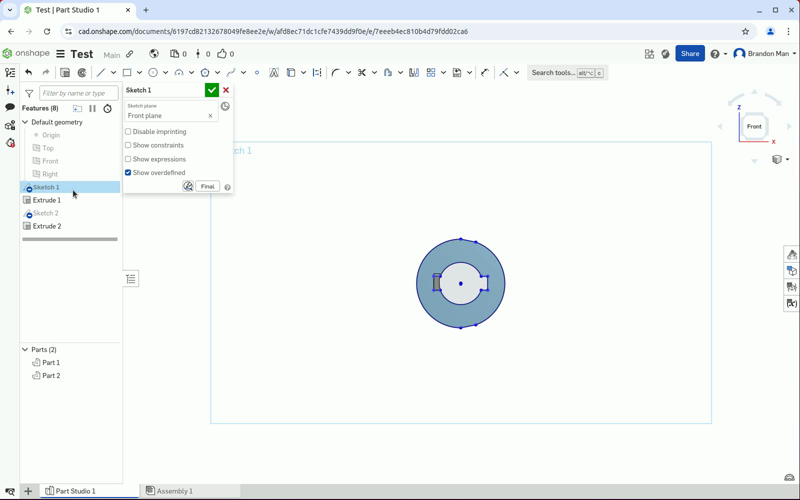
mouse_move(229, 92)
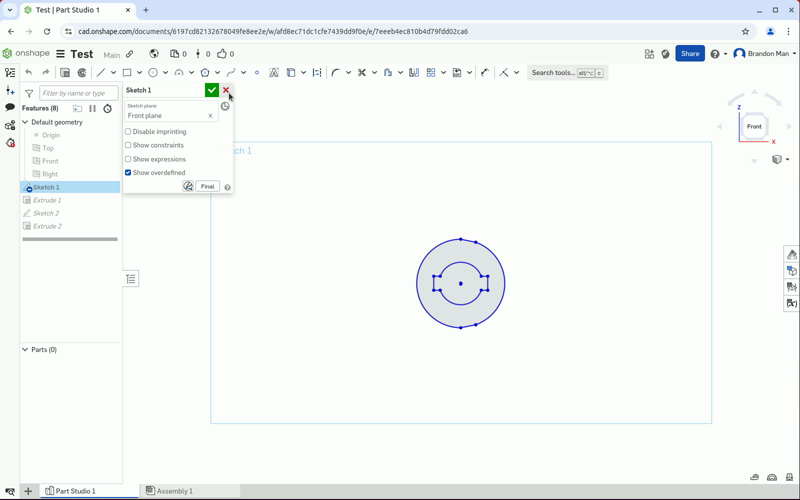
click(229, 92)
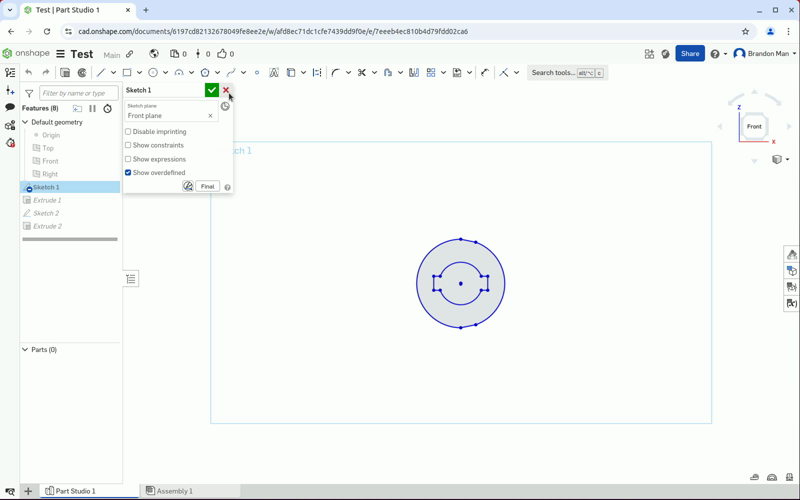
key(shift+s)
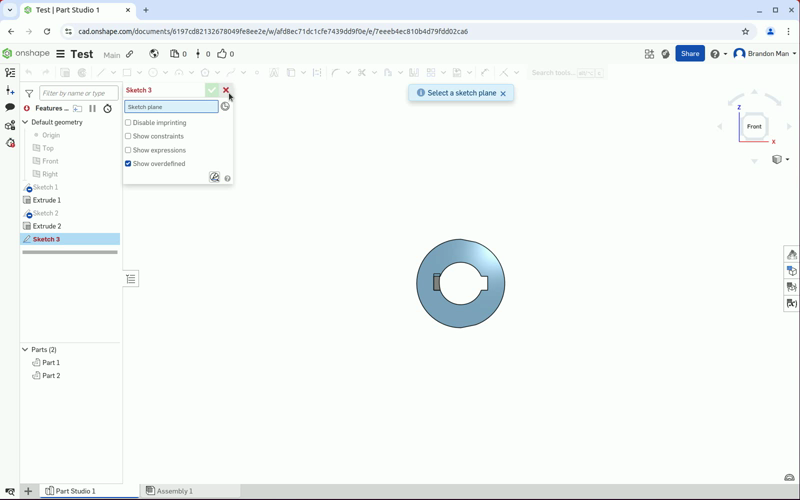
mouse_move(73, 163)
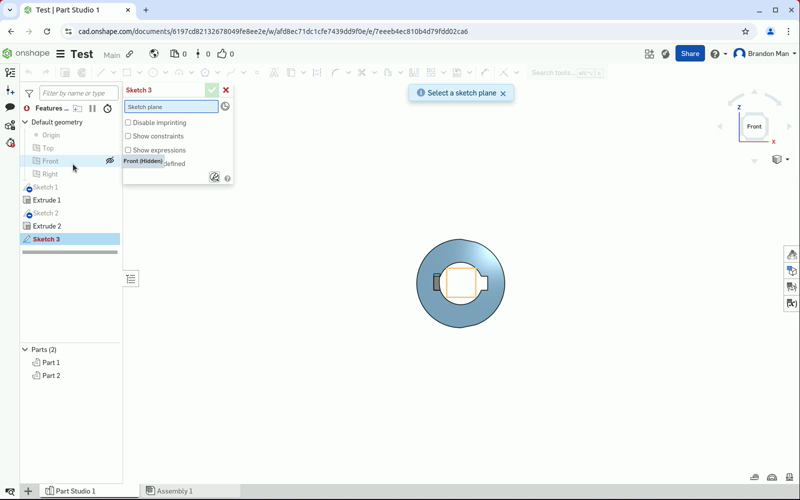
click(73, 163)
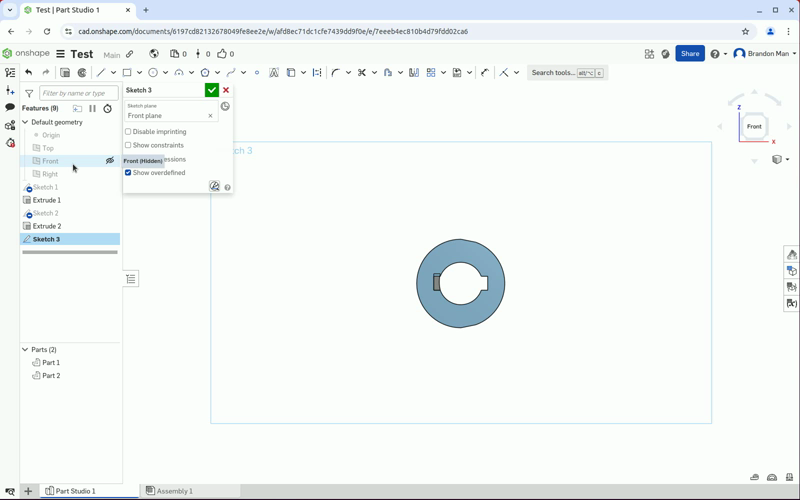
mouse_move(73, 352)
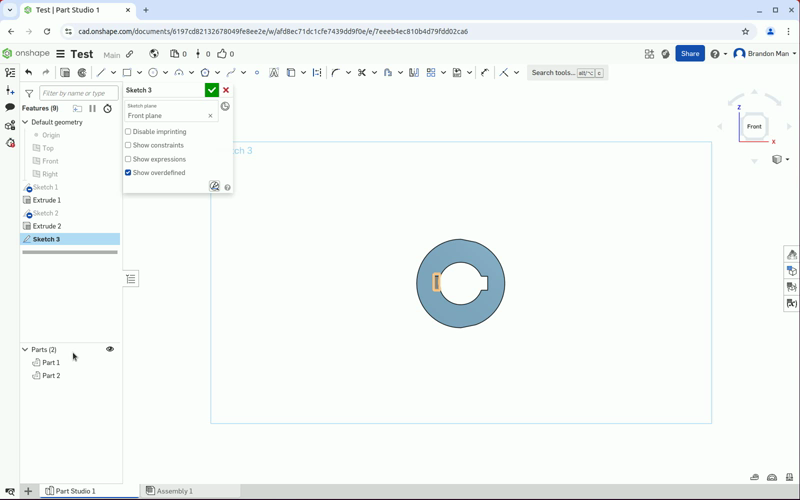
key(y)
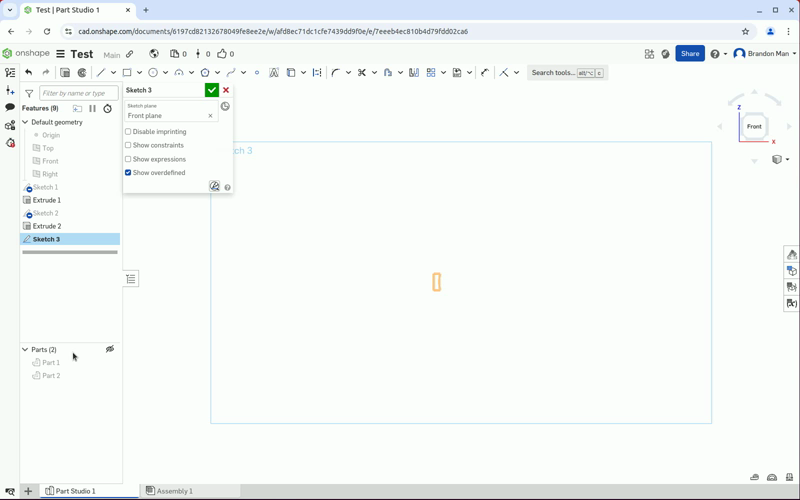
key(a)
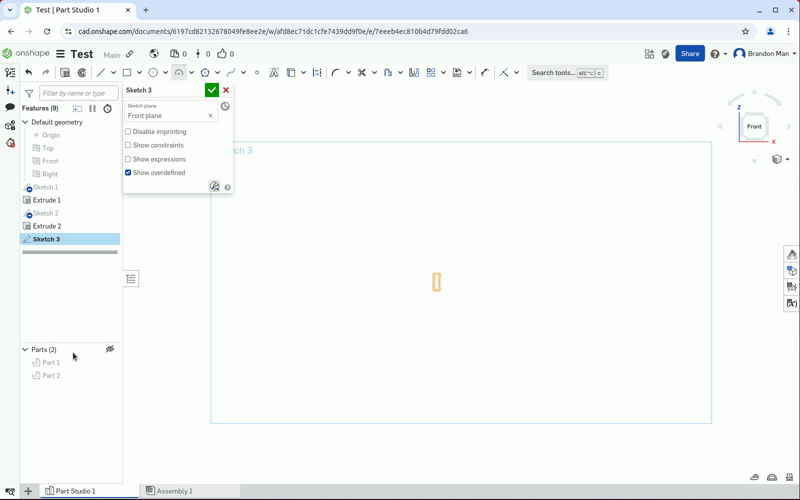
key_down(shift)
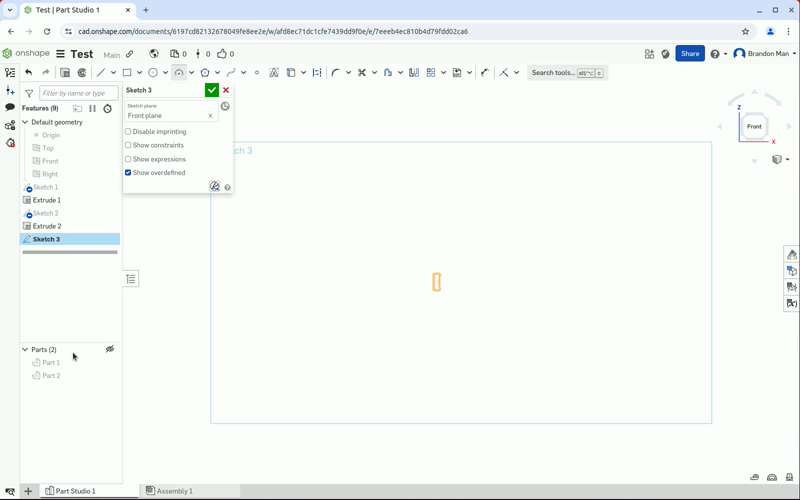
mouse_move(476, 241)
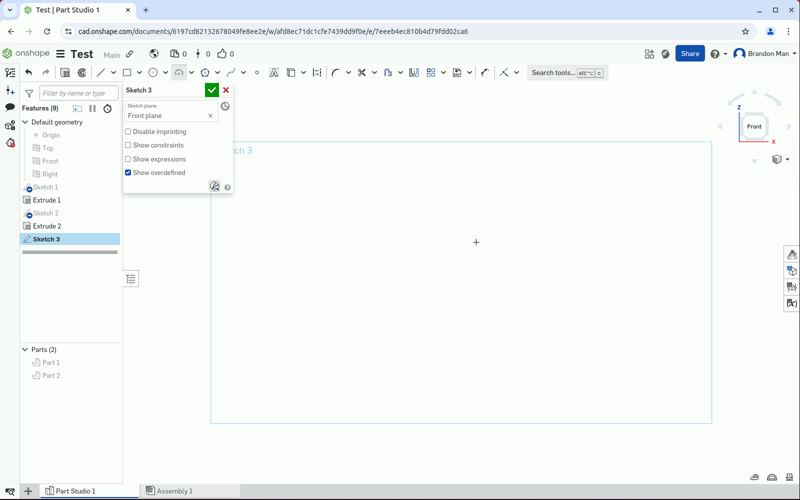
click(476, 241)
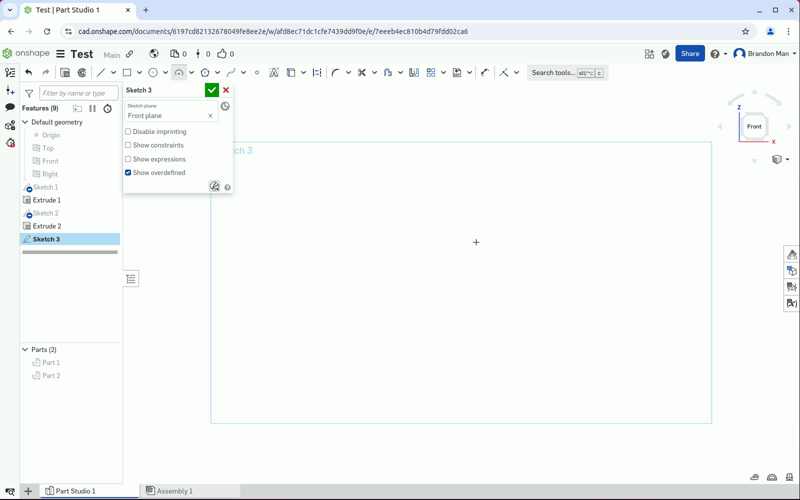
key_up(shift)
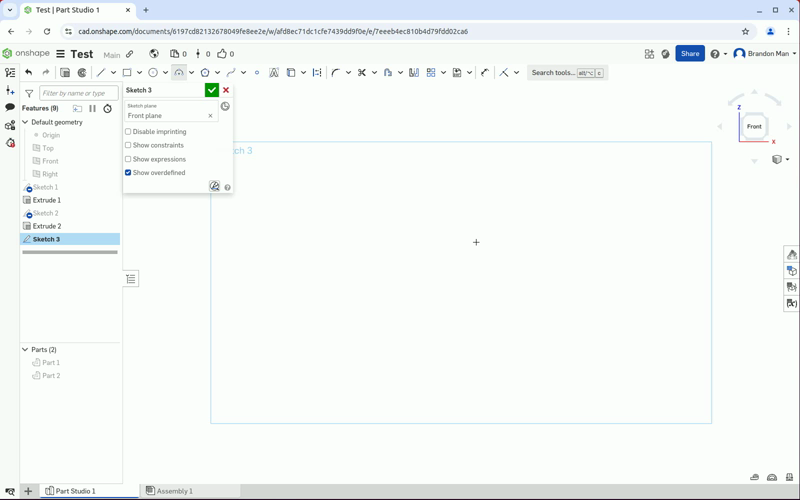
key_down(shift)
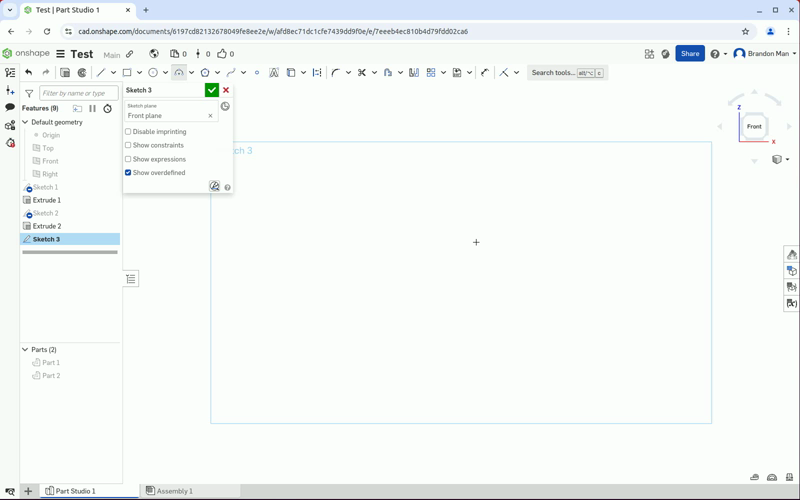
mouse_move(477, 325)
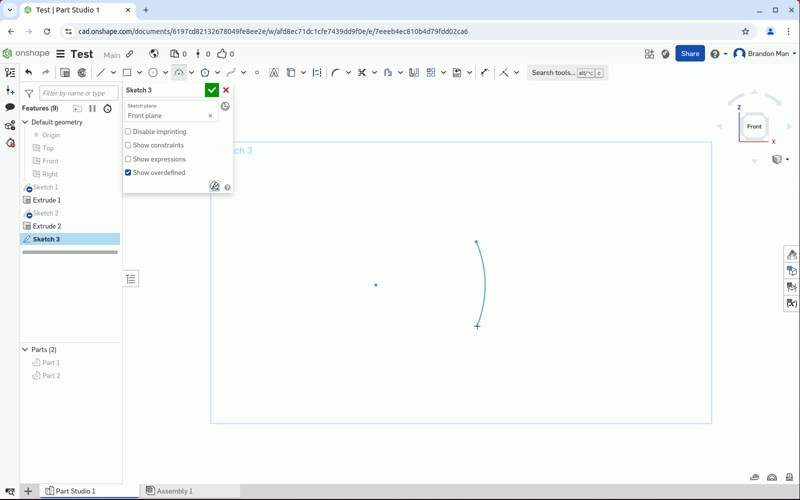
click(477, 325)
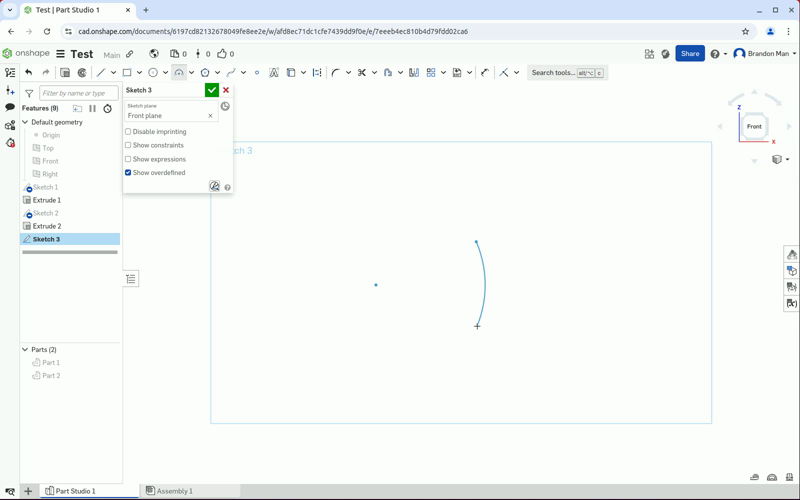
mouse_move(505, 283)
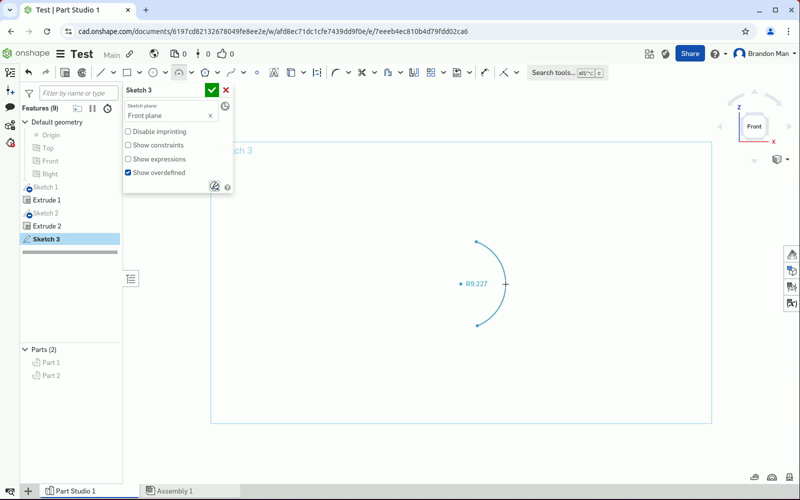
click(505, 283)
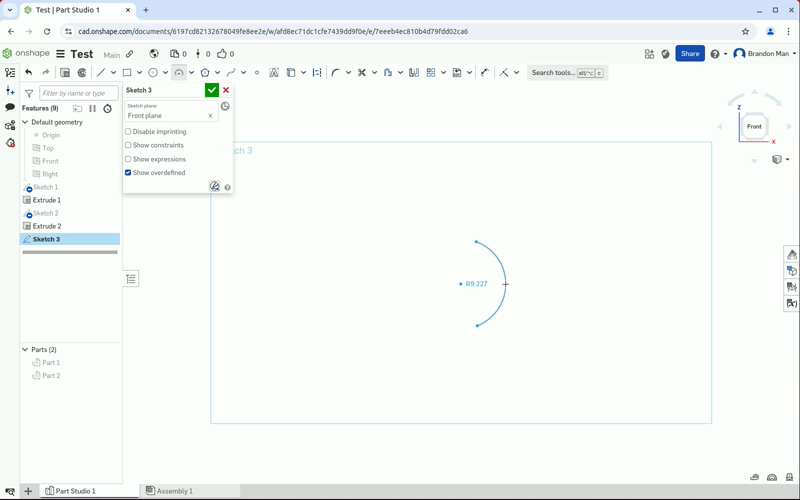
key_up(shift)
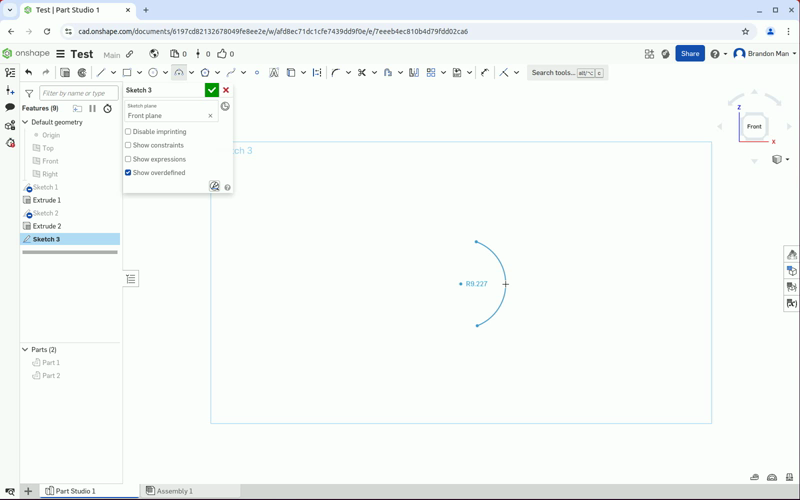
key(esc)
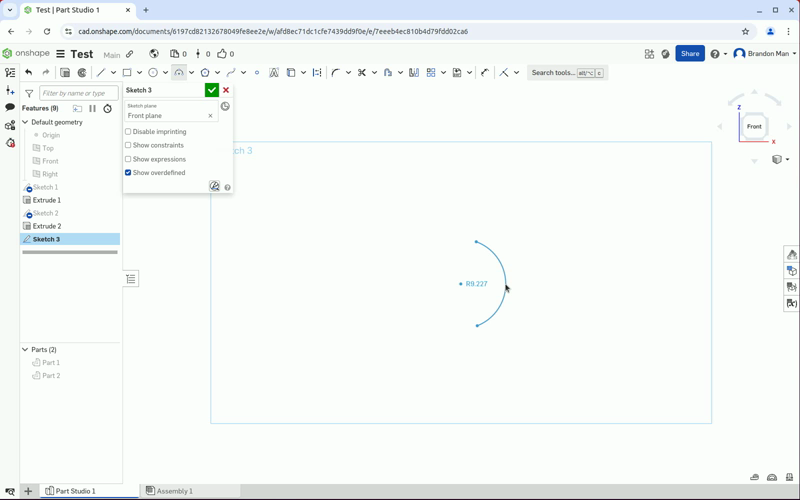
key(l)
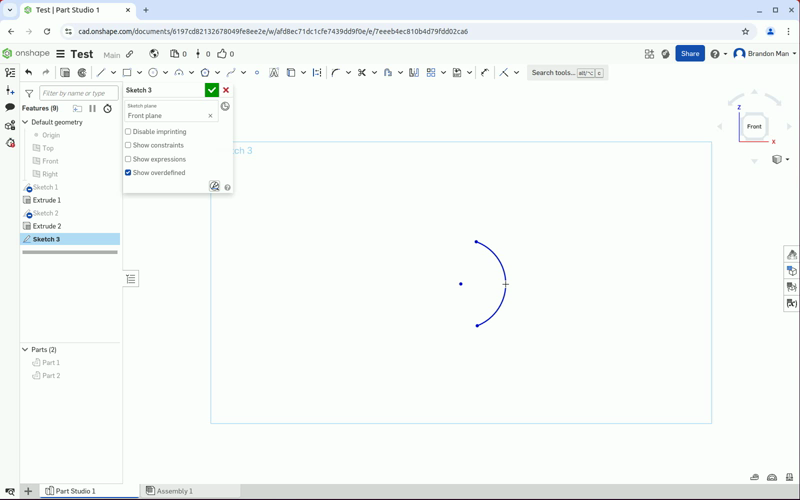
mouse_move(477, 325)
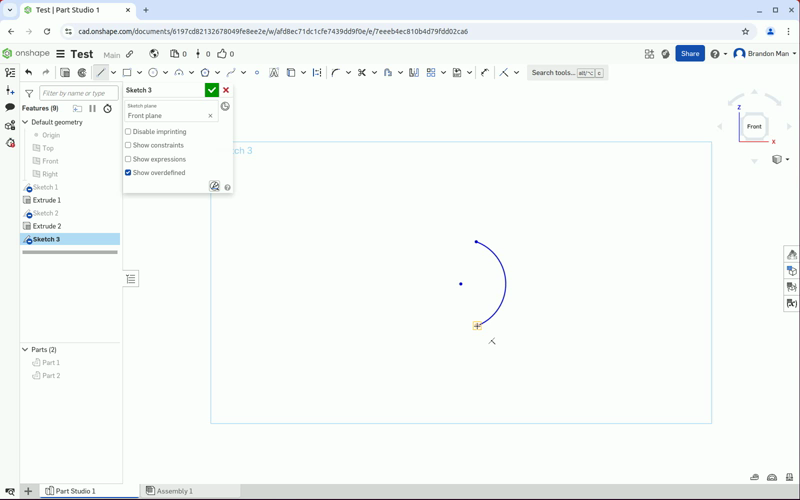
click(477, 325)
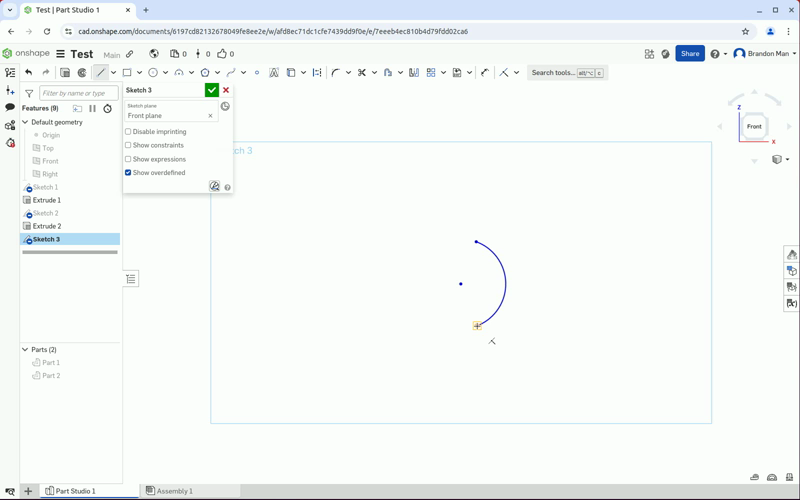
key_down(shift)
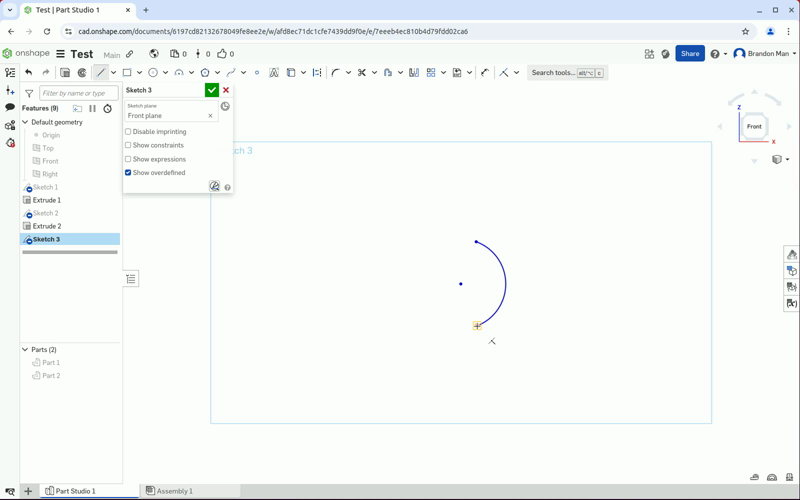
mouse_move(544, 313)
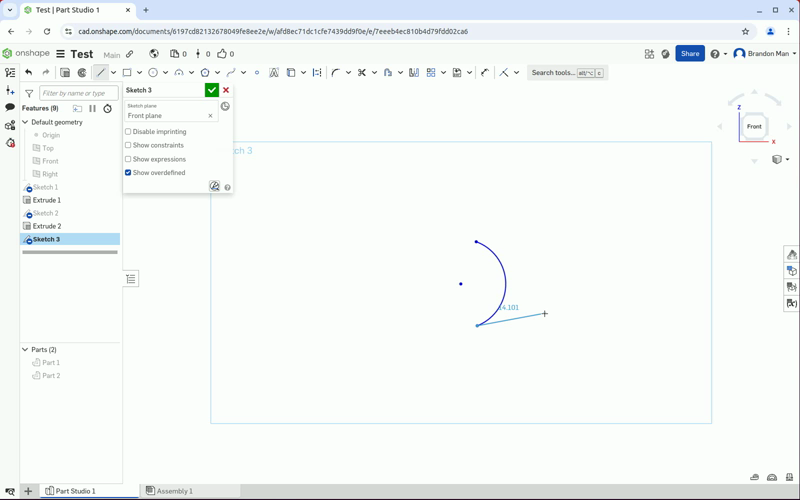
click(544, 313)
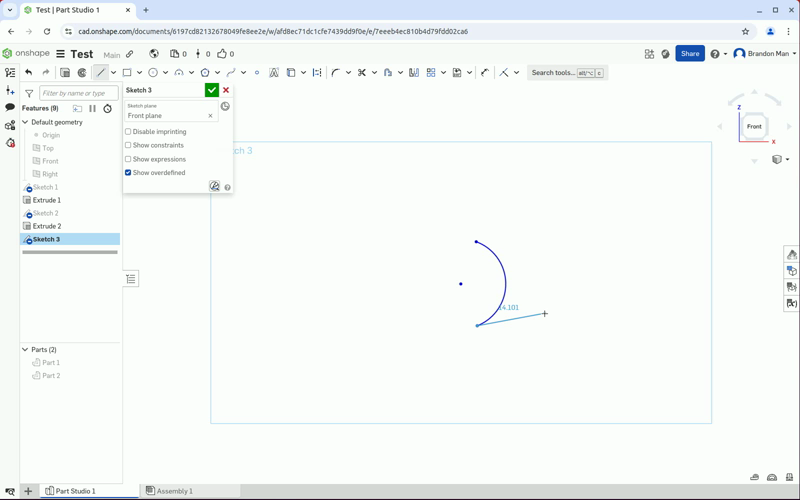
key_up(shift)
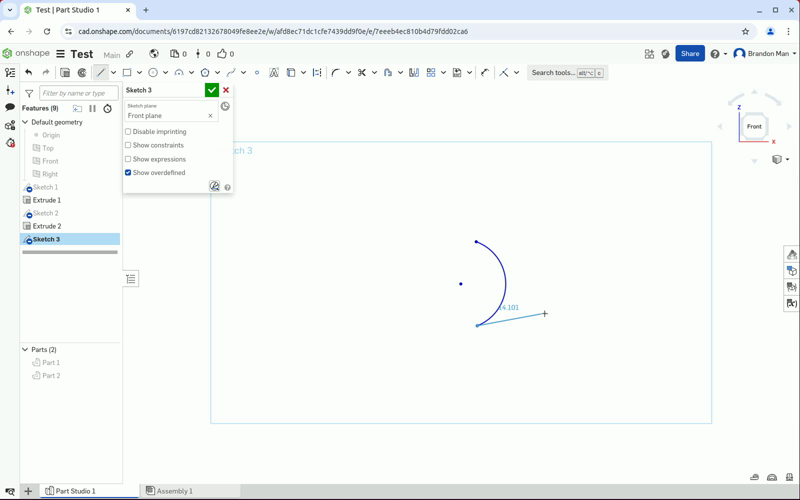
key(esc)
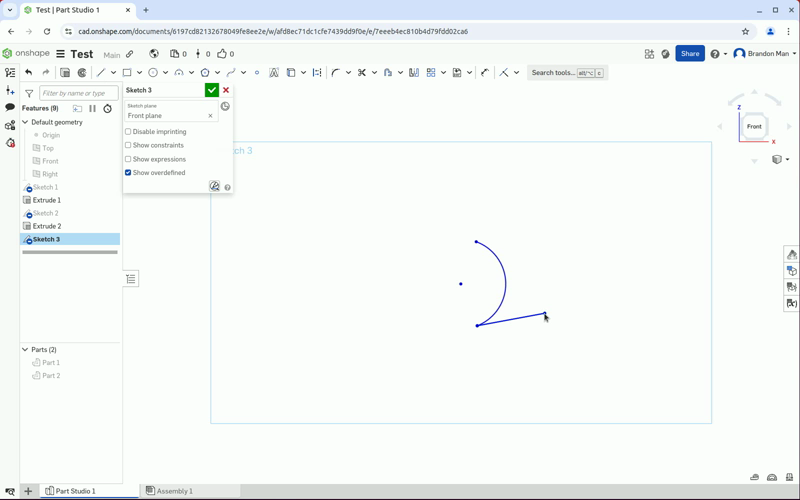
key(a)
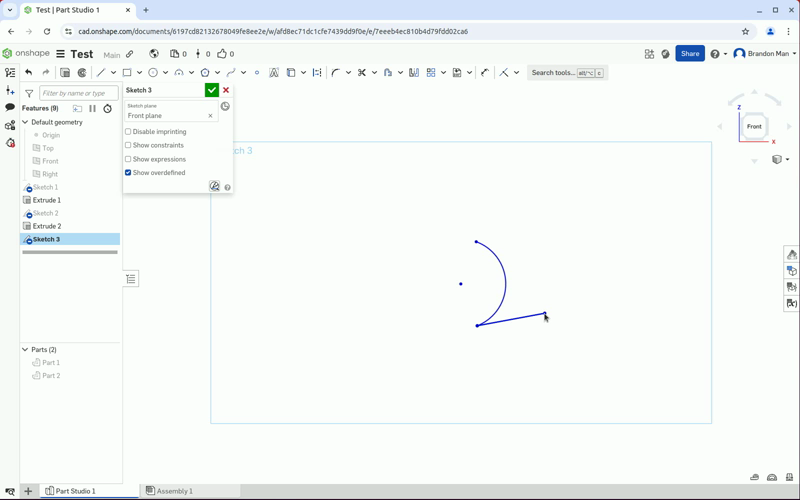
mouse_move(544, 313)
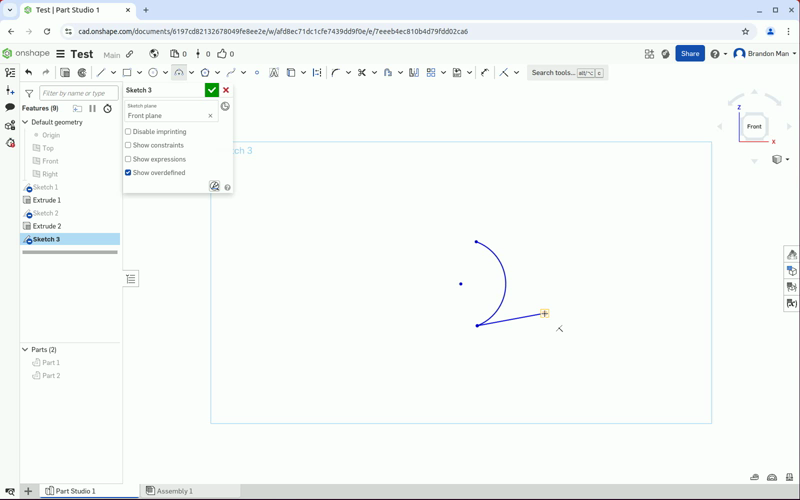
click(544, 313)
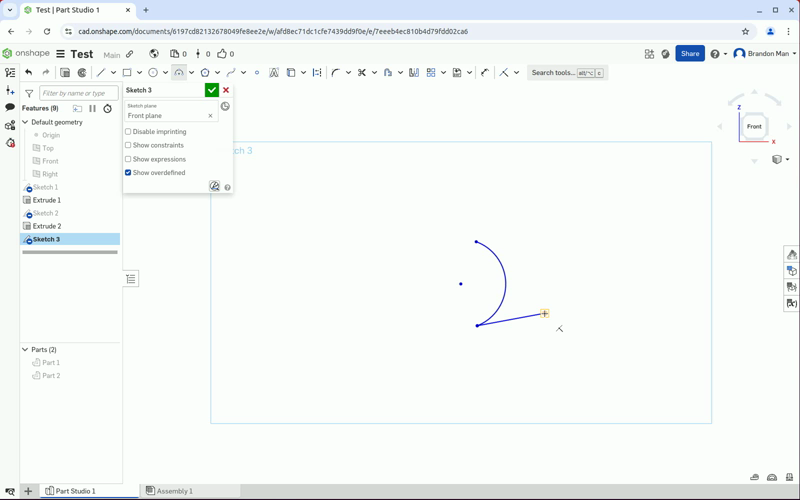
key_down(shift)
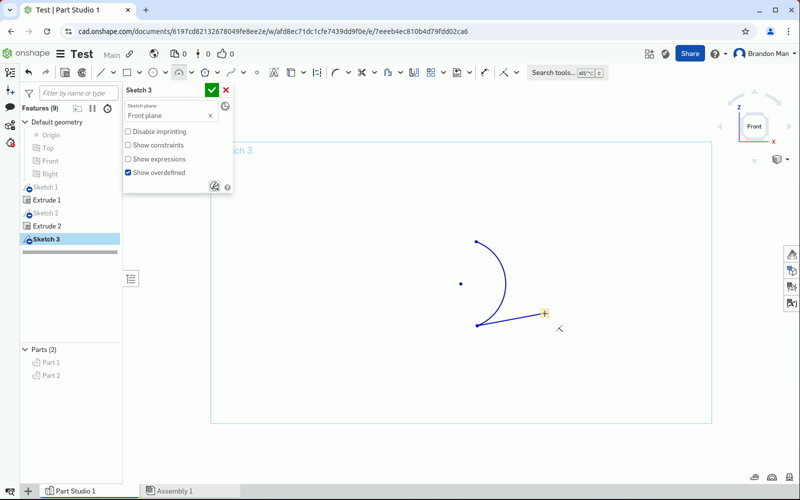
mouse_move(549, 254)
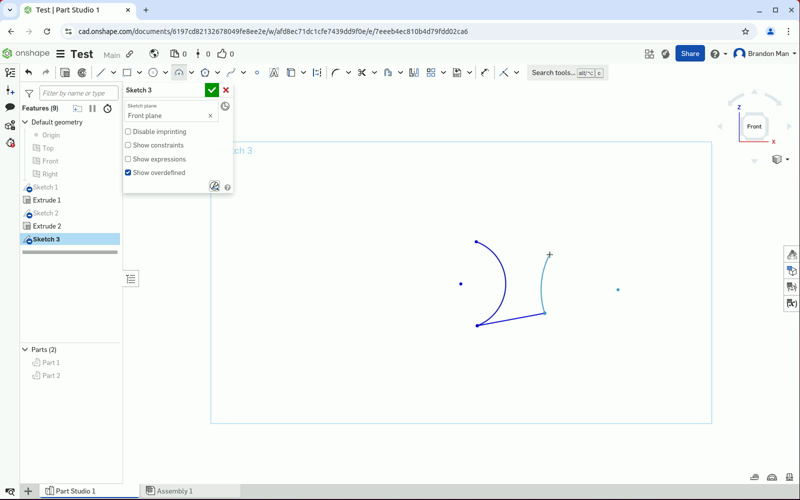
click(549, 254)
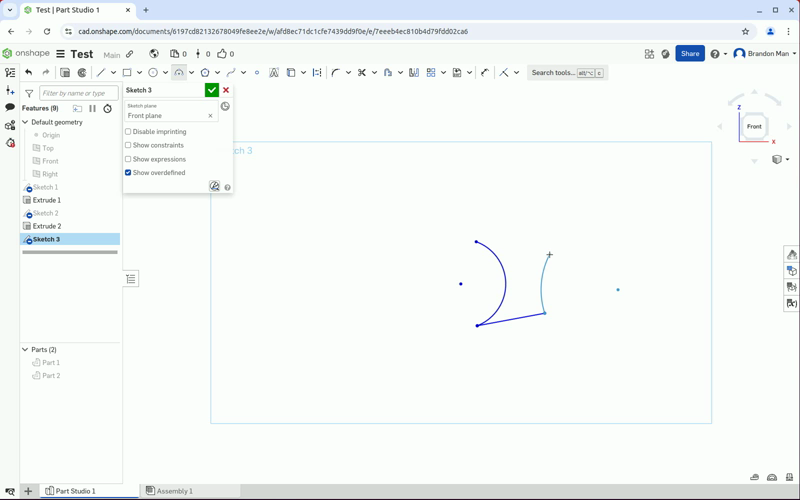
mouse_move(515, 280)
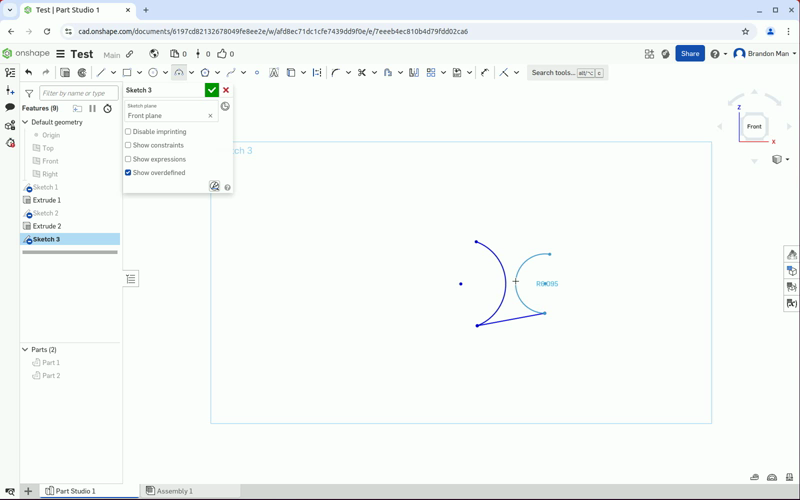
click(515, 280)
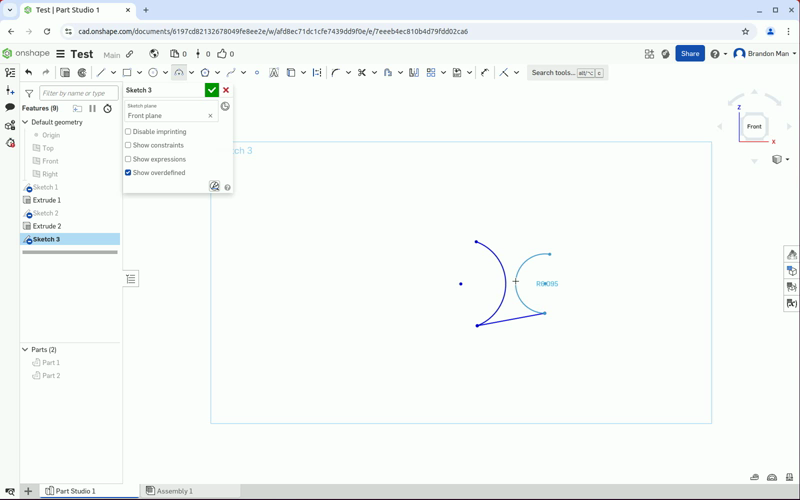
key_up(shift)
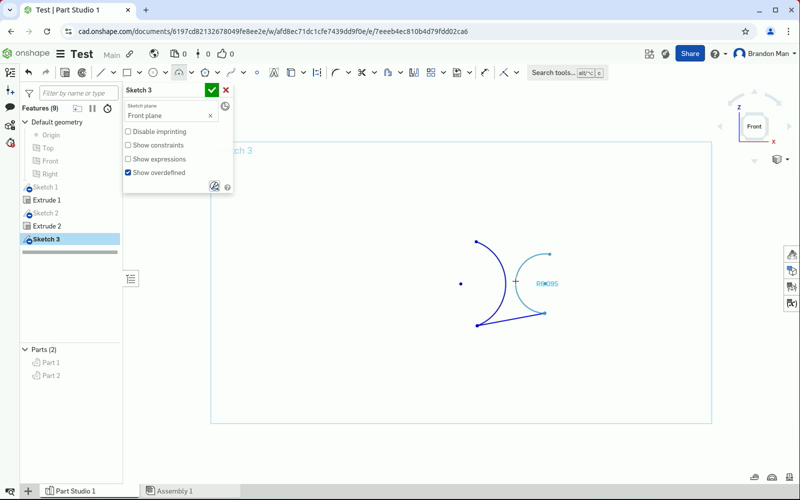
key(esc)
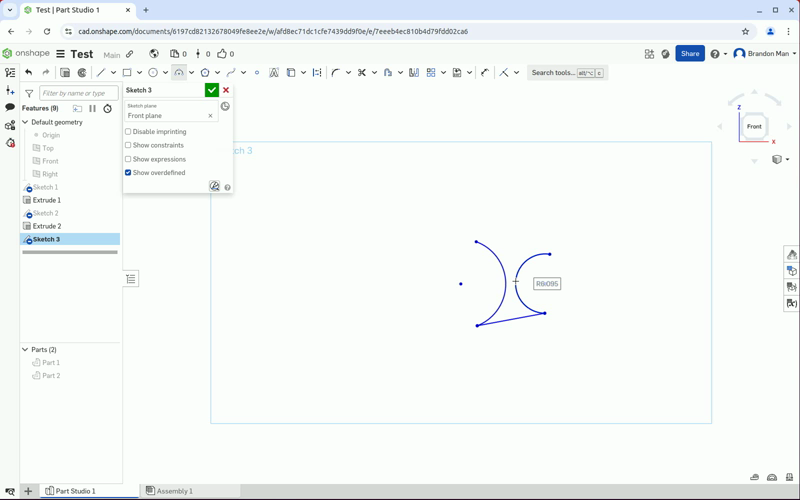
key(l)
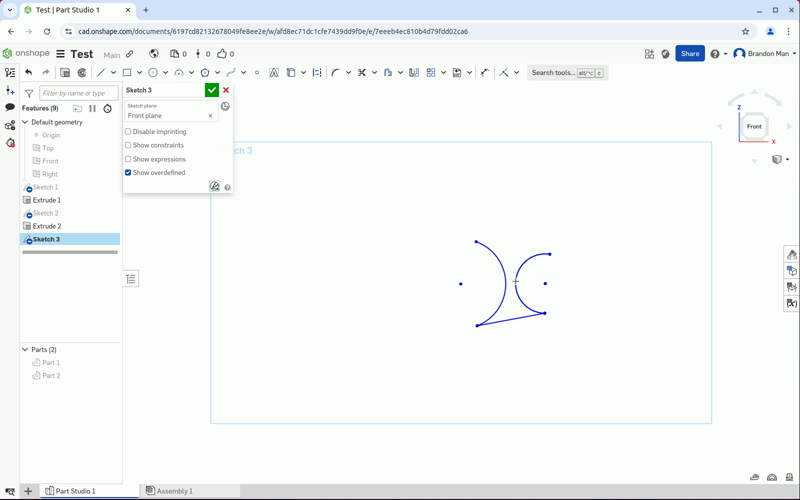
mouse_move(549, 254)
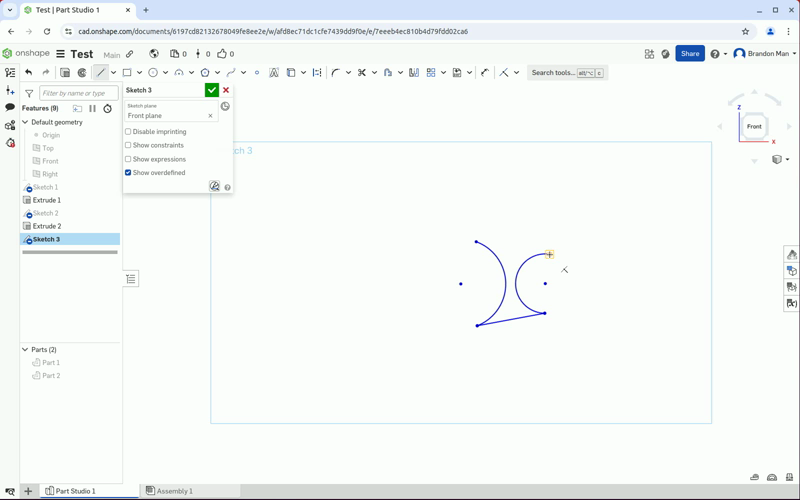
click(549, 254)
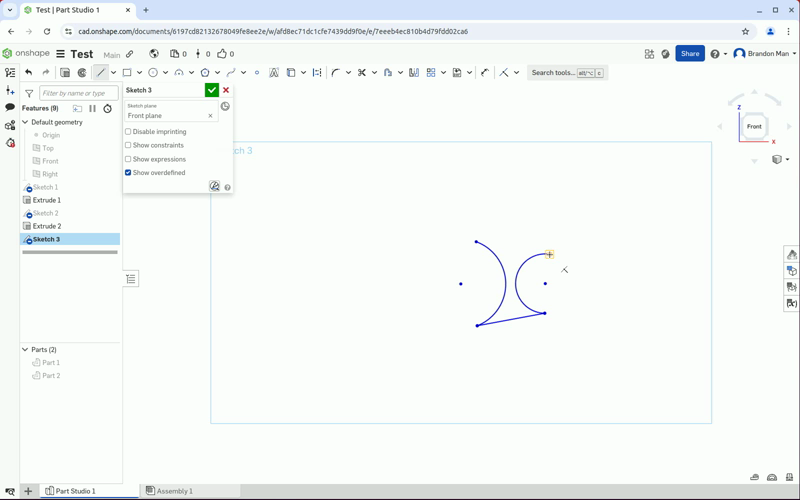
key_down(shift)
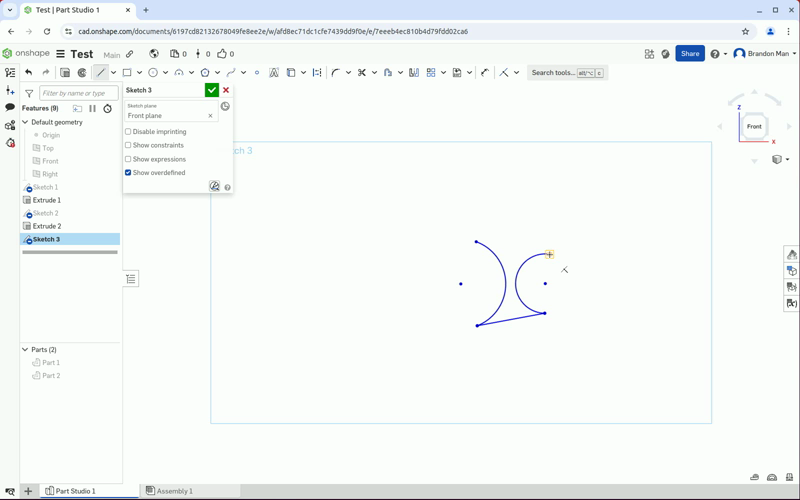
mouse_move(476, 241)
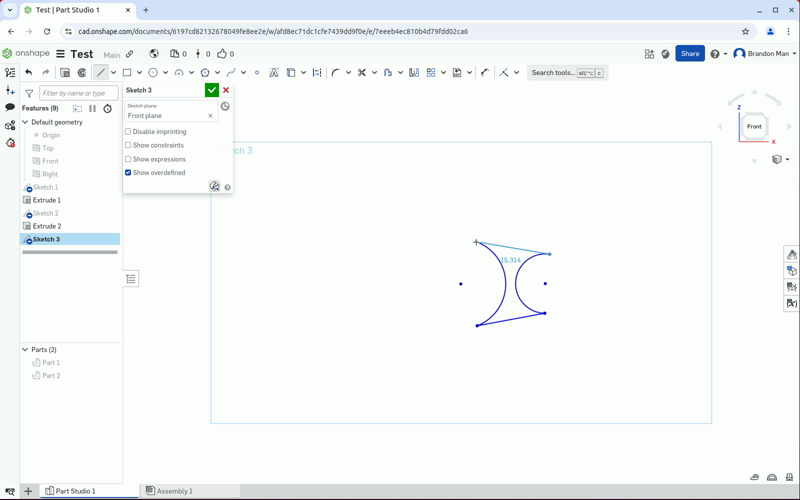
key_up(shift)
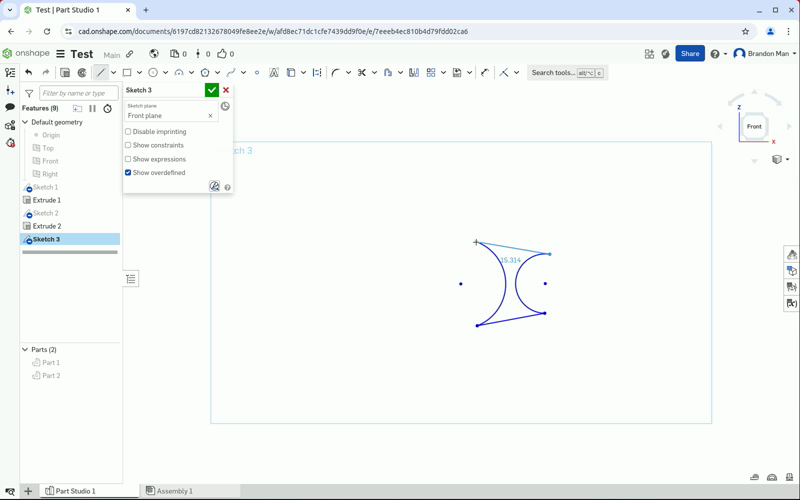
click(476, 241)
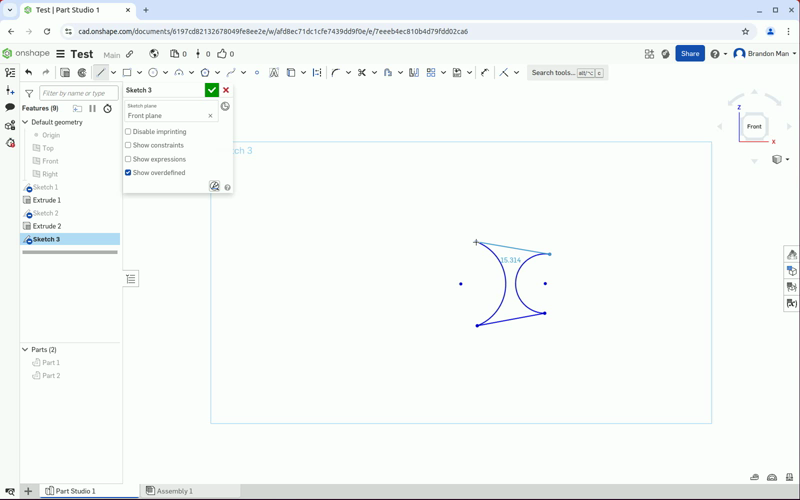
key(esc)
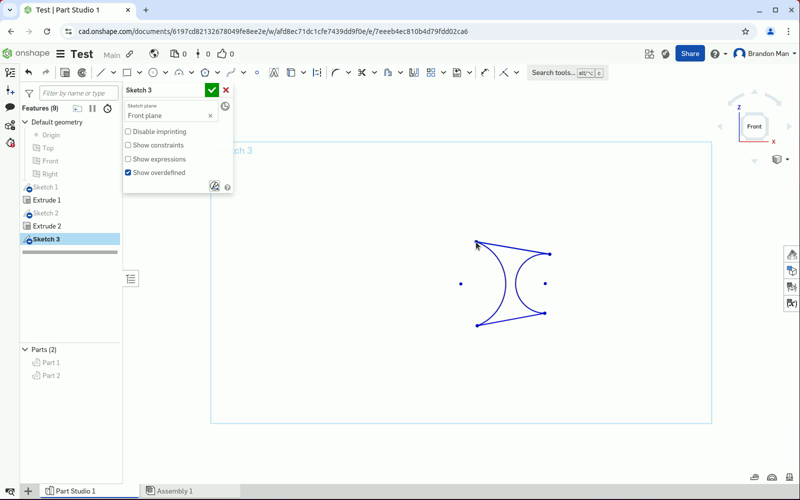
mouse_move(513, 260)
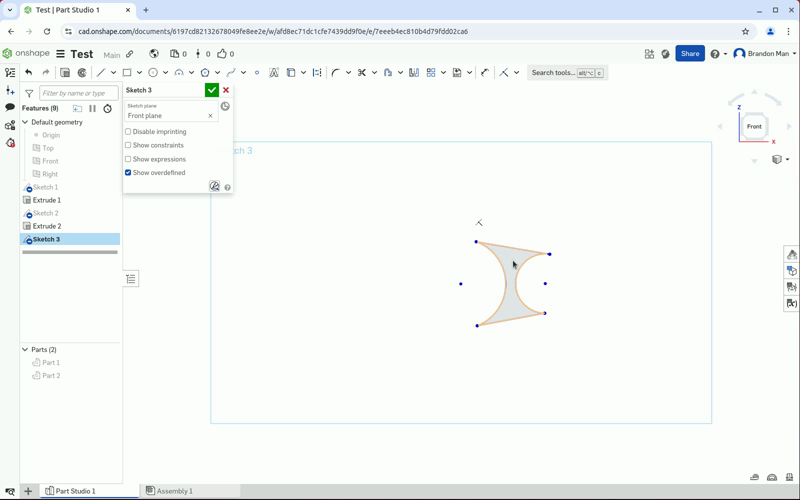
scroll(6)
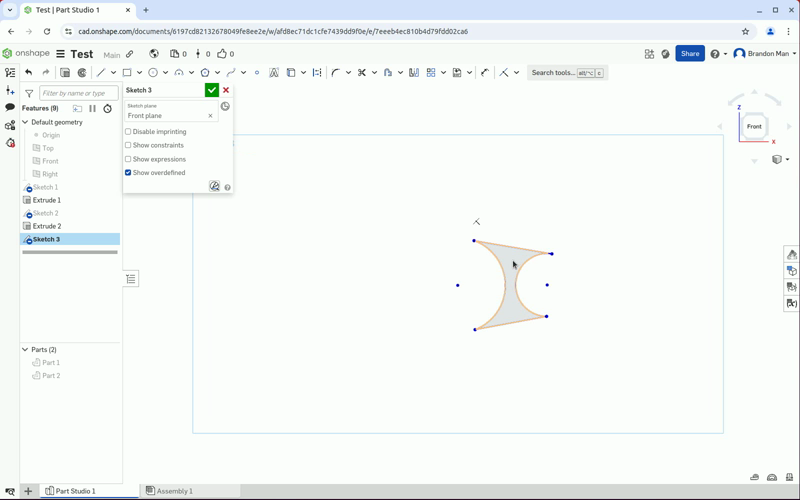
scroll(6)
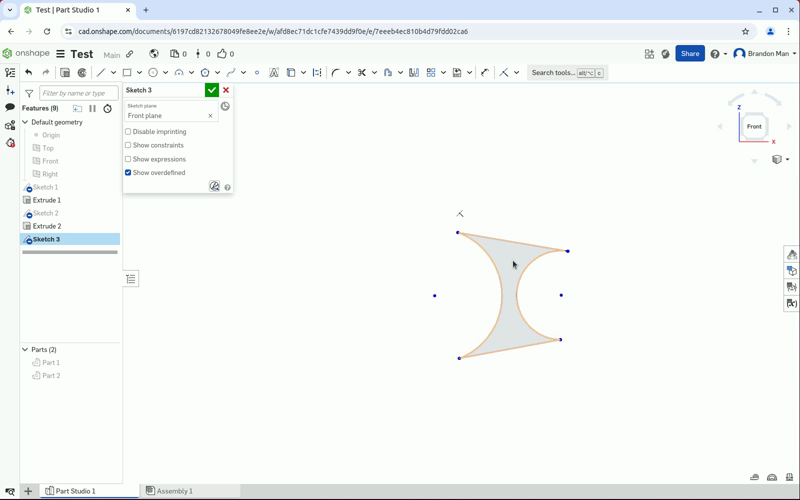
scroll(6)
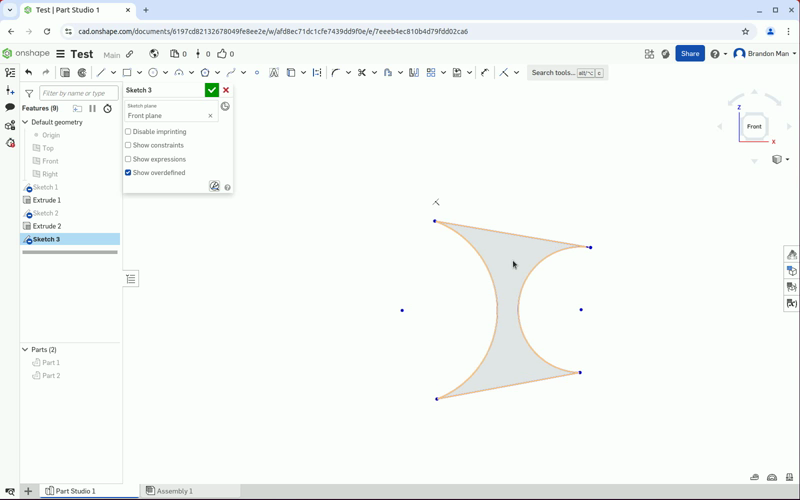
scroll(6)
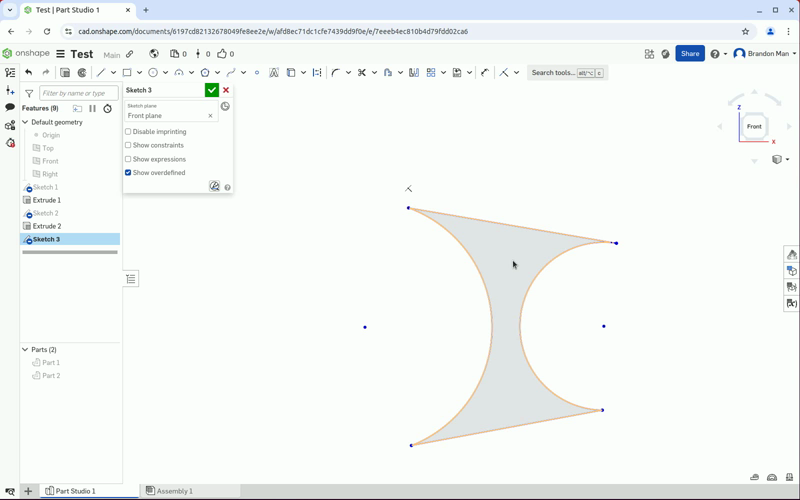
scroll(6)
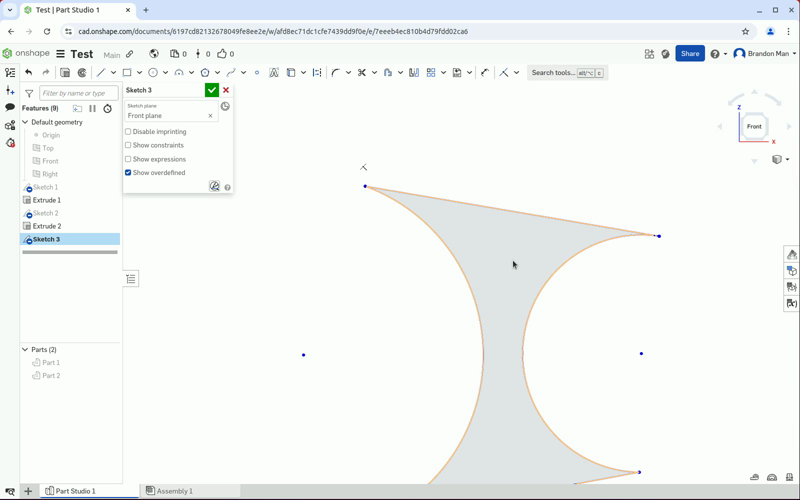
scroll(6)
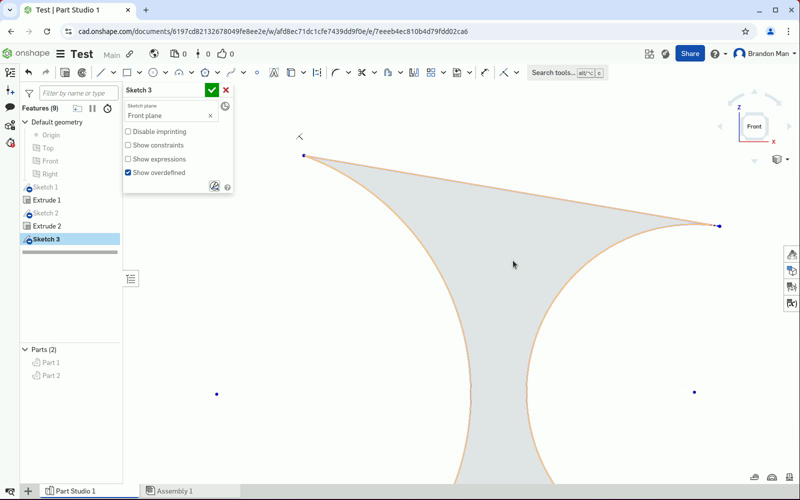
scroll(6)
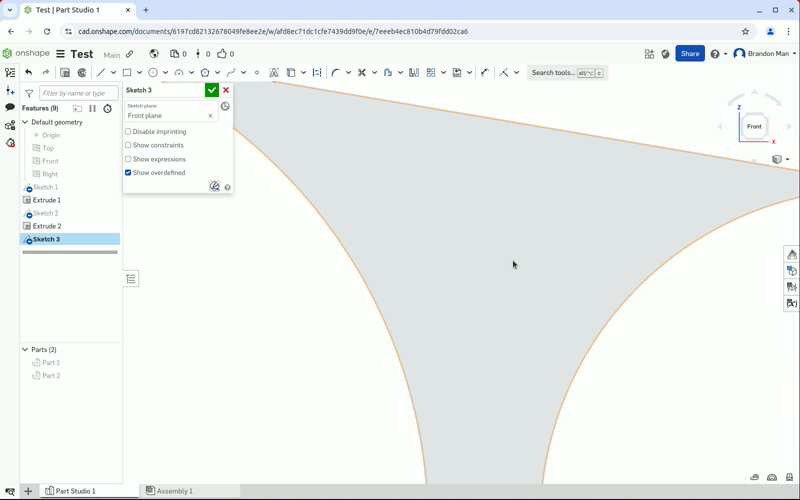
click(513, 260)
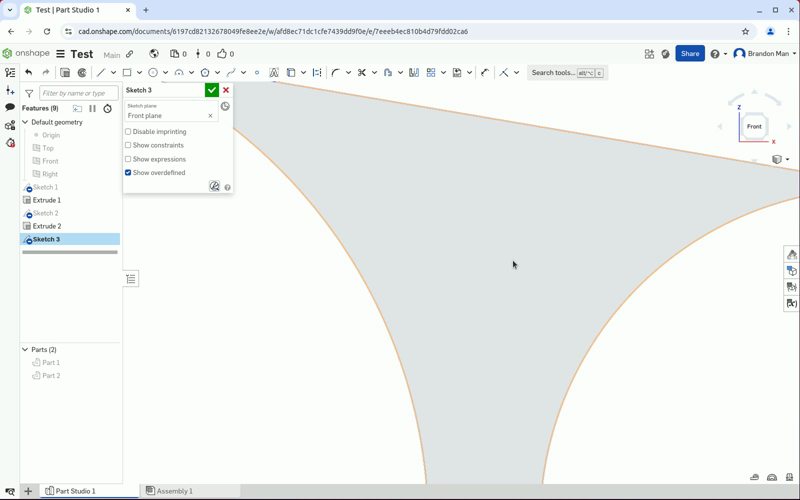
scroll(-6)
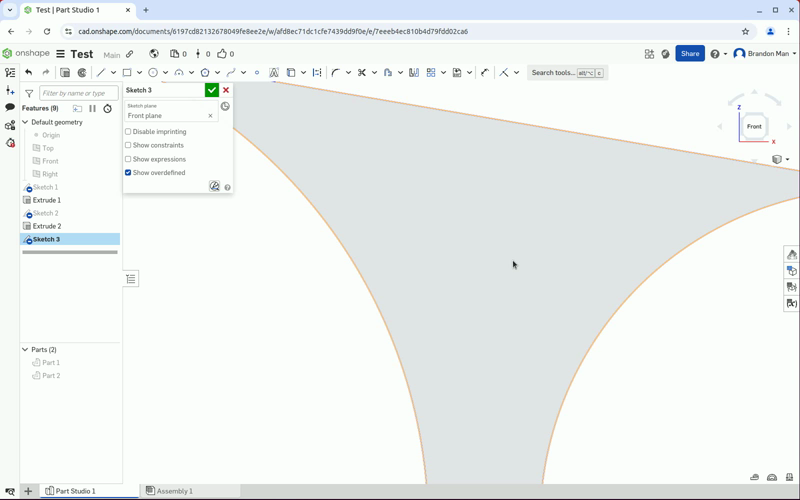
scroll(-6)
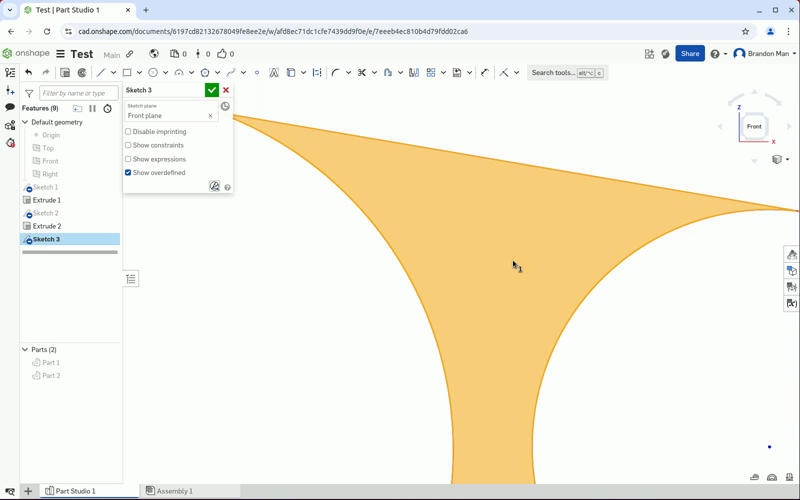
scroll(-6)
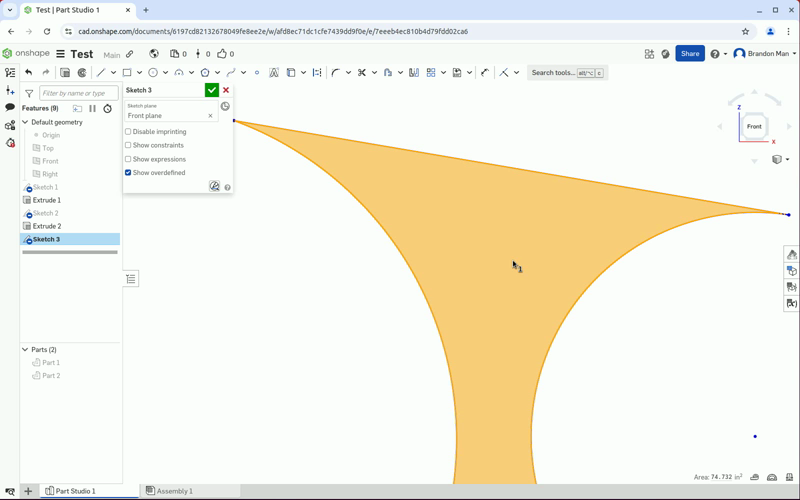
scroll(-6)
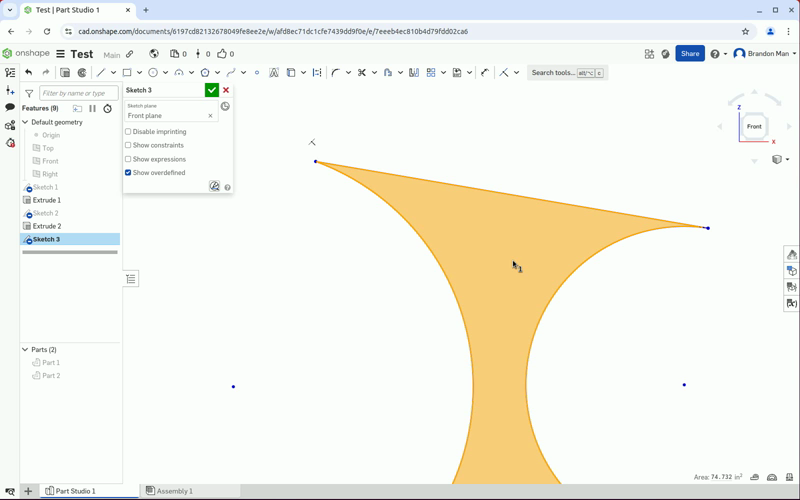
scroll(-6)
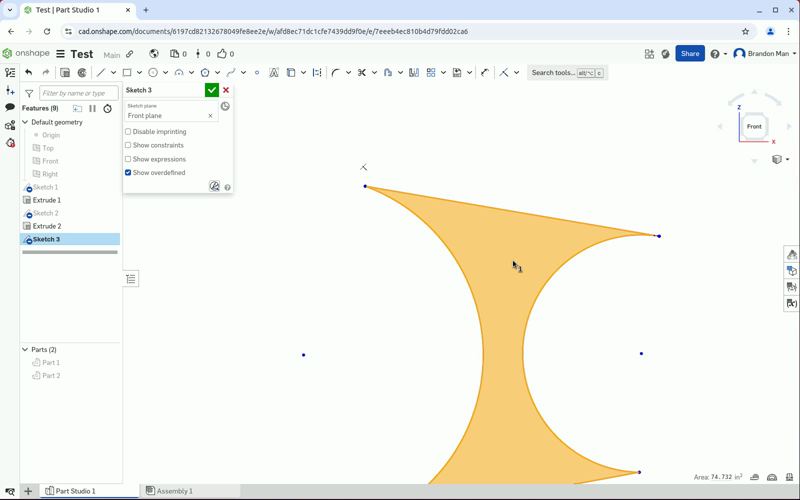
scroll(-6)
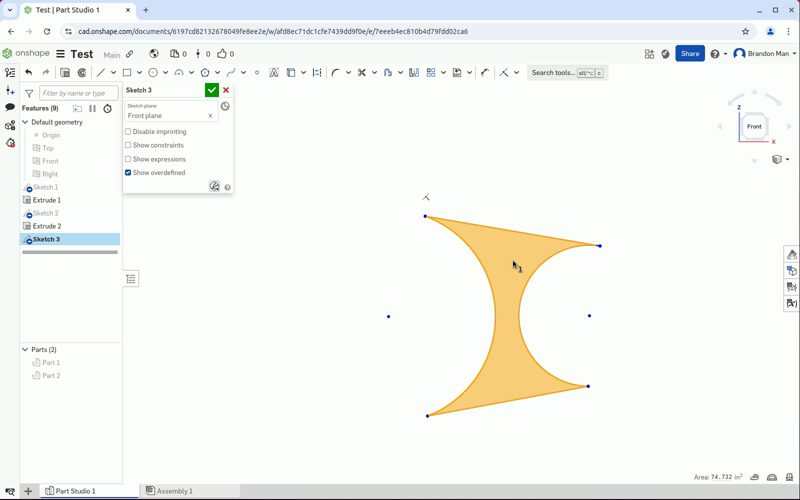
scroll(-6)
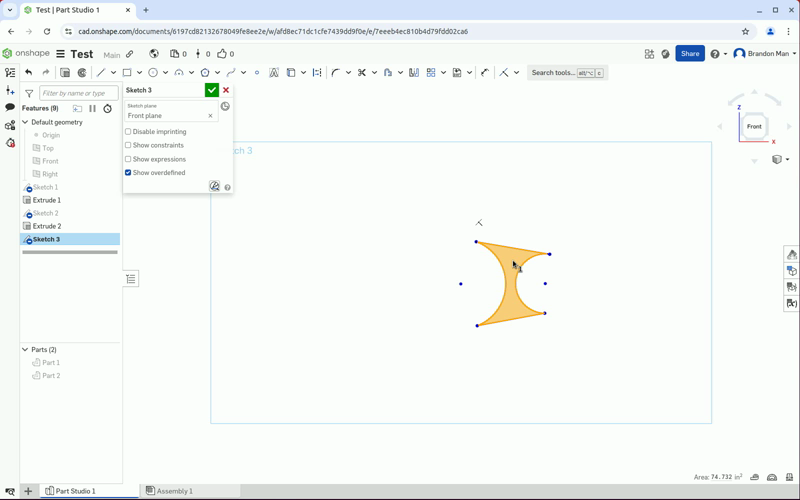
mouse_move(73, 352)
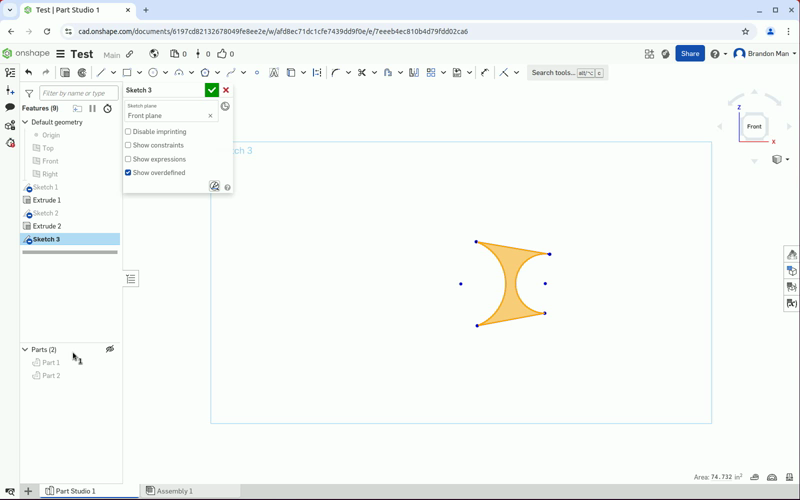
key(shift+y)
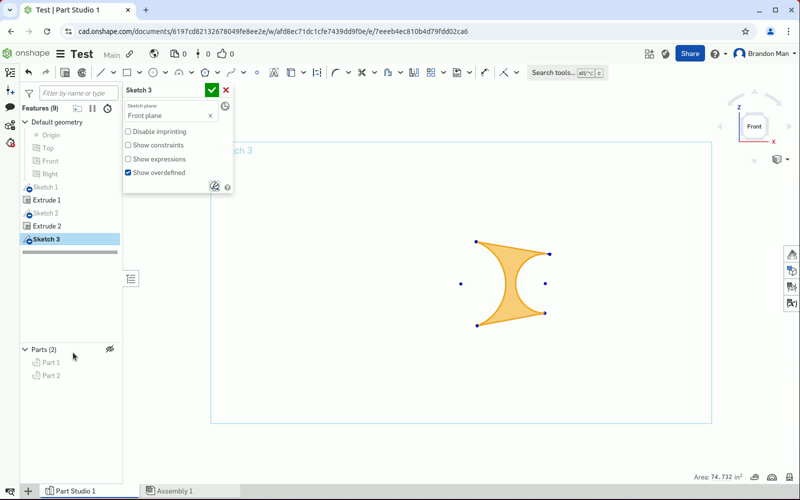
key(shift+e)
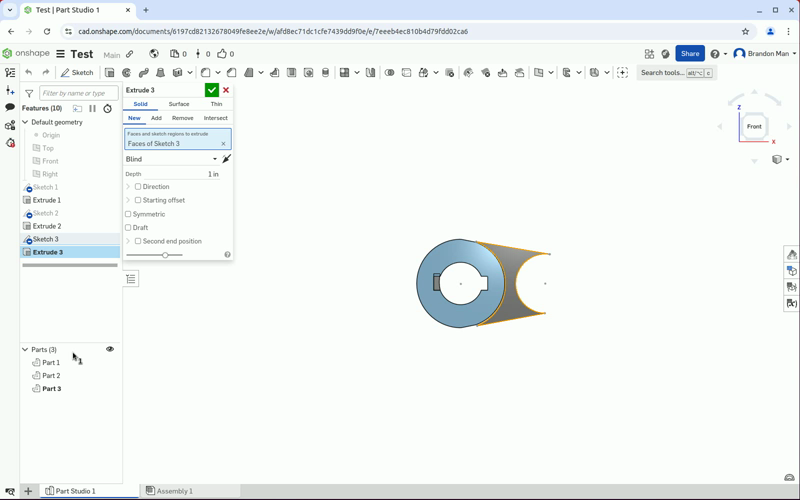
mouse_move(143, 106)
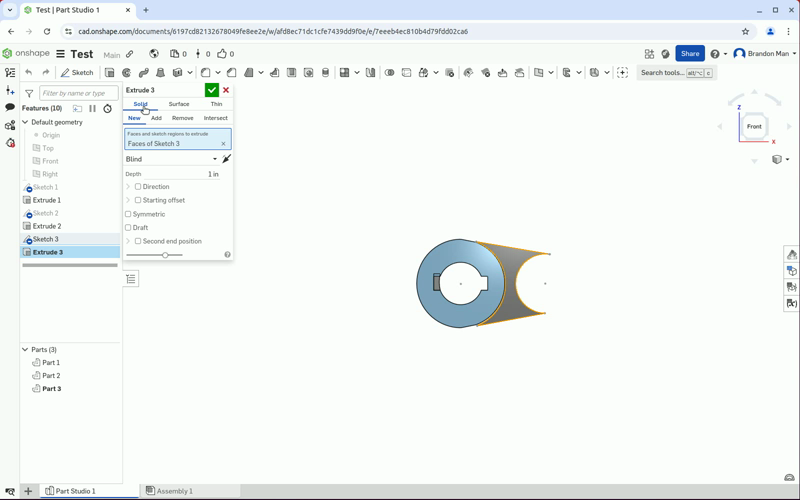
click(143, 106)
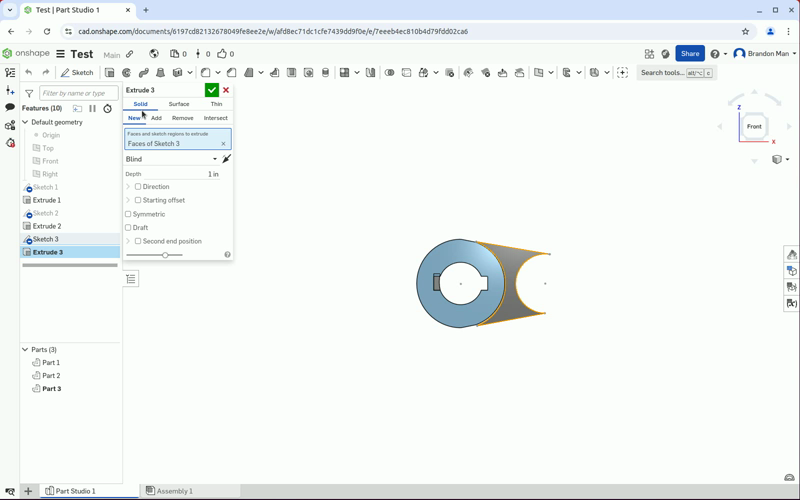
mouse_move(137, 120)
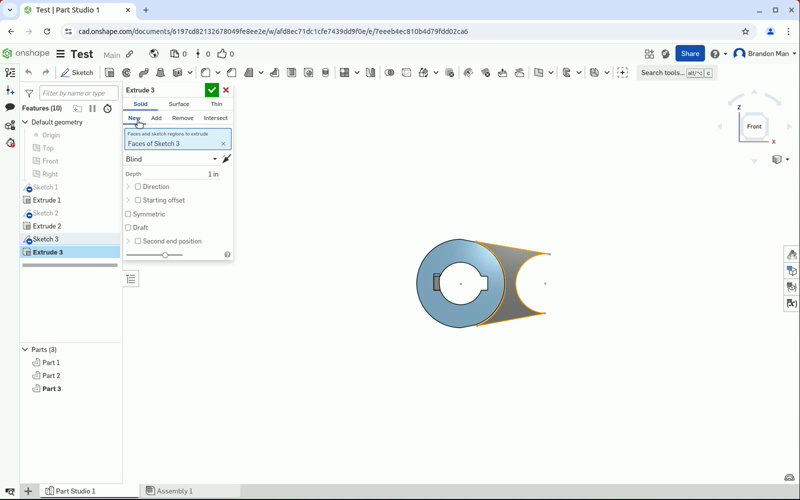
click(137, 120)
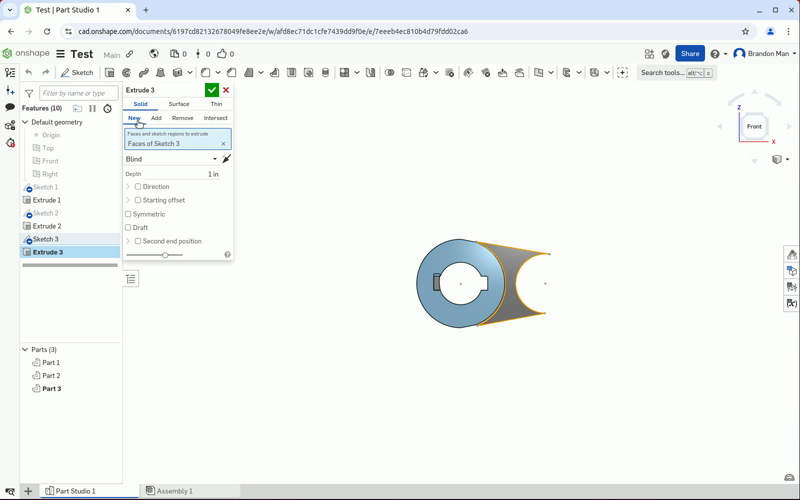
key(tab, 4)
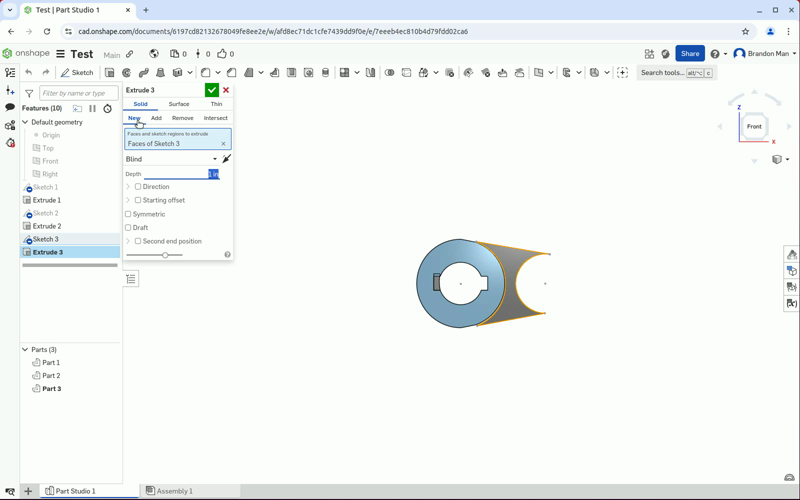
text(7.943)
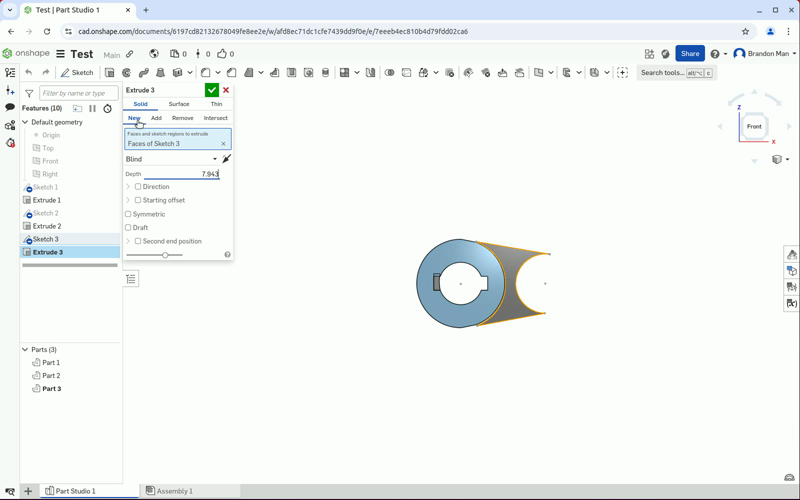
key(enter)
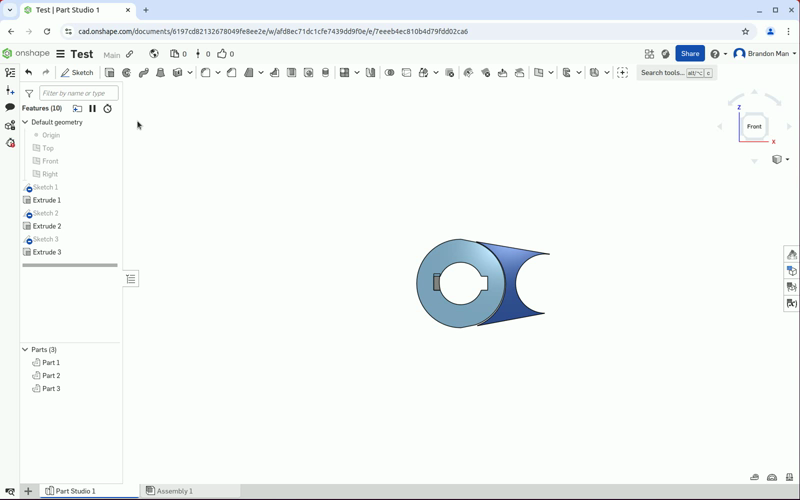
key(shift+h)
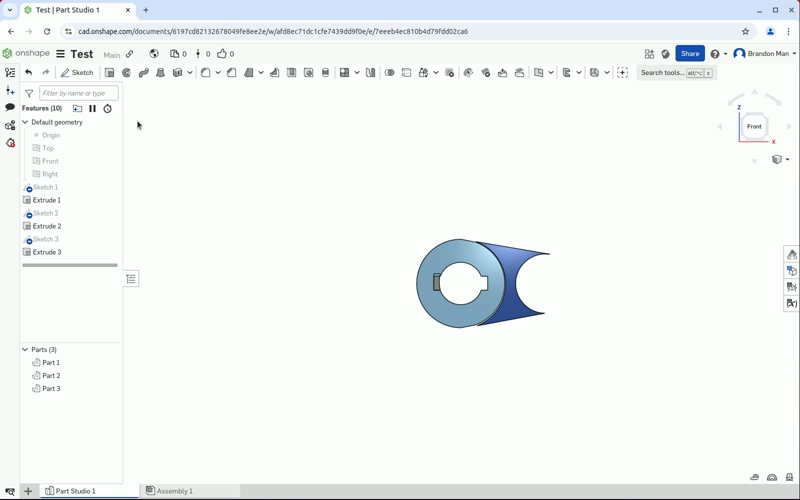
key(shift+h)
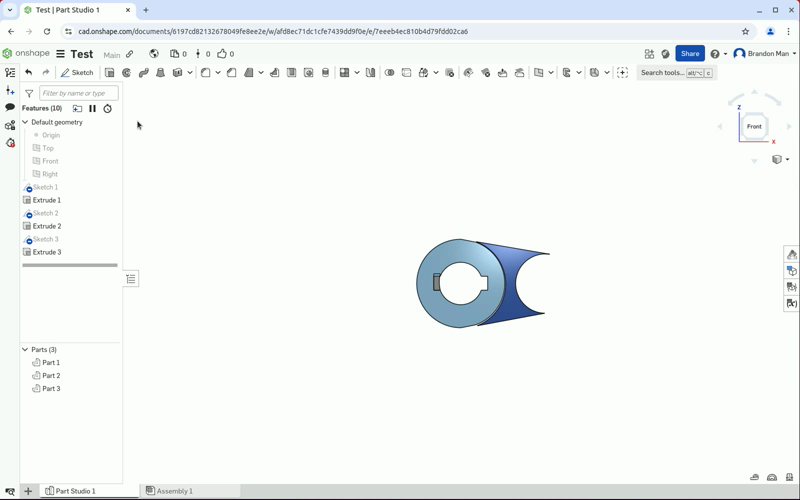
mouse_move(73, 189)
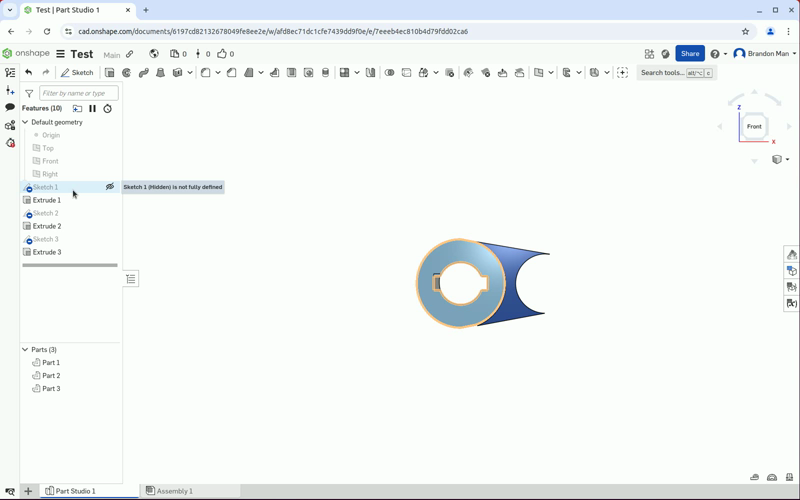
click(73, 189)
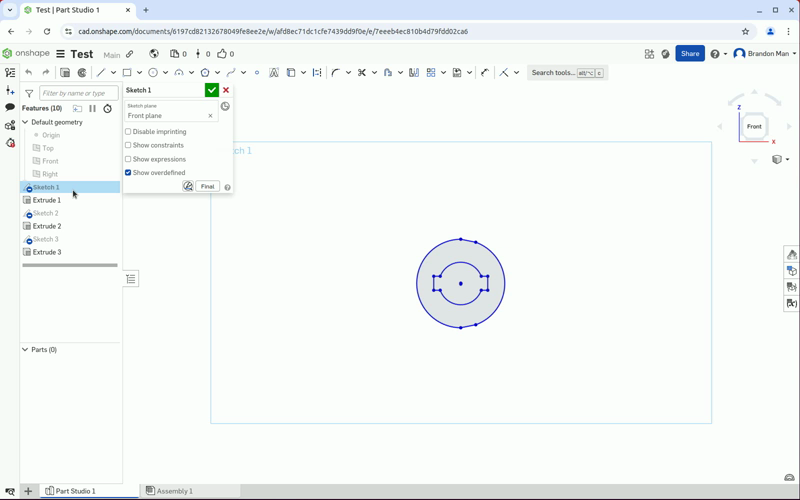
mouse_move(229, 92)
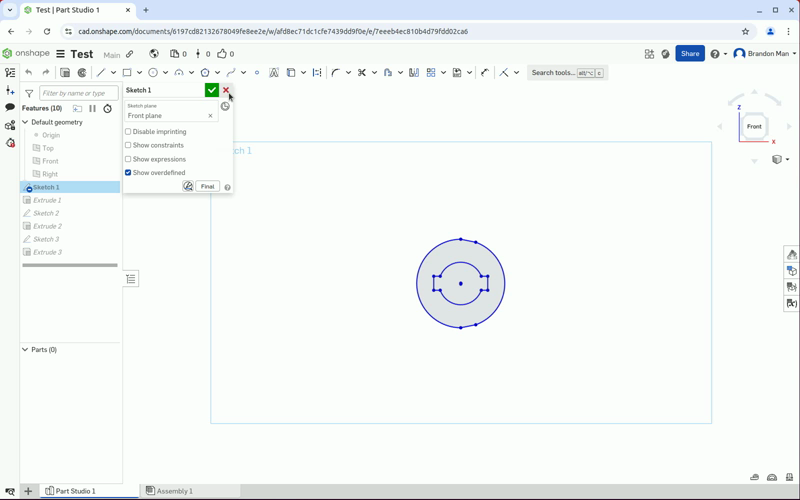
click(229, 92)
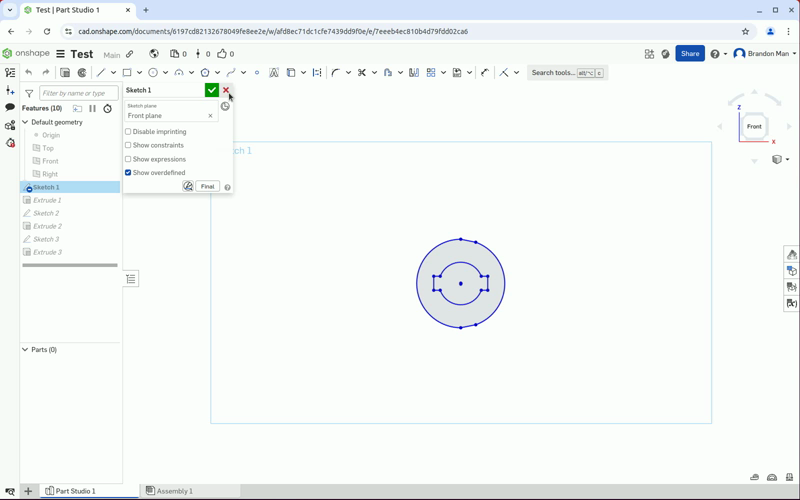
key(shift+s)
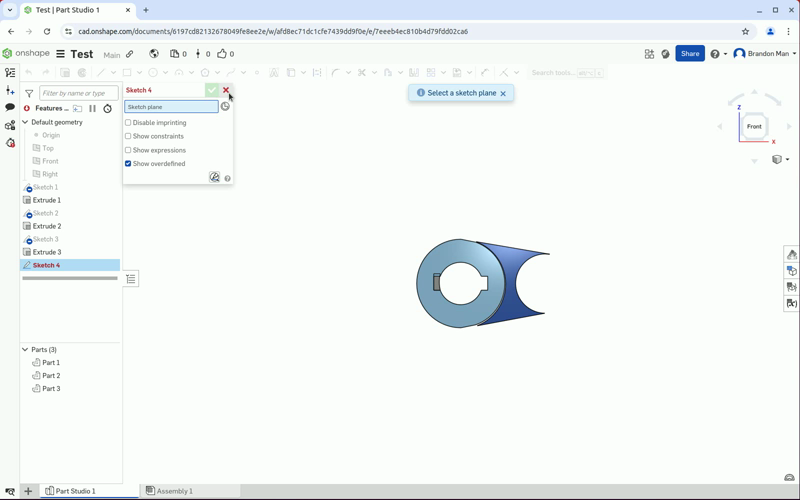
mouse_move(73, 163)
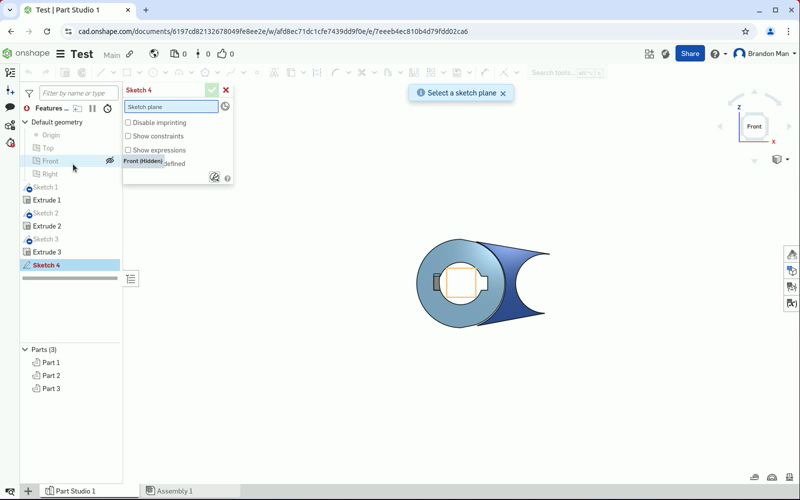
click(73, 163)
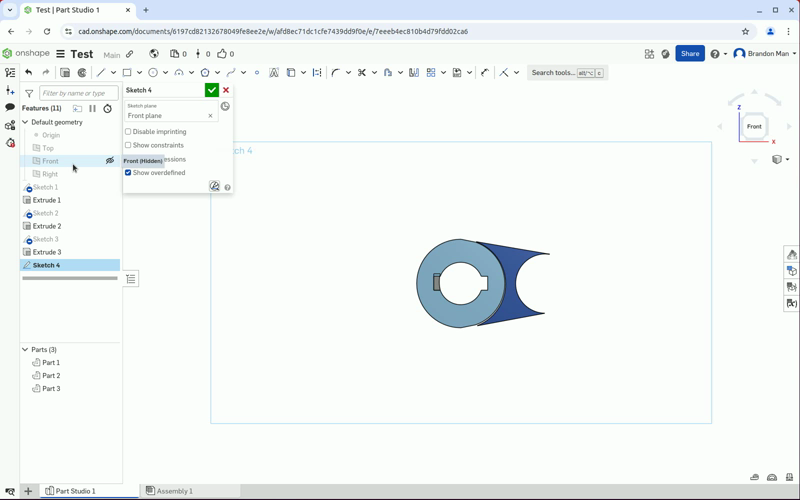
mouse_move(73, 352)
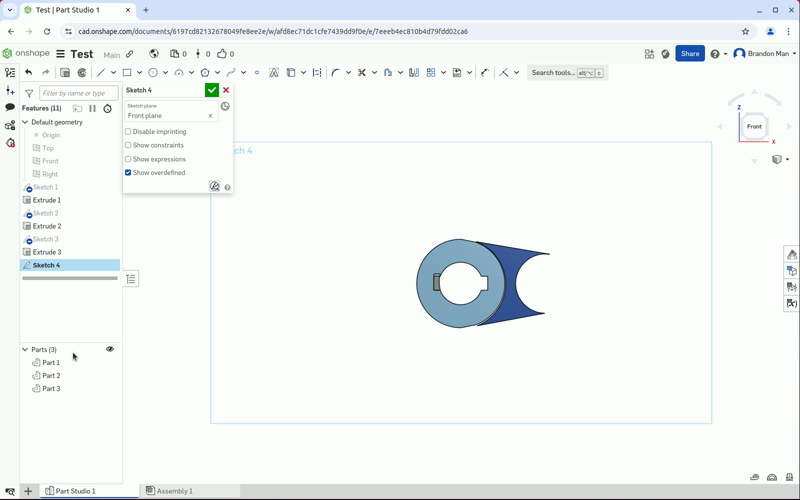
key(y)
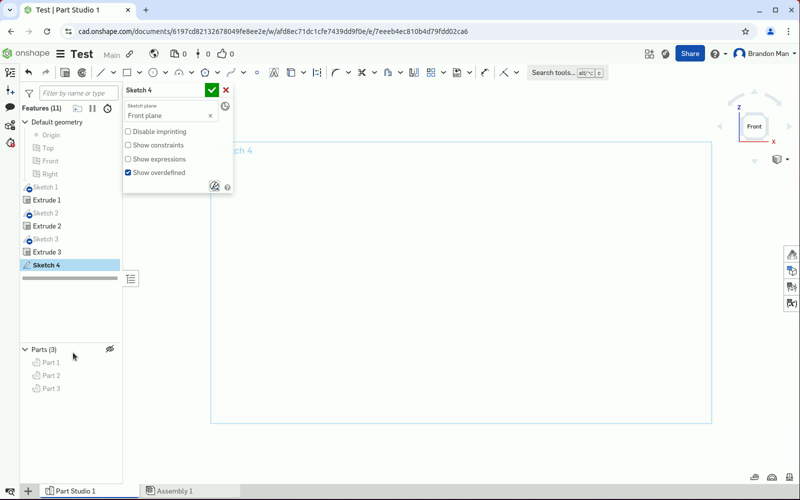
key(c)
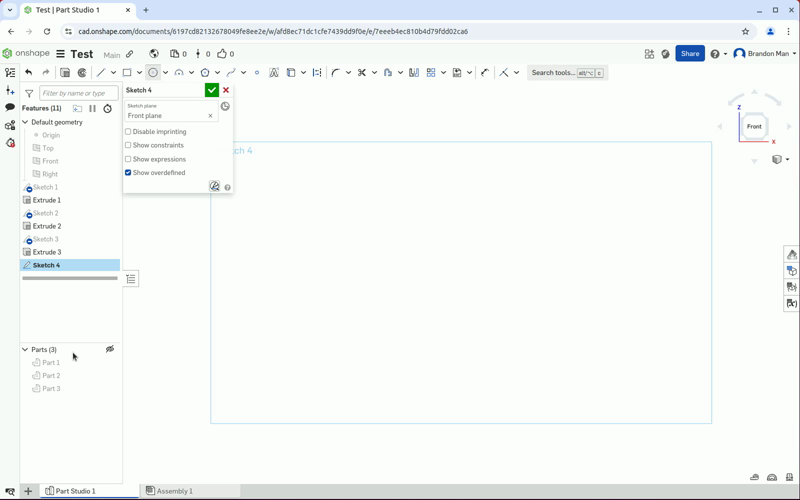
key_down(shift)
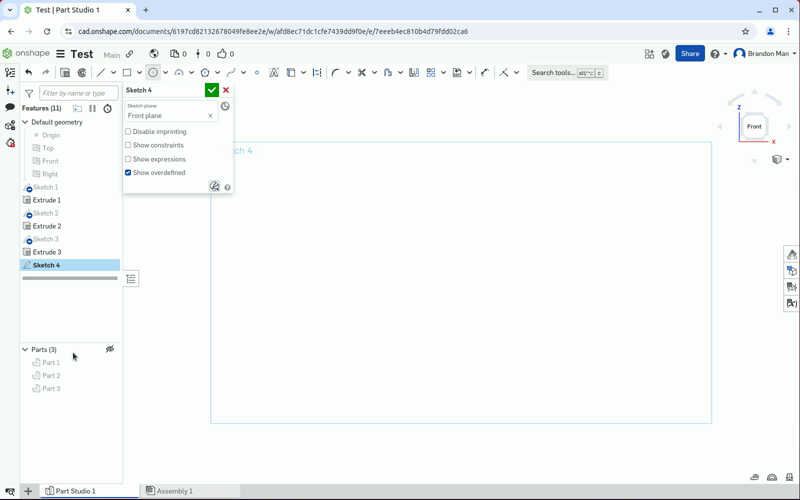
mouse_move(544, 282)
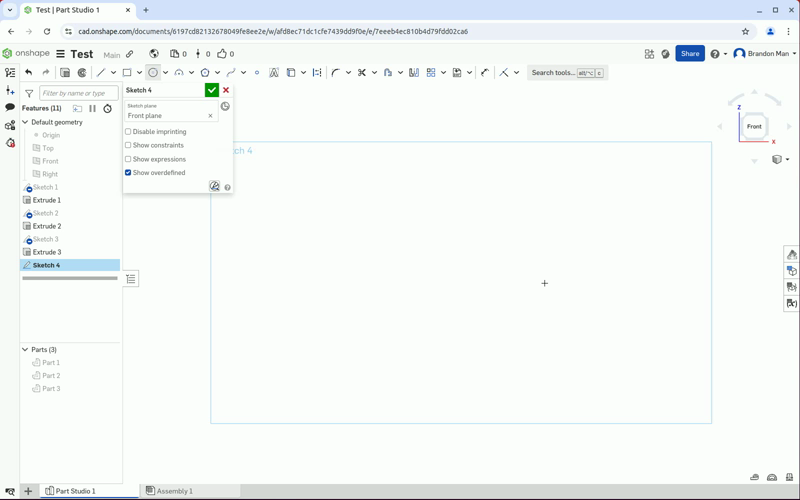
click(544, 282)
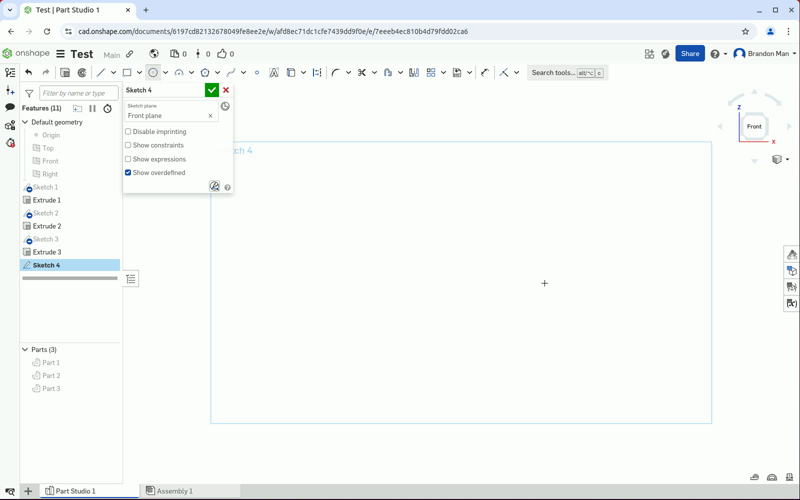
key_up(shift)
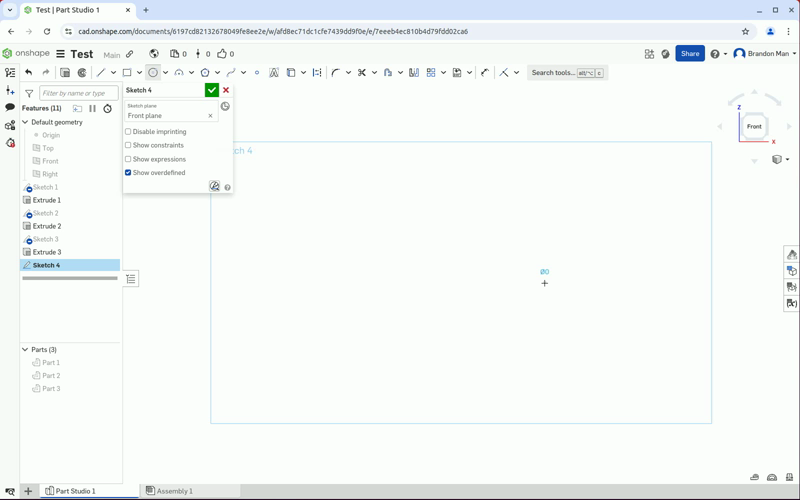
mouse_move(573, 282)
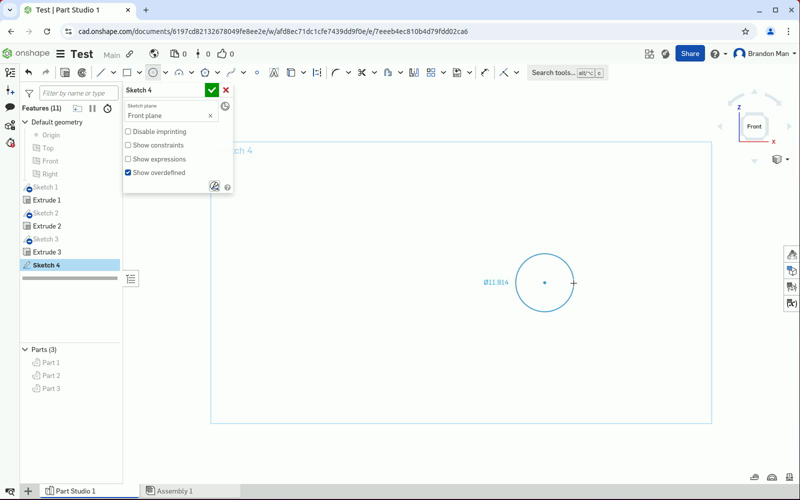
click(573, 282)
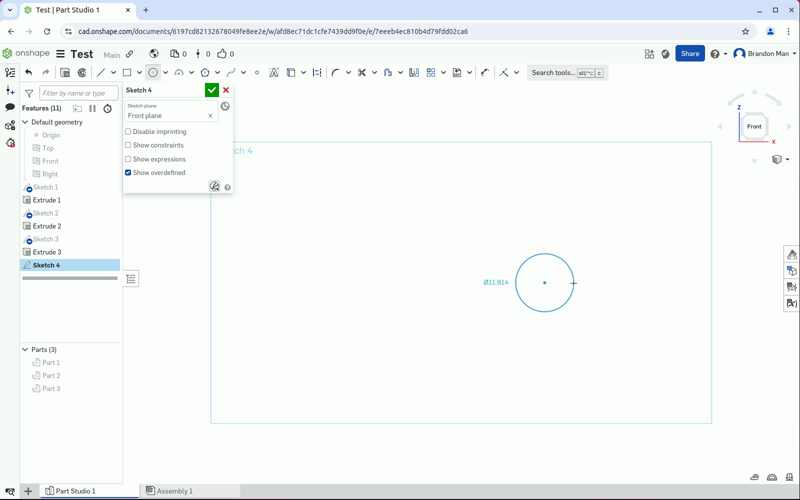
key(esc)
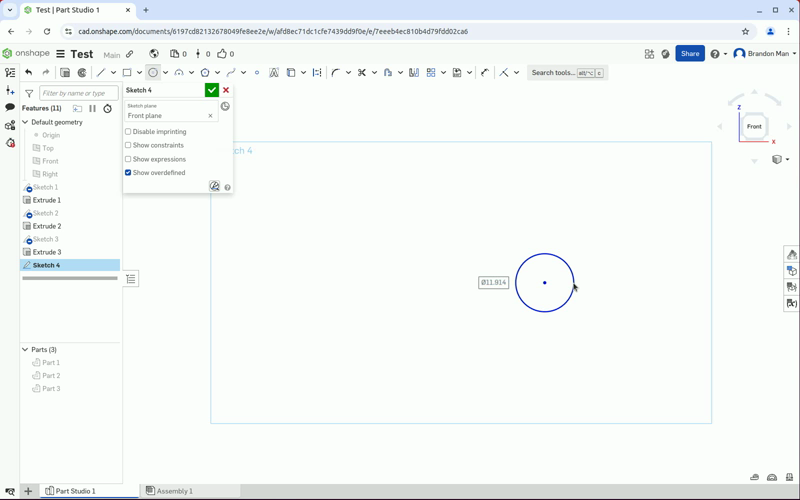
key(c)
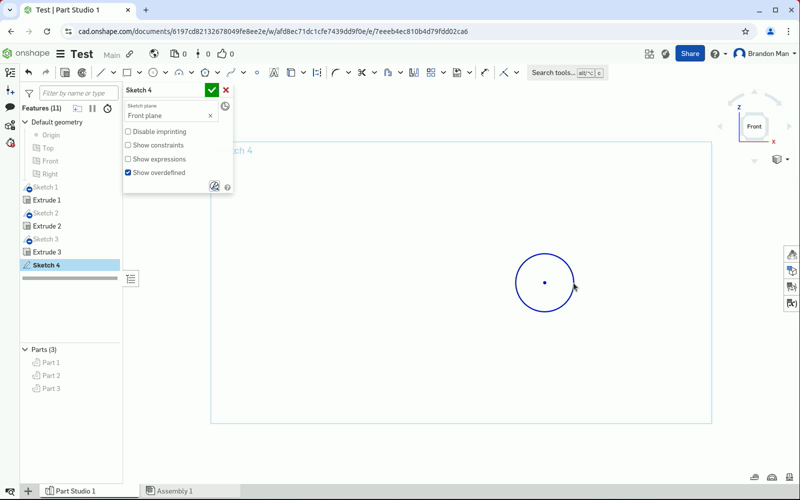
key_down(shift)
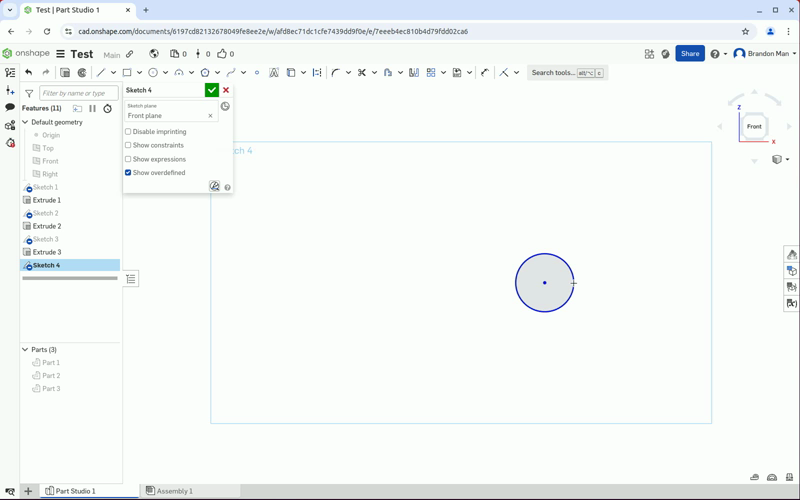
mouse_move(544, 282)
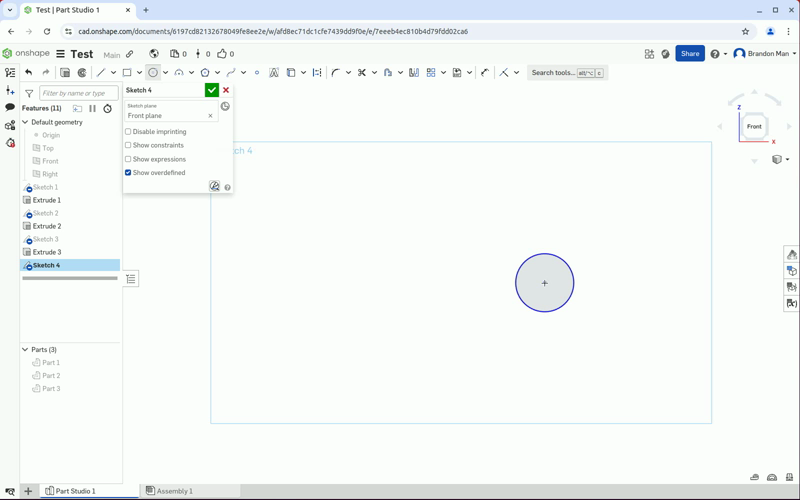
click(544, 282)
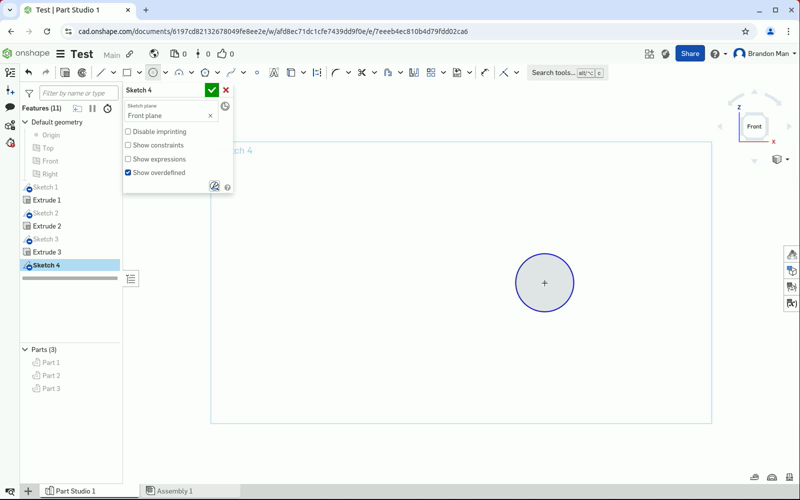
key_up(shift)
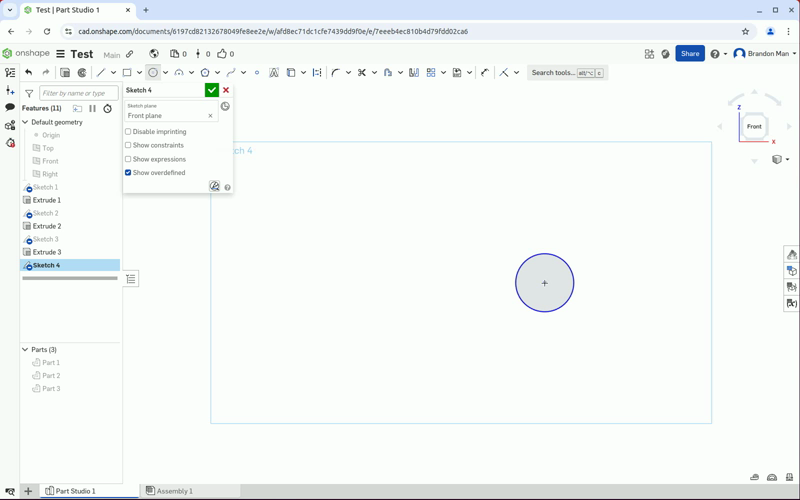
mouse_move(567, 282)
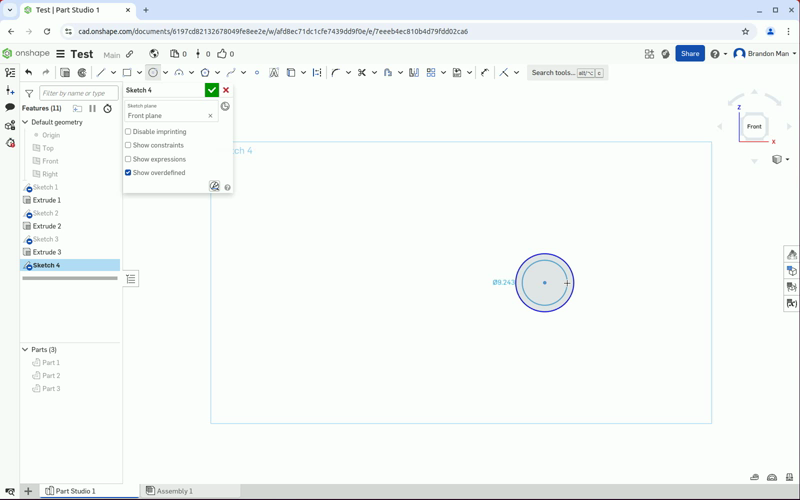
click(567, 282)
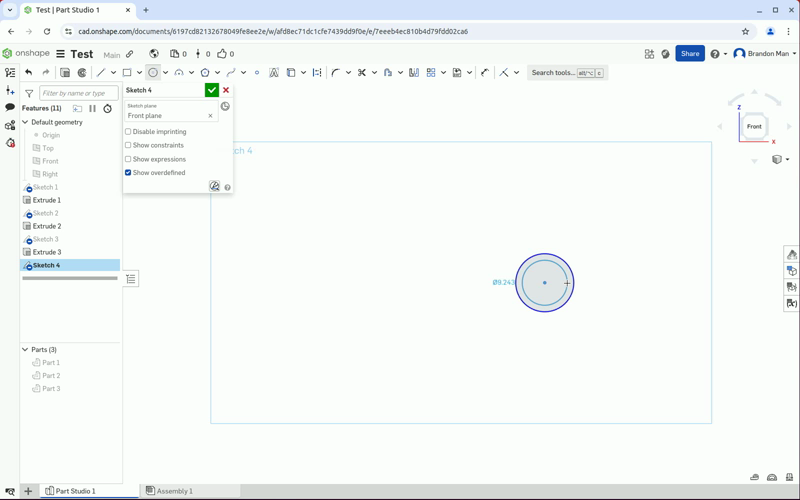
key(esc)
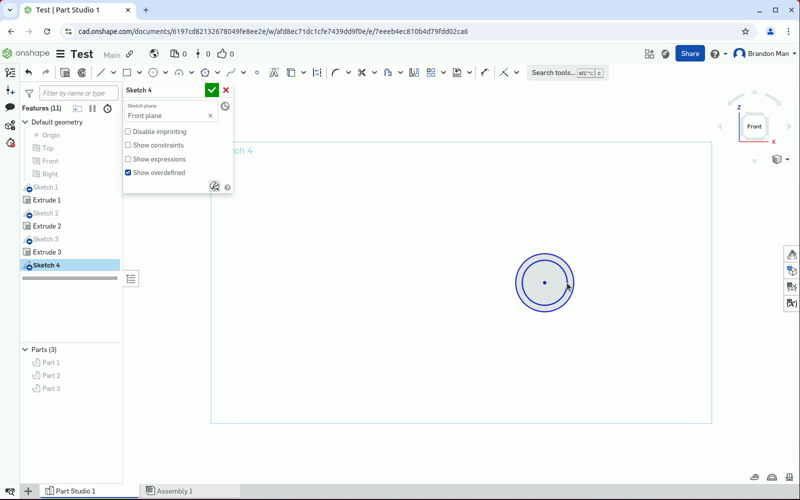
mouse_move(519, 293)
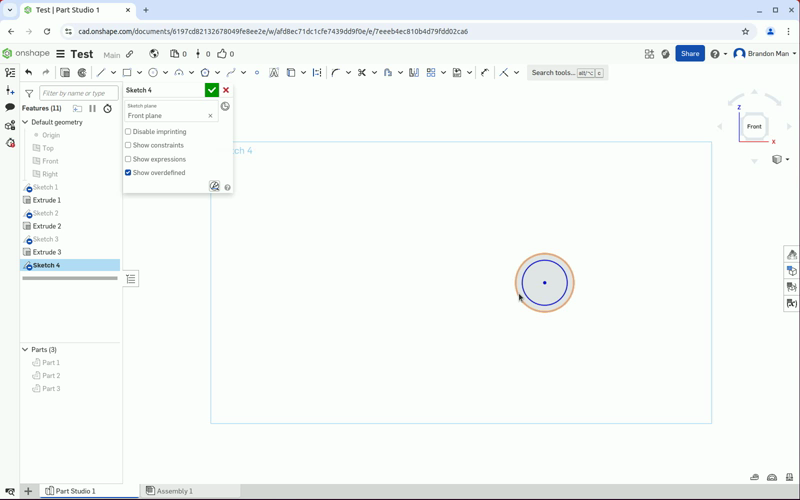
scroll(6)
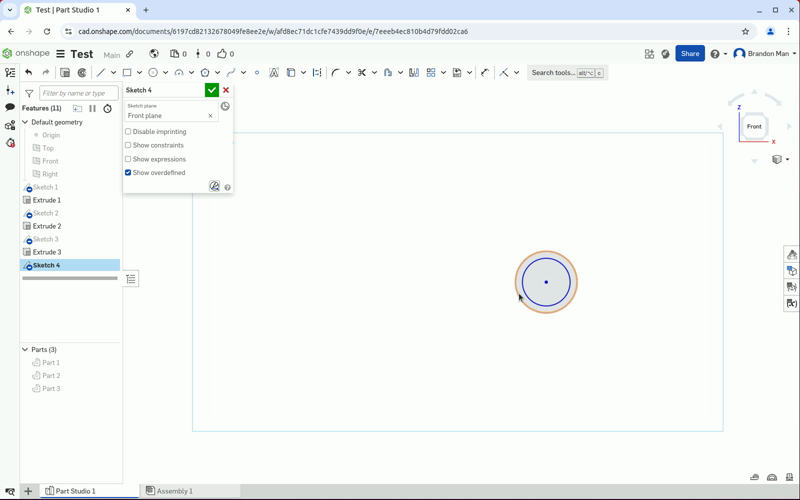
scroll(6)
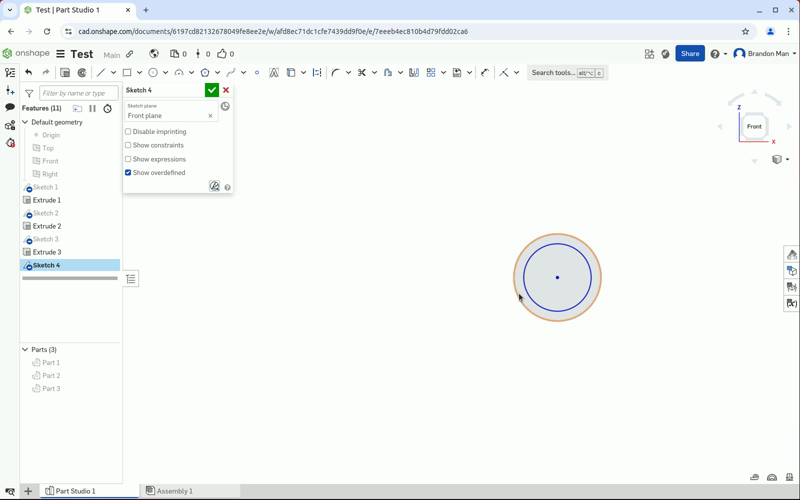
scroll(6)
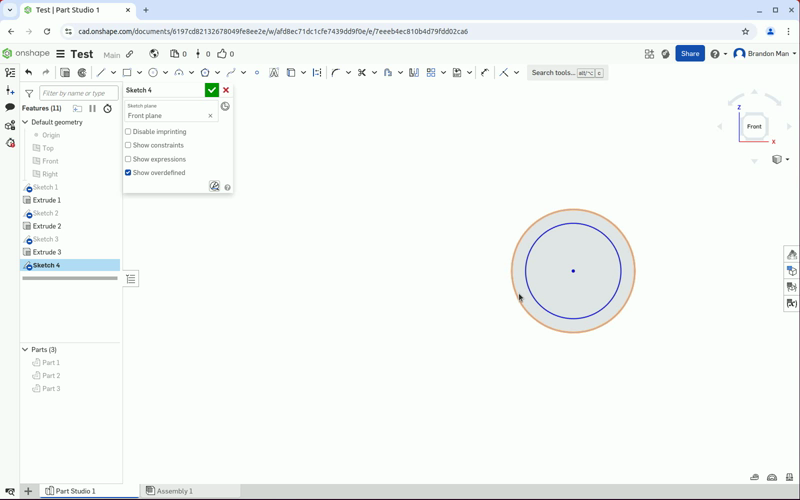
scroll(6)
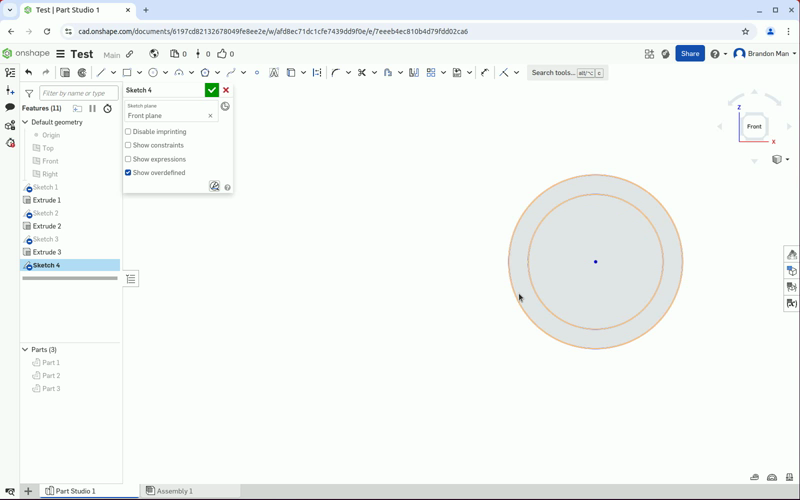
scroll(6)
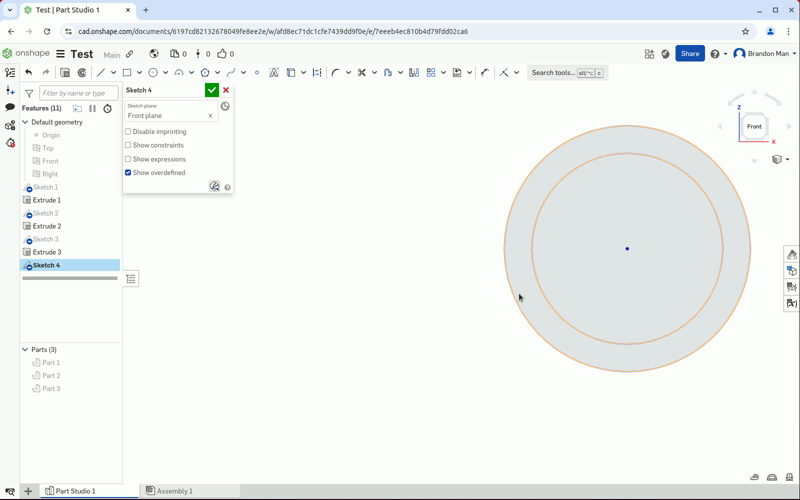
scroll(6)
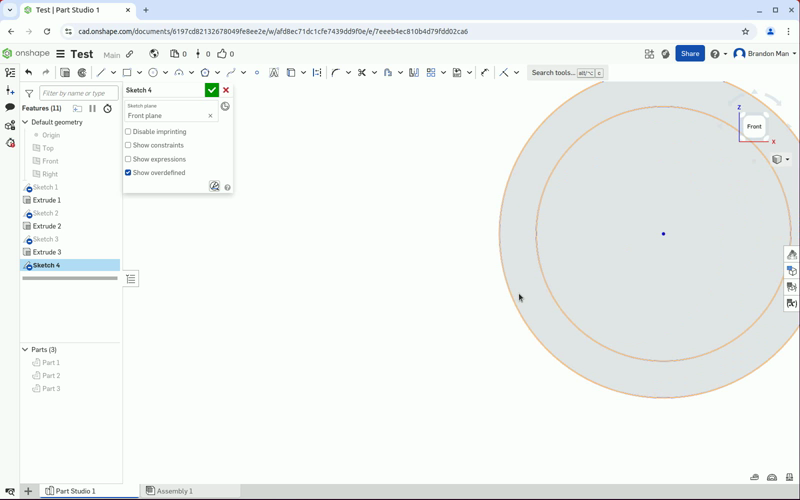
scroll(6)
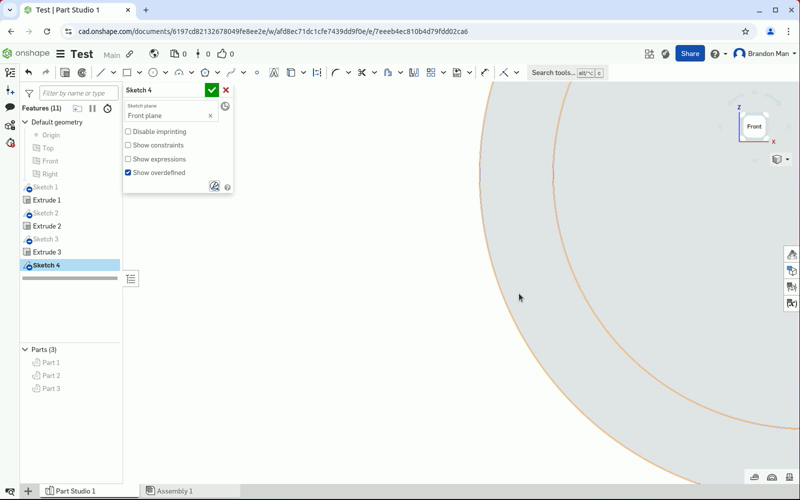
click(519, 293)
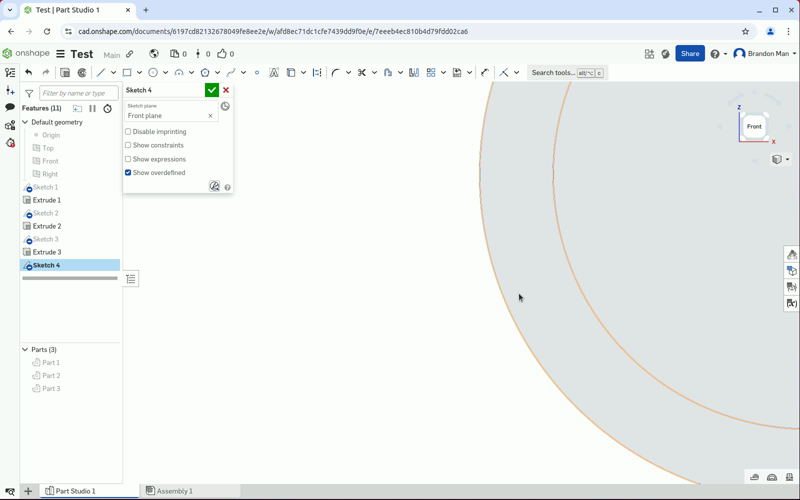
scroll(-6)
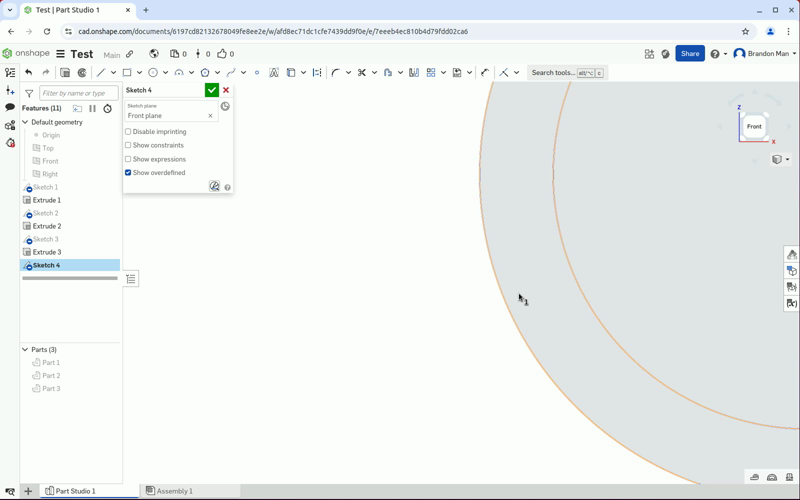
scroll(-6)
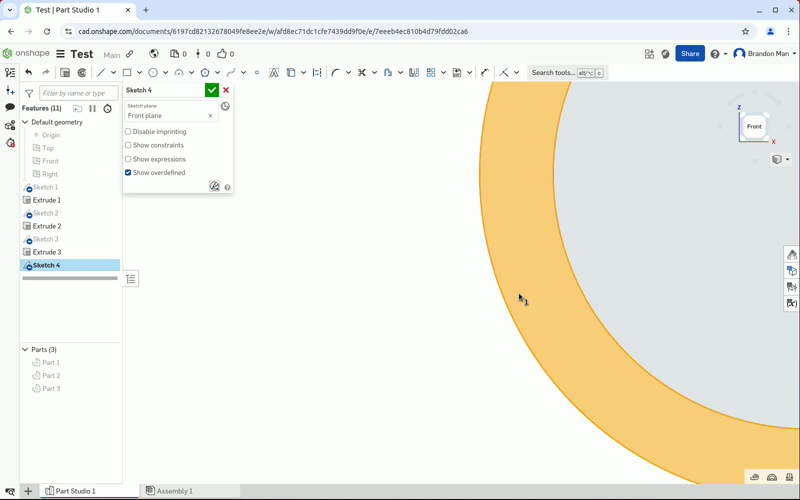
scroll(-6)
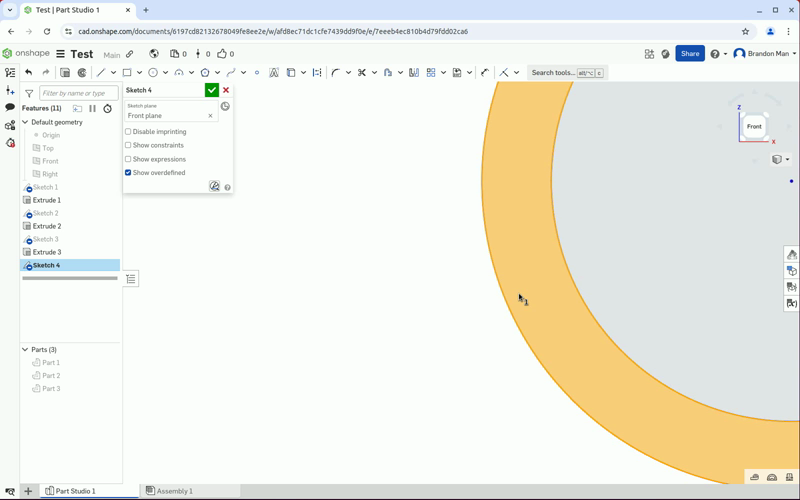
scroll(-6)
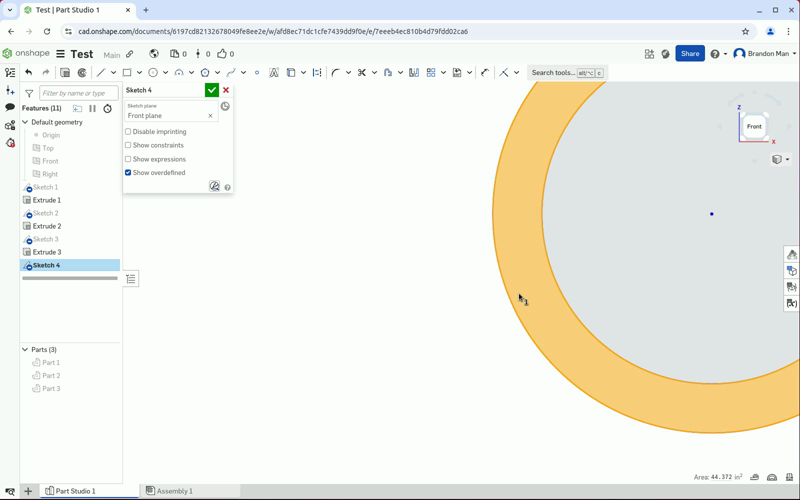
scroll(-6)
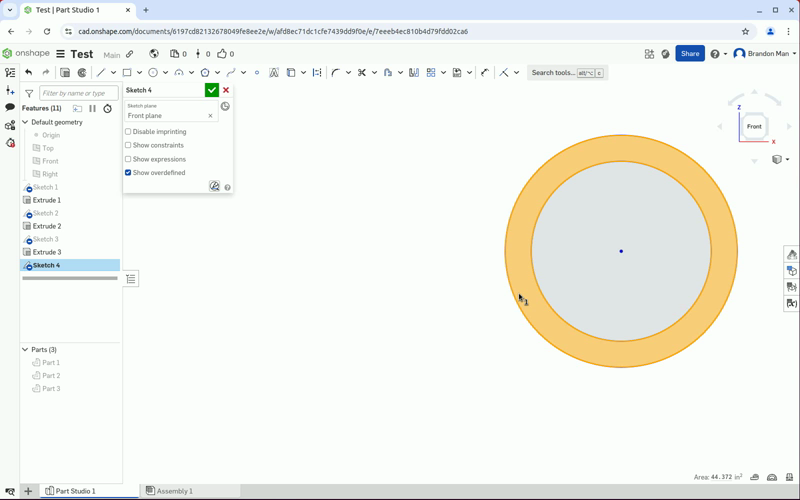
scroll(-6)
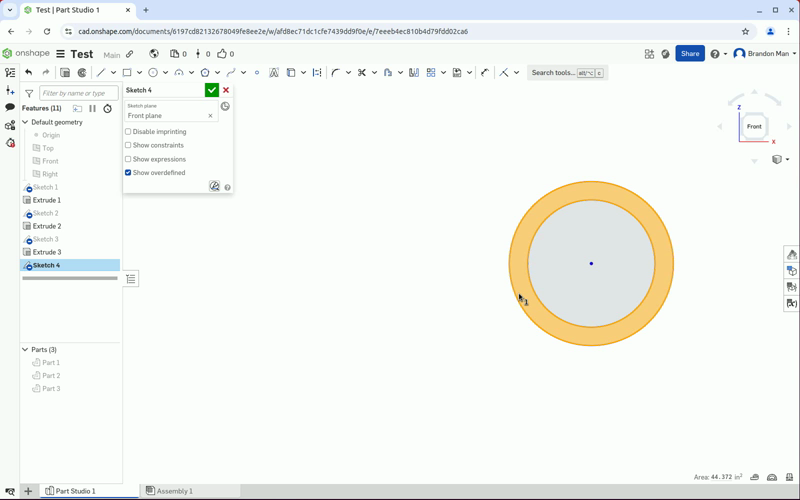
scroll(-6)
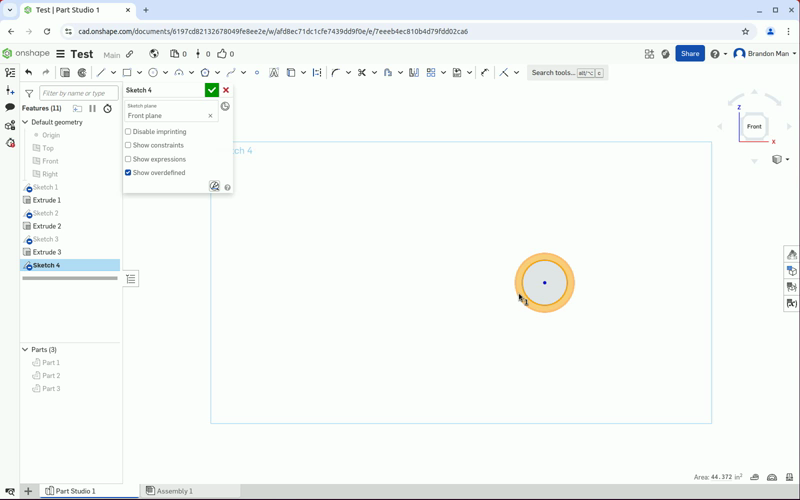
mouse_move(73, 352)
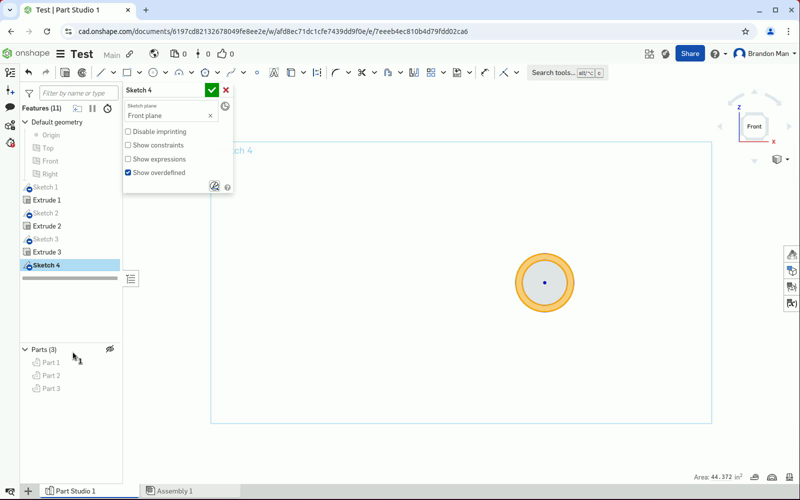
key(shift+y)
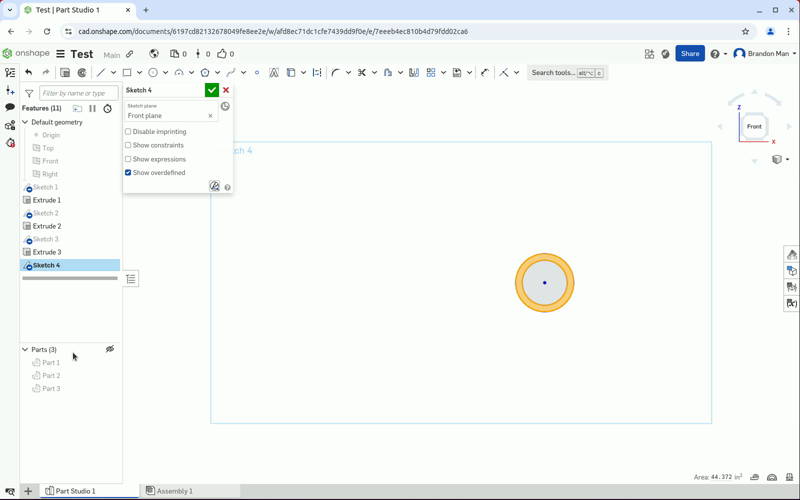
key(shift+e)
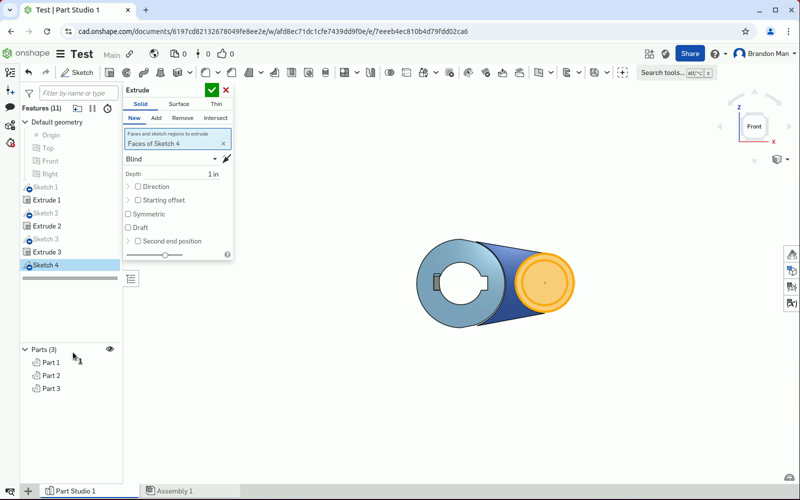
mouse_move(143, 106)
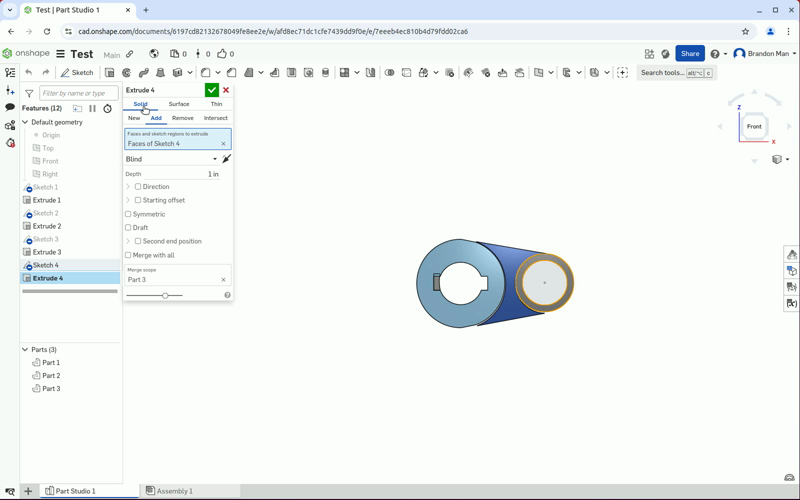
click(143, 106)
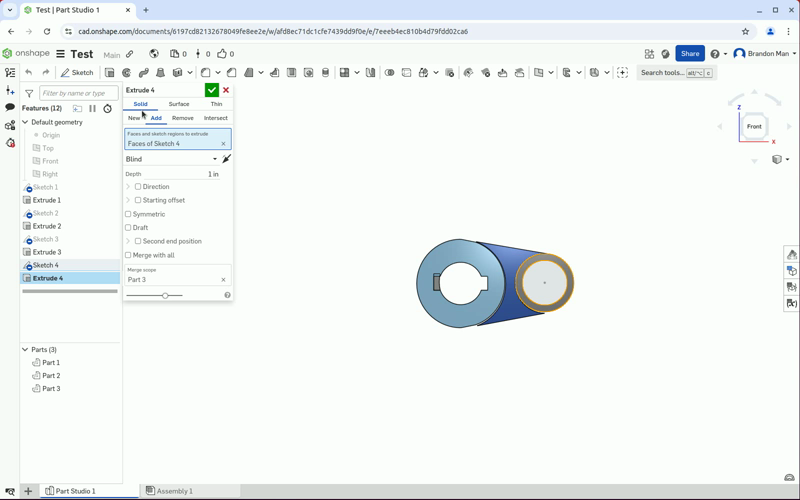
mouse_move(137, 120)
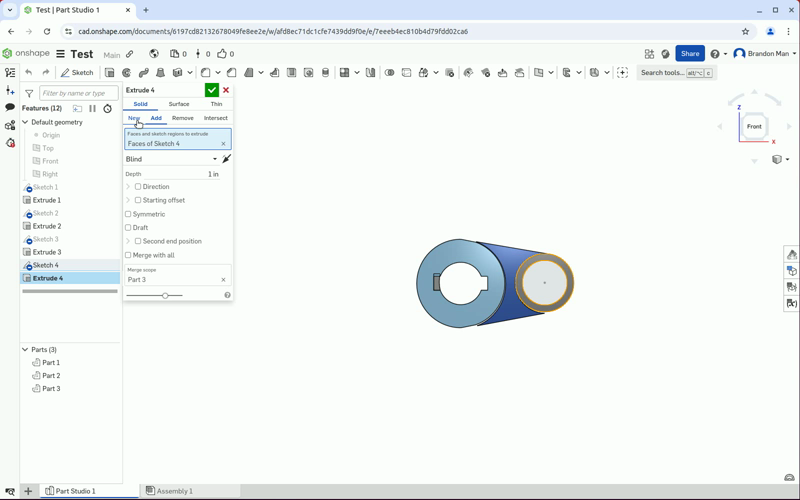
click(137, 120)
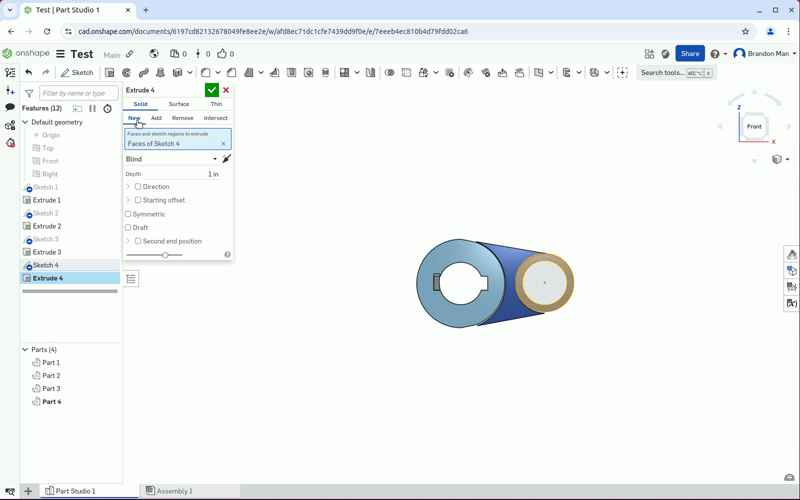
key(tab, 4)
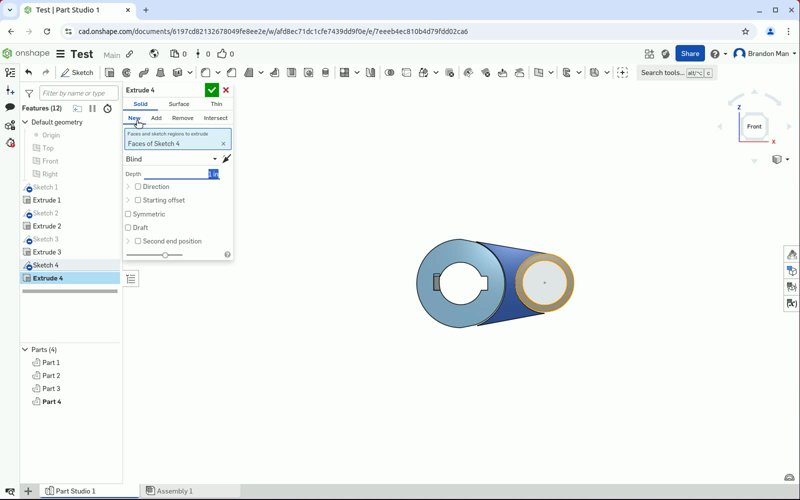
text(7.943)
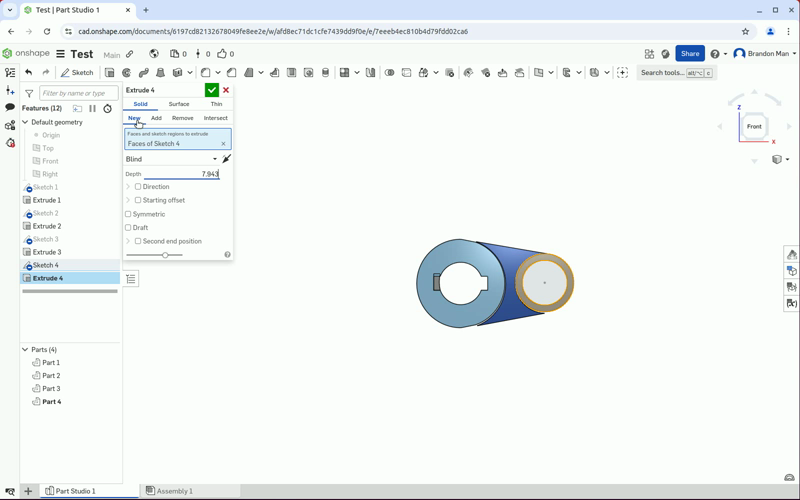
key(enter)
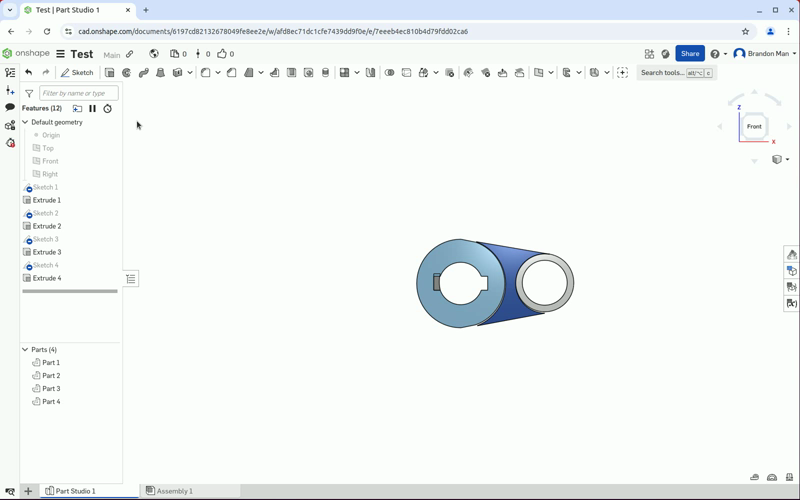
key(shift+h)
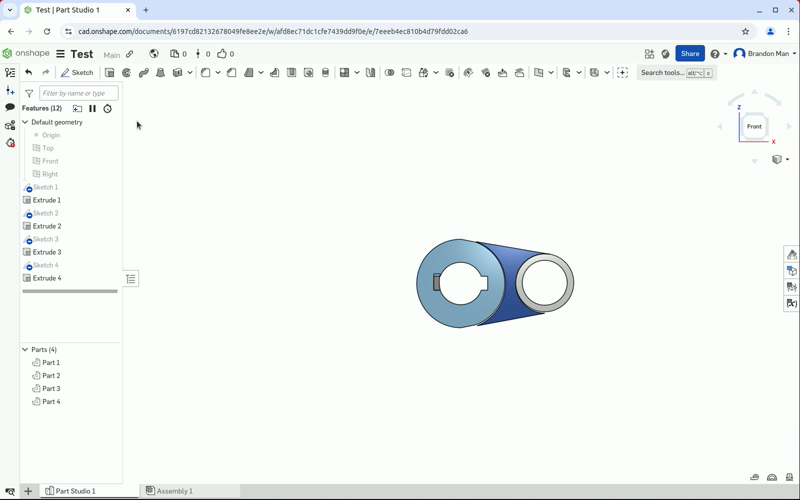
key(shift+h)
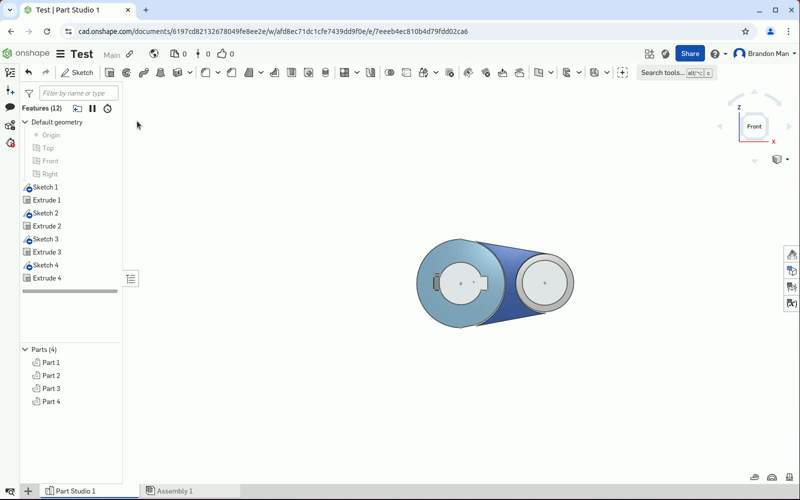
key(shift+7)
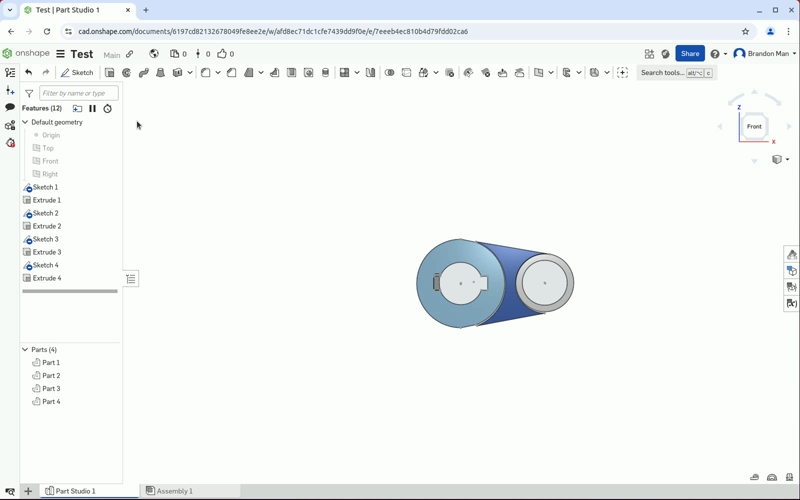
key(left, 2)
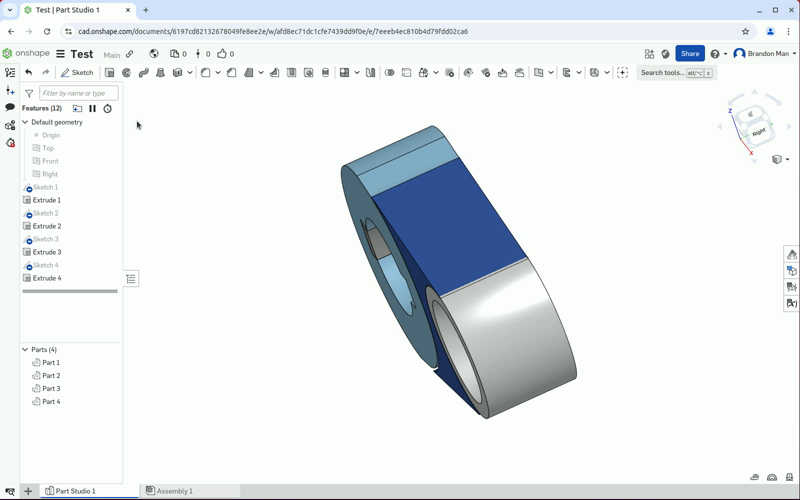
key(down, 2)
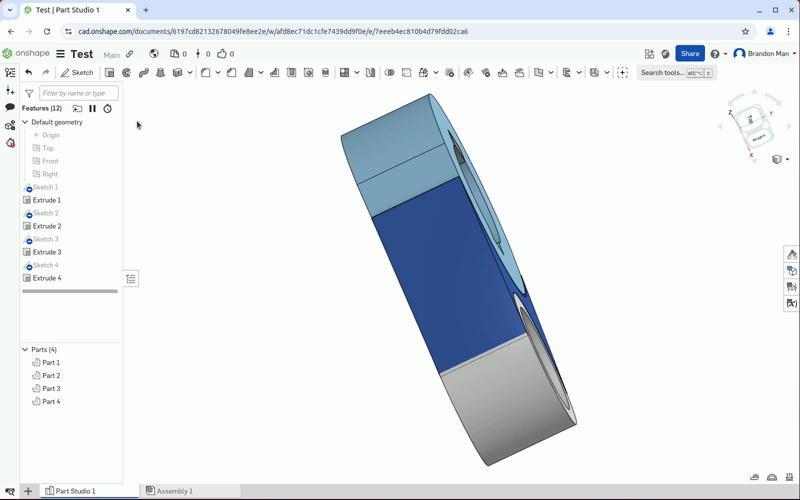
key(up, 2)
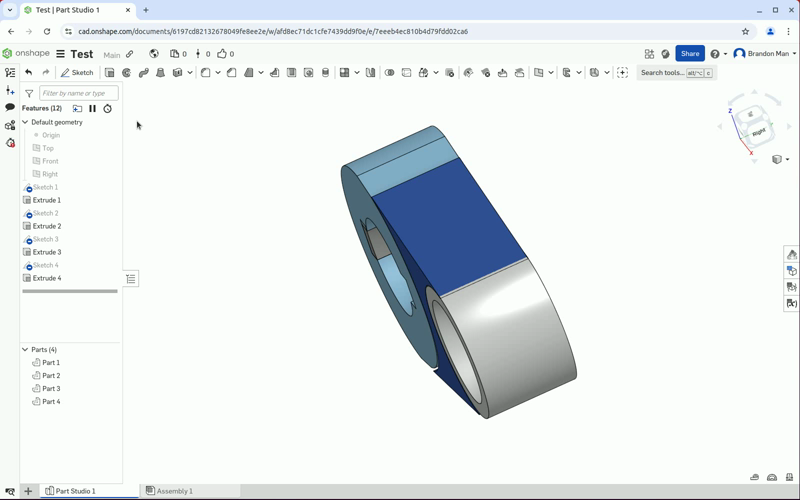
key(right, 2)
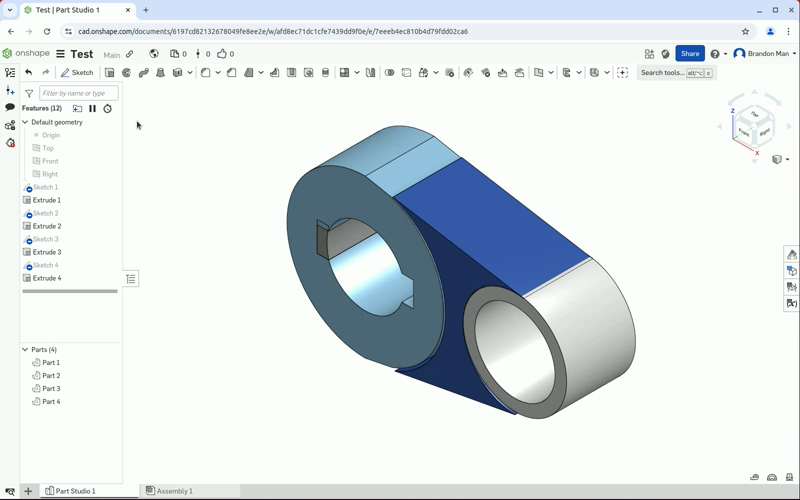
mouse_move(73, 189)
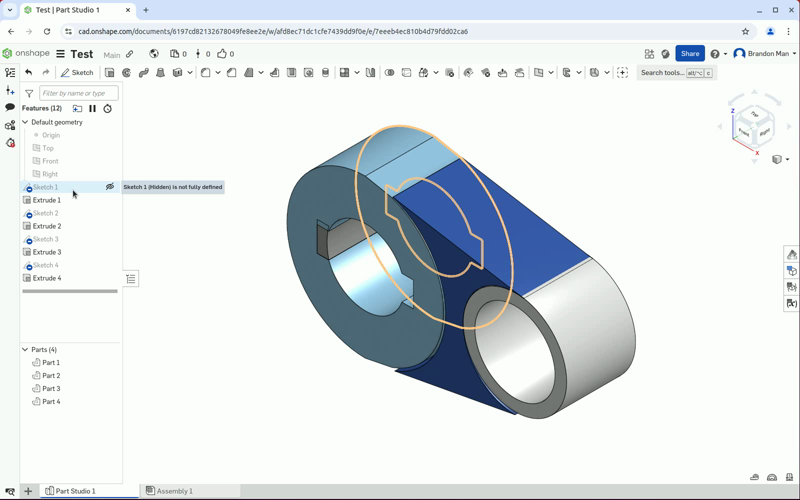
click(73, 189)